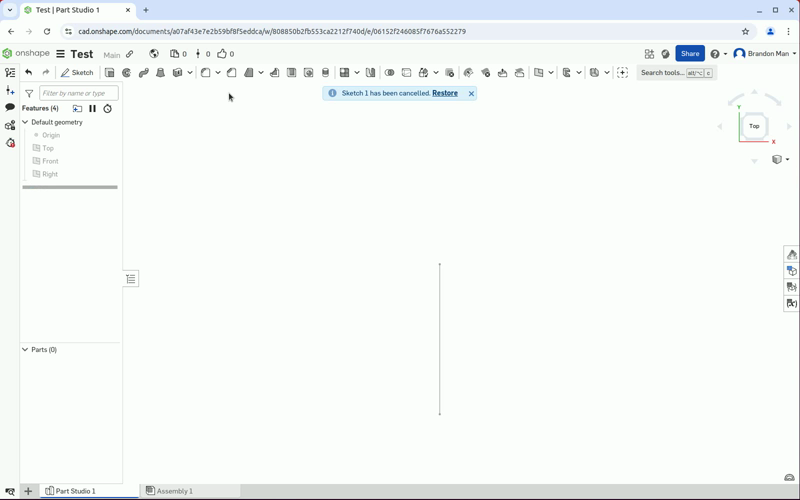
key(shift+h)
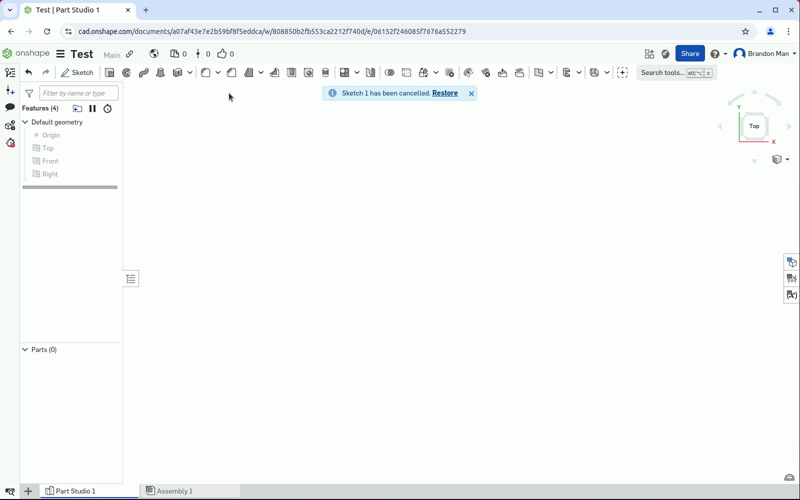
mouse_move(73, 352)
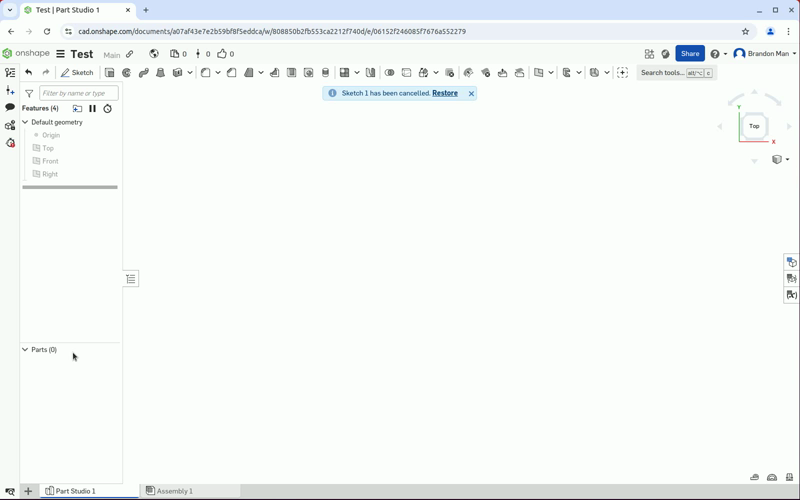
key(y)
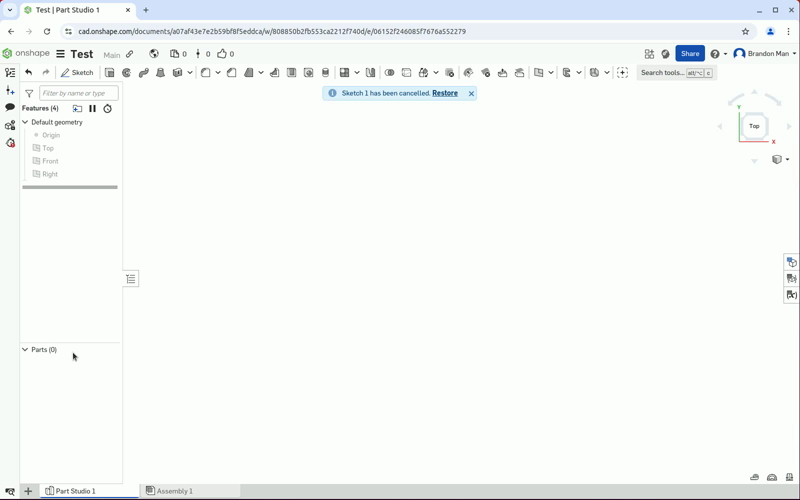
key(shift+p)
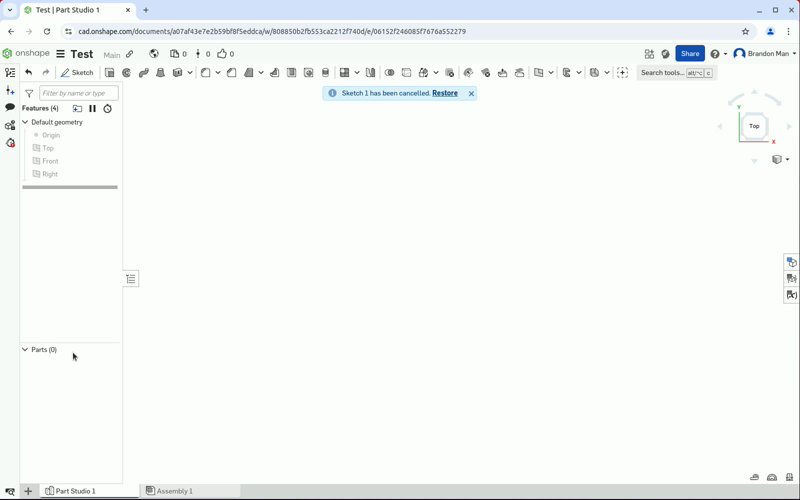
key(space)
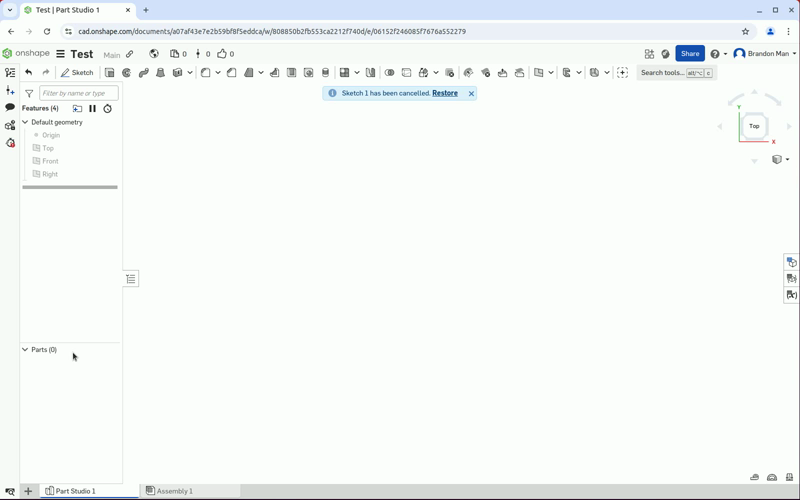
key_down(shift)
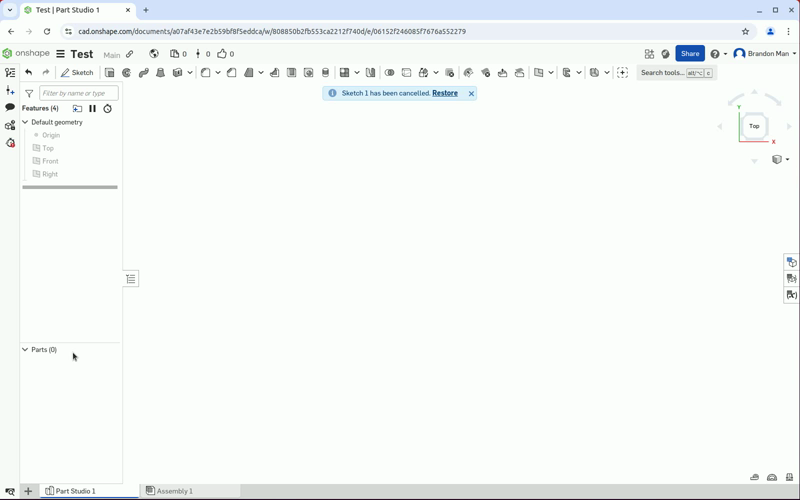
key(up)
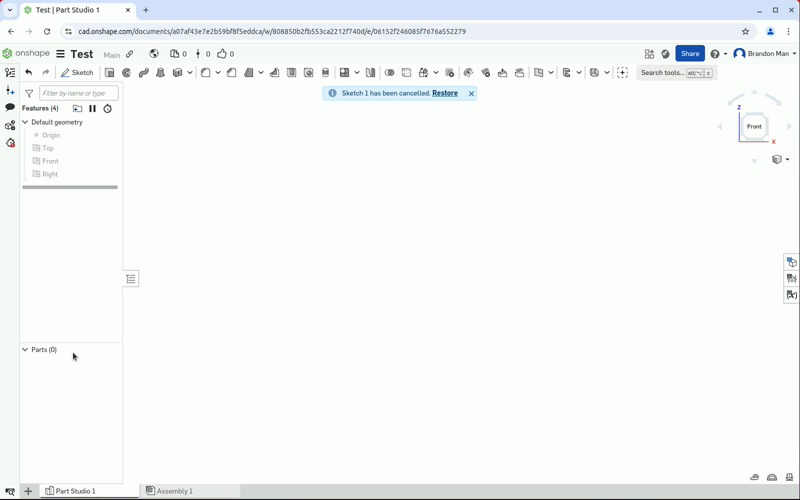
key_up(shift)
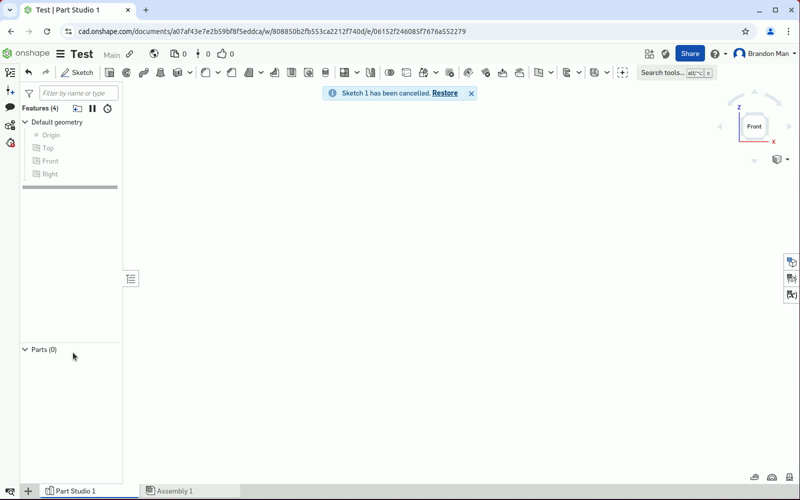
mouse_move(73, 352)
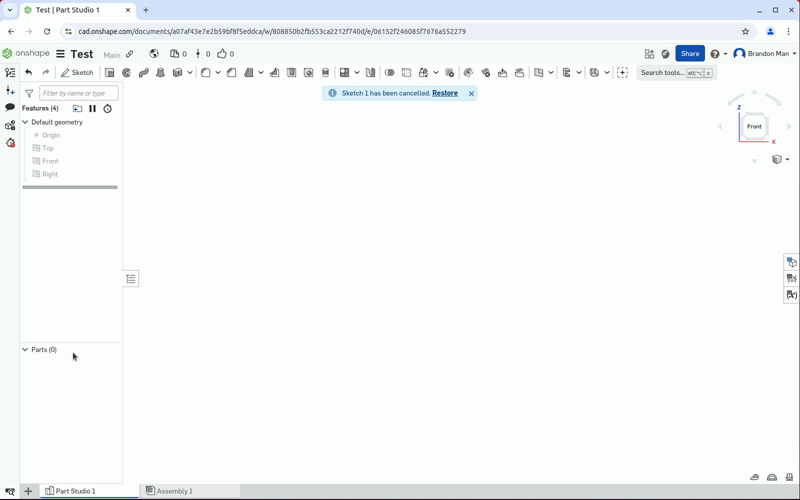
key(shift+y)
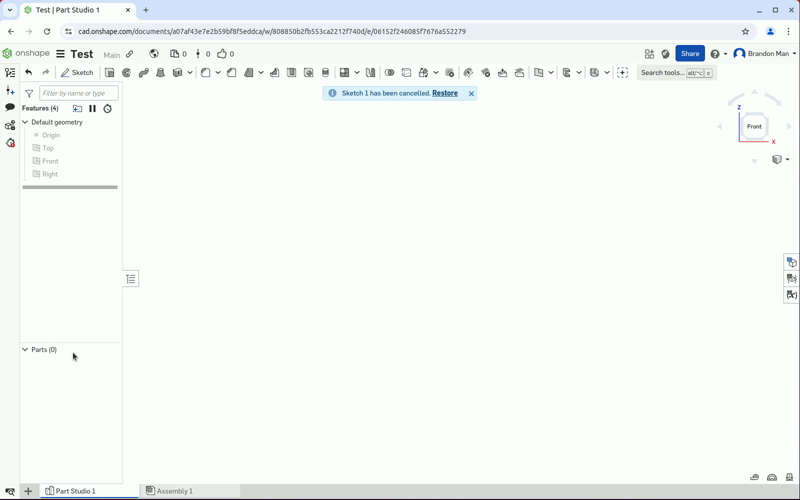
key(shift+s)
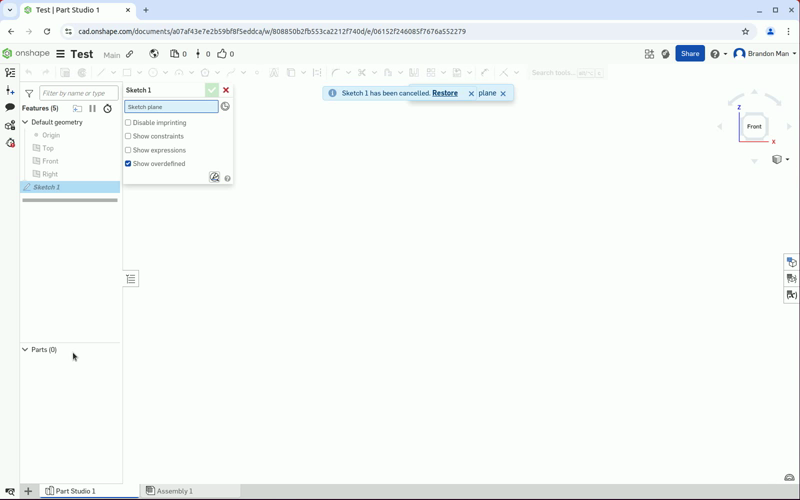
mouse_move(73, 163)
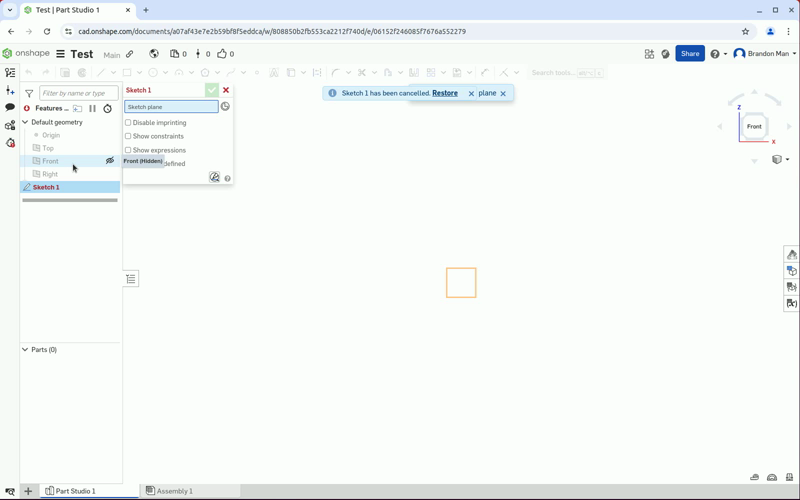
click(73, 163)
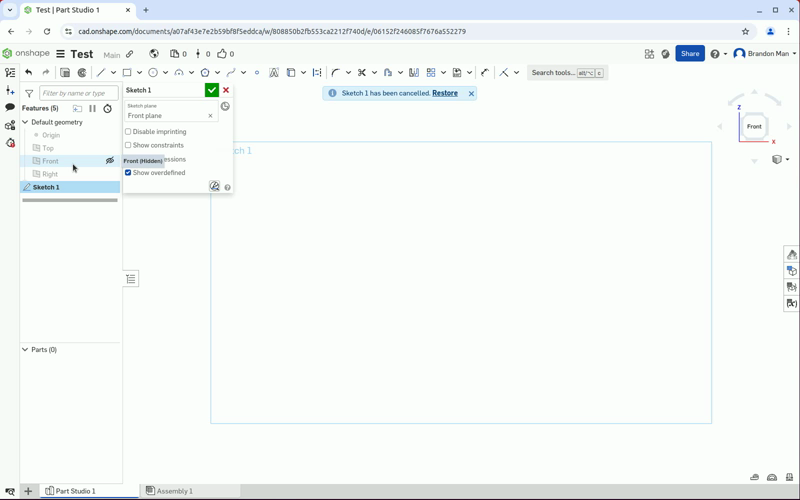
mouse_move(73, 352)
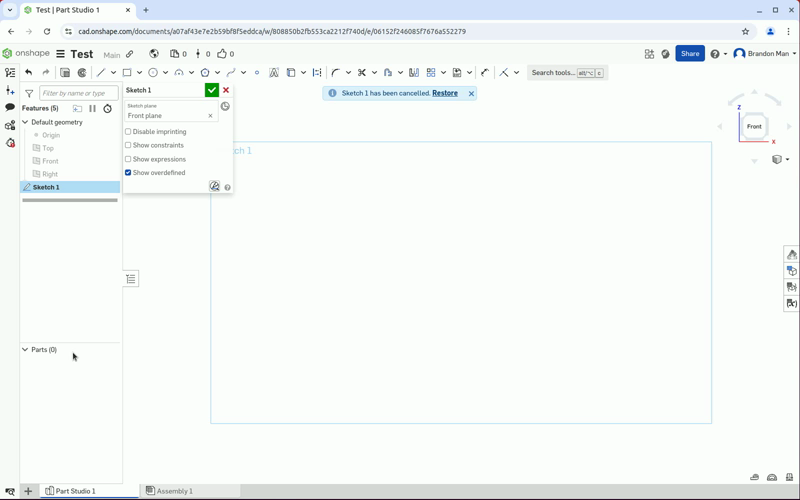
key(y)
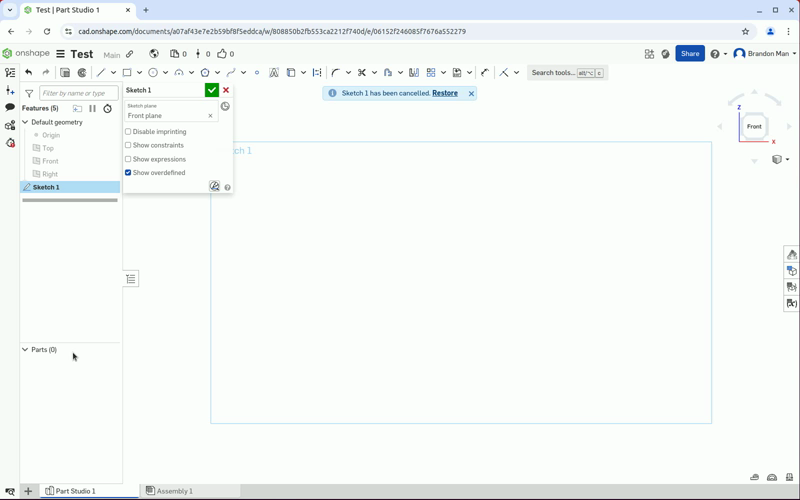
key(l)
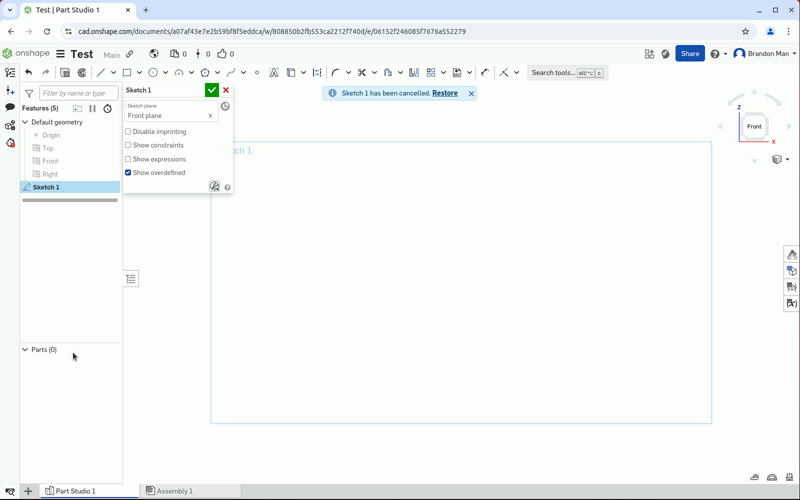
key_down(shift)
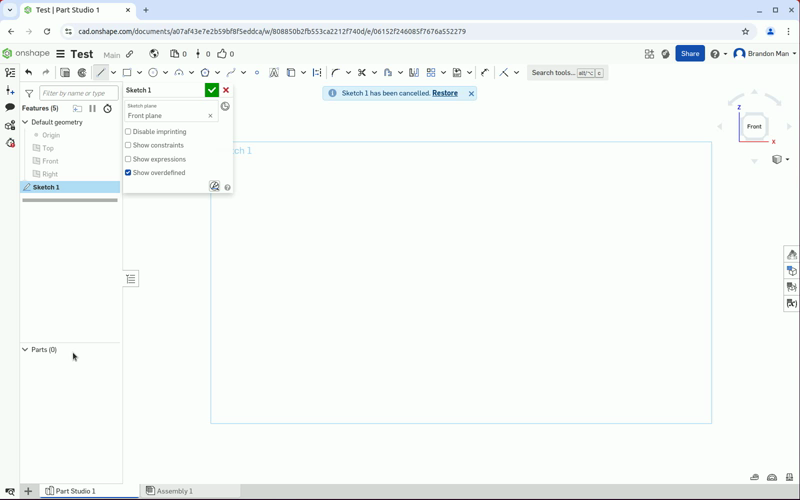
mouse_move(384, 313)
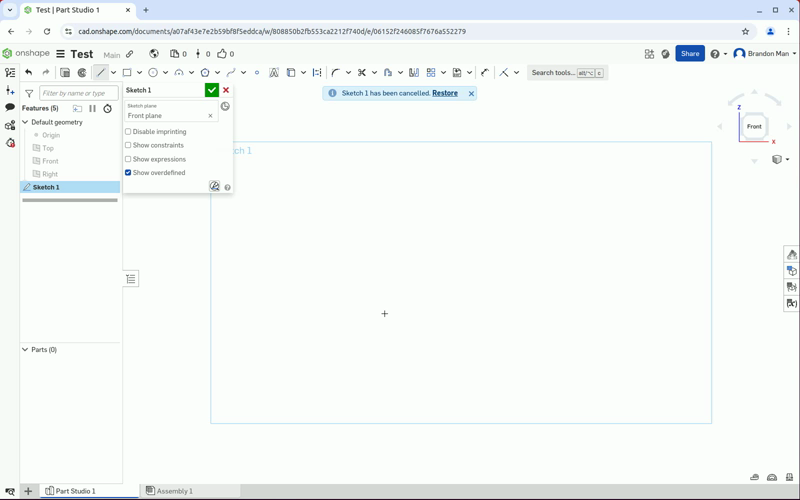
click(384, 313)
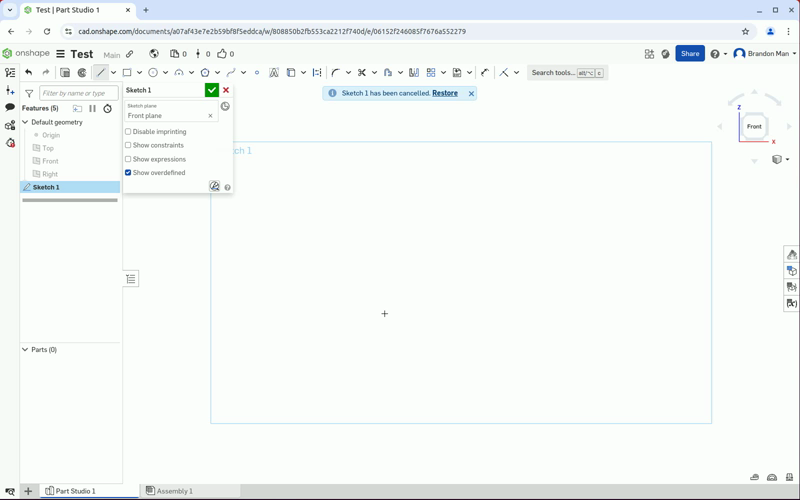
key_up(shift)
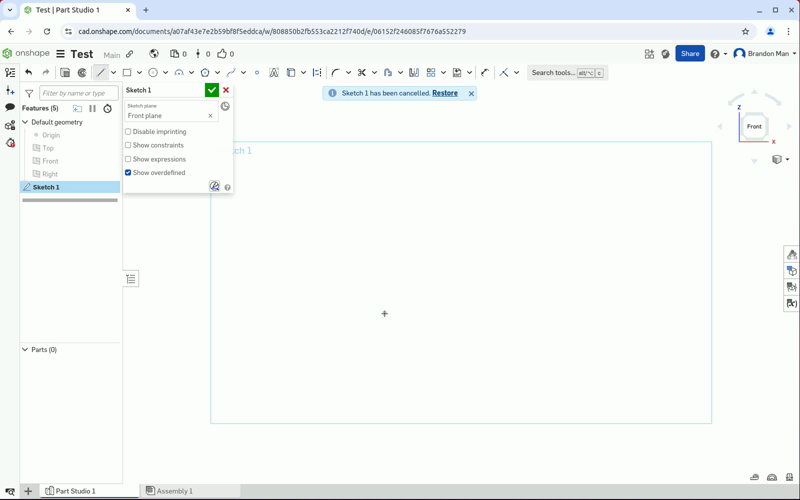
key_down(shift)
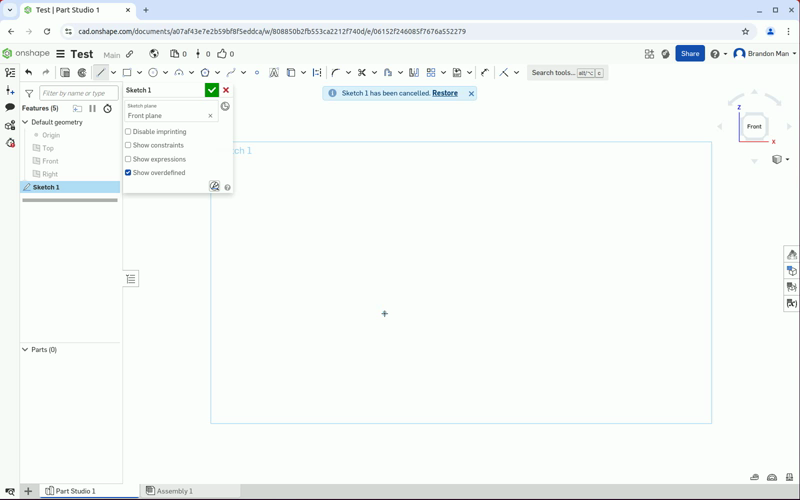
mouse_move(537, 313)
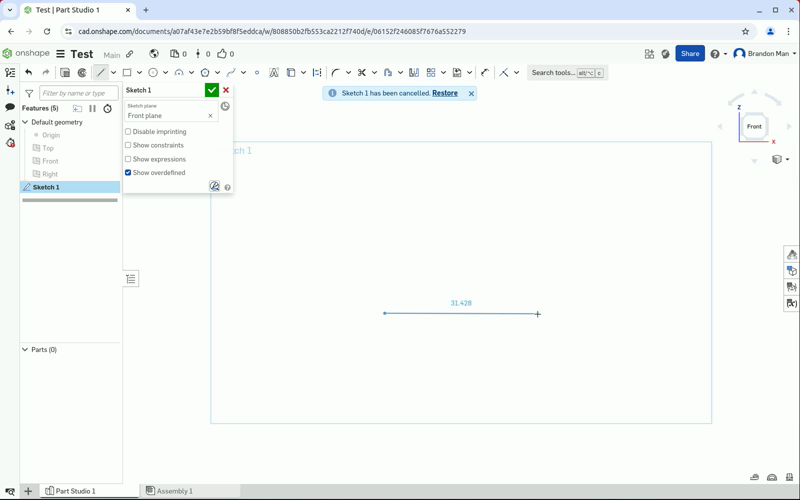
click(537, 313)
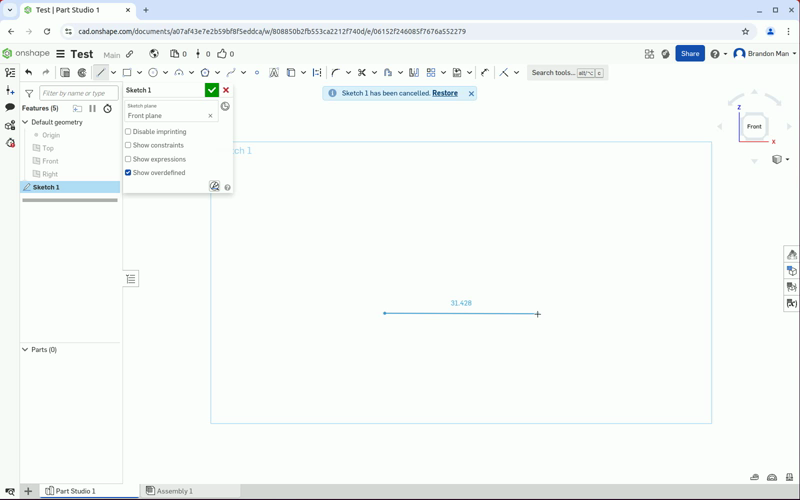
key_up(shift)
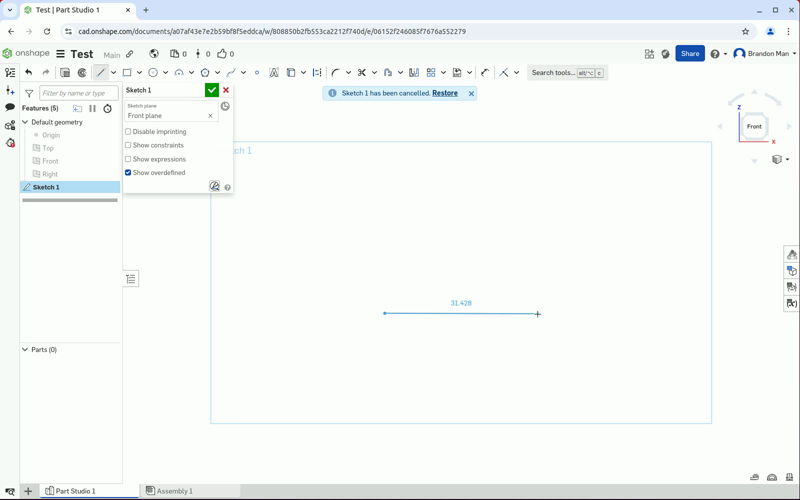
key_down(shift)
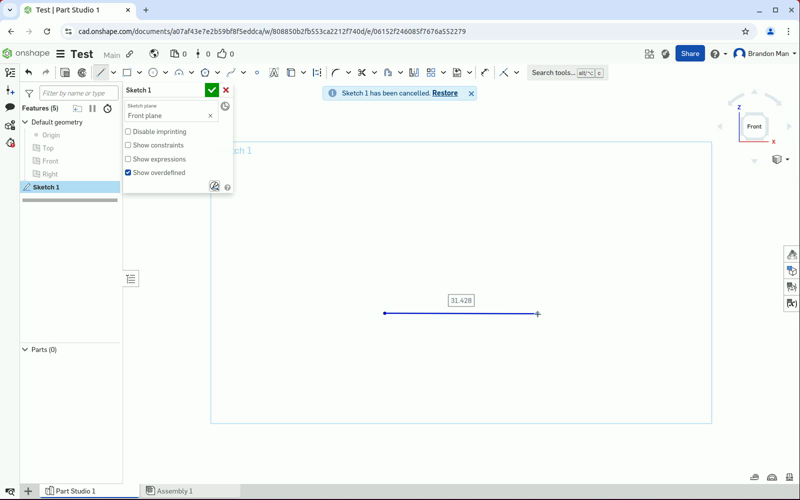
mouse_move(537, 252)
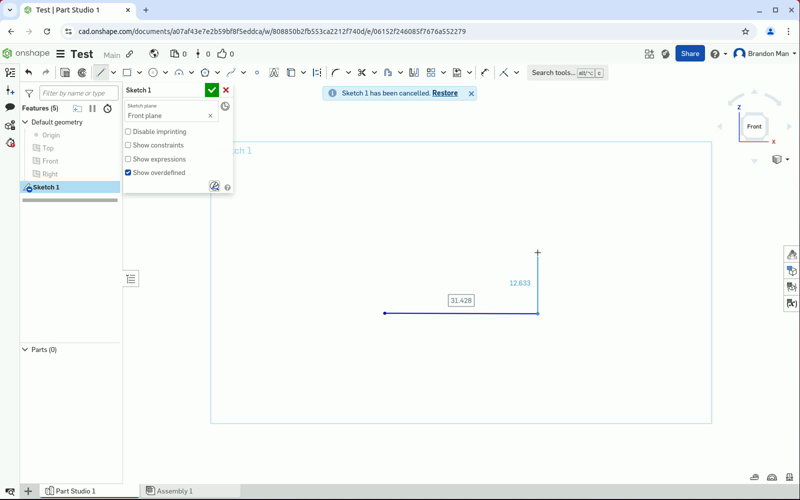
click(537, 252)
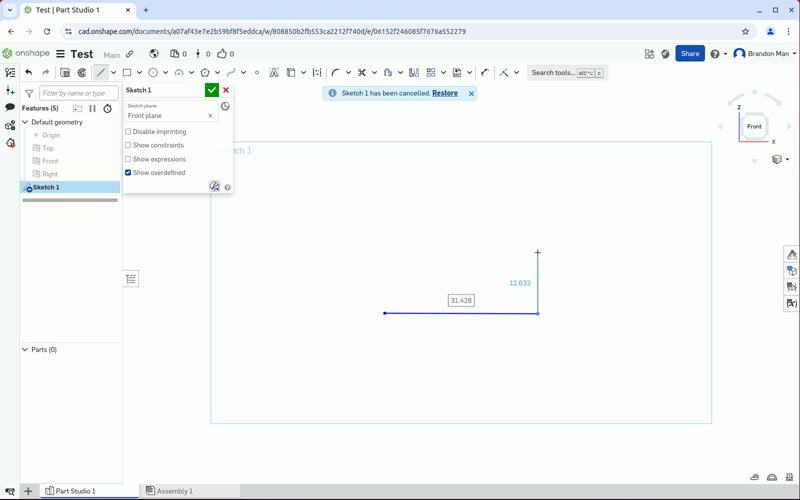
key_up(shift)
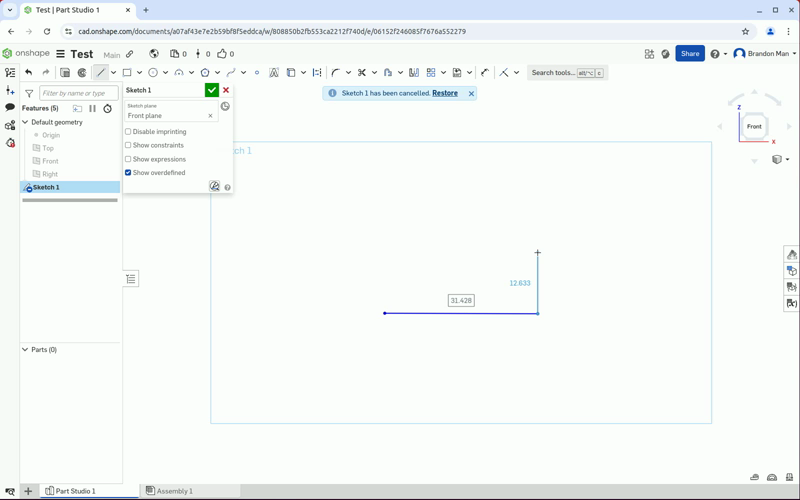
key_down(shift)
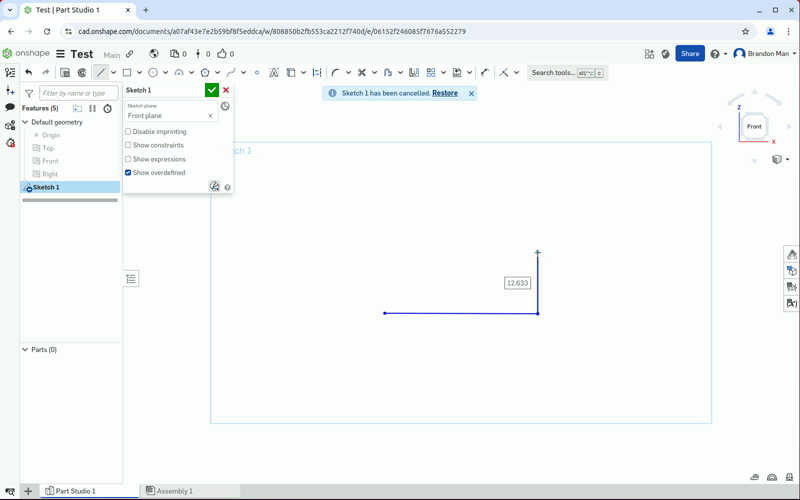
mouse_move(384, 252)
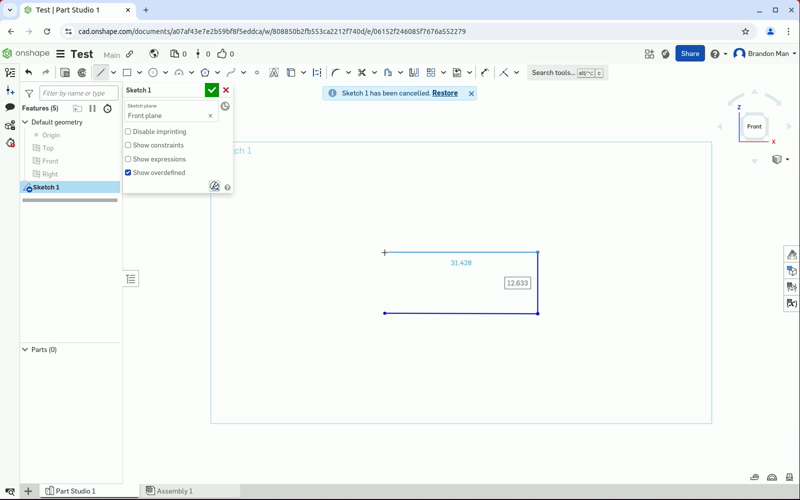
click(384, 252)
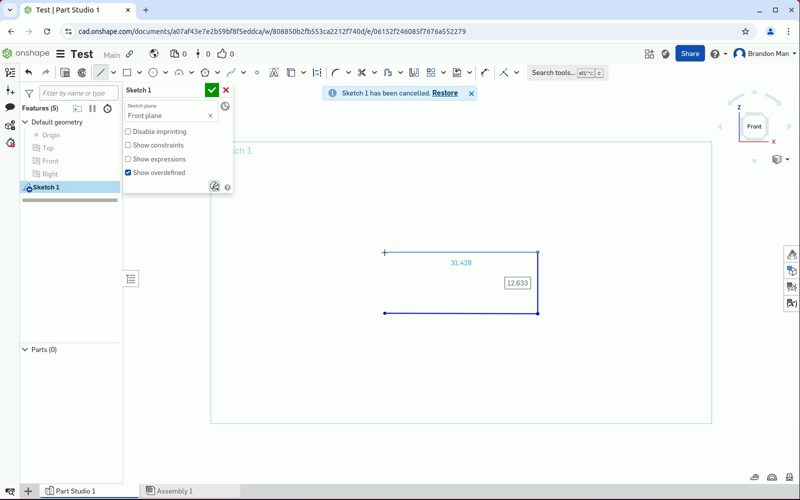
key_up(shift)
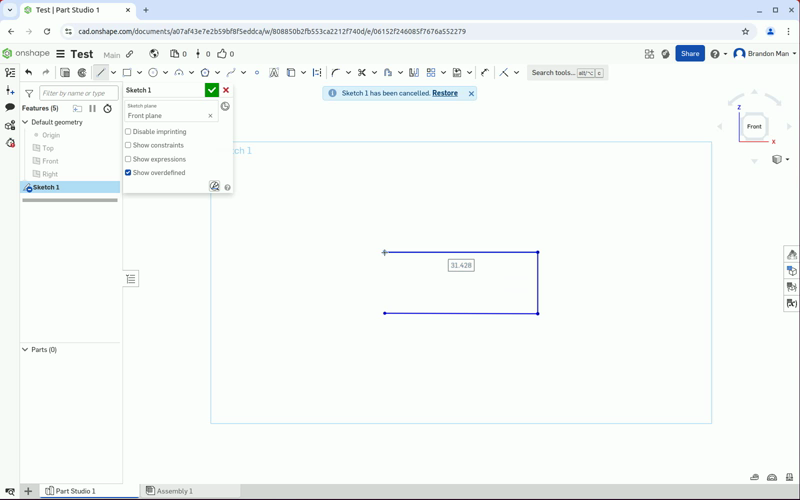
key_down(shift)
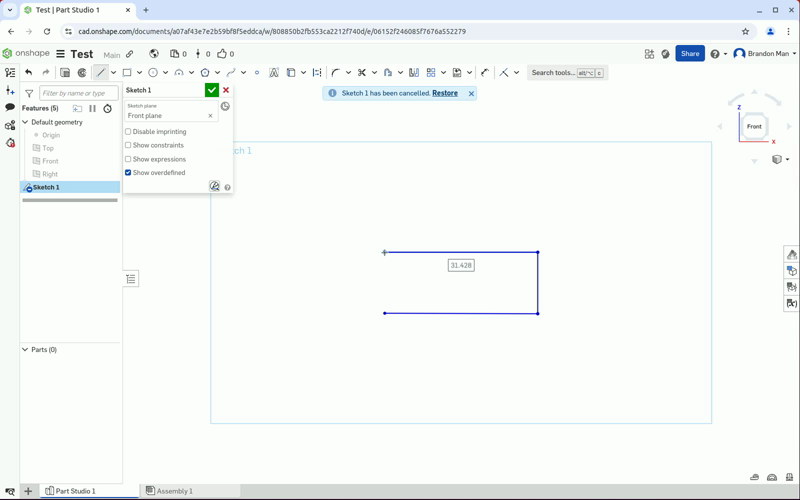
mouse_move(384, 313)
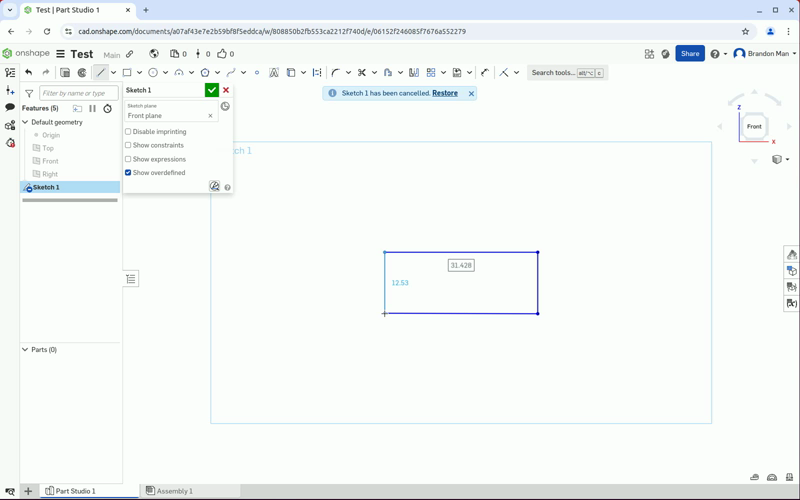
key_up(shift)
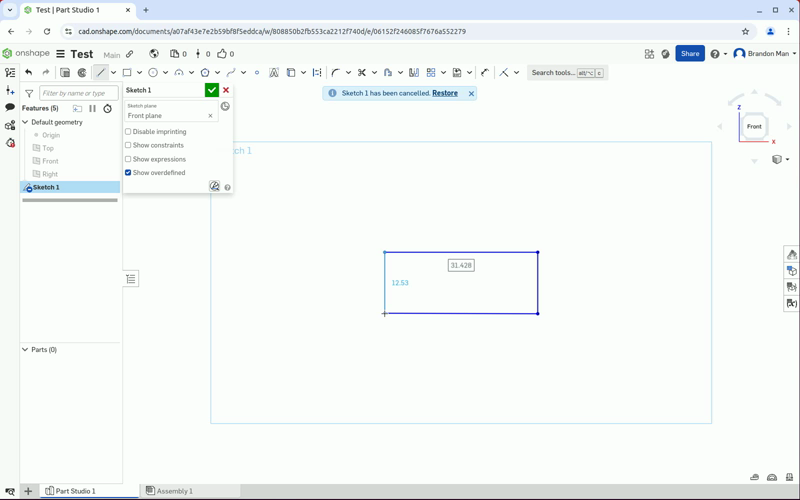
click(384, 313)
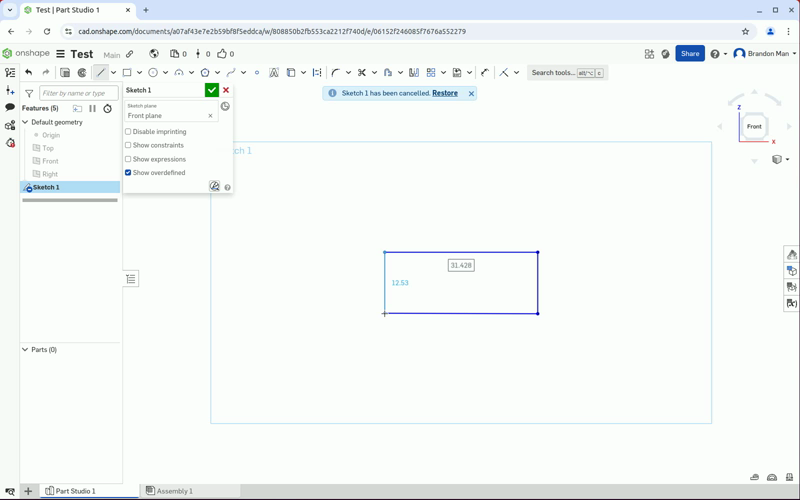
key(esc)
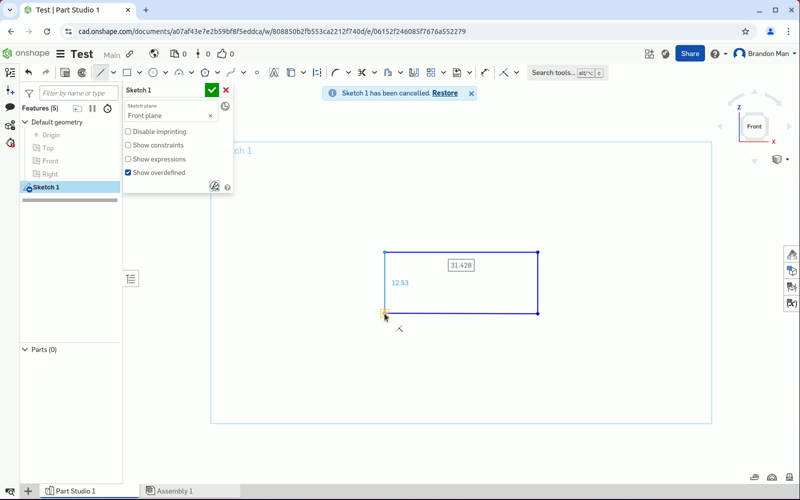
mouse_move(424, 285)
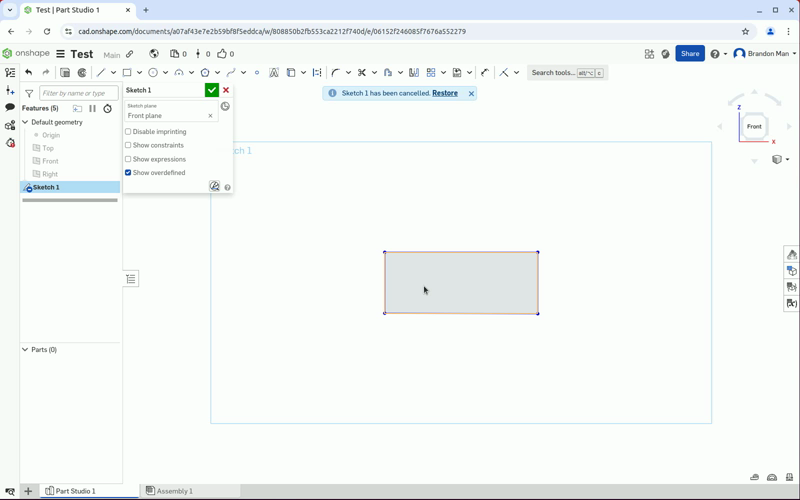
click(424, 285)
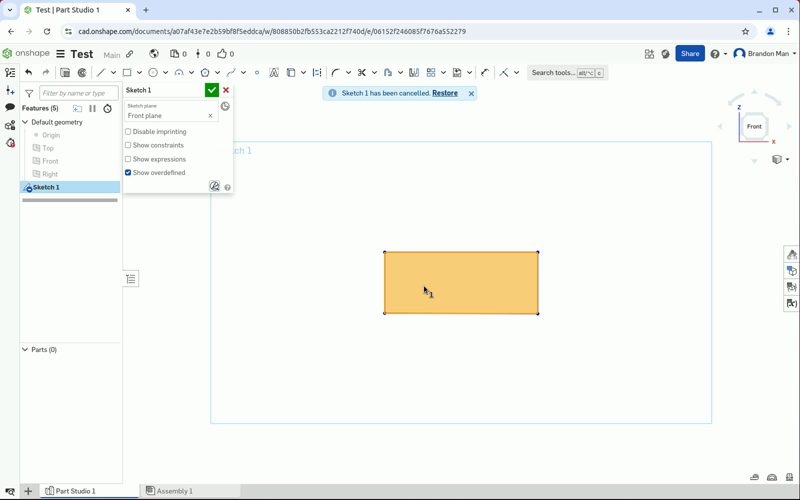
mouse_move(73, 352)
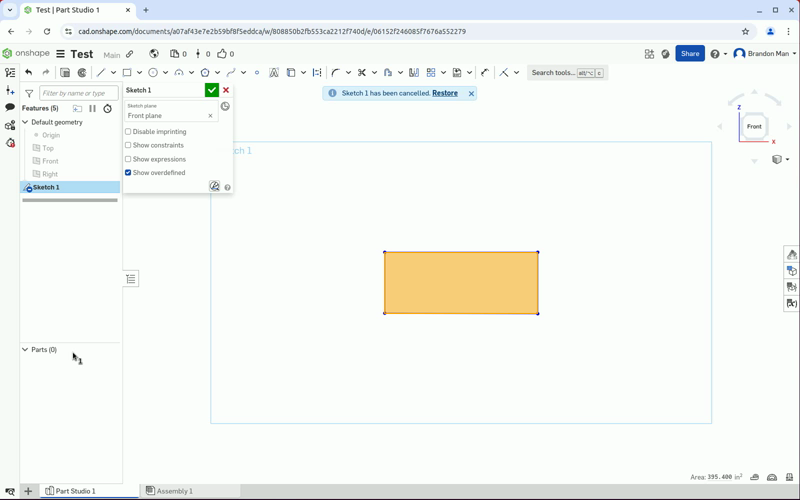
key(shift+y)
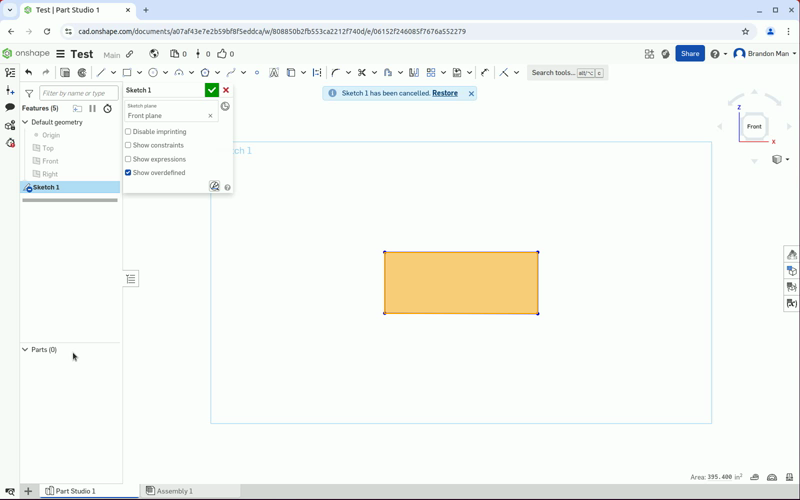
key(shift+e)
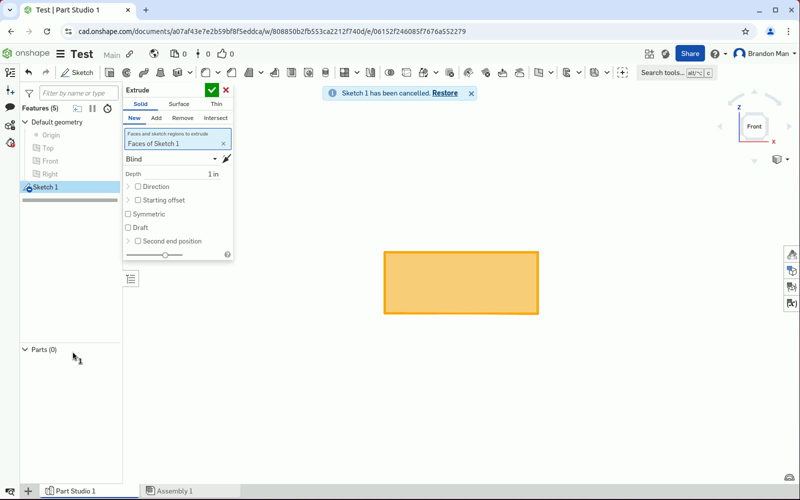
mouse_move(143, 106)
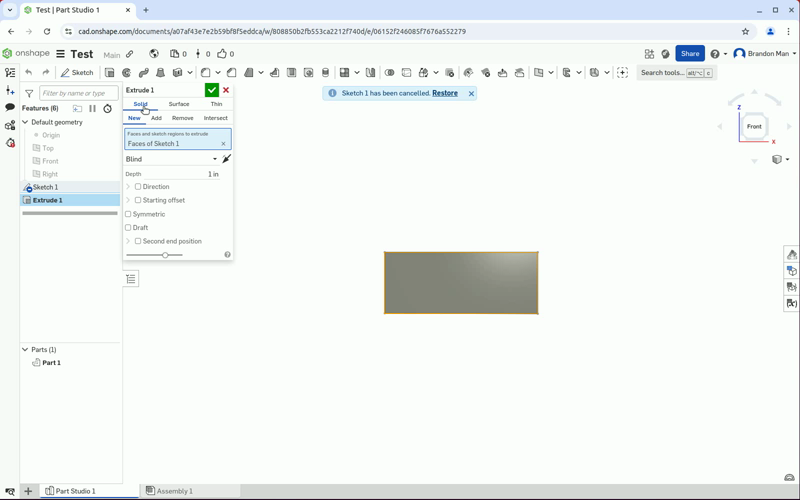
click(143, 106)
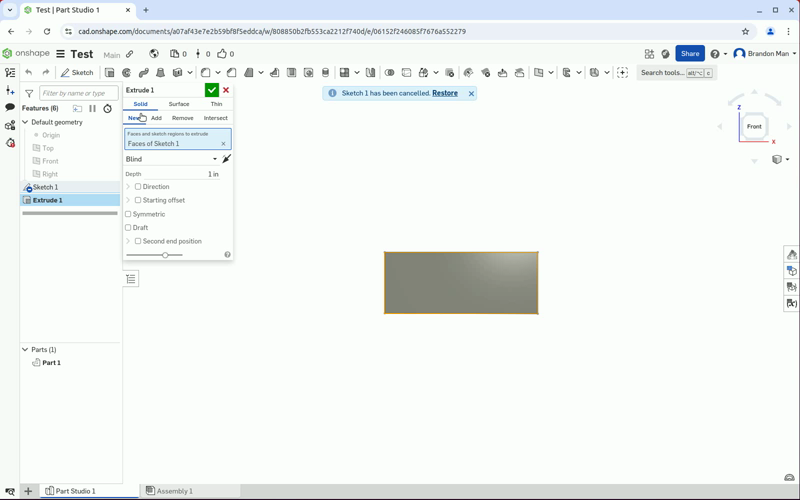
mouse_move(137, 120)
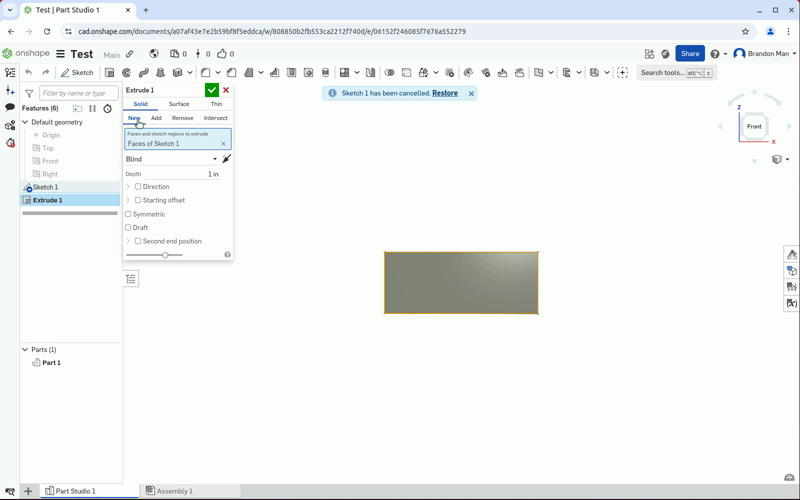
click(137, 120)
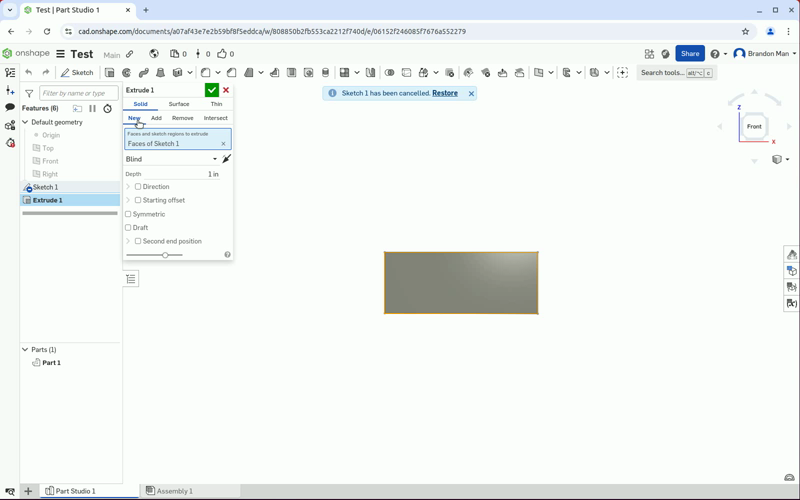
key(tab, 4)
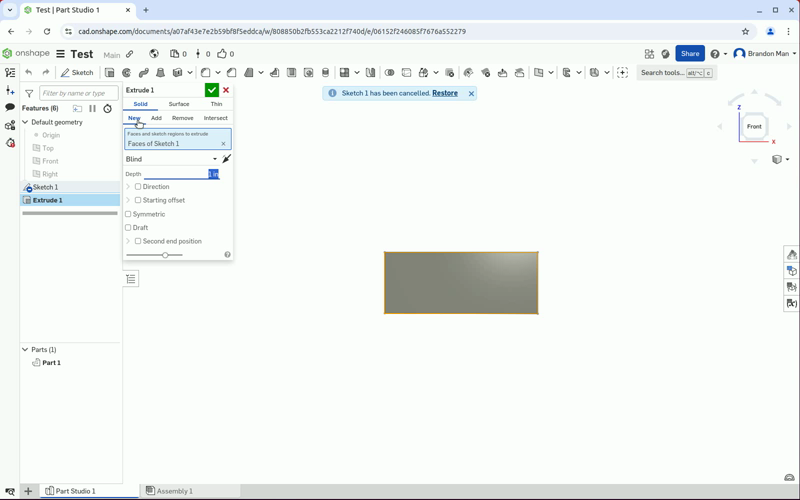
text(5.296)
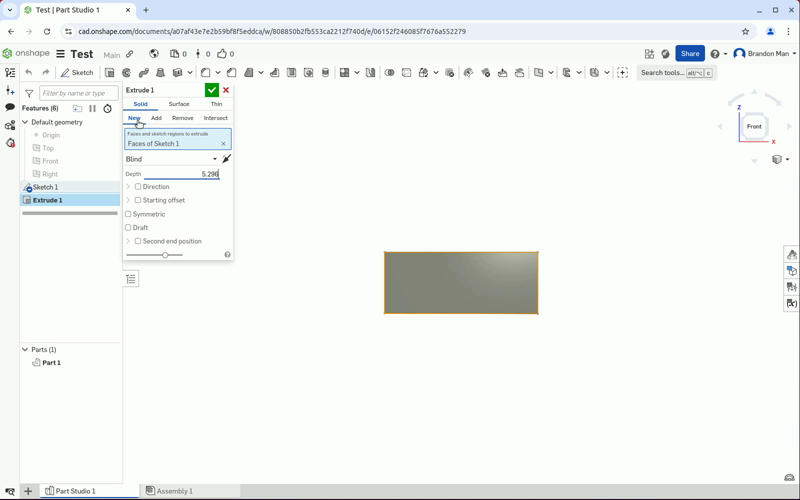
key(enter)
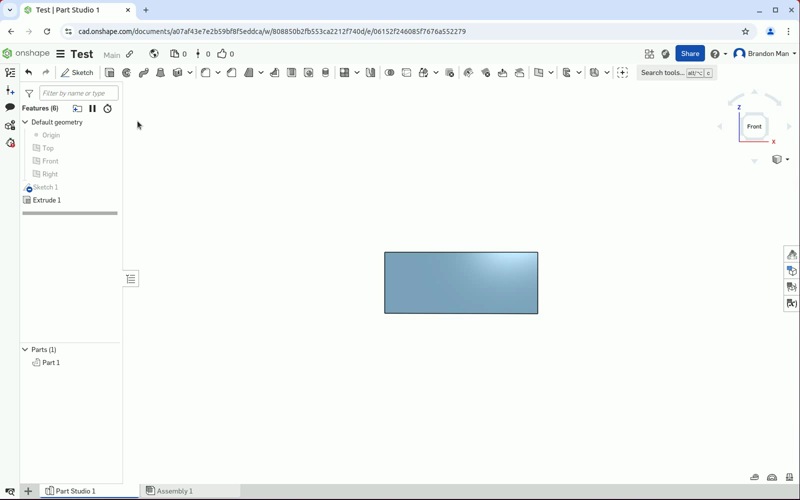
key(shift+h)
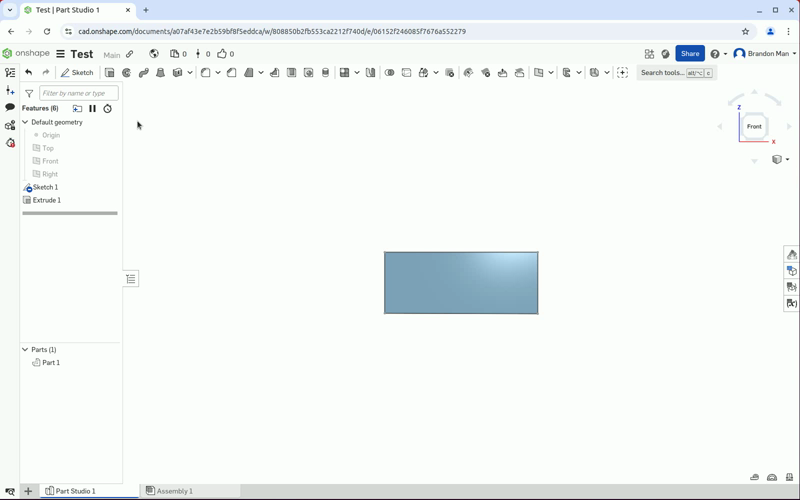
key(shift+h)
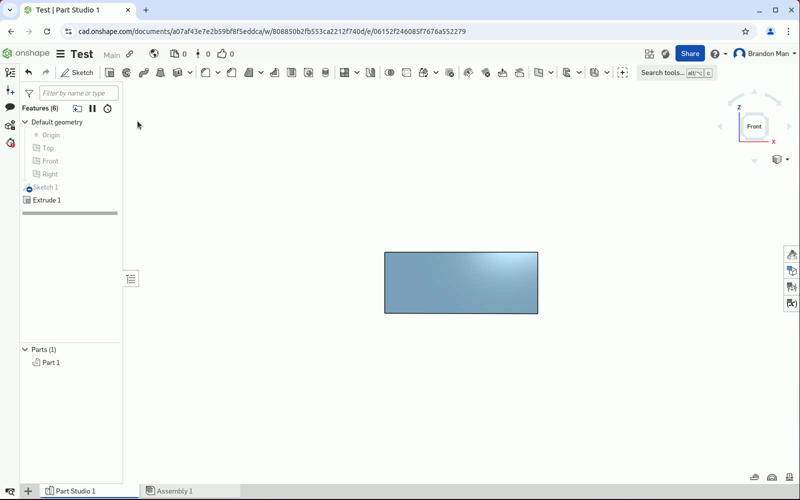
mouse_move(73, 189)
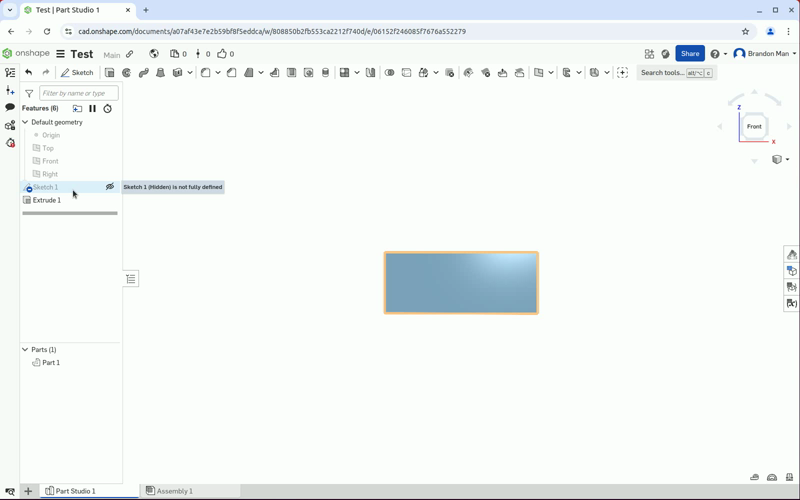
click(73, 189)
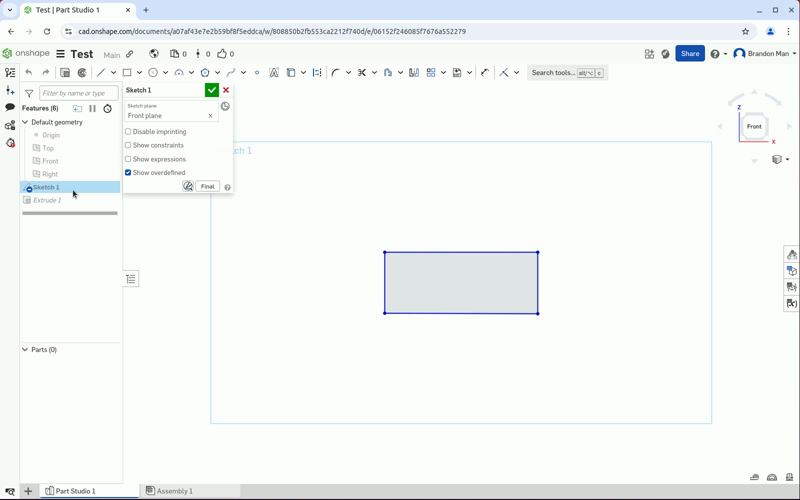
mouse_move(229, 92)
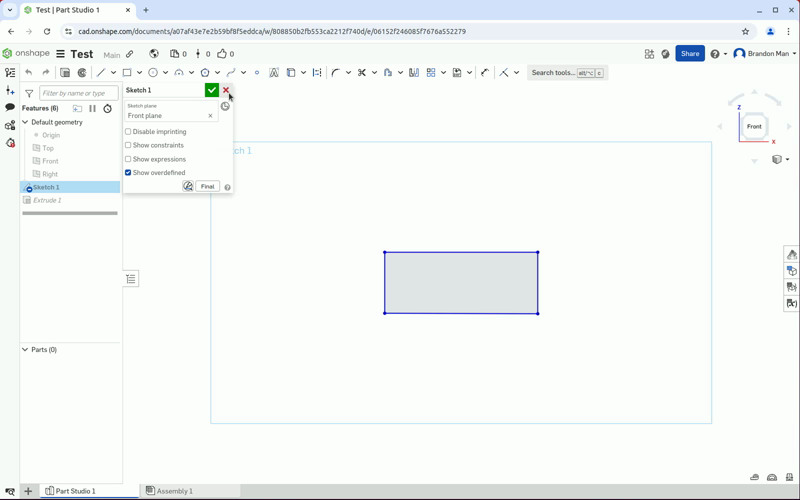
click(229, 92)
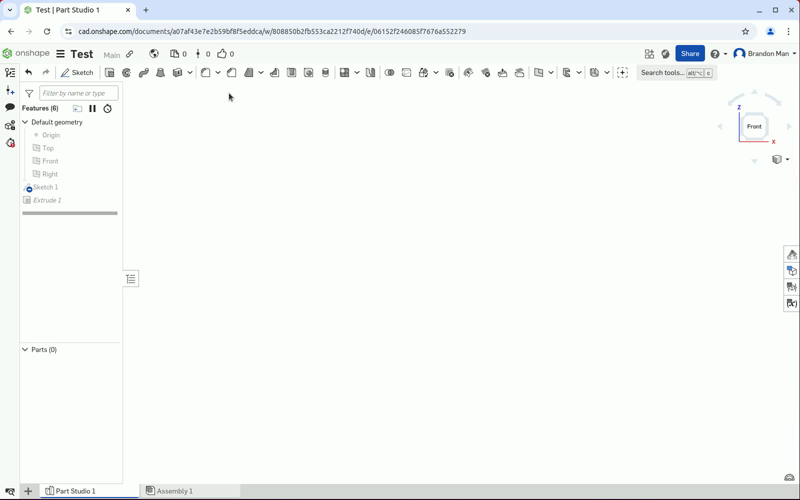
mouse_move(541, 75)
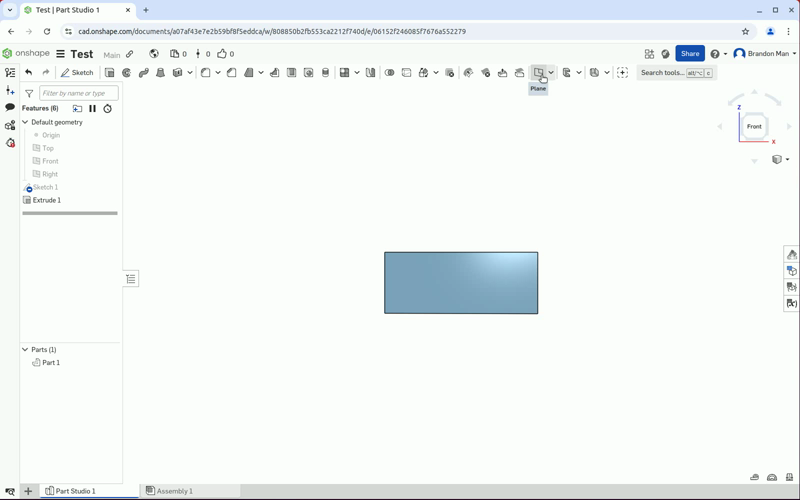
click(541, 75)
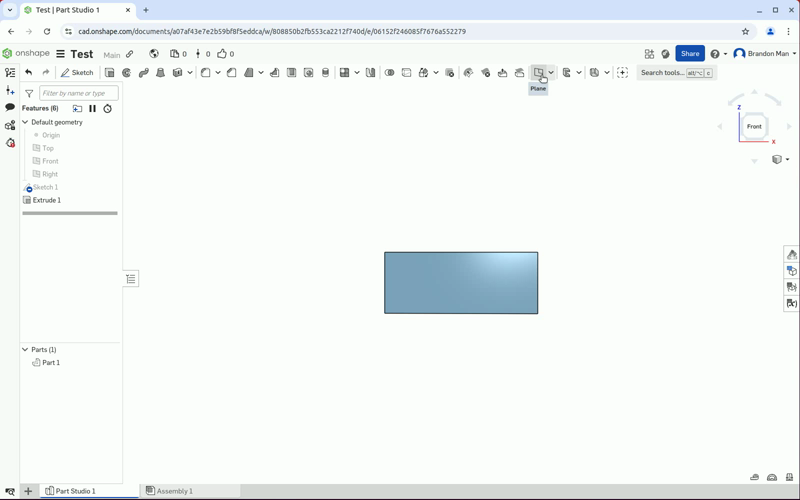
mouse_move(73, 163)
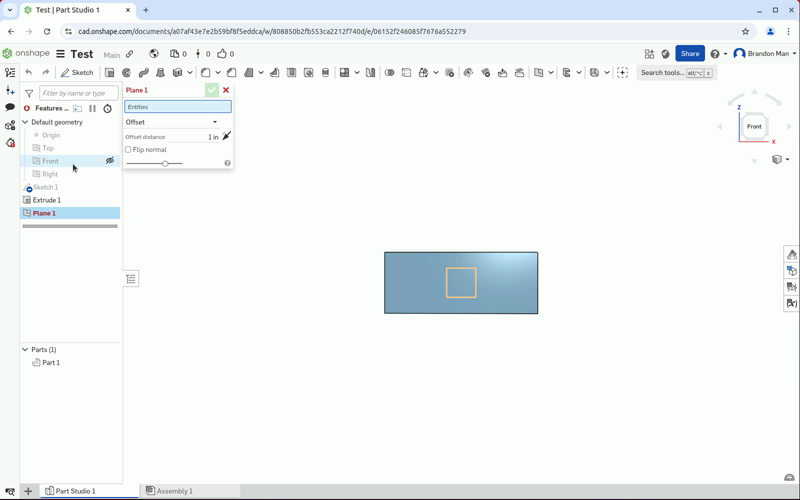
click(73, 163)
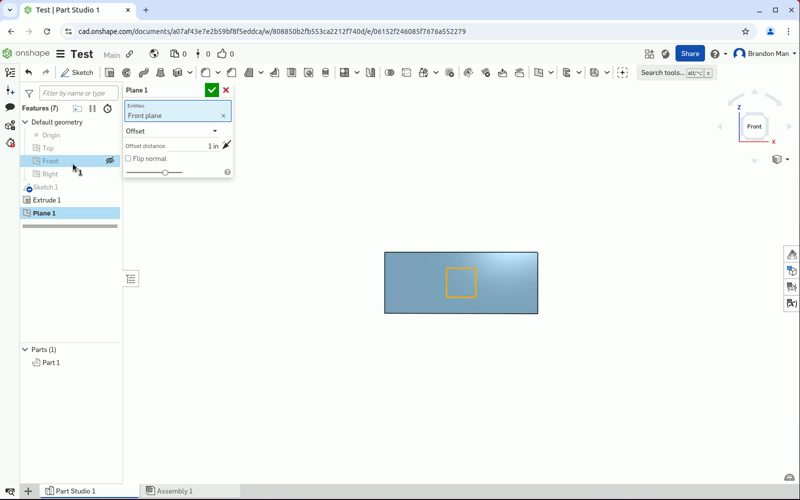
key(tab, 2)
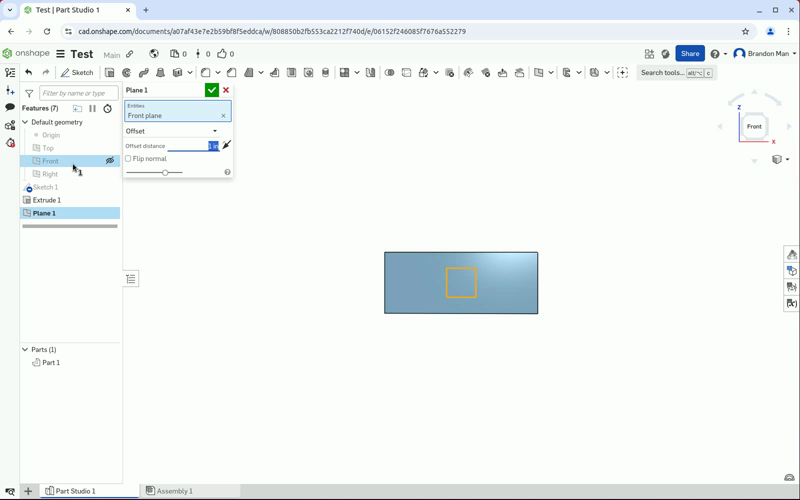
text(5.299)
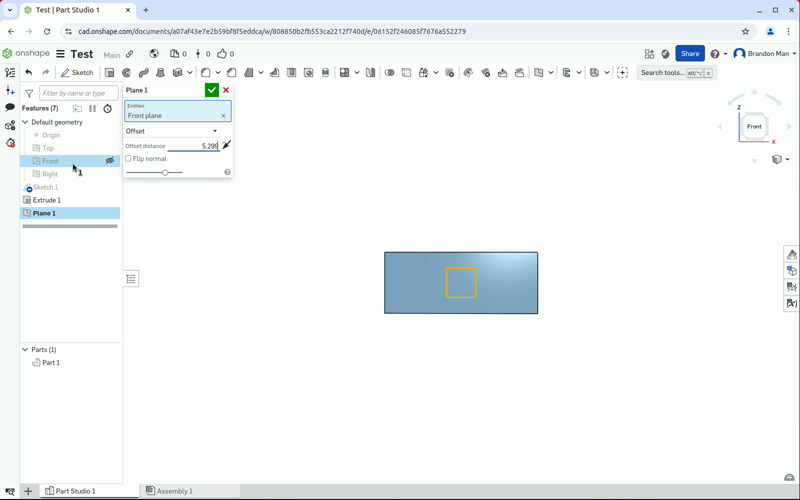
key(enter, 2)
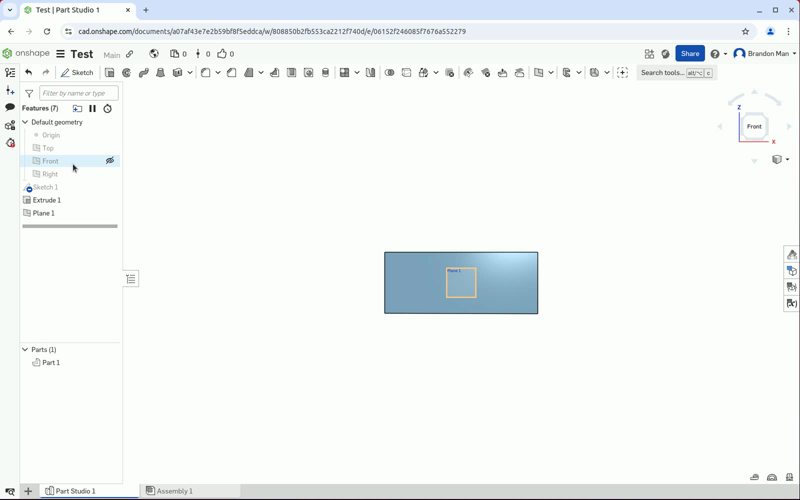
key(shift+s)
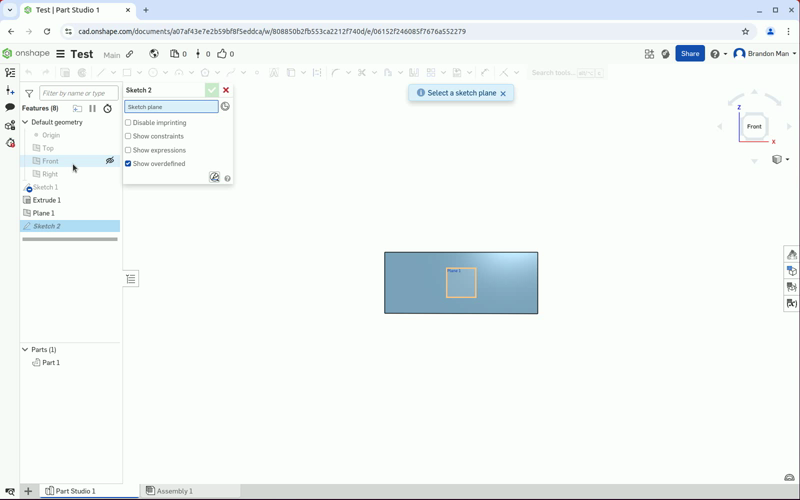
mouse_move(73, 215)
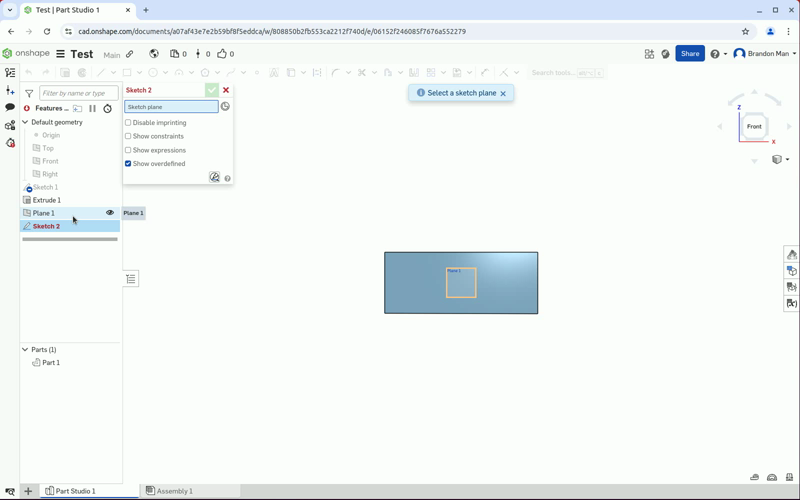
click(73, 215)
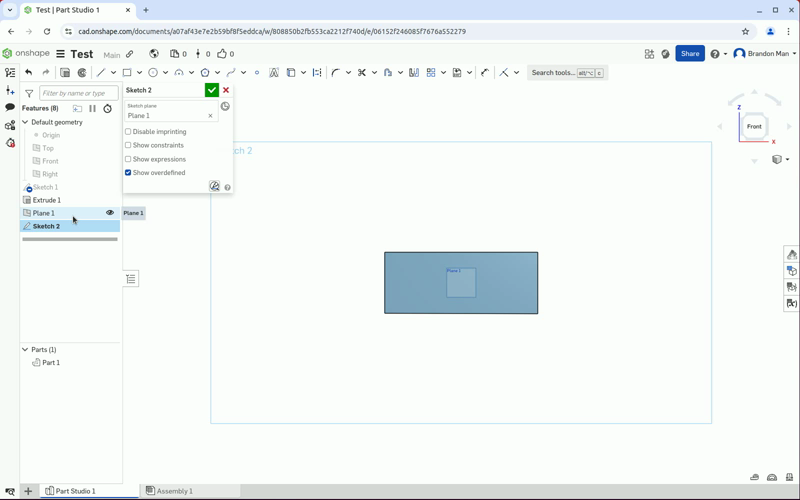
mouse_move(73, 352)
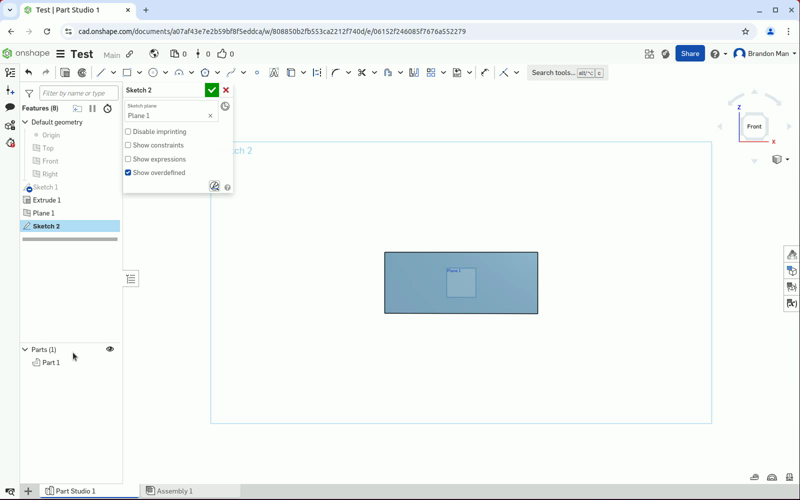
key(y)
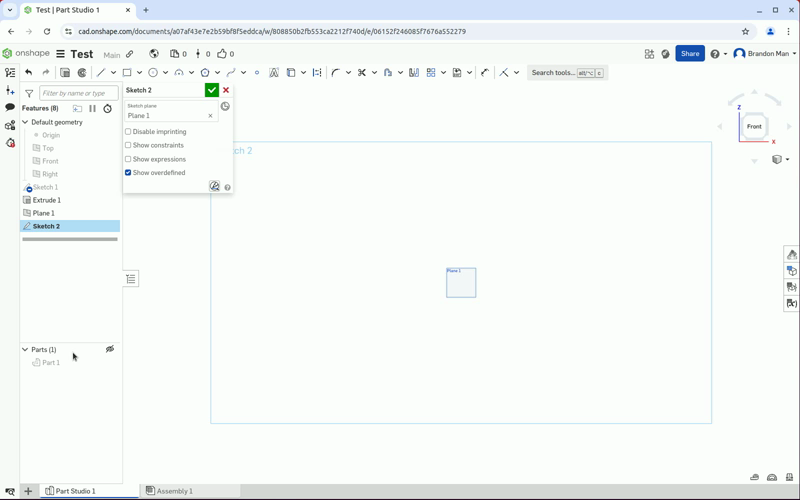
key(l)
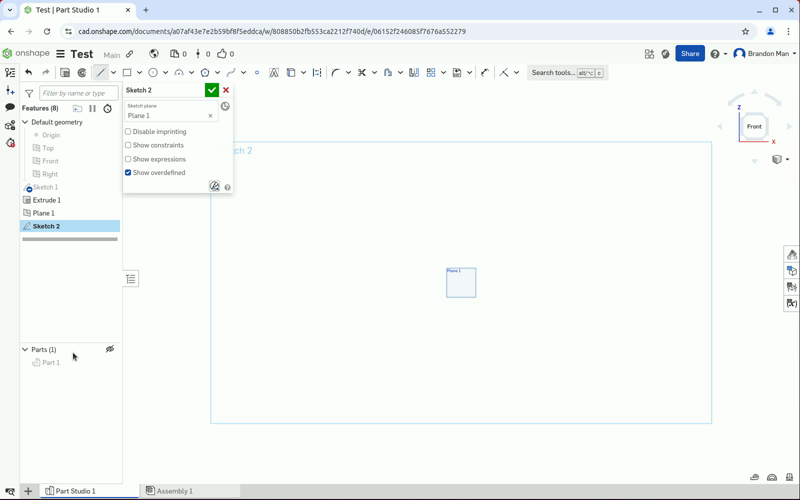
key_down(shift)
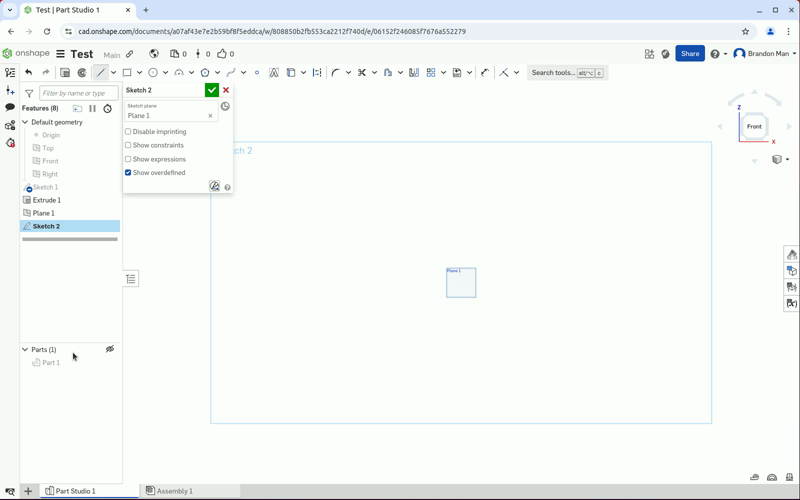
mouse_move(384, 301)
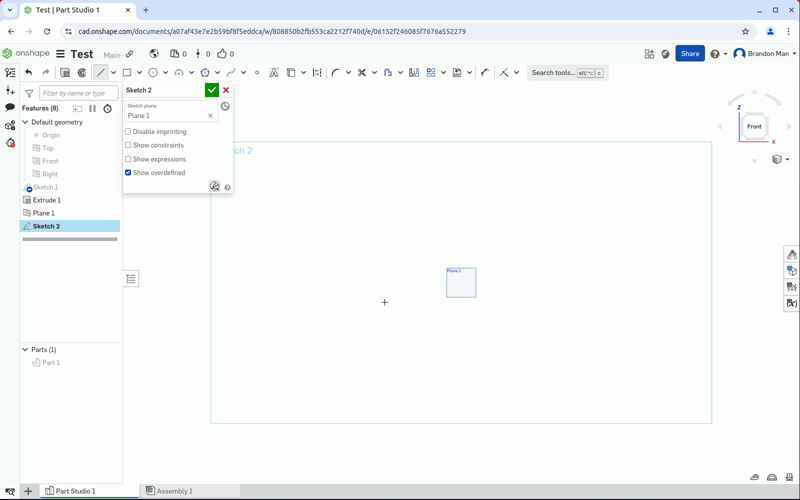
click(384, 301)
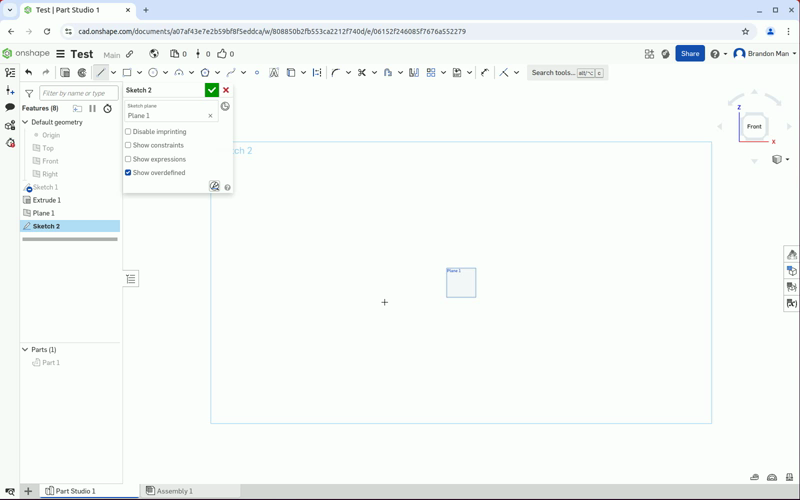
key_up(shift)
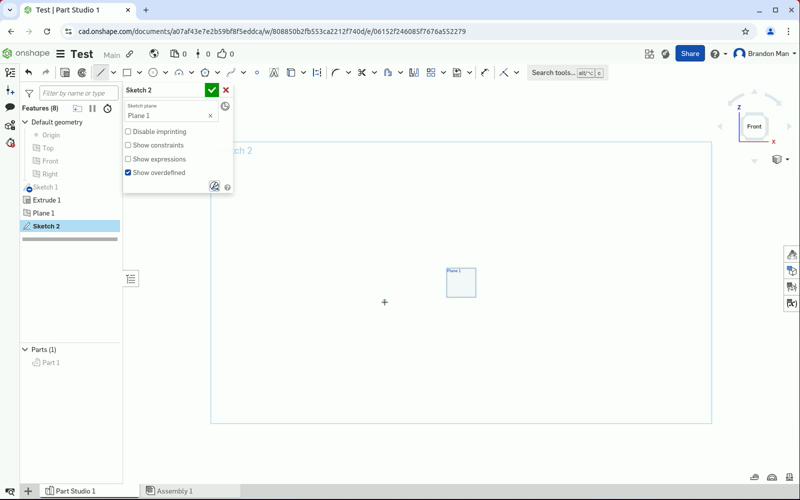
key_down(shift)
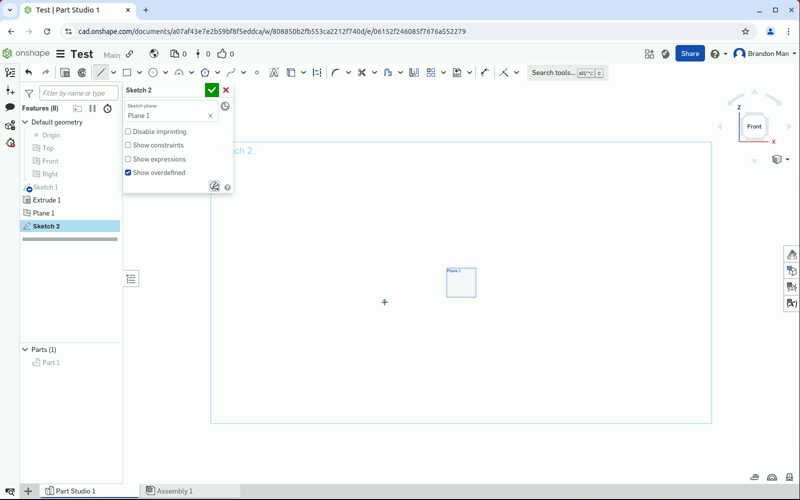
mouse_move(537, 301)
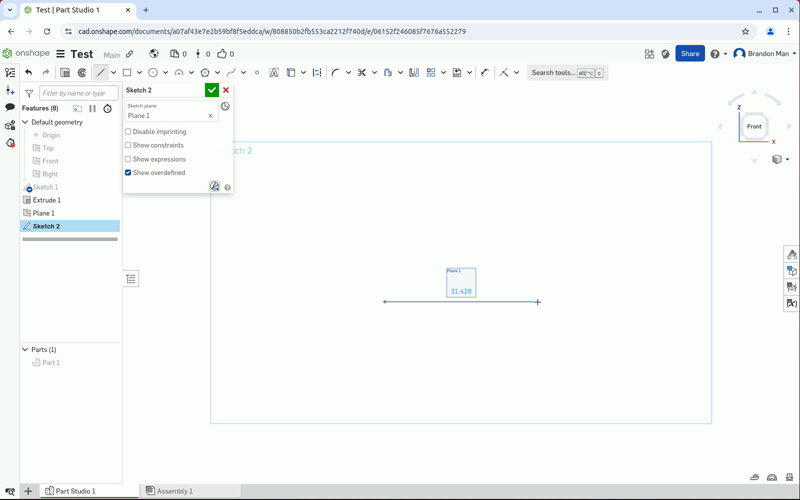
click(537, 301)
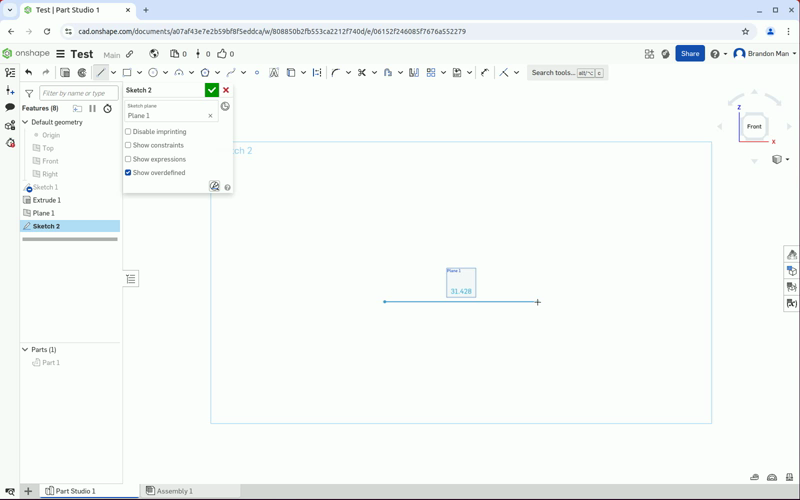
key_up(shift)
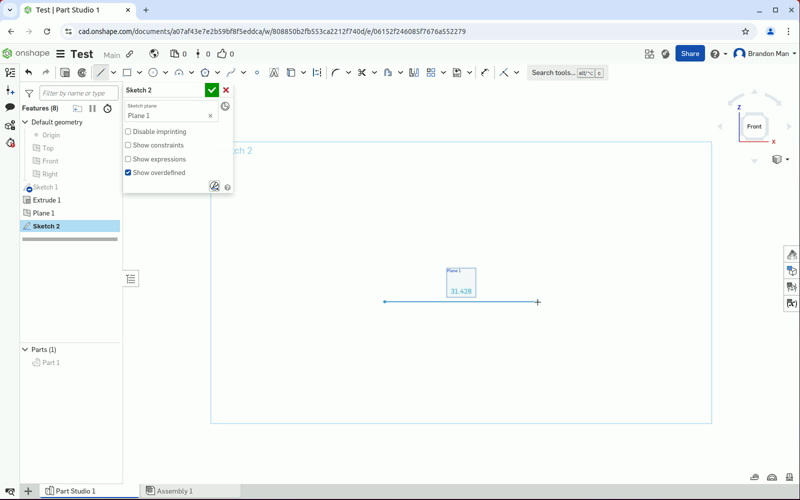
key_down(shift)
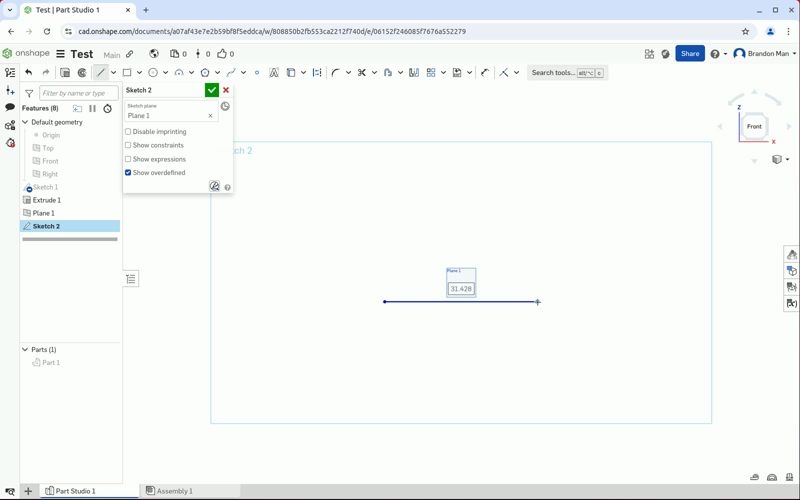
mouse_move(567, 301)
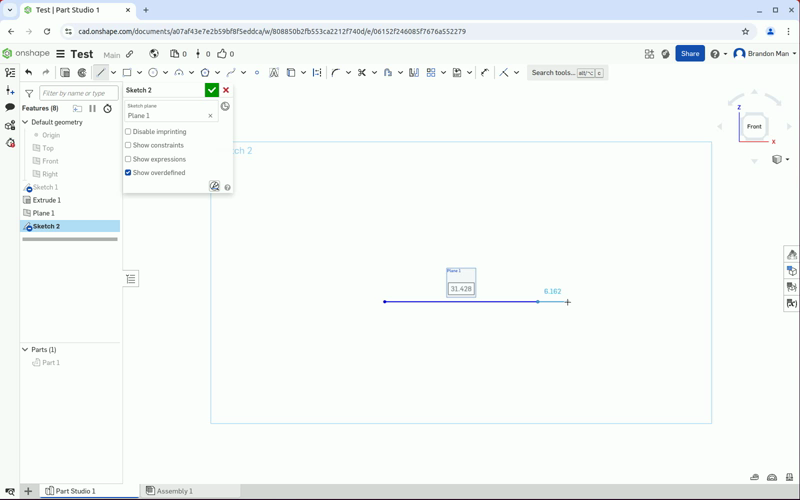
mouse_move(537, 263)
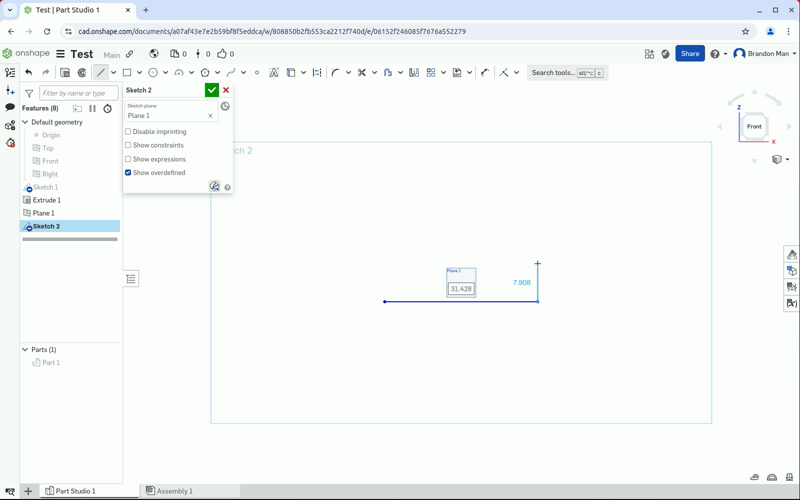
click(537, 263)
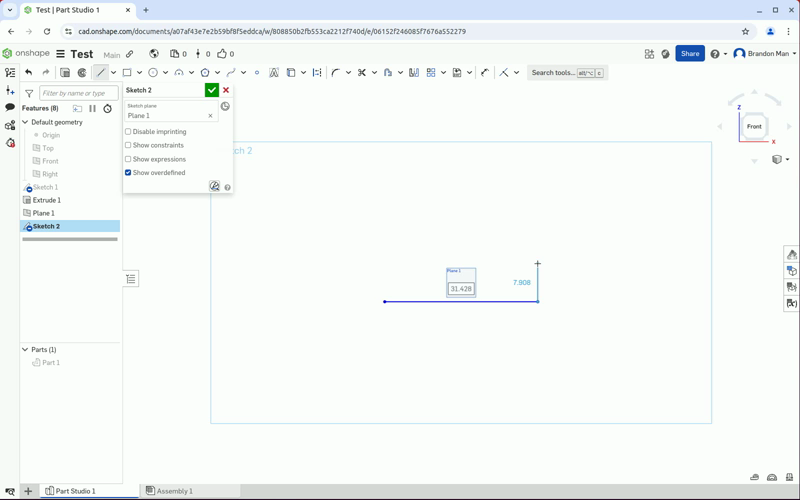
key_up(shift)
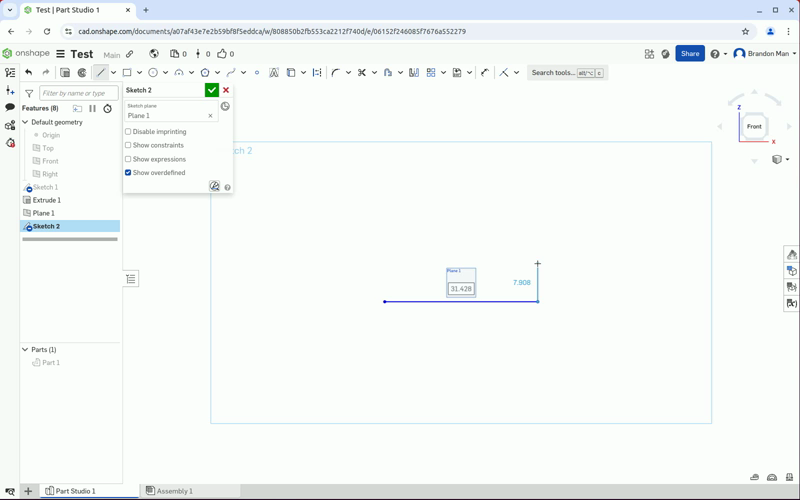
key_down(shift)
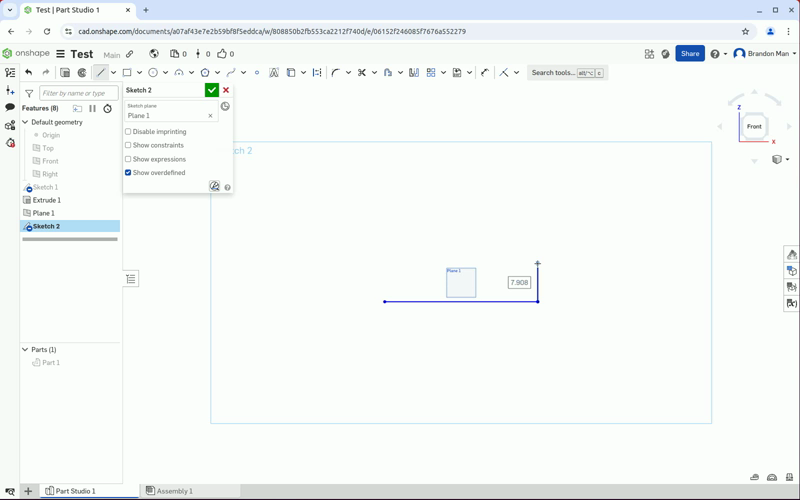
mouse_move(384, 263)
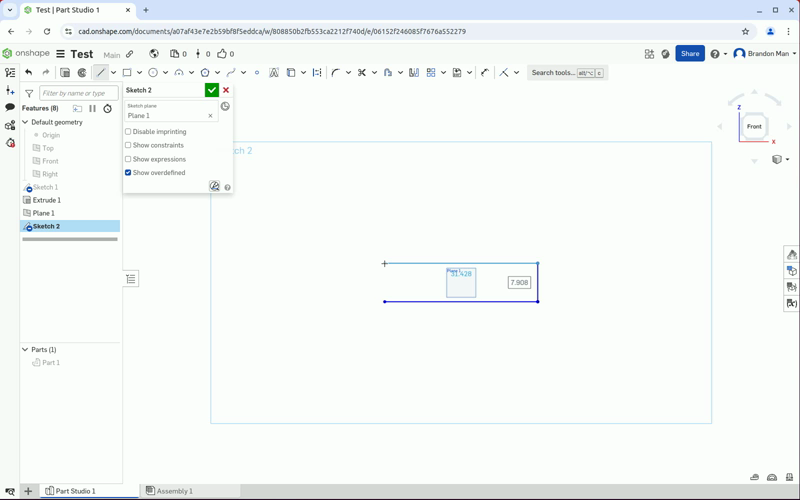
click(384, 263)
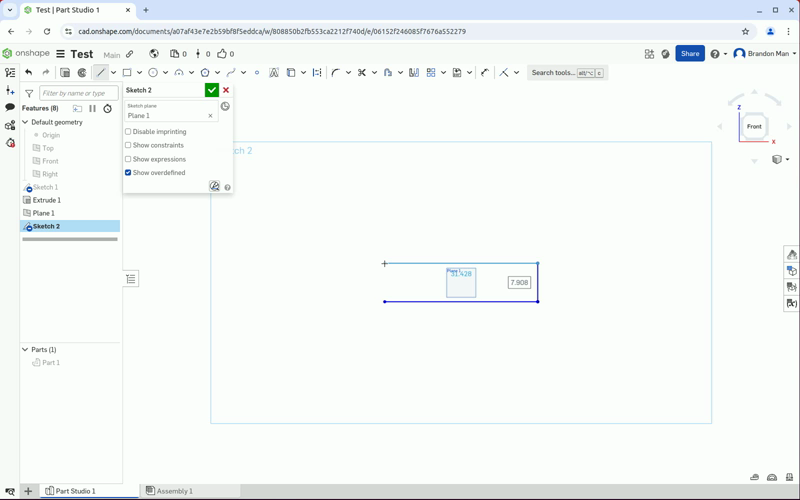
key_up(shift)
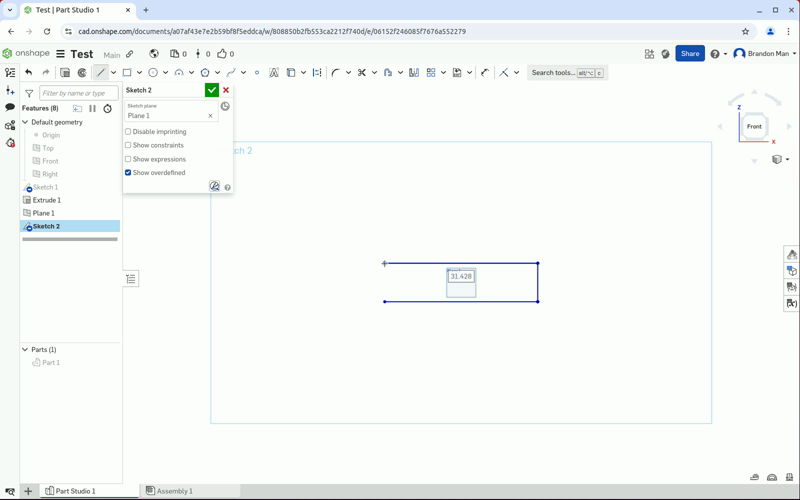
mouse_move(414, 263)
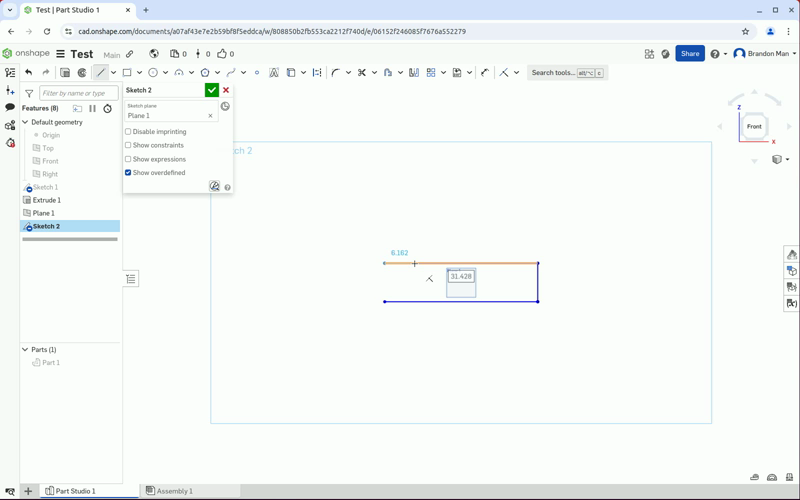
key_down(shift)
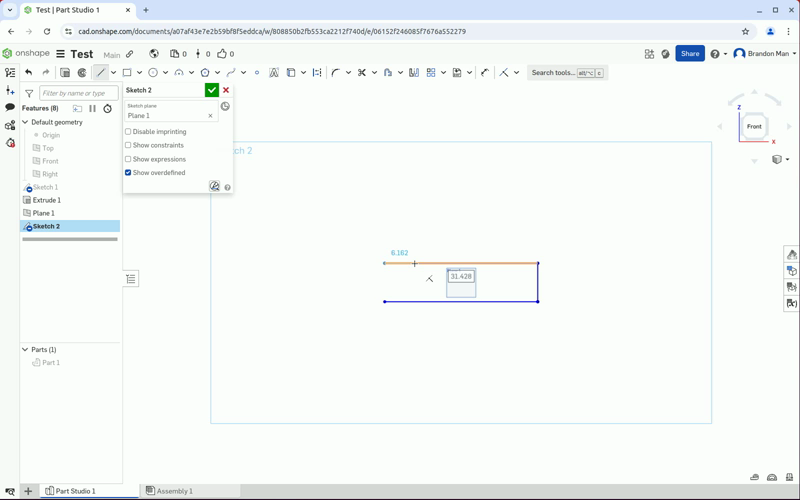
mouse_move(384, 301)
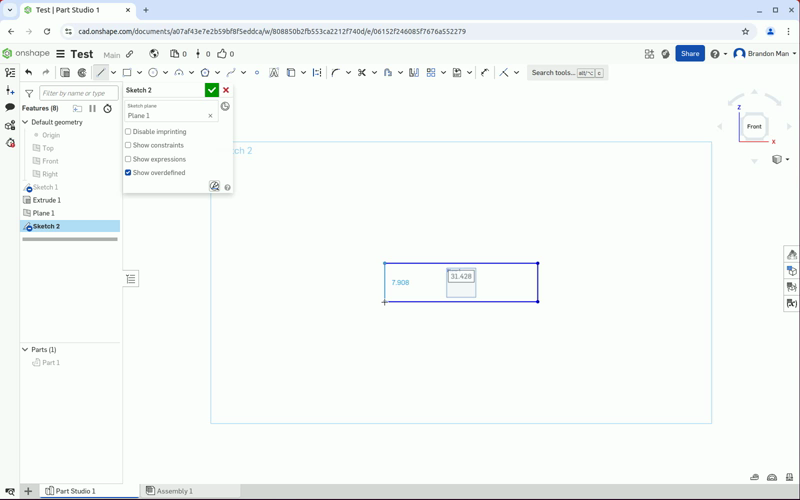
key_up(shift)
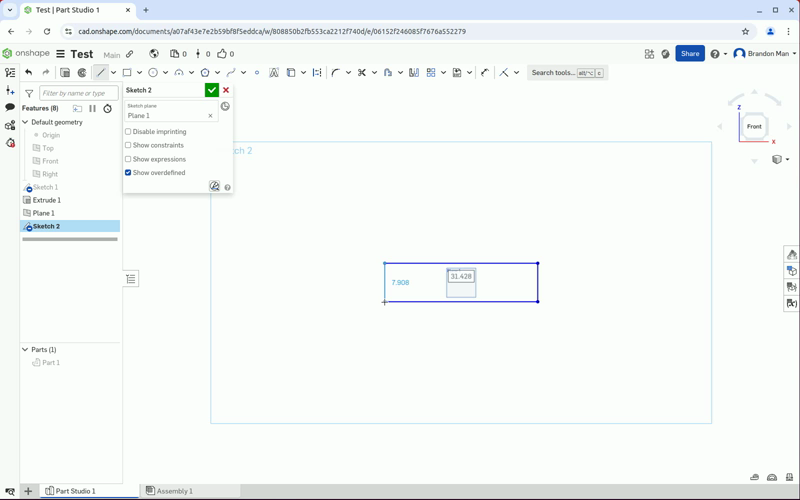
click(384, 301)
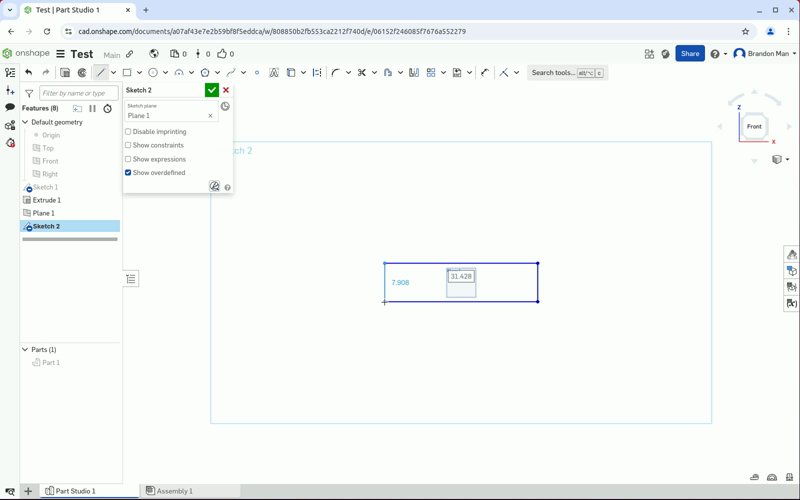
key(esc)
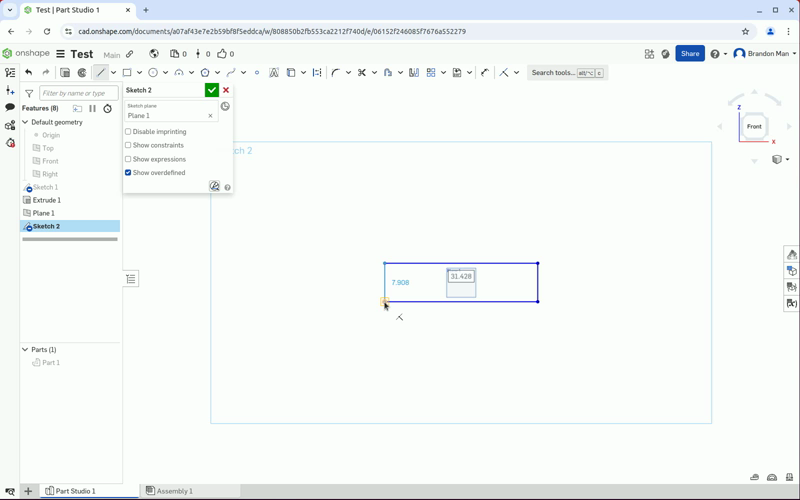
mouse_move(425, 278)
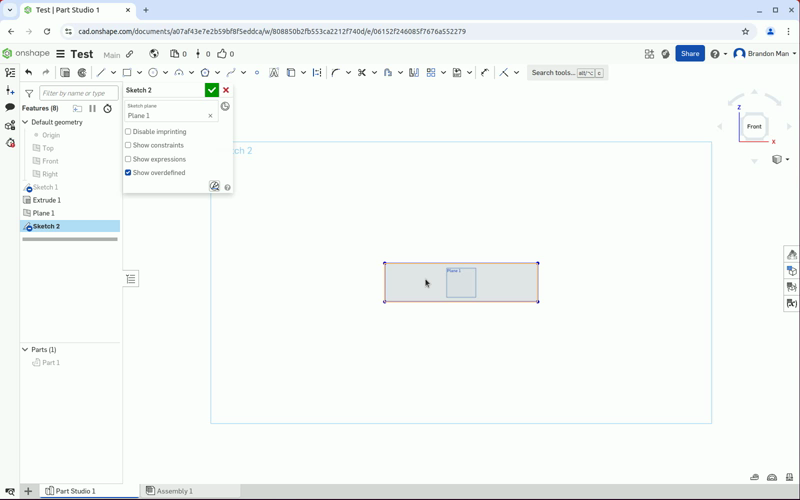
click(425, 278)
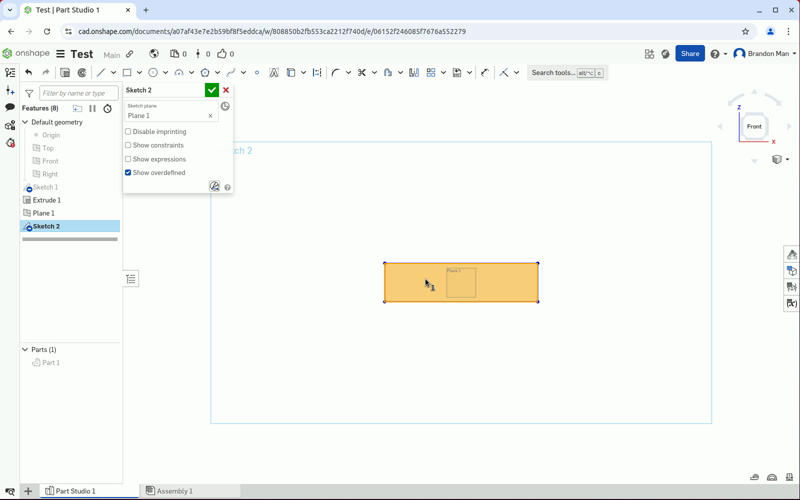
mouse_move(73, 352)
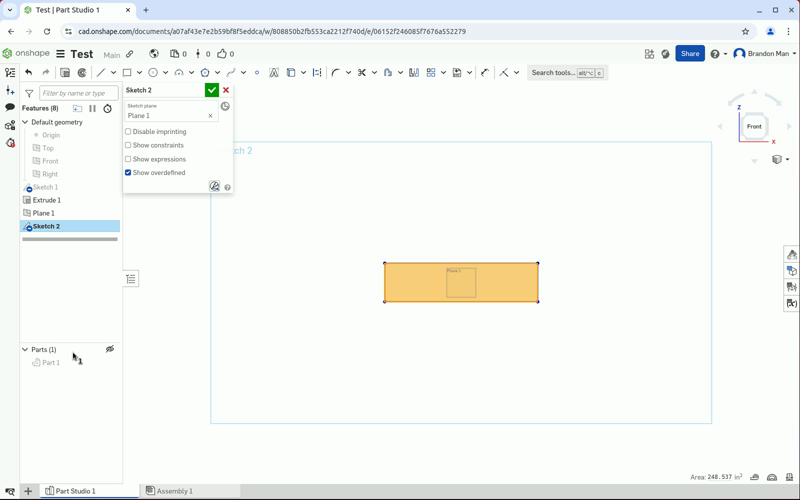
key(shift+y)
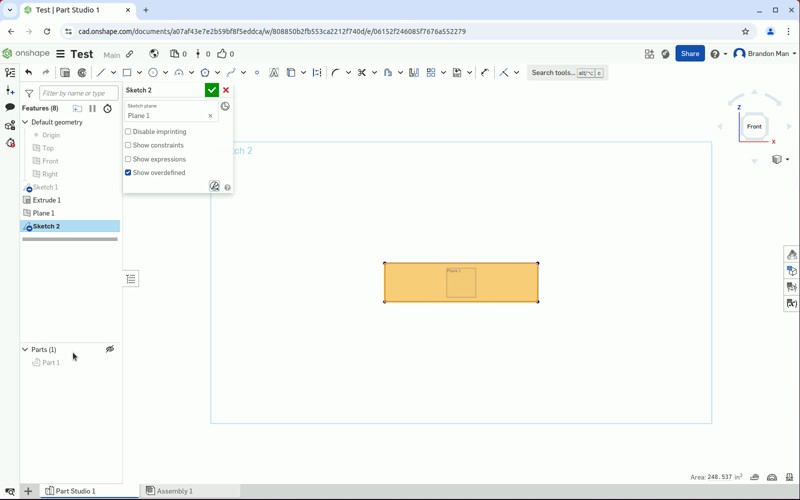
key(shift+e)
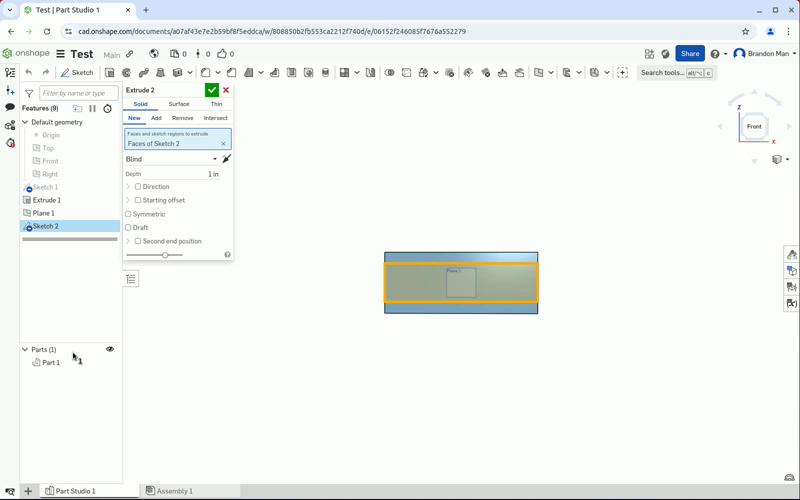
mouse_move(143, 106)
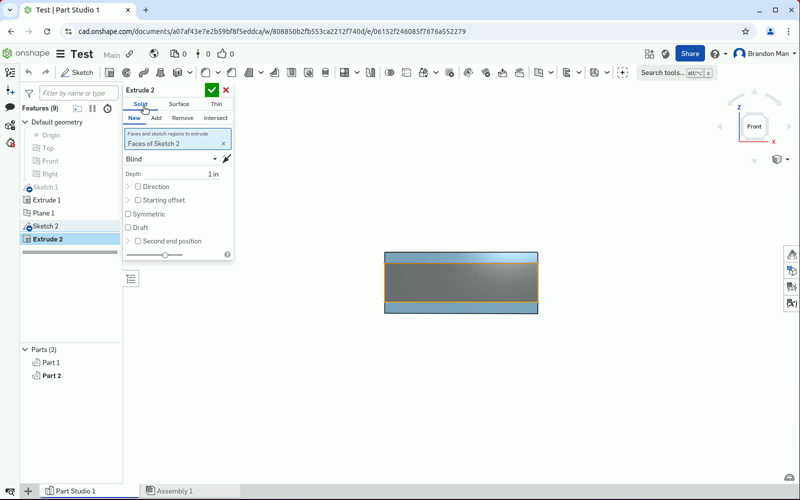
click(143, 106)
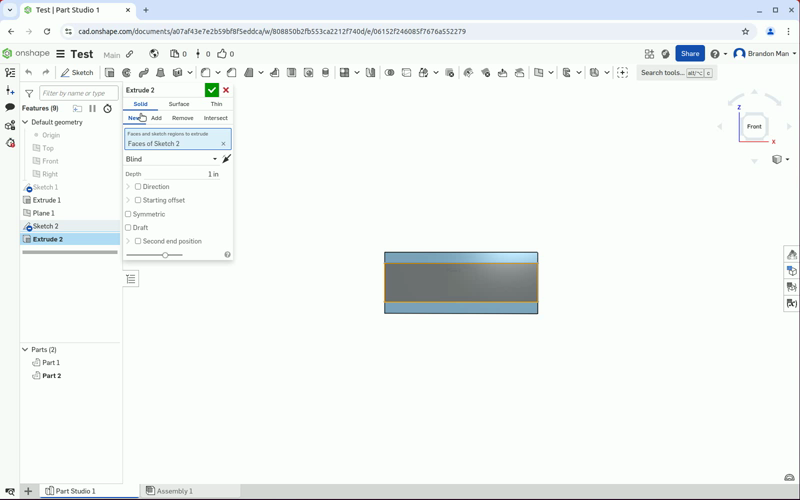
mouse_move(137, 120)
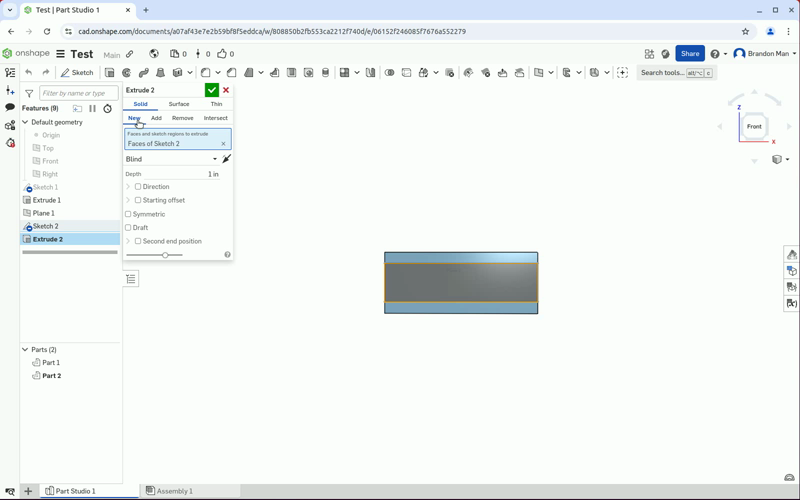
click(137, 120)
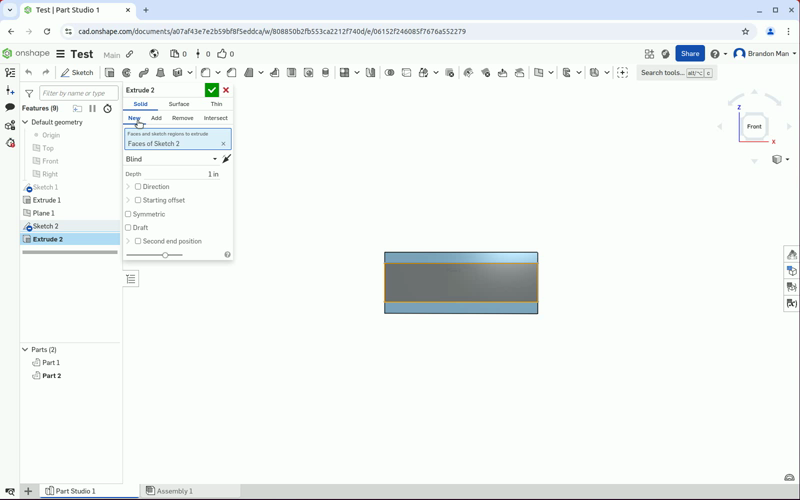
key(tab, 4)
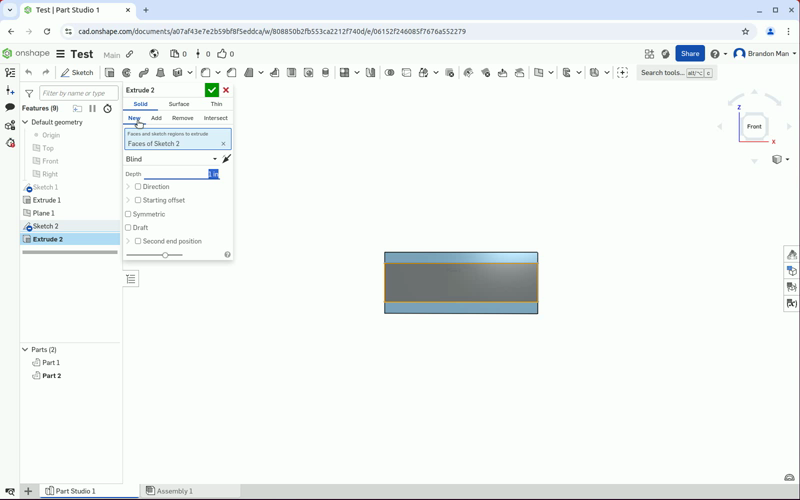
text(4.092)
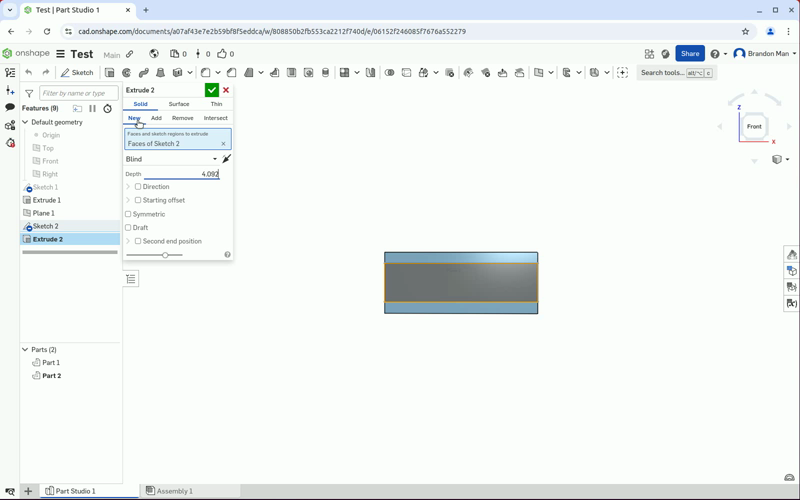
key(enter)
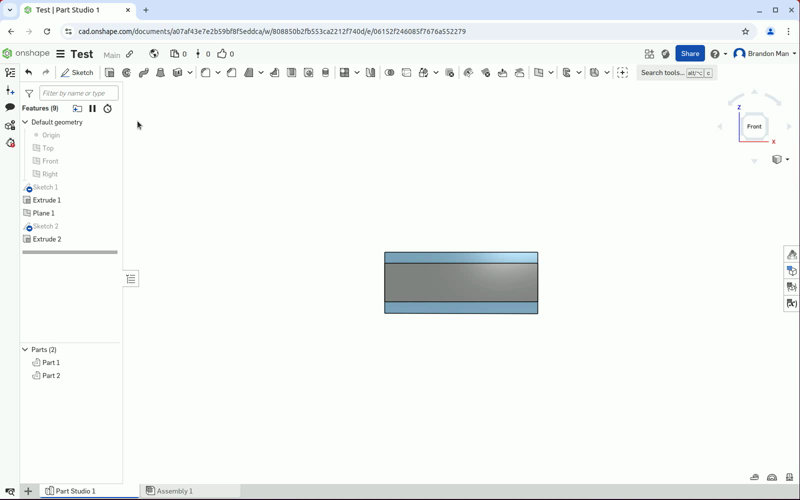
key(shift+h)
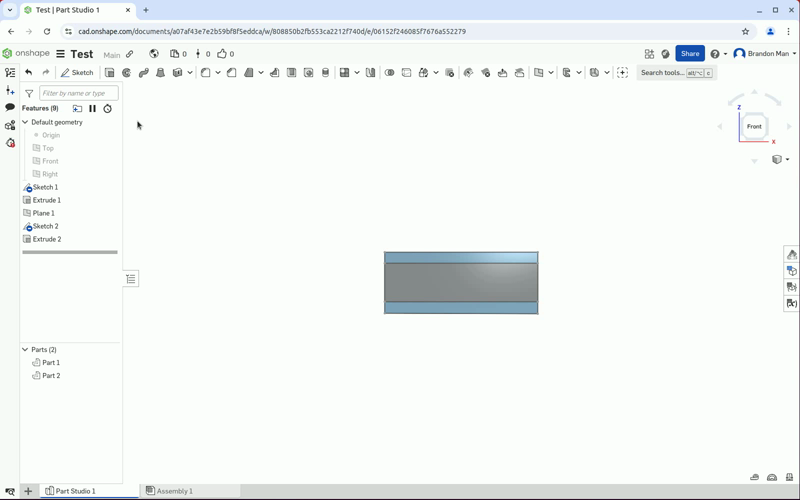
key(shift+h)
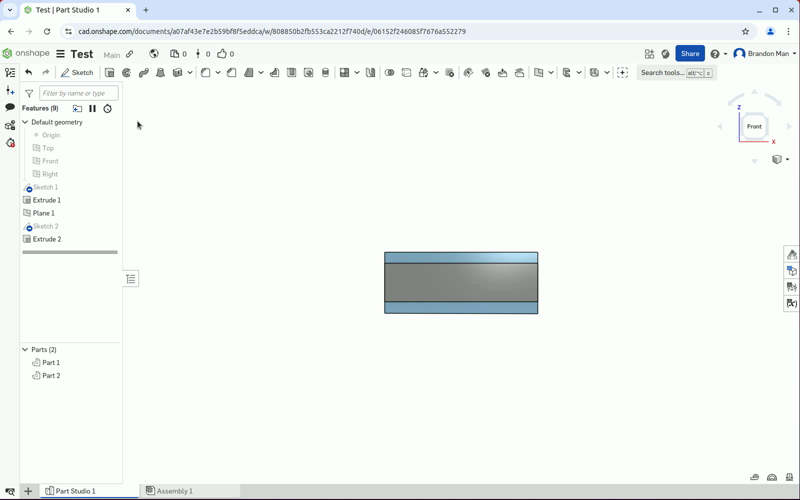
mouse_move(73, 189)
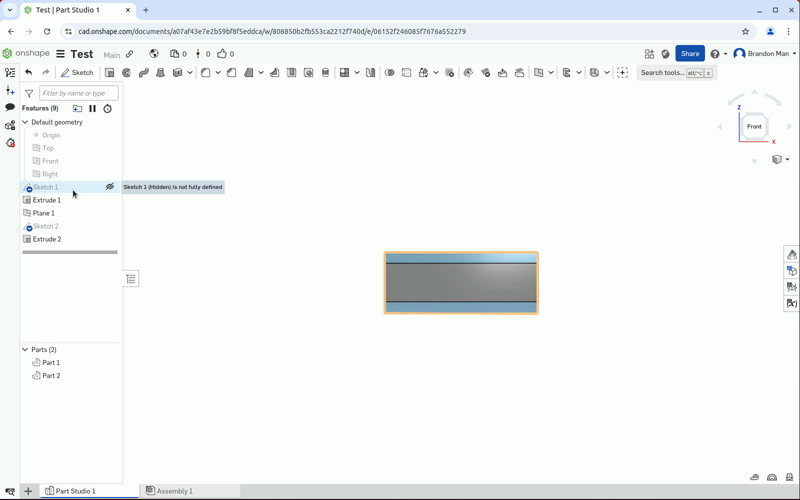
click(73, 189)
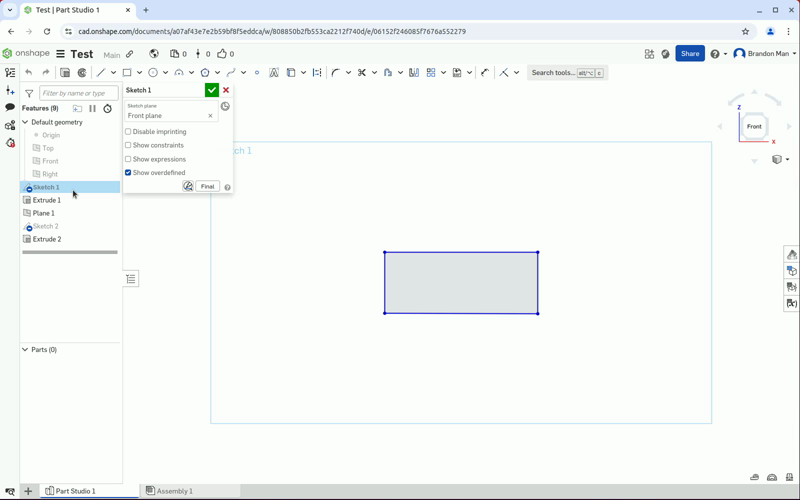
mouse_move(229, 92)
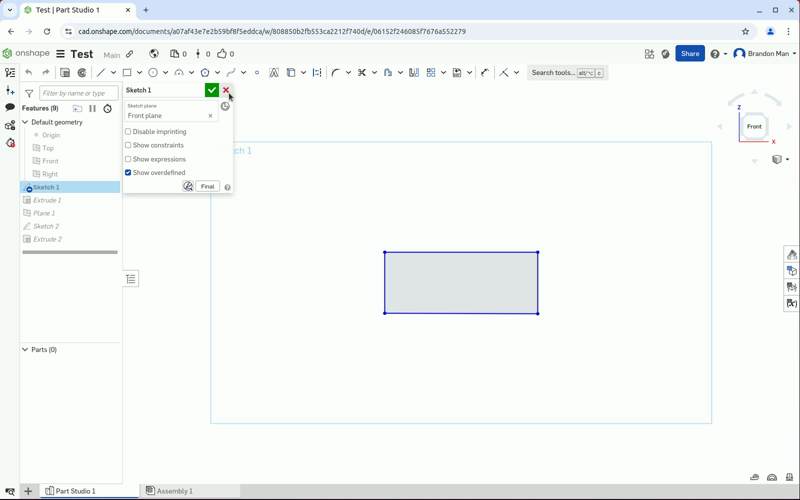
click(229, 92)
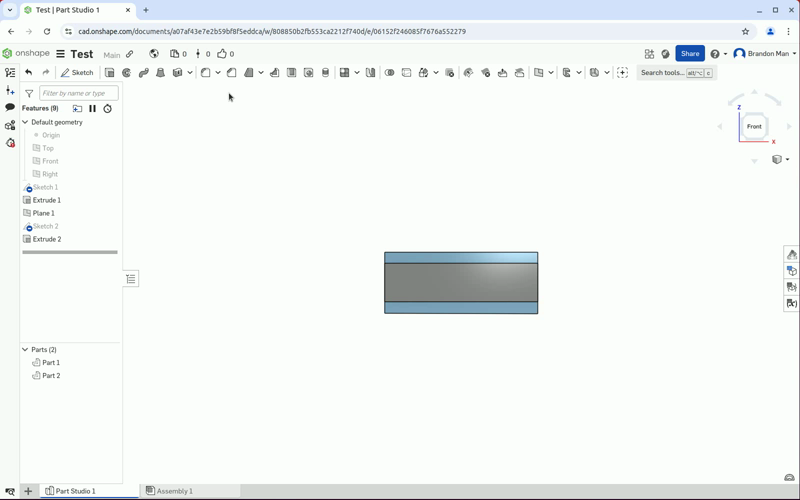
mouse_move(541, 75)
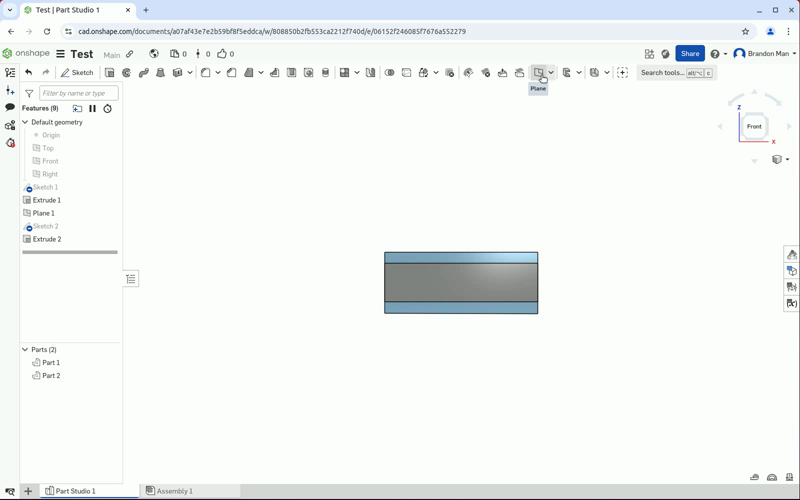
click(541, 75)
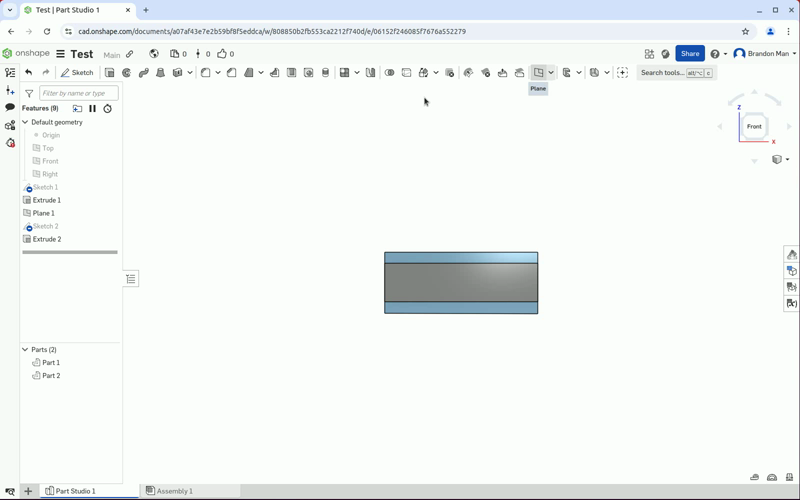
mouse_move(73, 163)
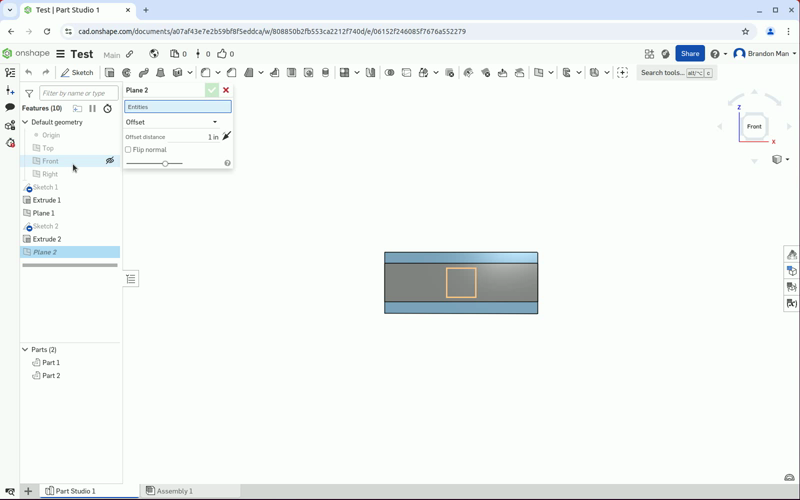
click(73, 163)
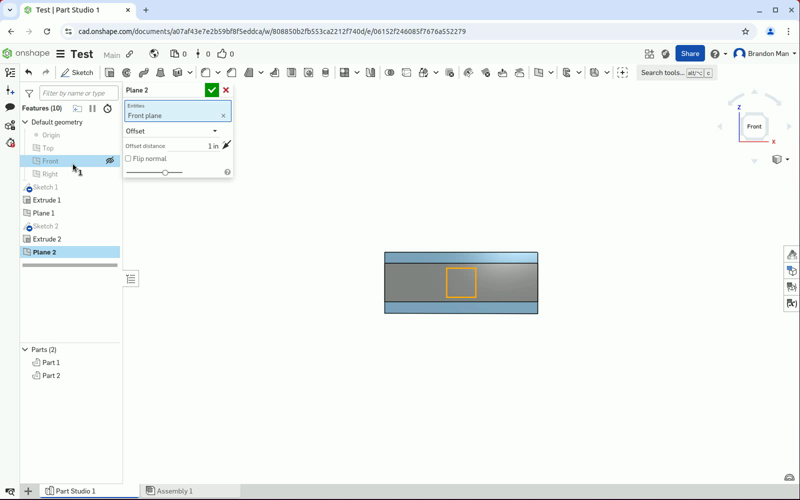
key(tab, 2)
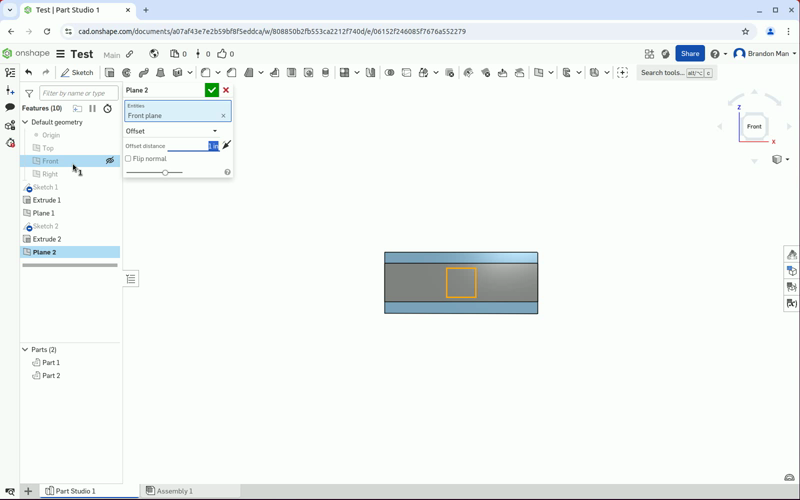
text(9.397)
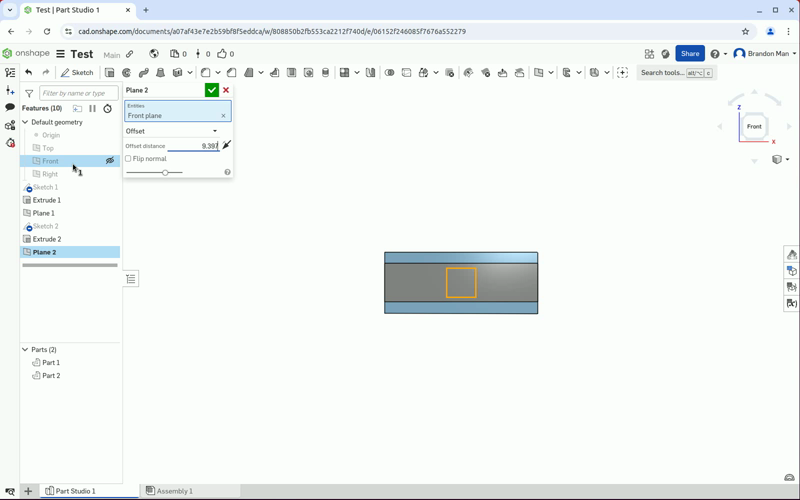
key(enter, 2)
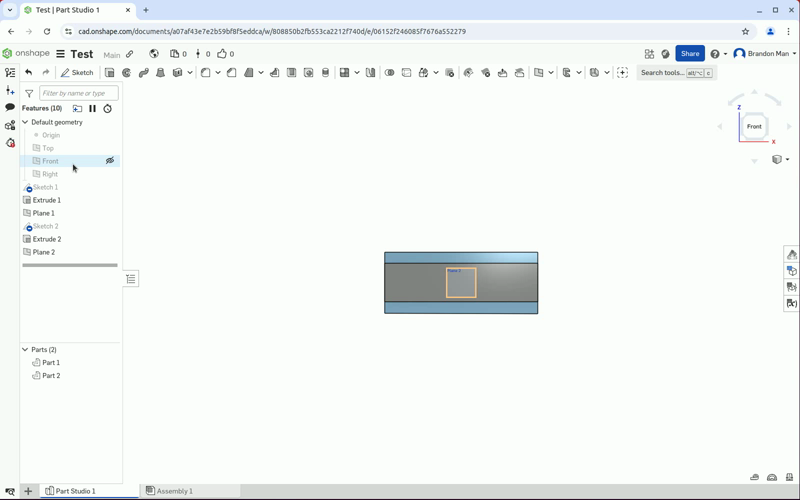
key(shift+s)
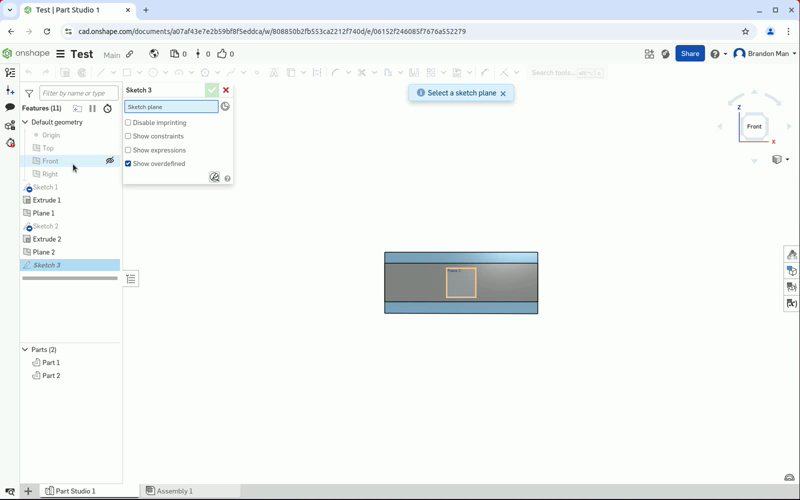
mouse_move(73, 254)
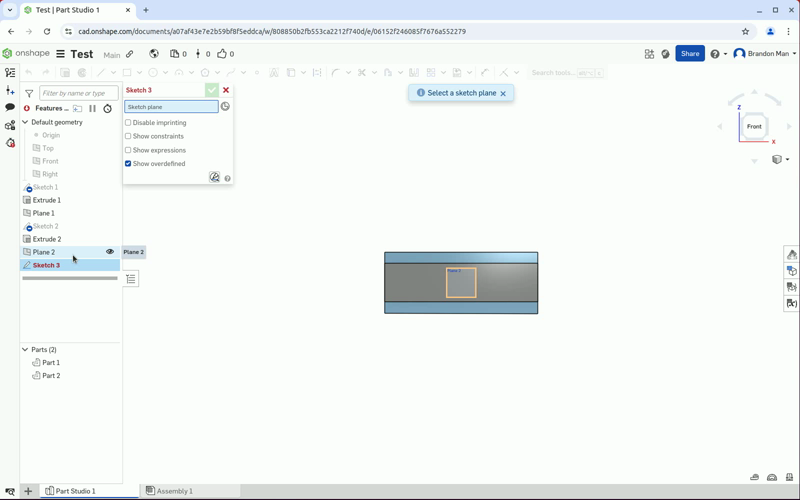
click(73, 254)
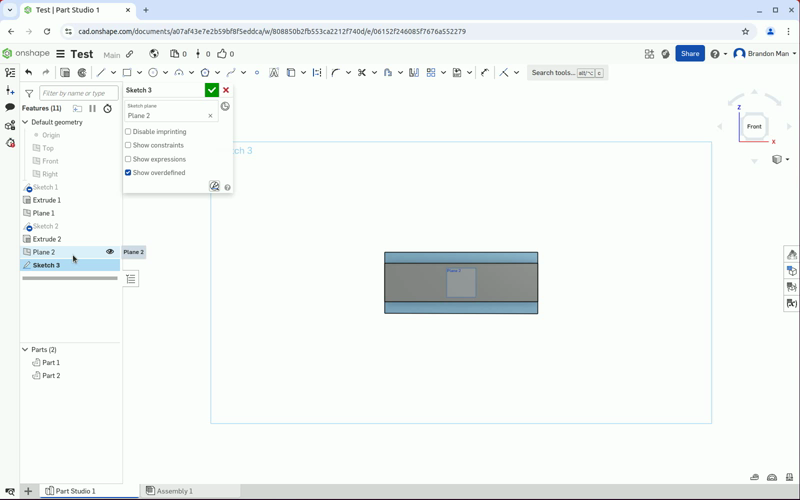
mouse_move(73, 352)
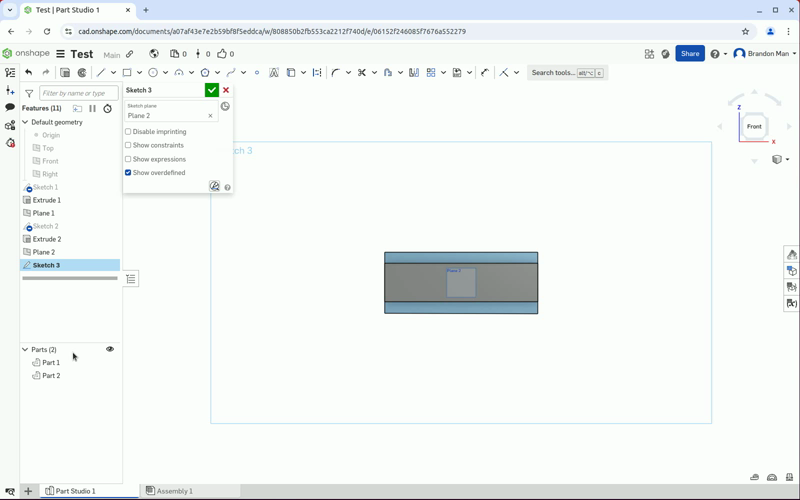
key(y)
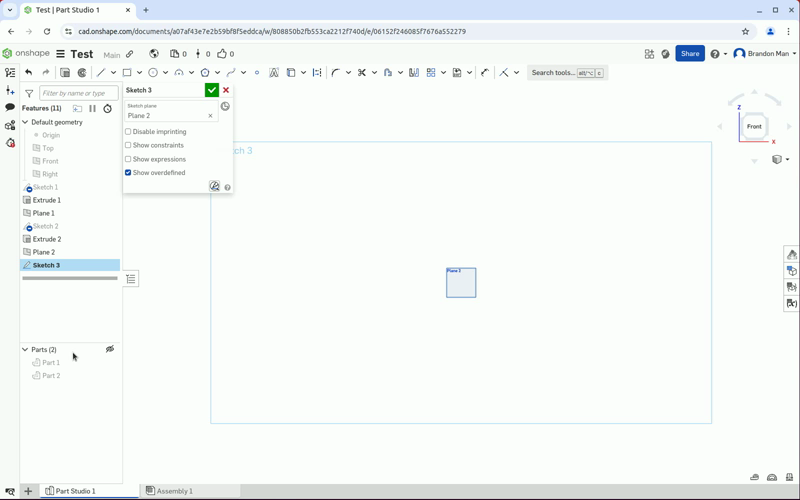
key(l)
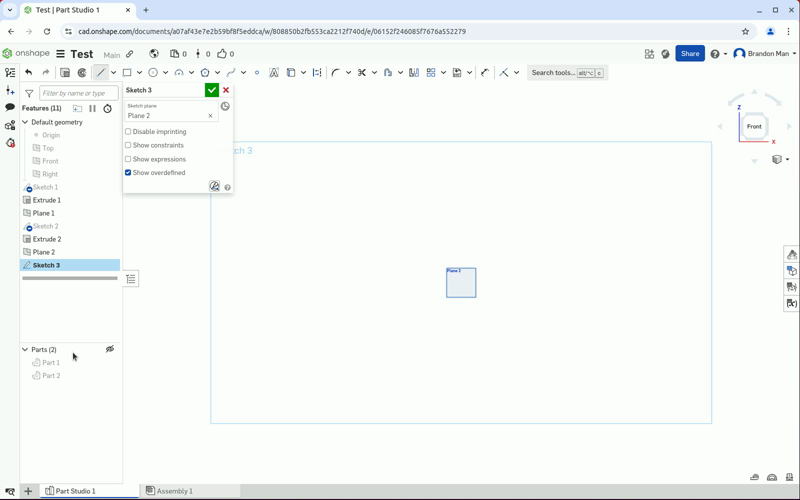
key_down(shift)
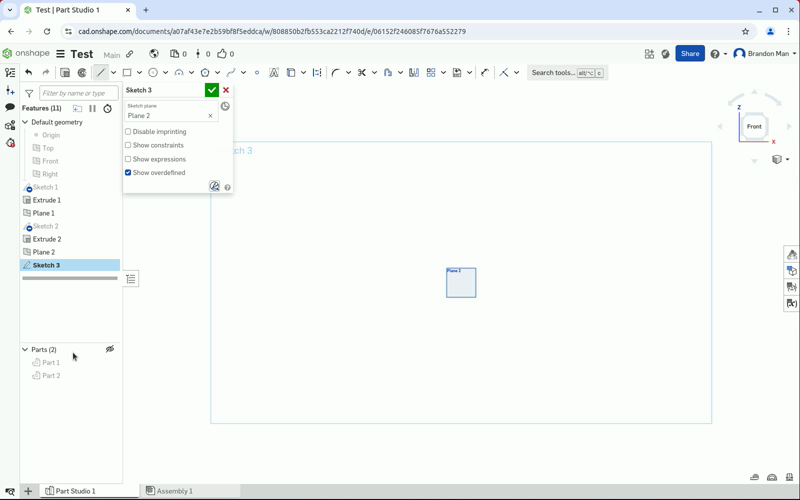
mouse_move(384, 301)
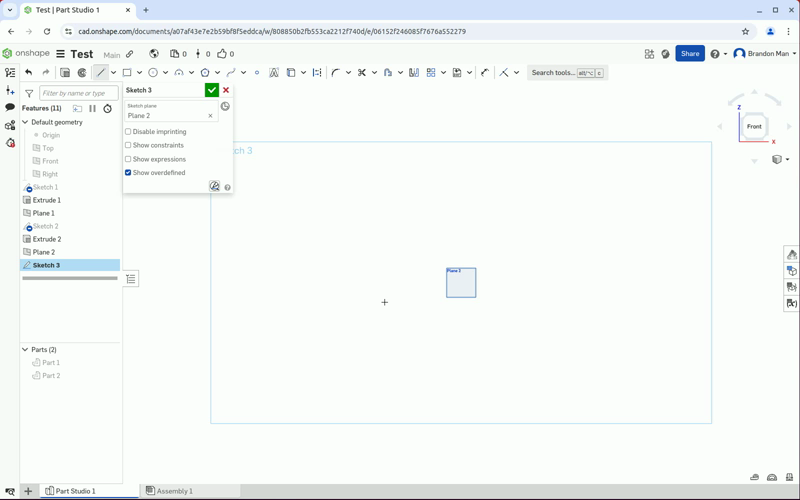
click(384, 301)
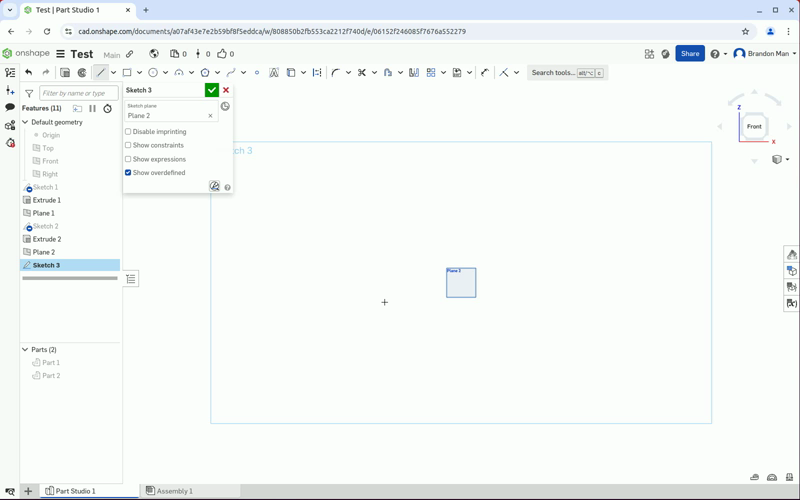
key_up(shift)
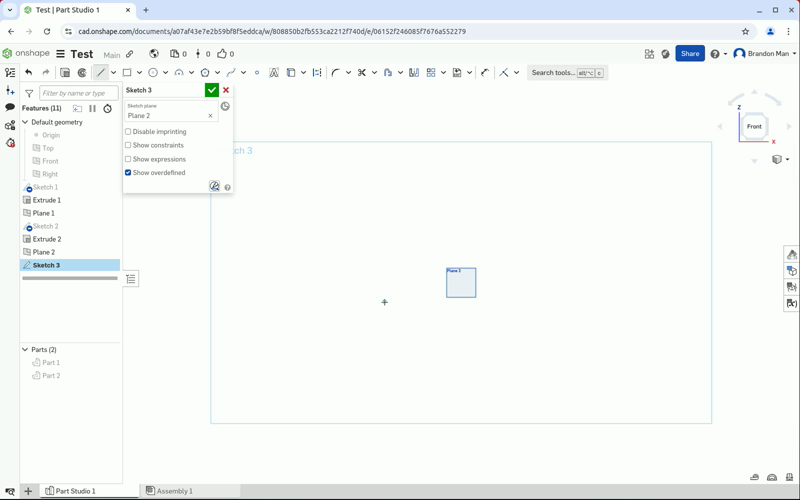
key_down(shift)
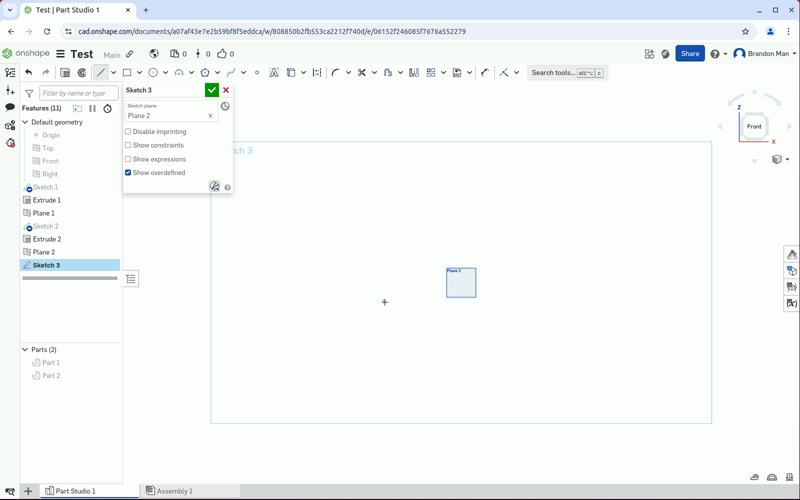
mouse_move(461, 301)
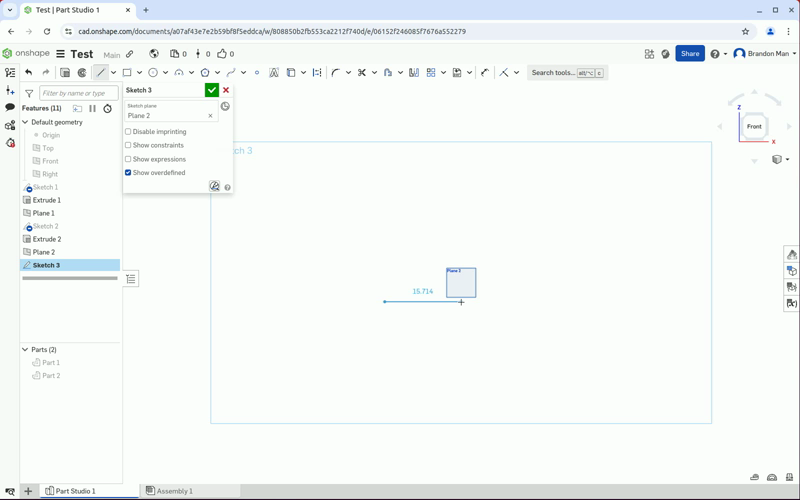
click(461, 301)
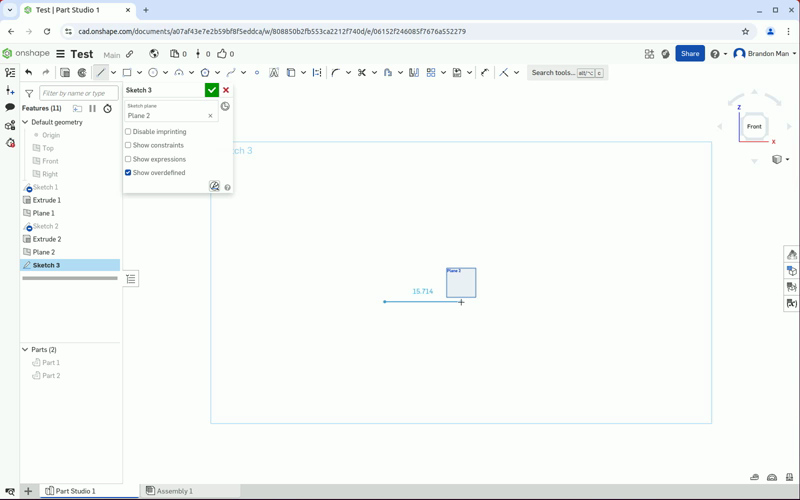
key_up(shift)
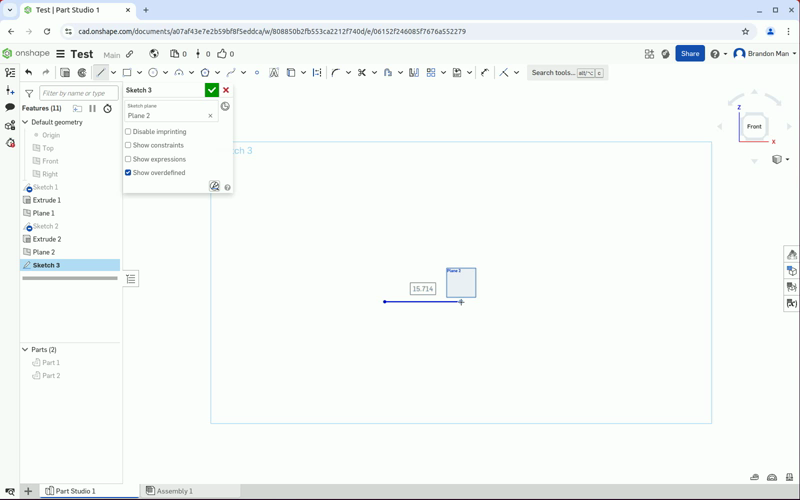
key_down(shift)
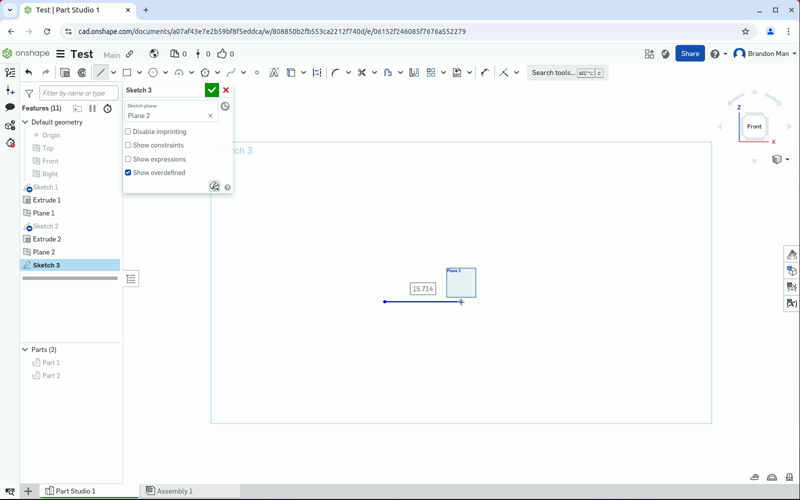
mouse_move(491, 301)
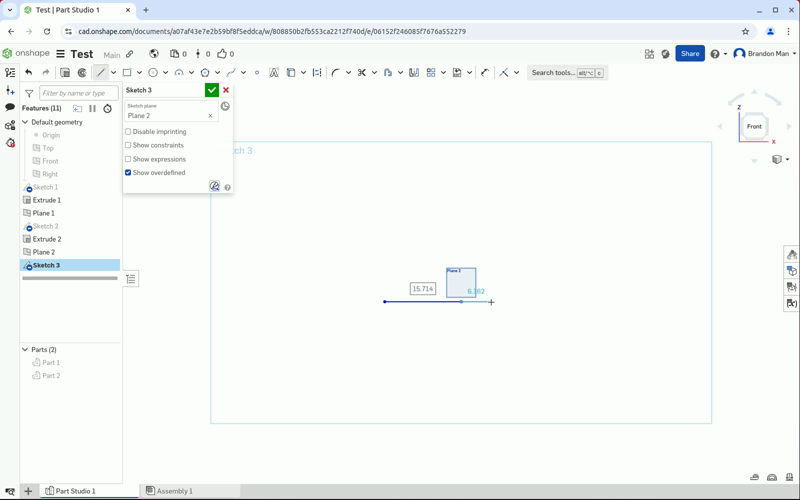
mouse_move(461, 263)
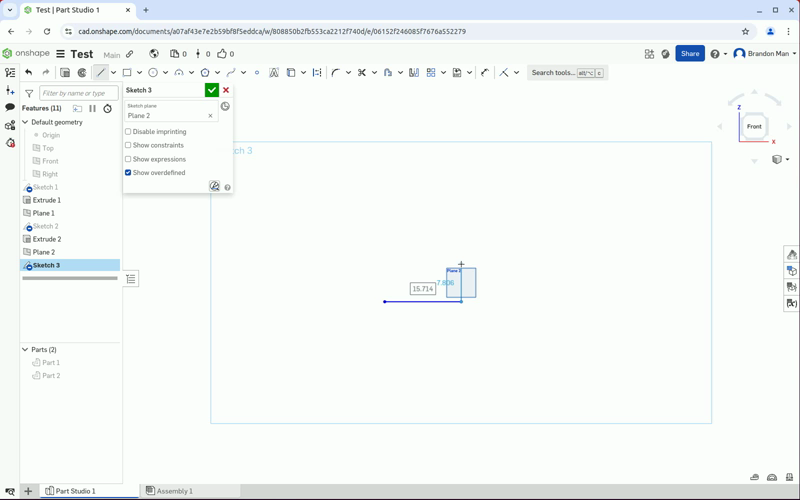
click(461, 263)
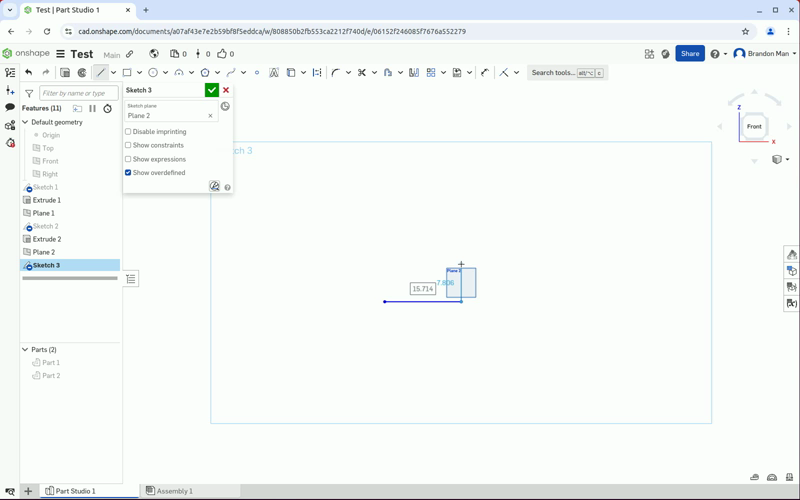
key_up(shift)
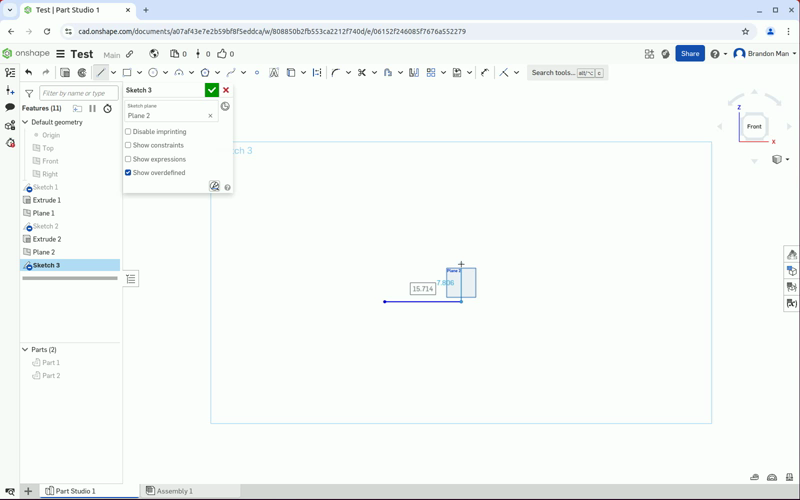
key_down(shift)
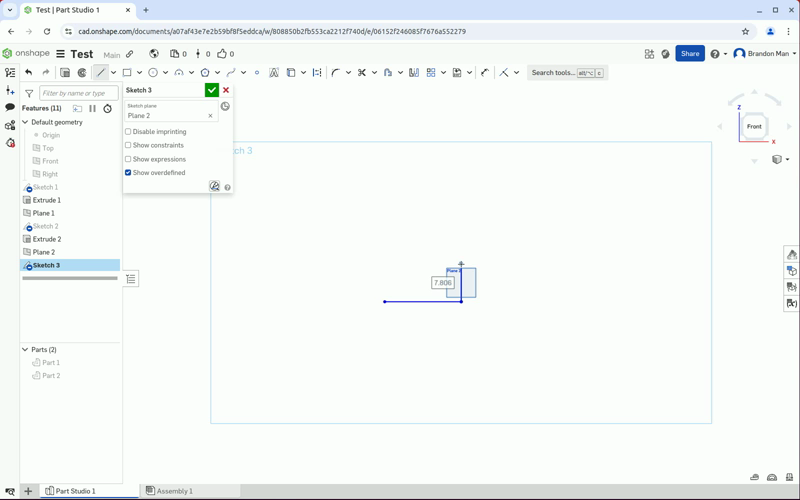
mouse_move(384, 263)
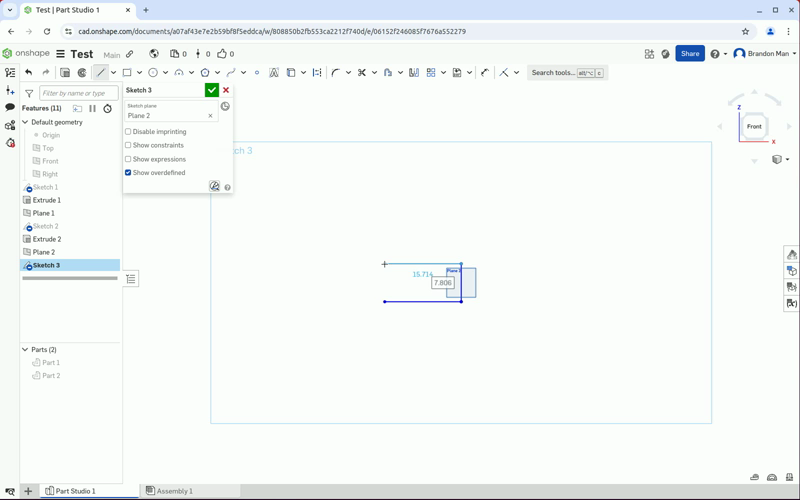
click(384, 263)
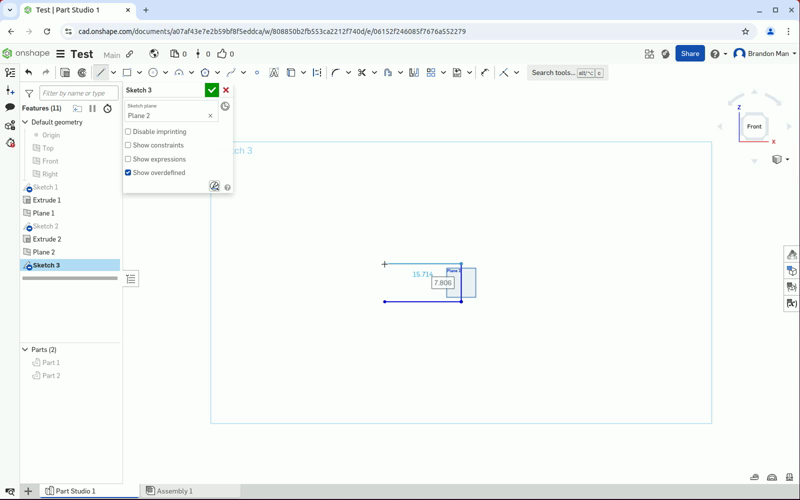
key_up(shift)
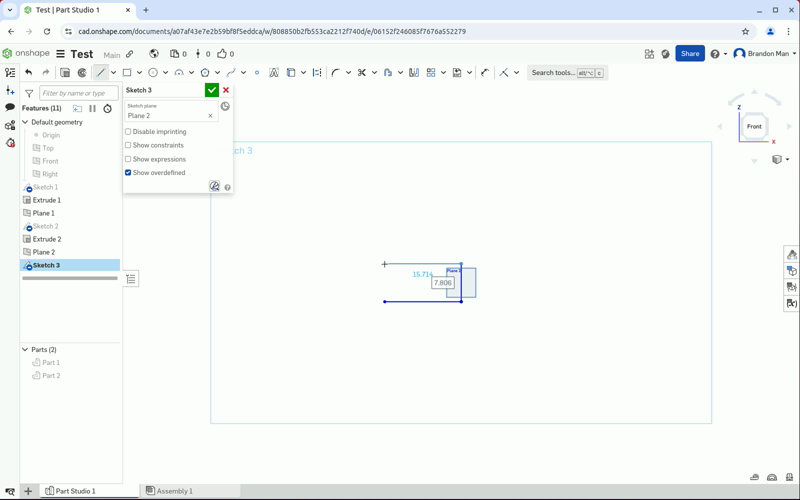
mouse_move(414, 263)
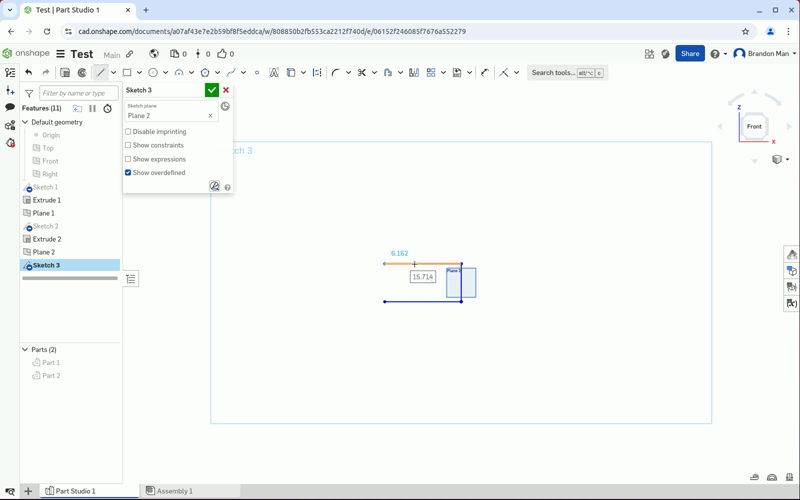
key_down(shift)
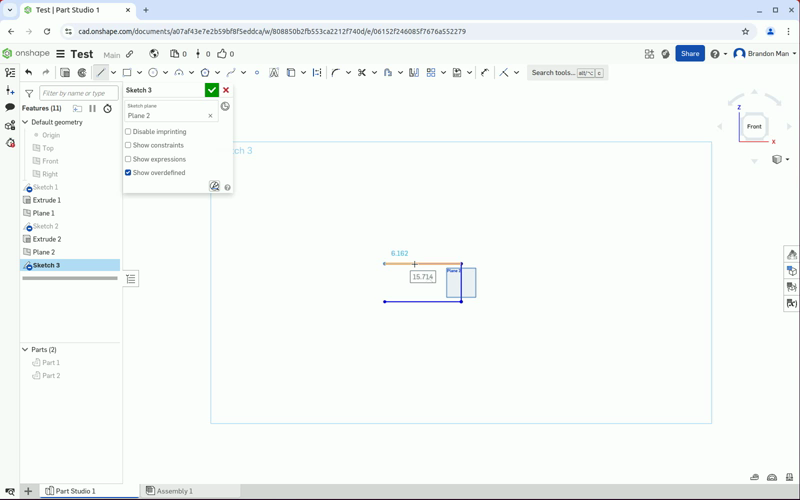
mouse_move(384, 301)
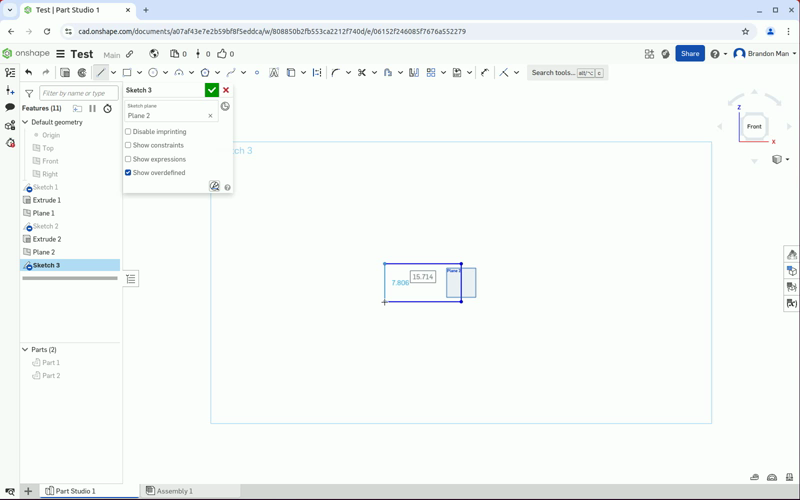
key_up(shift)
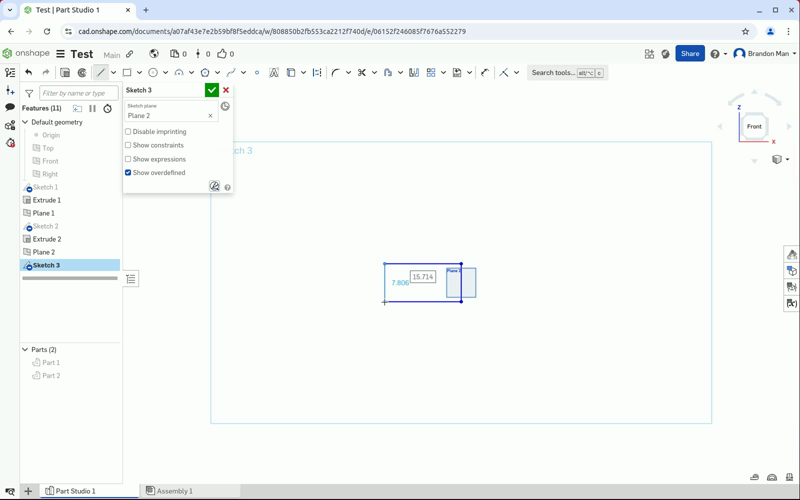
click(384, 301)
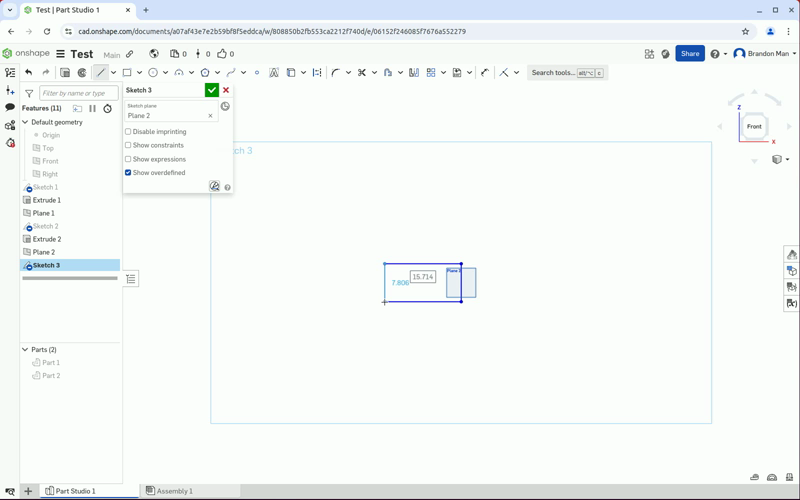
key(esc)
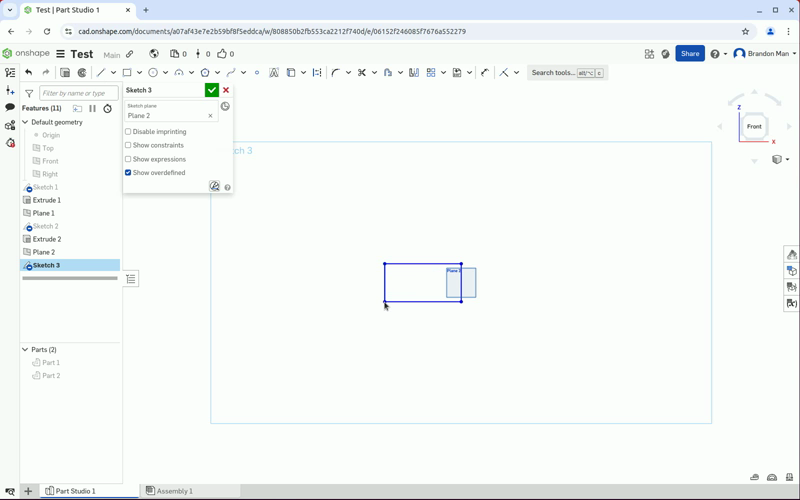
mouse_move(410, 289)
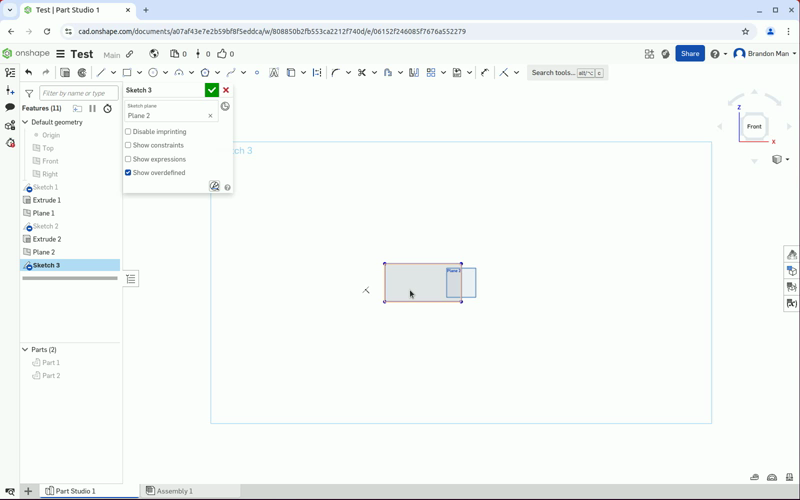
click(410, 289)
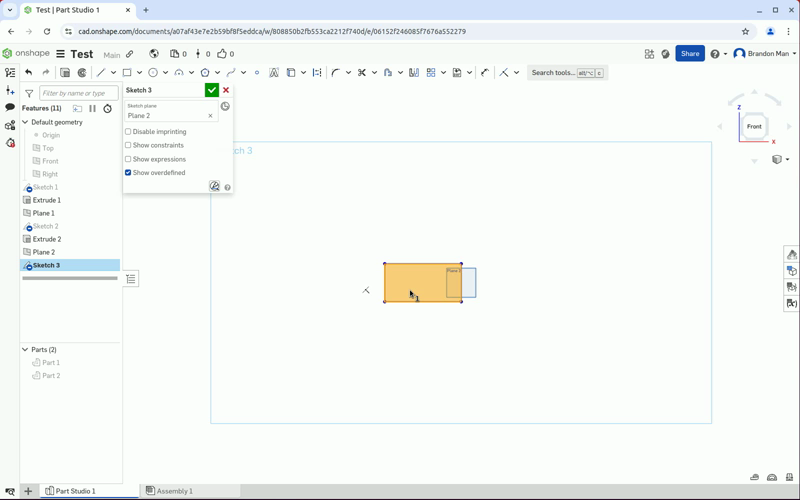
mouse_move(73, 352)
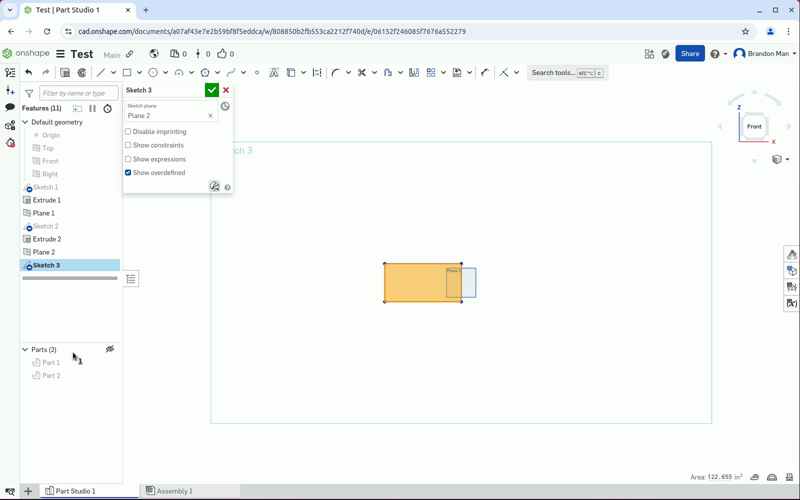
key(shift+y)
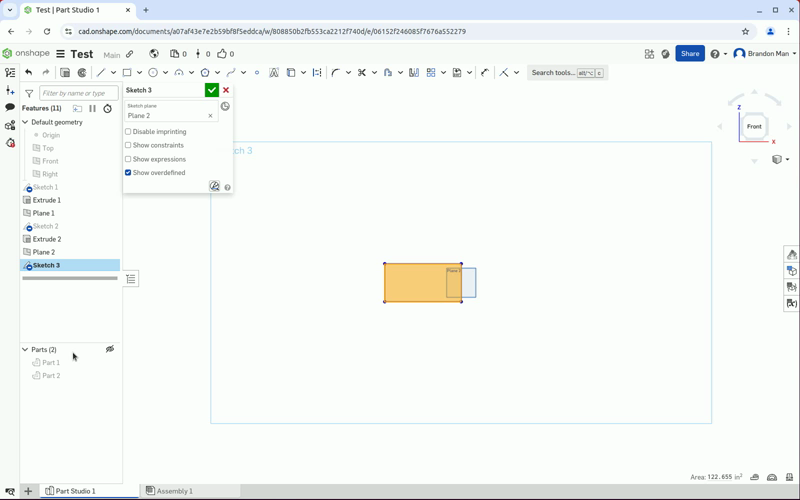
key(shift+e)
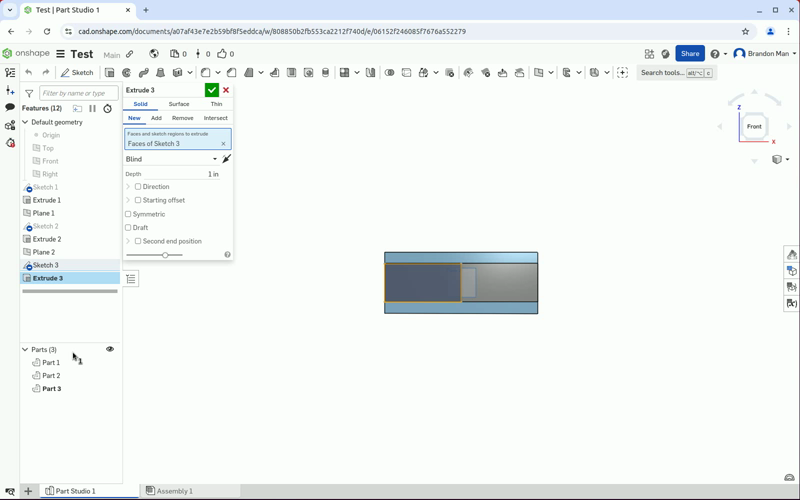
mouse_move(143, 106)
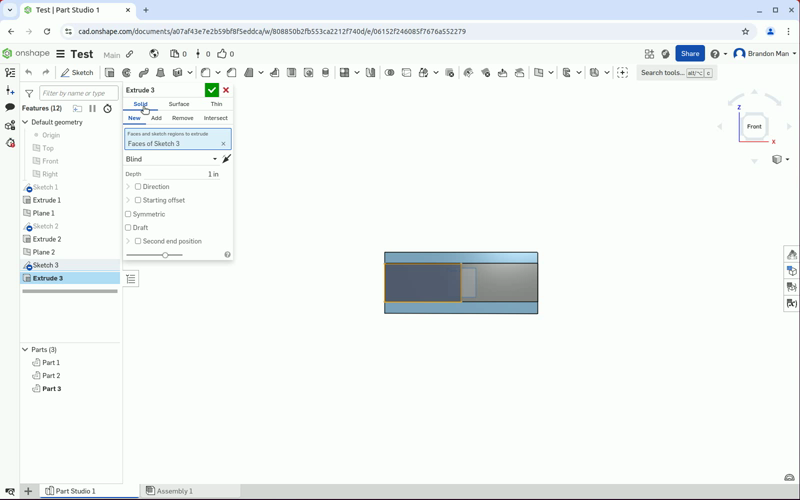
click(143, 106)
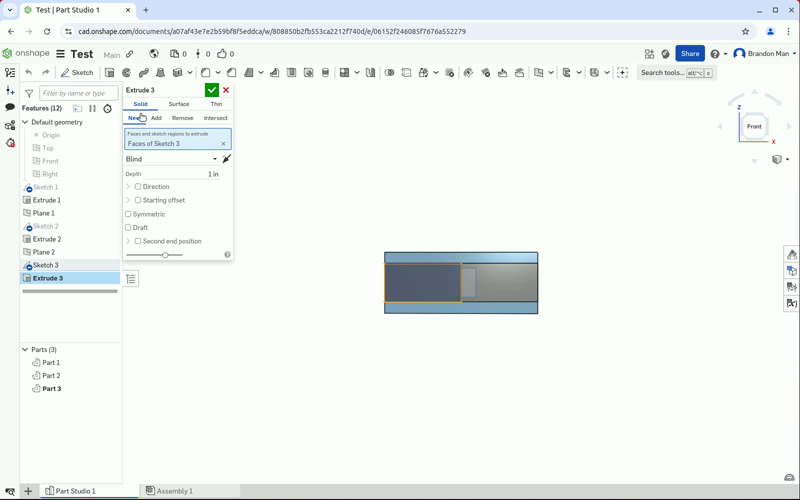
mouse_move(137, 120)
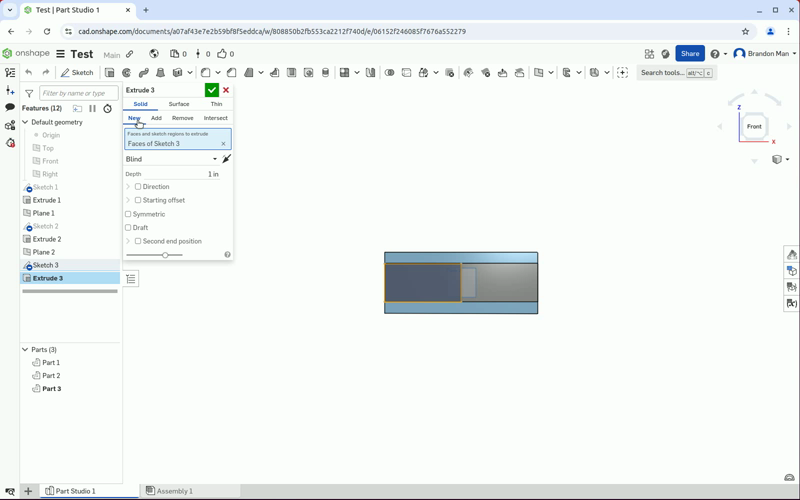
click(137, 120)
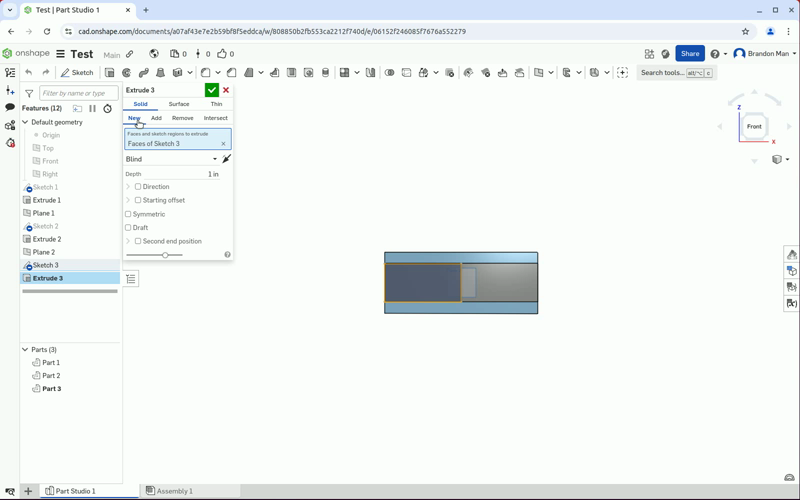
key(tab, 4)
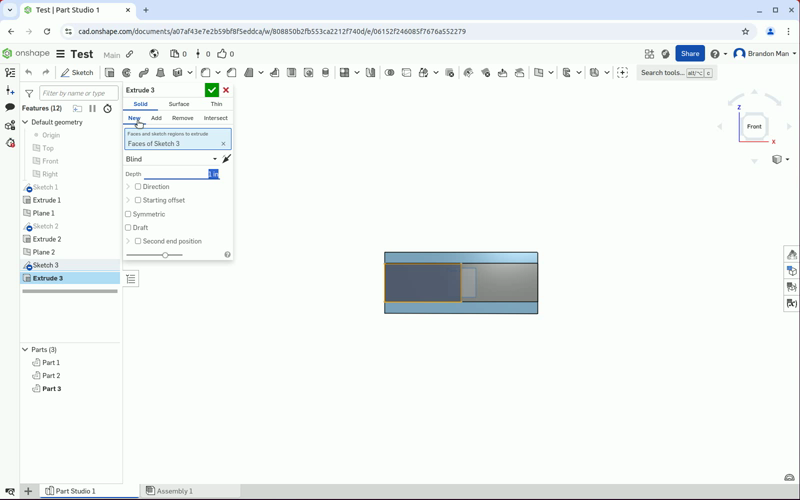
text(1.685)
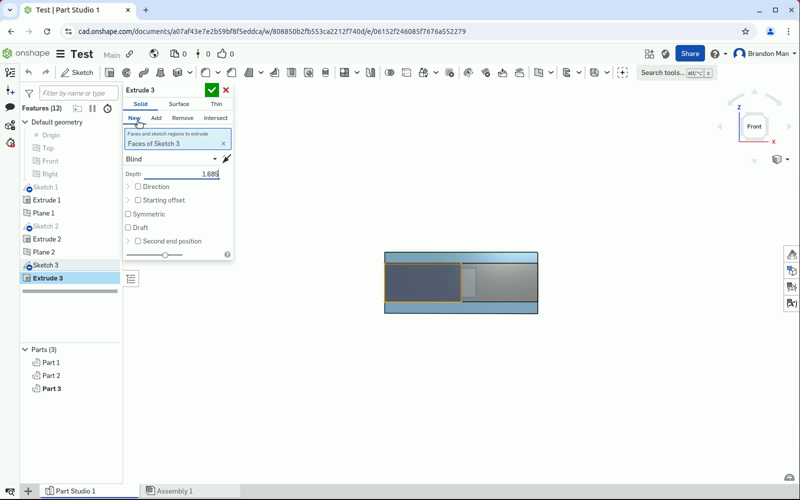
key(enter)
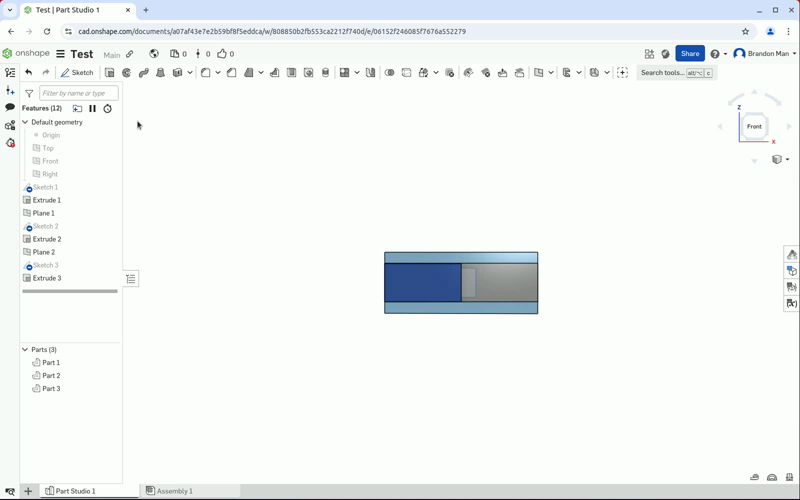
key(shift+h)
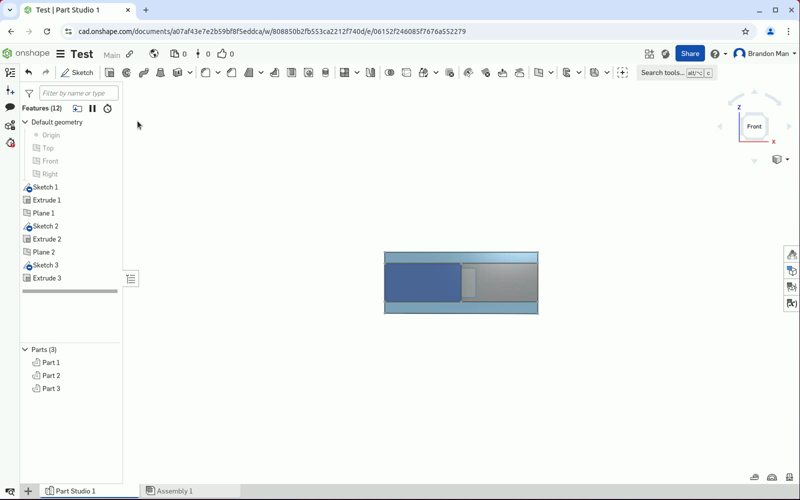
key(shift+h)
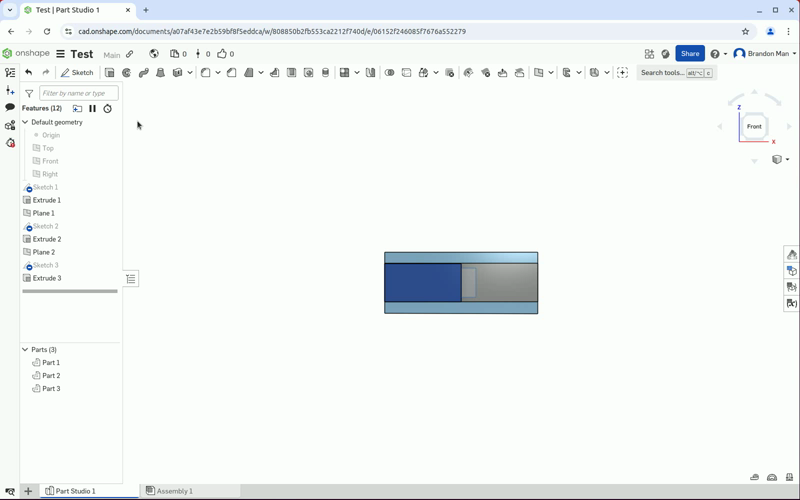
mouse_move(73, 189)
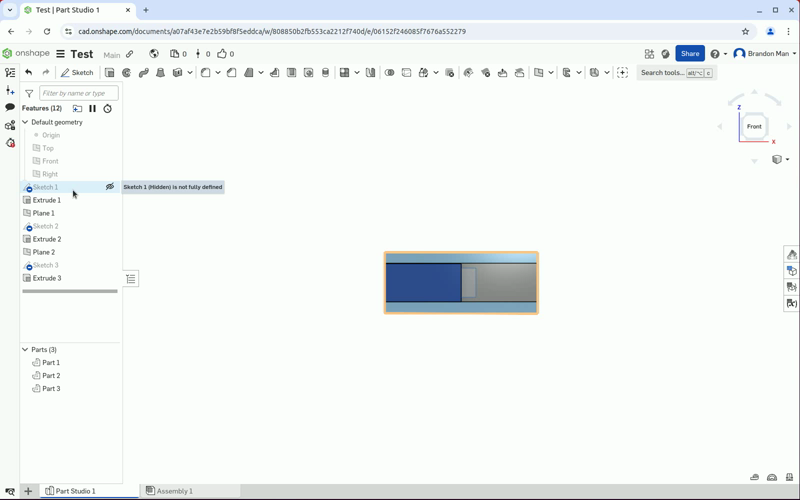
click(73, 189)
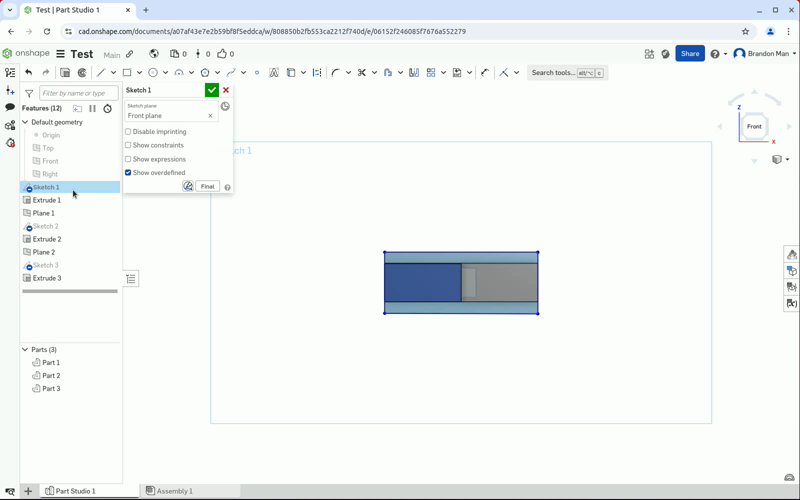
mouse_move(229, 92)
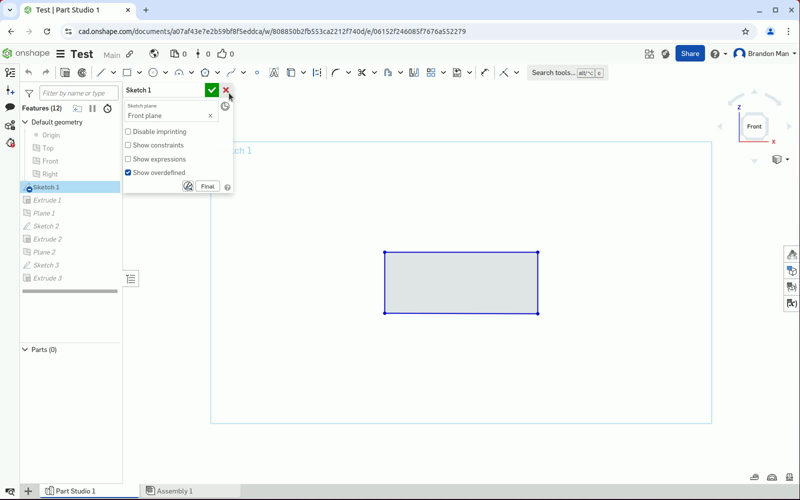
click(229, 92)
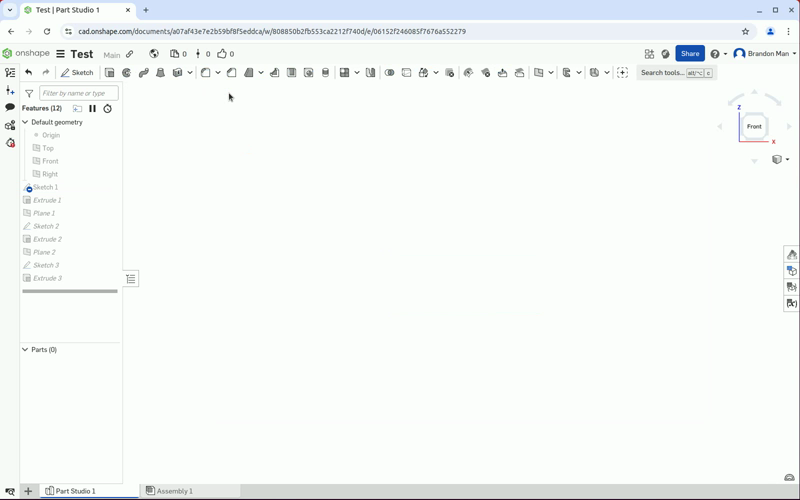
key(shift+s)
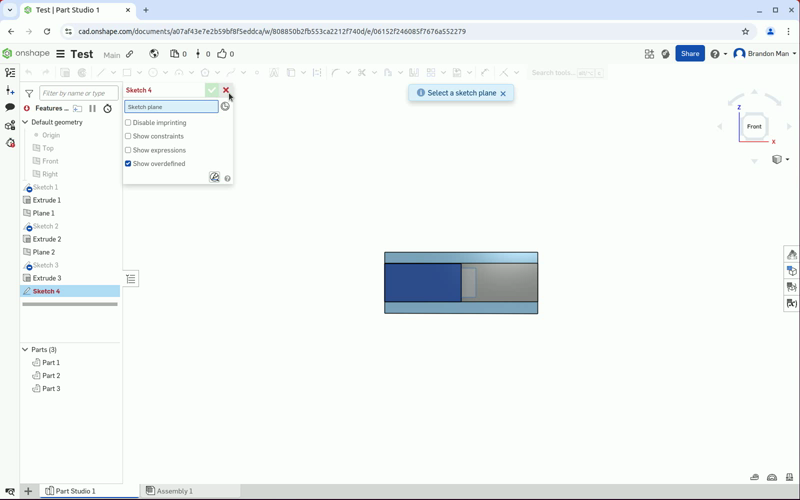
mouse_move(73, 254)
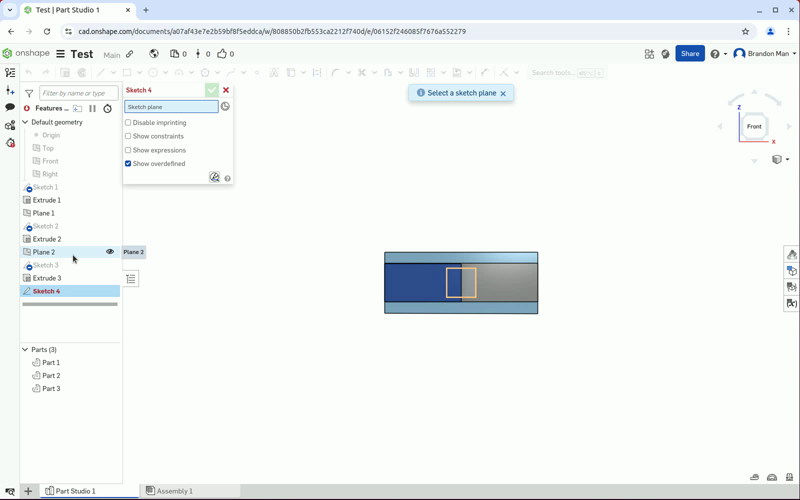
click(73, 254)
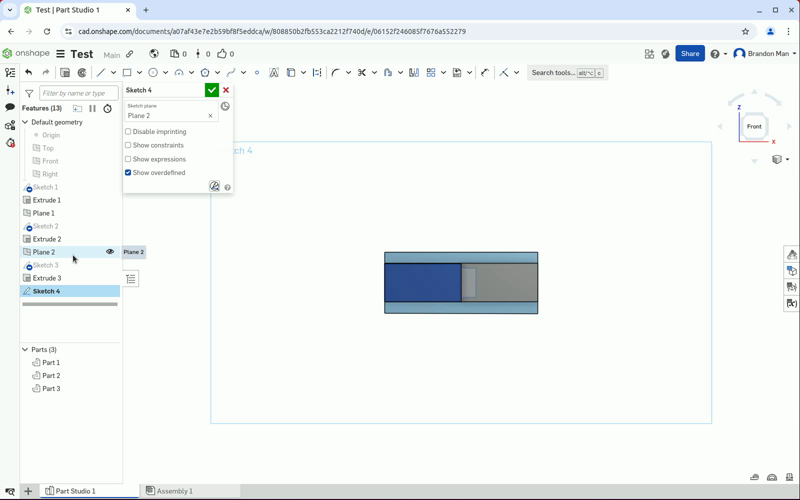
mouse_move(73, 352)
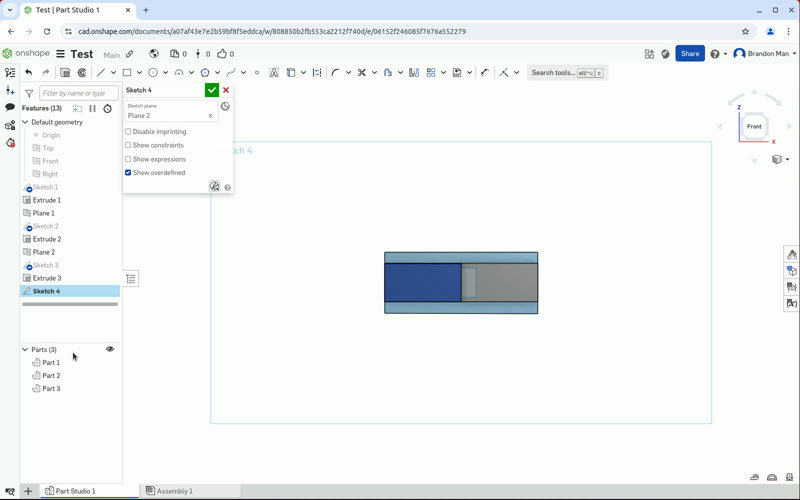
key(y)
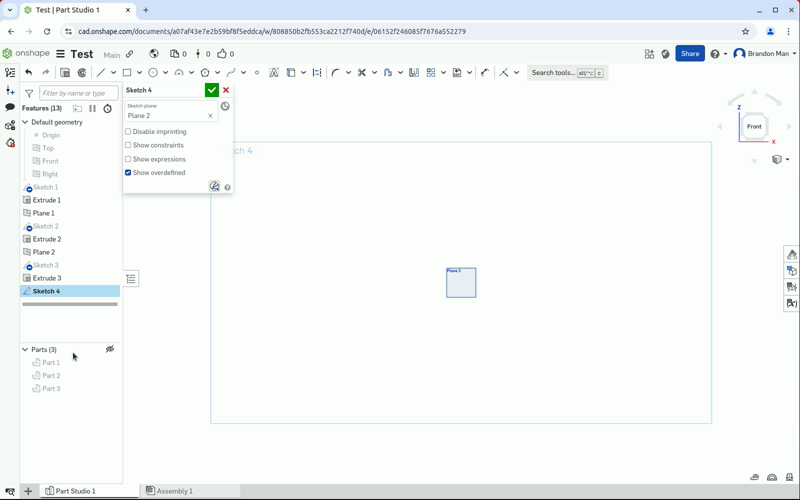
key(l)
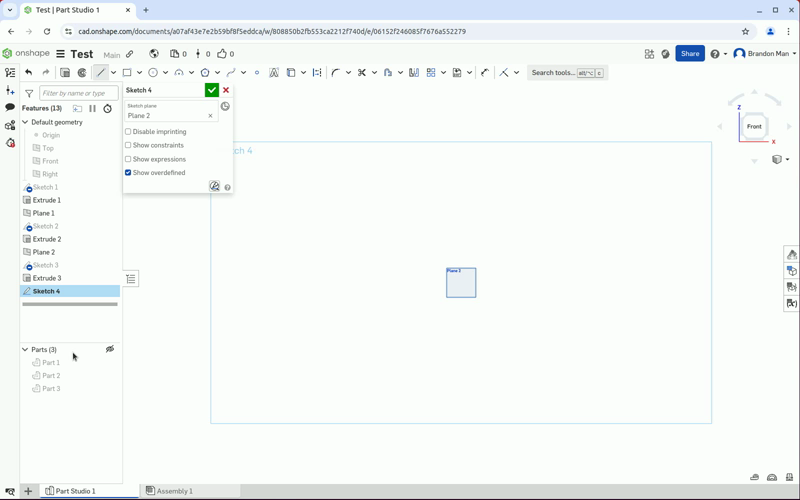
key_down(shift)
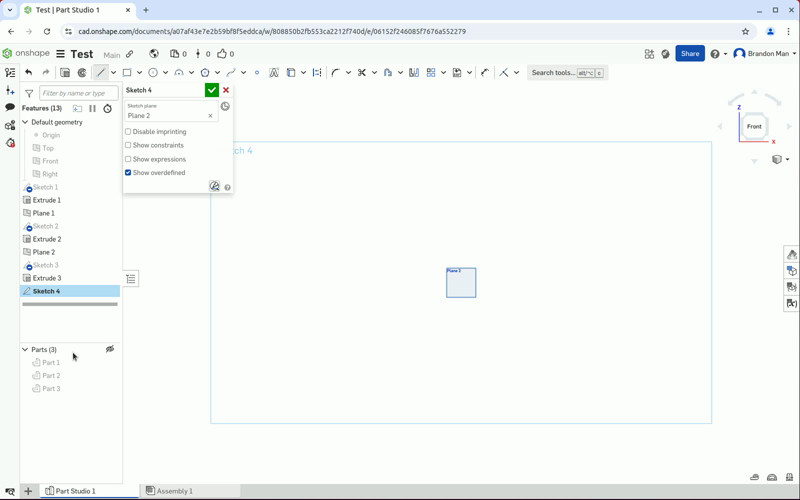
mouse_move(497, 301)
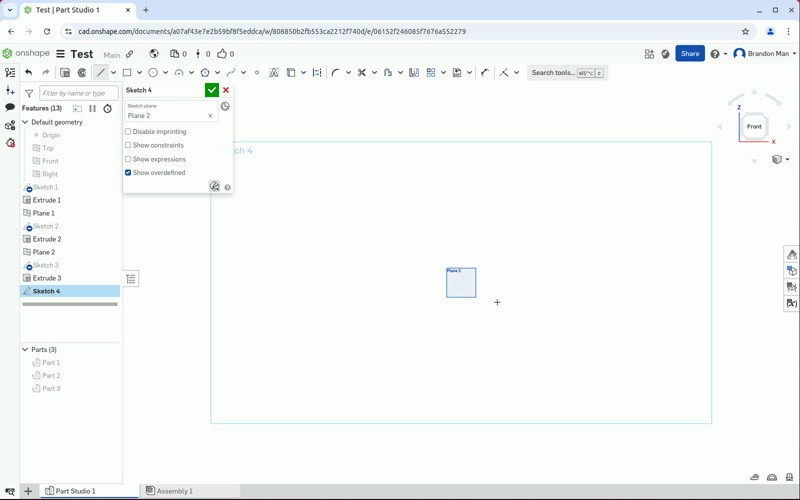
click(497, 301)
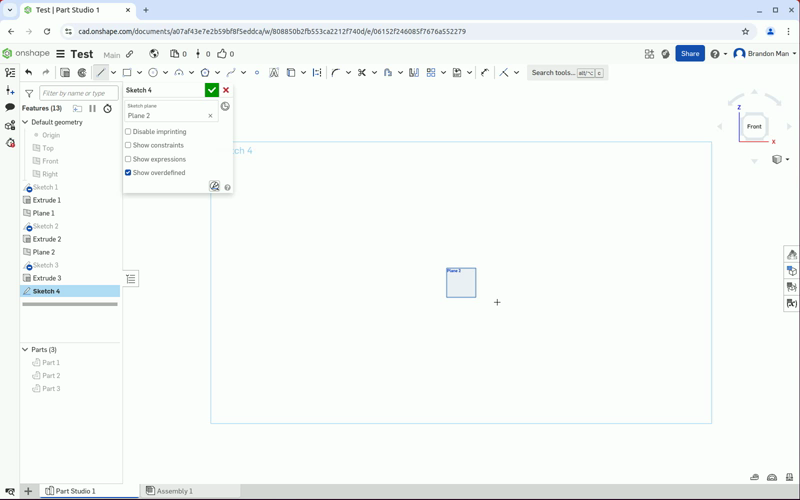
key_up(shift)
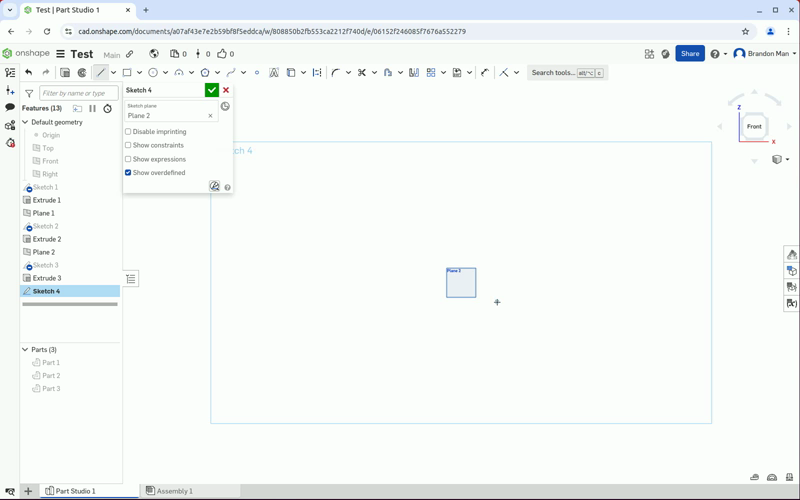
key_down(shift)
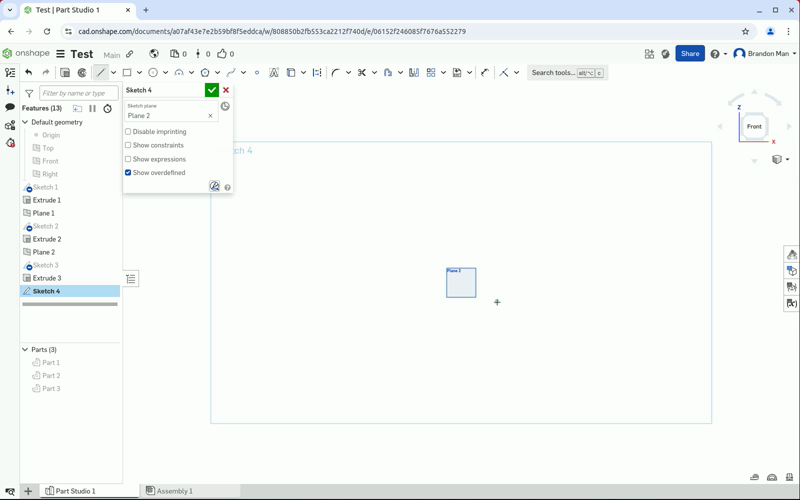
mouse_move(527, 301)
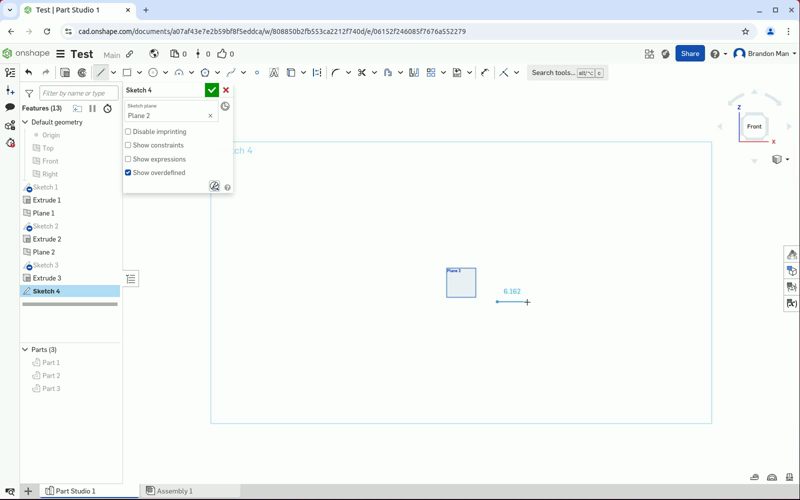
mouse_move(534, 301)
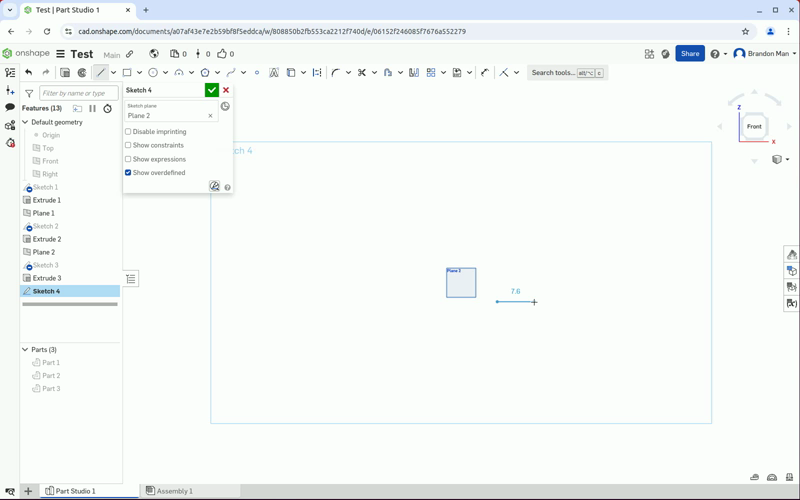
click(534, 301)
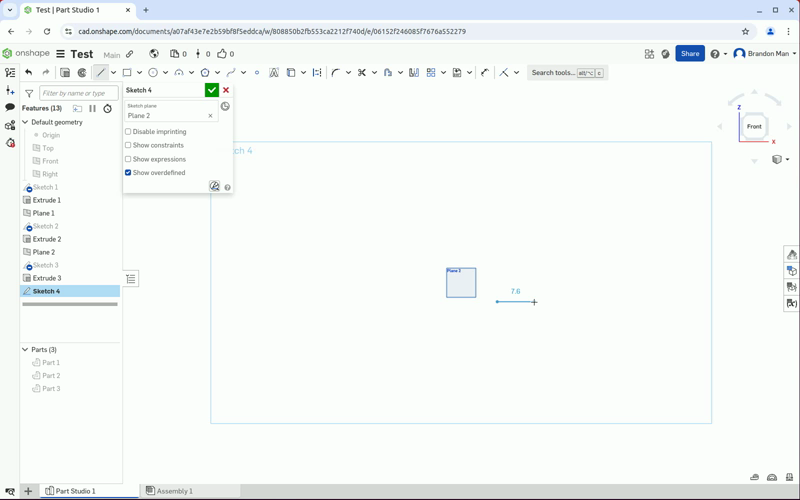
key_up(shift)
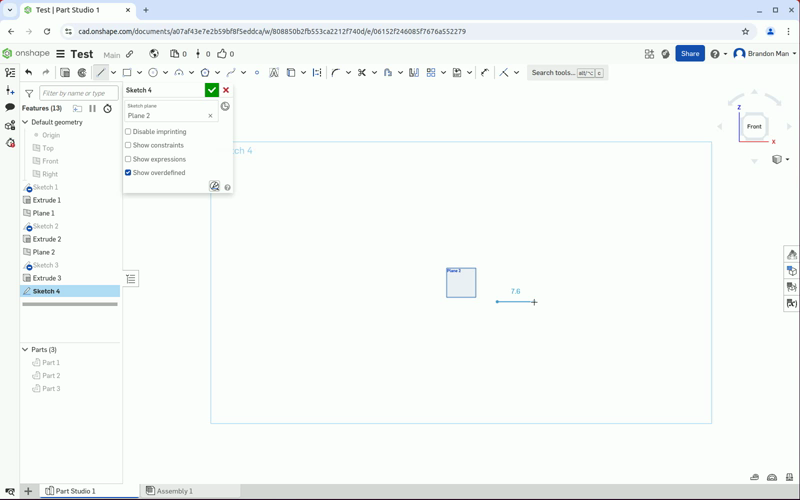
key_down(shift)
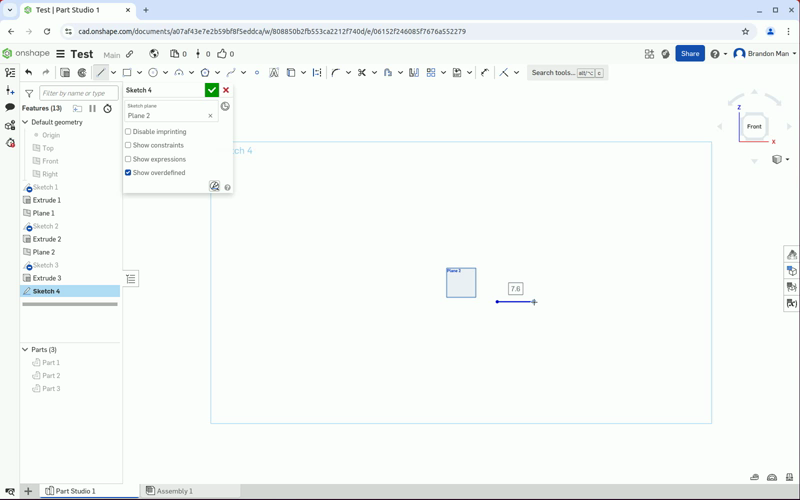
mouse_move(564, 301)
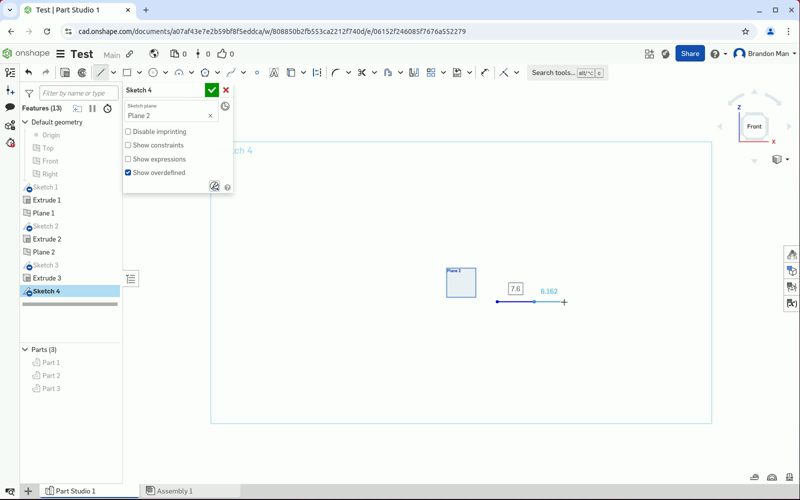
mouse_move(534, 262)
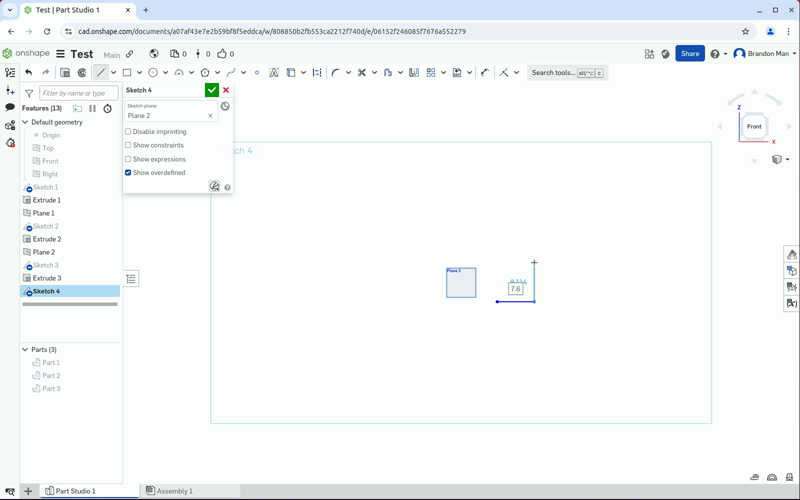
click(534, 262)
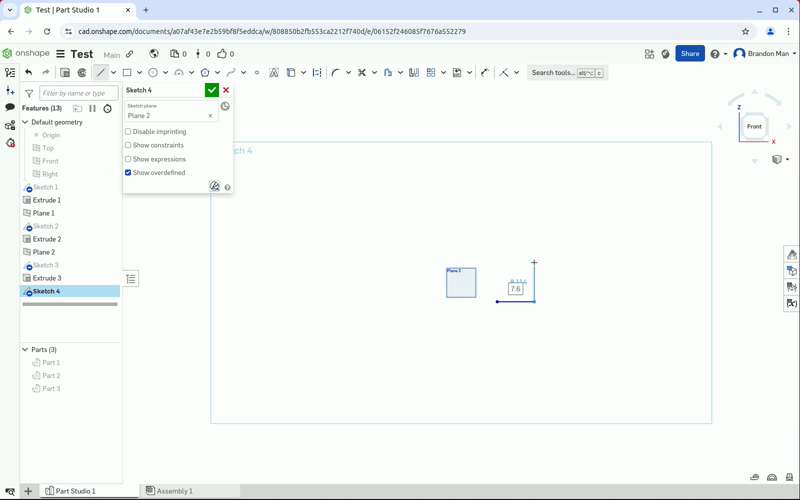
key_up(shift)
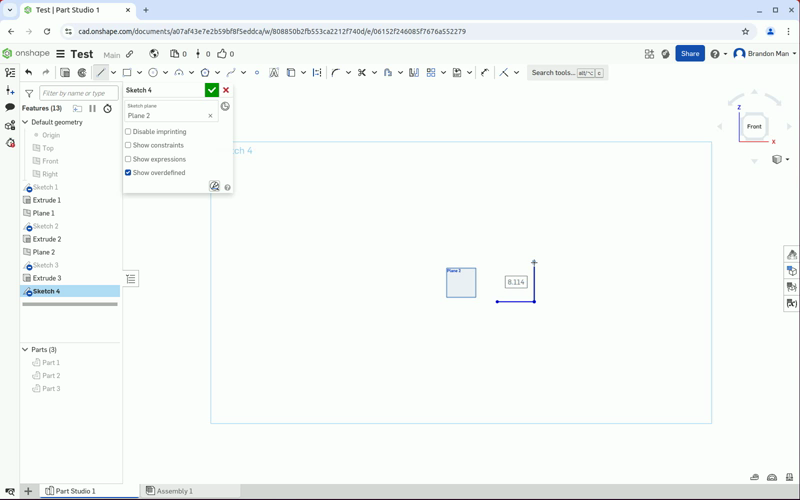
key_down(shift)
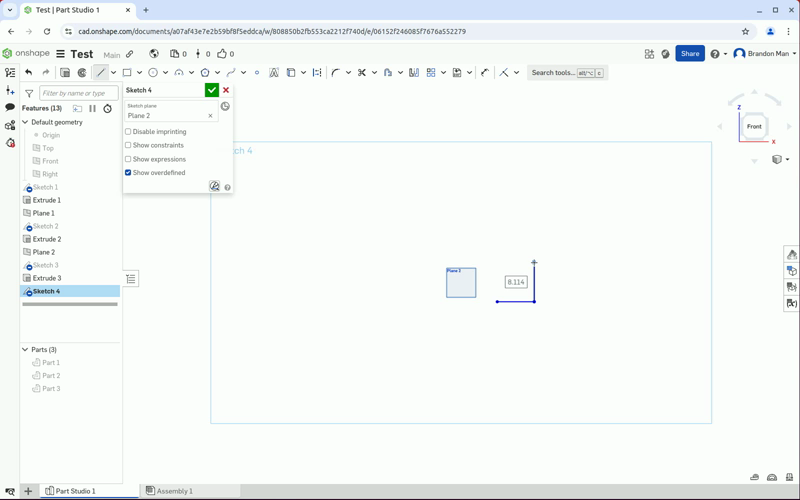
mouse_move(564, 262)
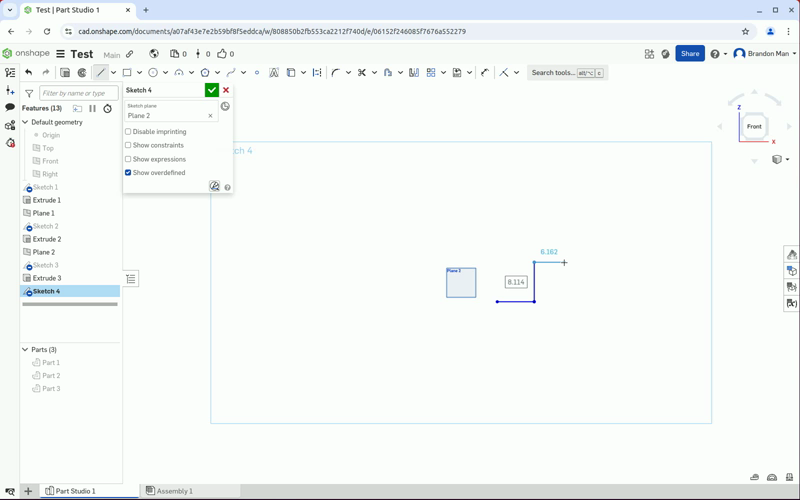
mouse_move(497, 262)
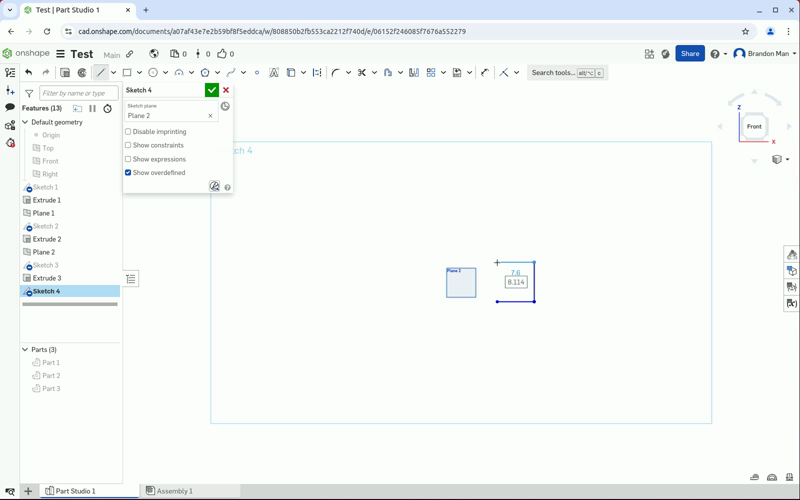
click(497, 262)
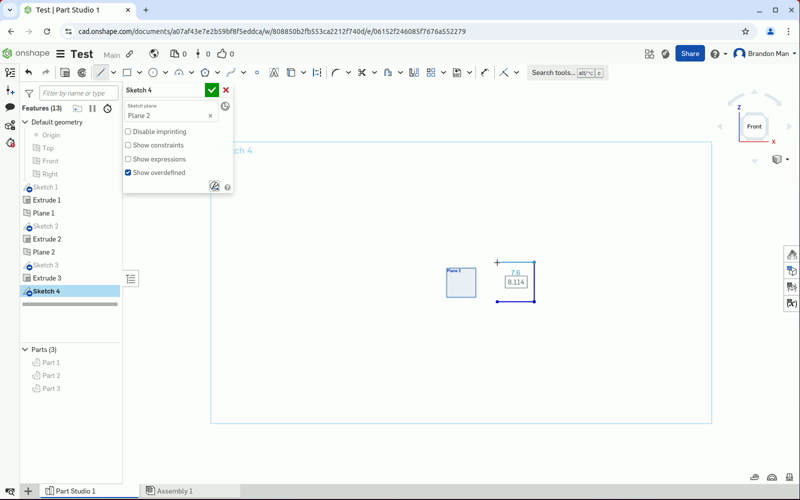
key_up(shift)
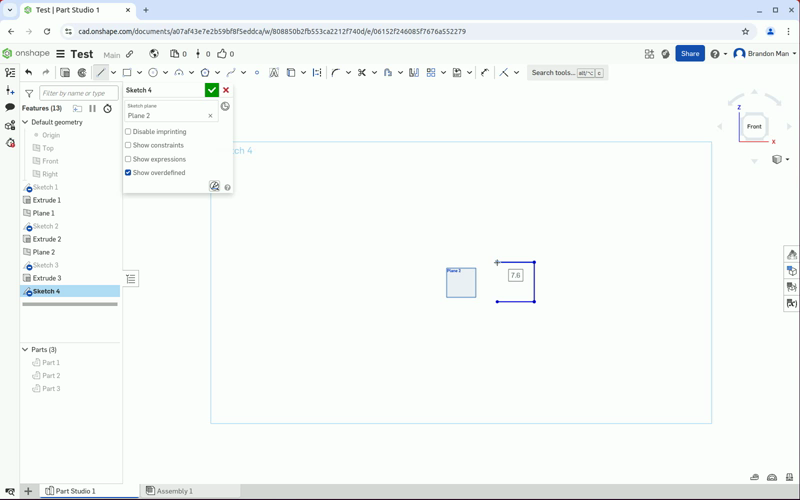
mouse_move(527, 262)
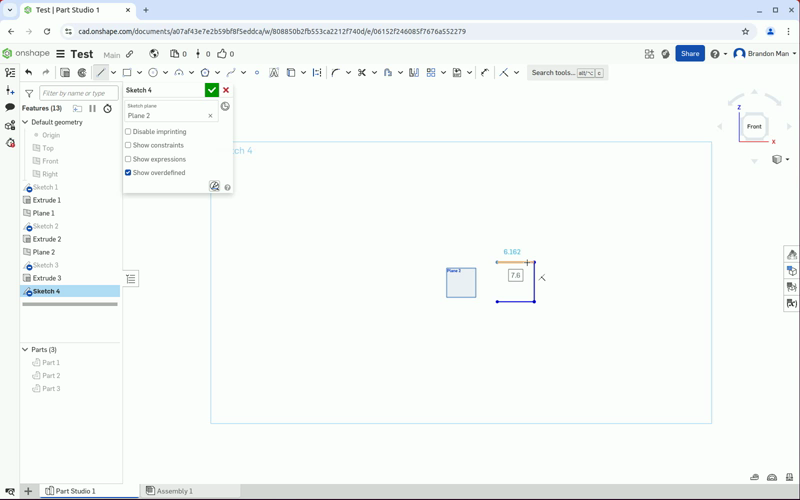
key_down(shift)
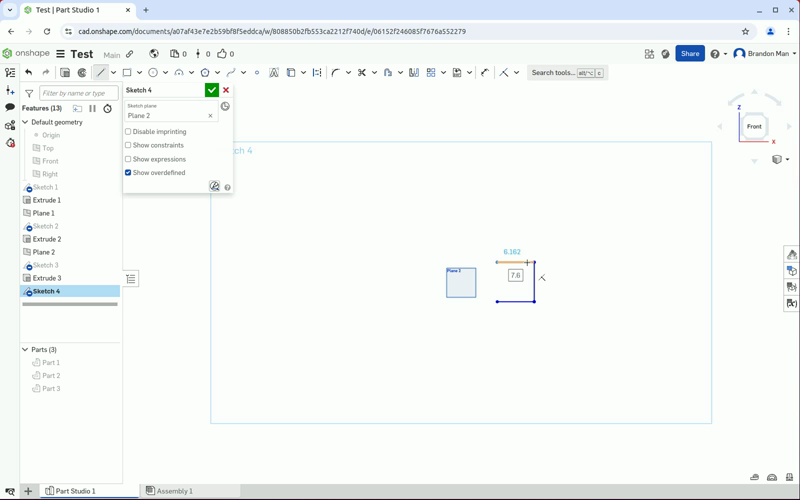
mouse_move(497, 301)
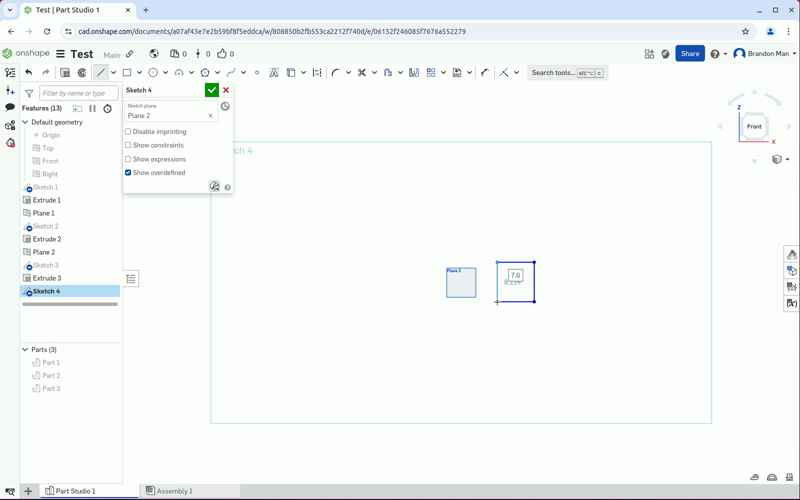
key_up(shift)
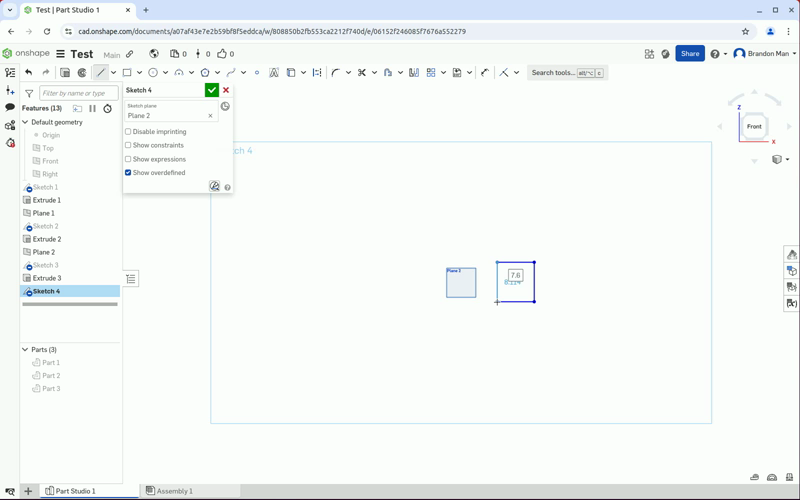
click(497, 301)
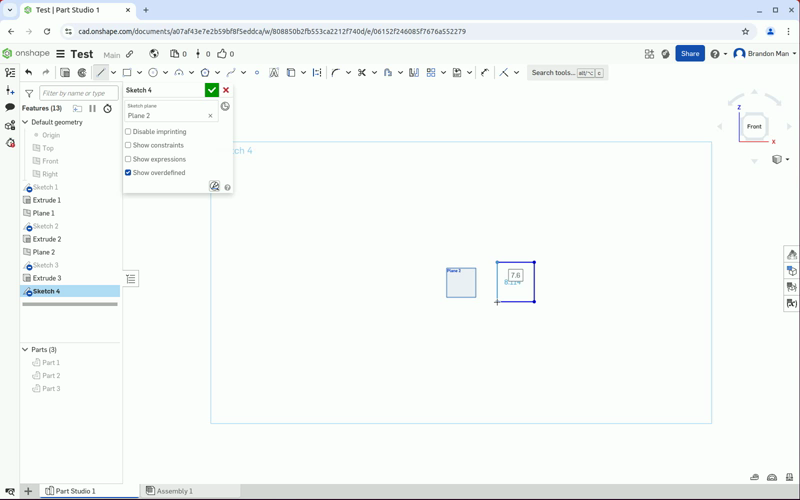
key(esc)
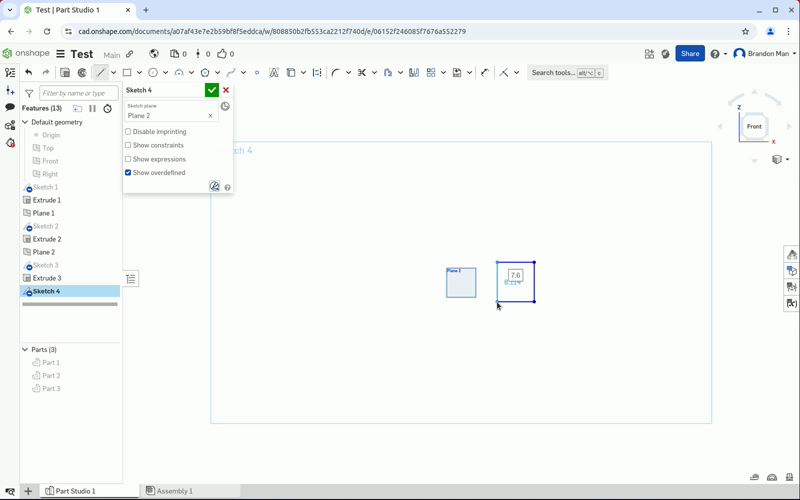
mouse_move(502, 293)
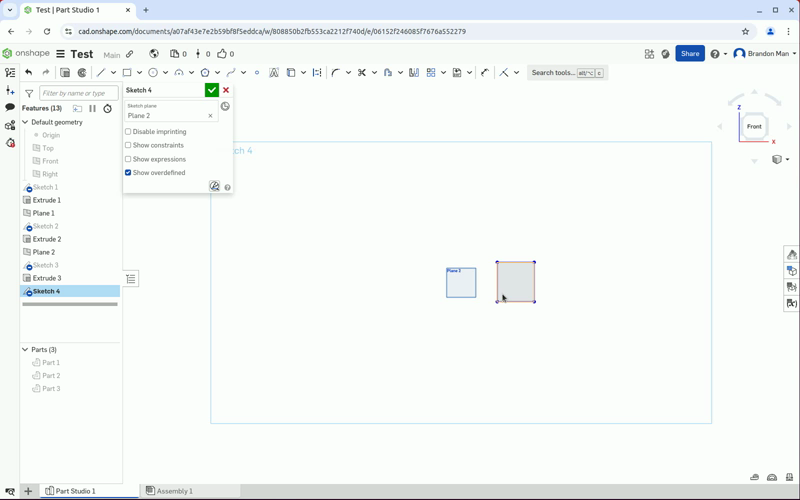
scroll(6)
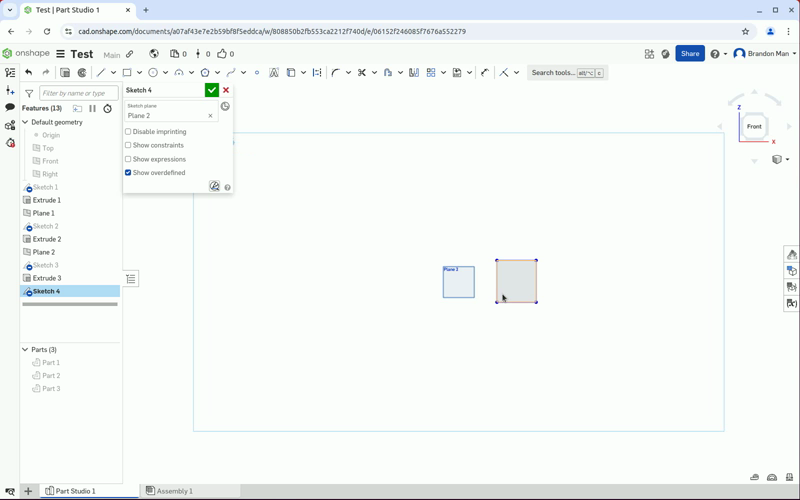
scroll(6)
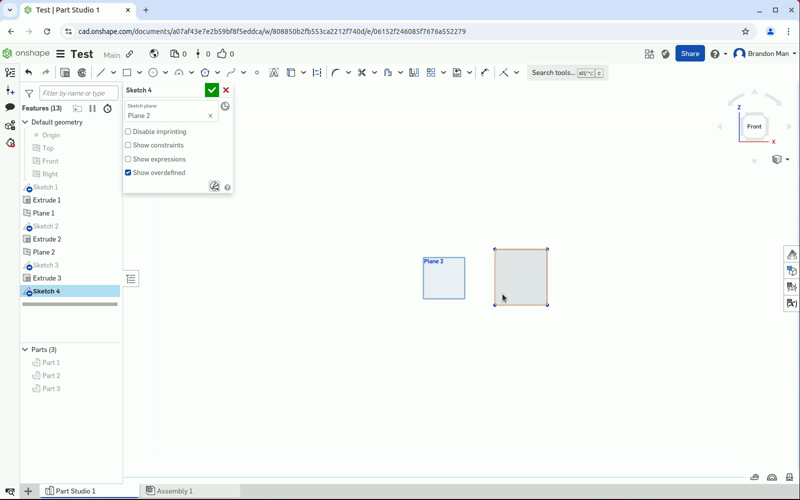
scroll(6)
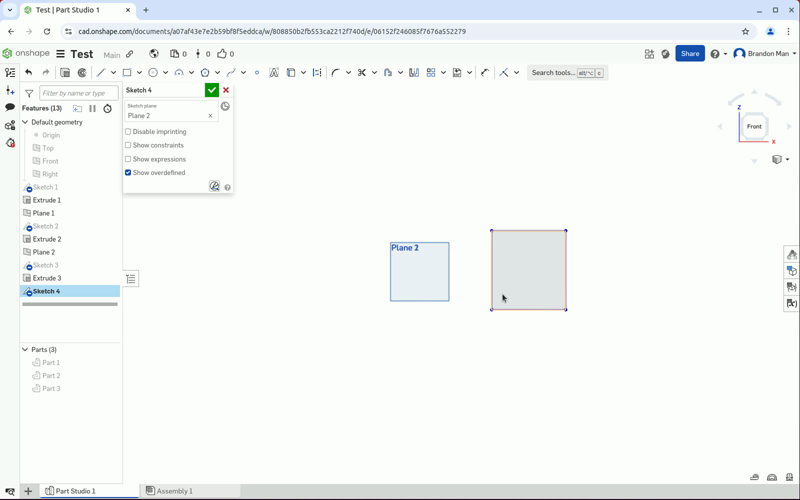
scroll(6)
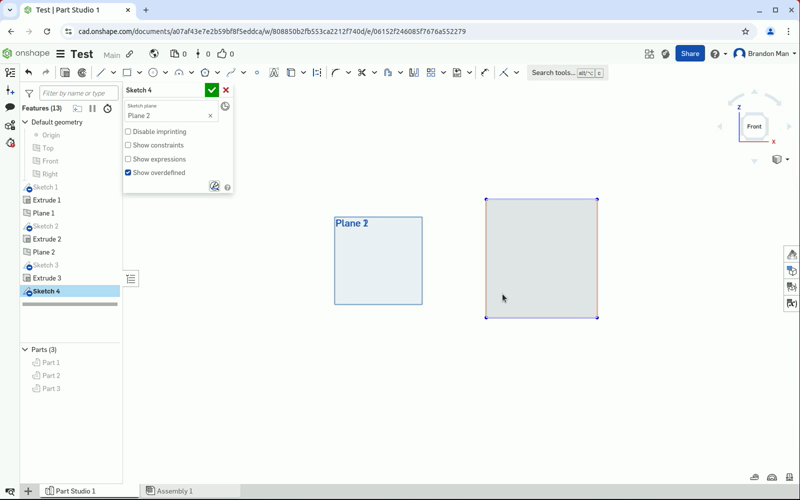
scroll(6)
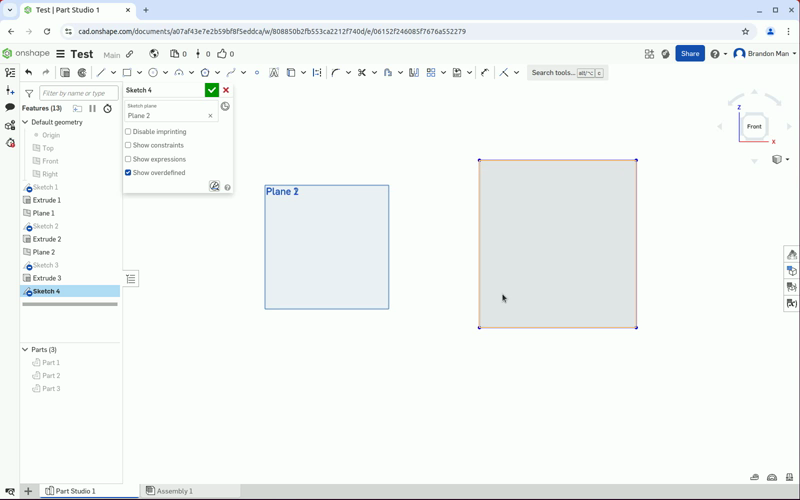
scroll(6)
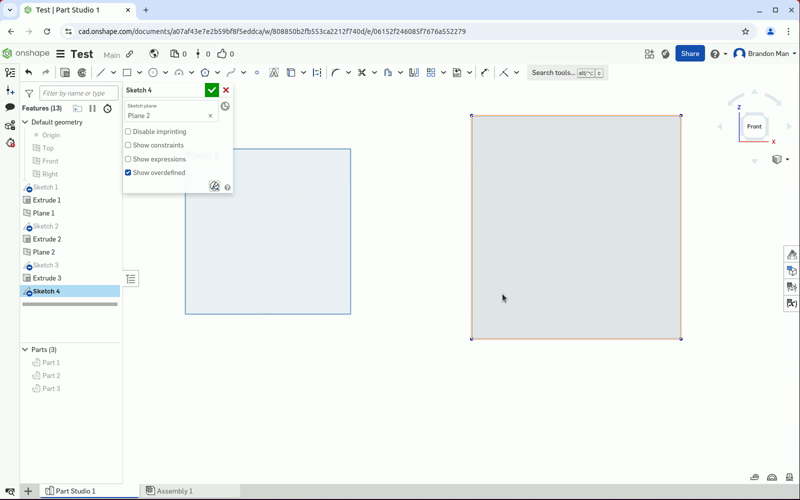
scroll(6)
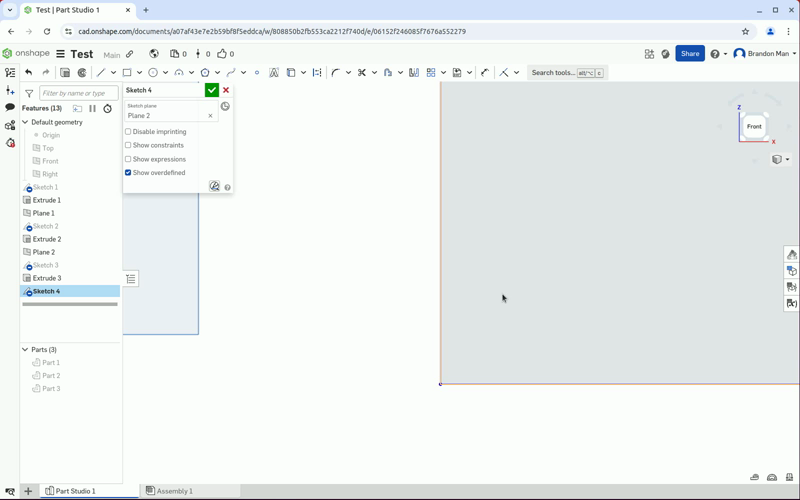
click(502, 293)
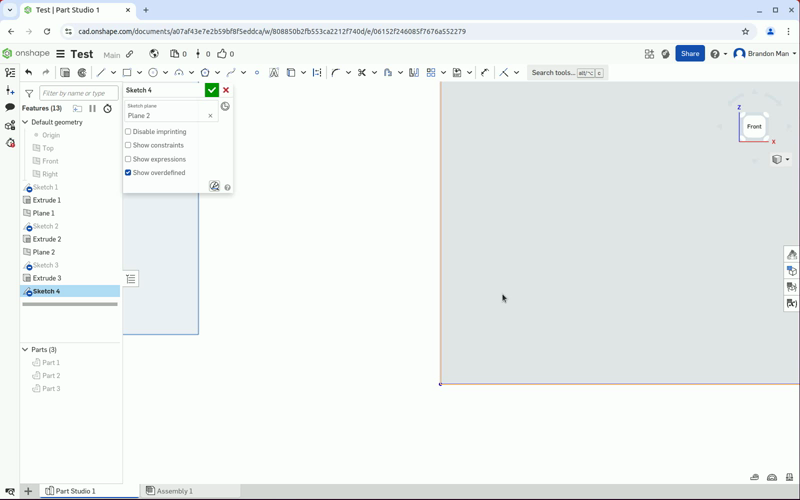
scroll(-6)
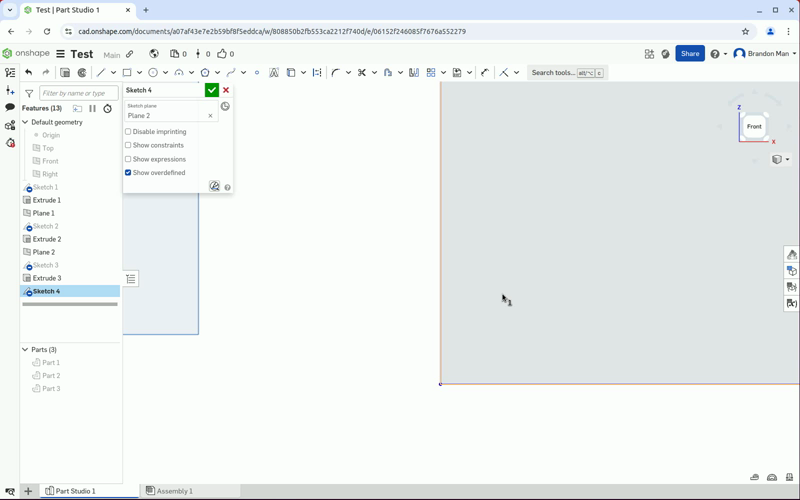
scroll(-6)
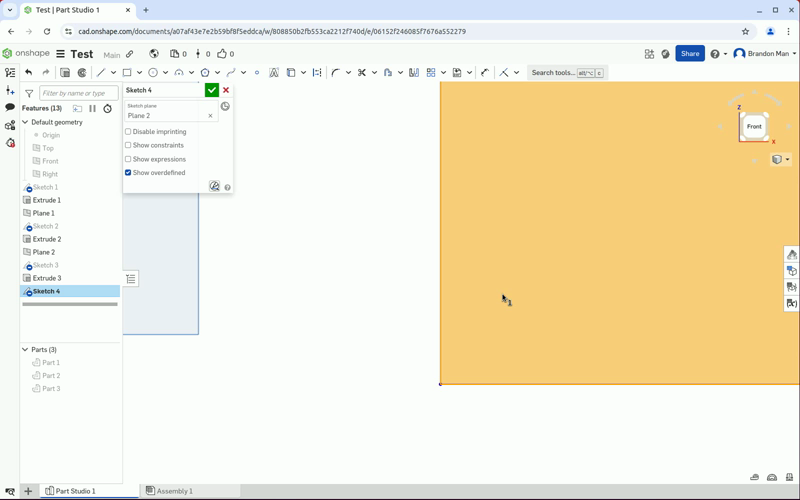
scroll(-6)
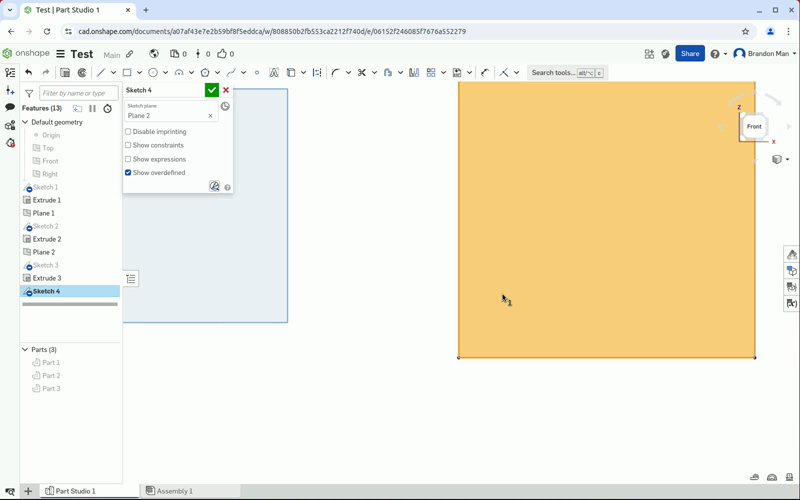
scroll(-6)
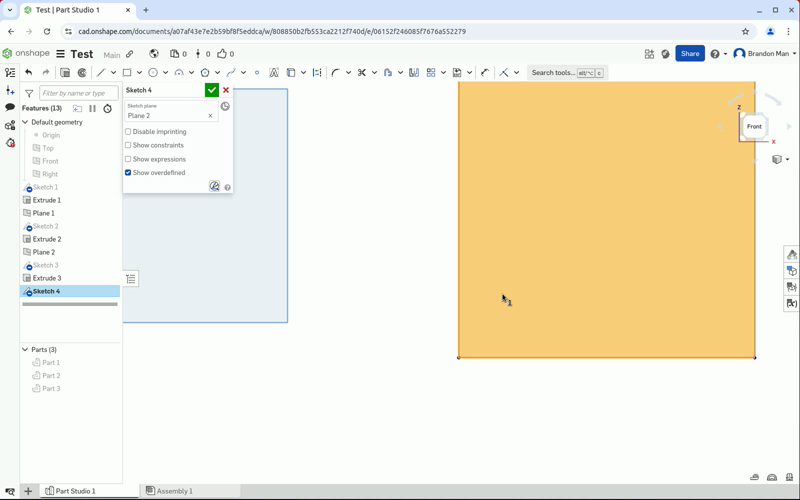
scroll(-6)
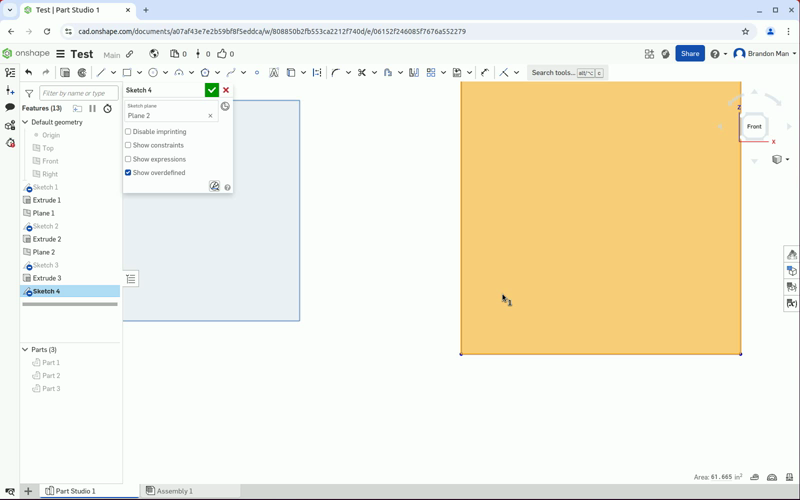
scroll(-6)
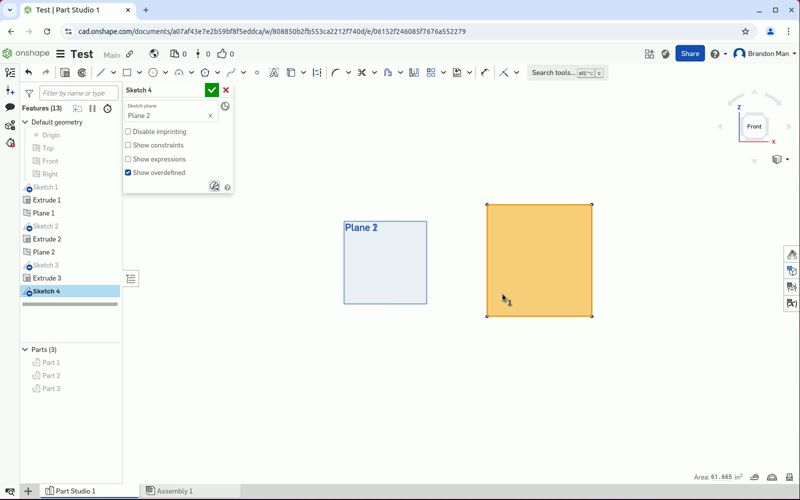
scroll(-6)
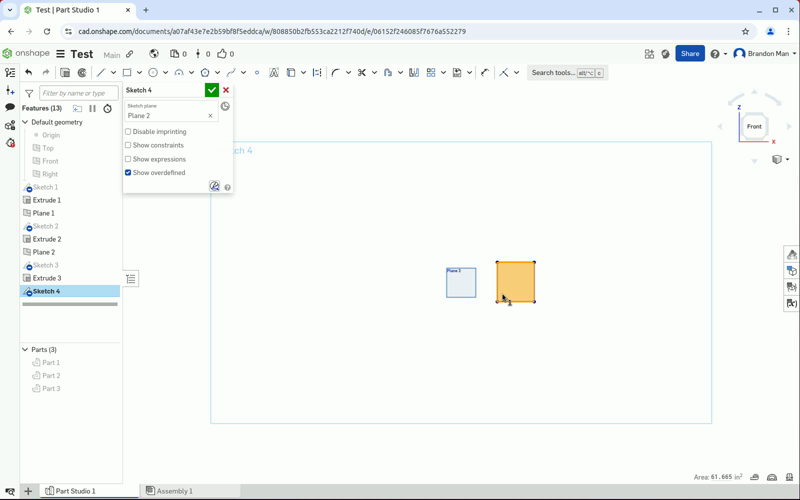
mouse_move(73, 352)
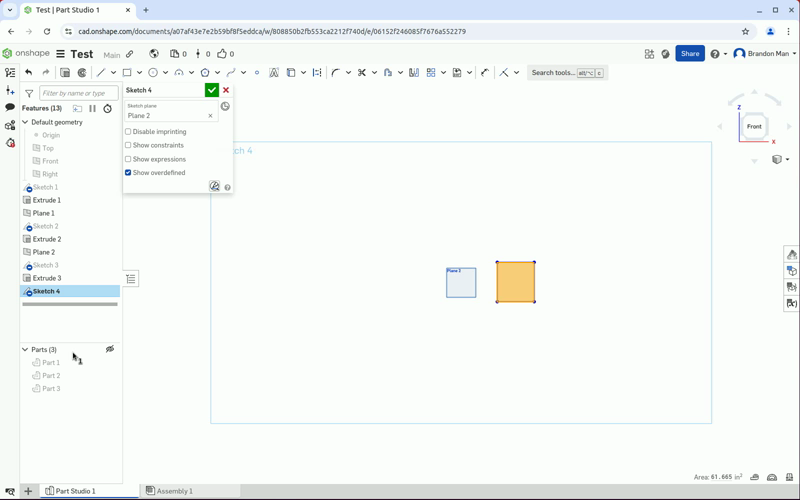
key(shift+y)
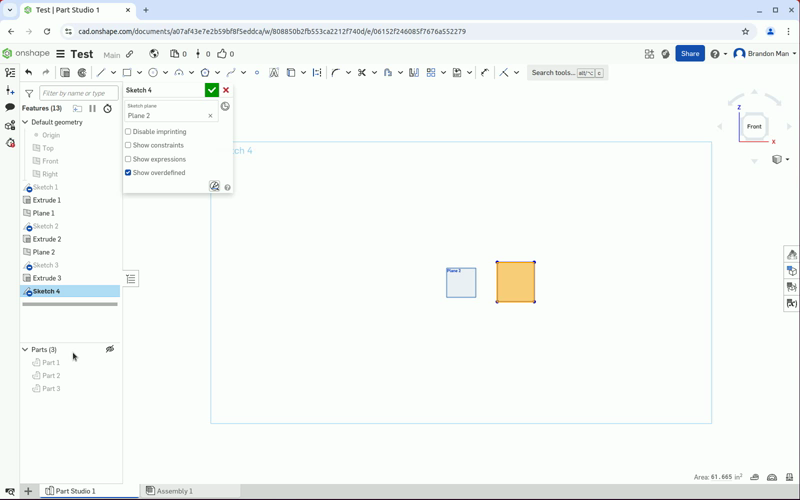
key(shift+e)
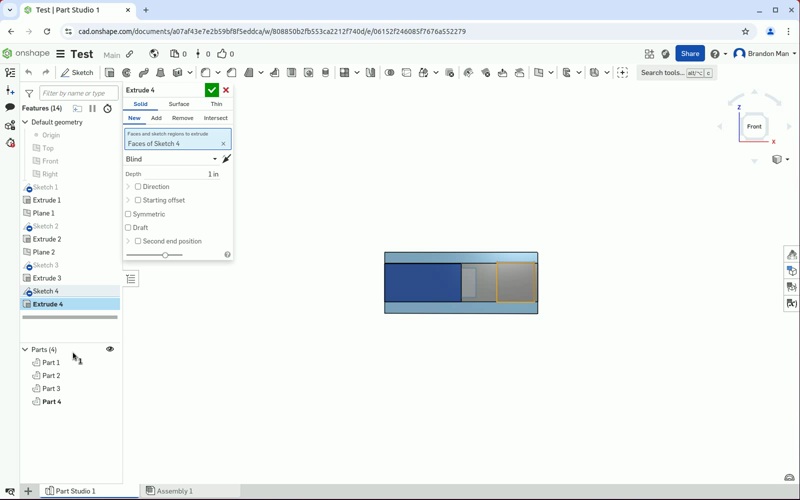
mouse_move(143, 106)
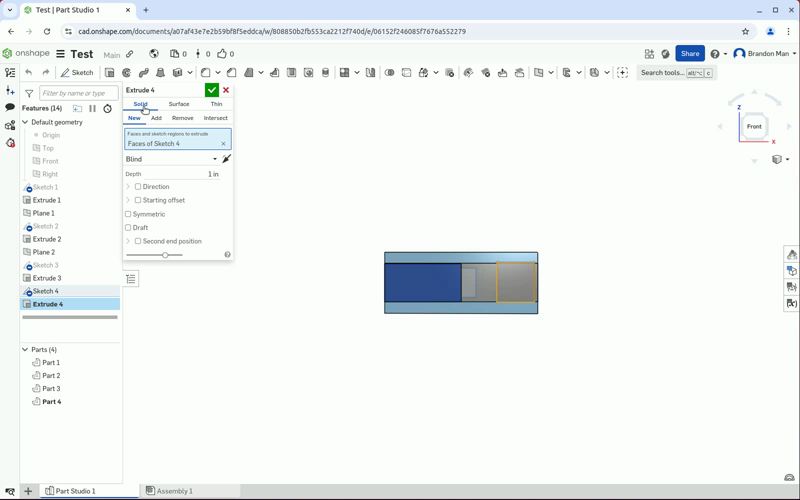
click(143, 106)
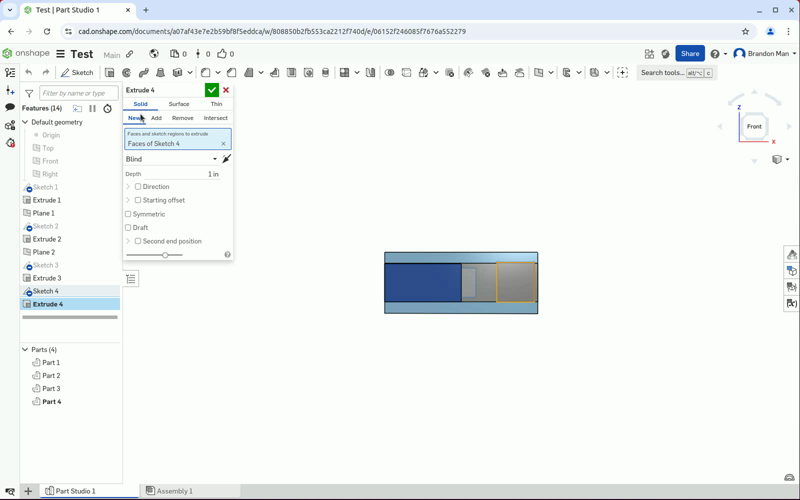
mouse_move(137, 120)
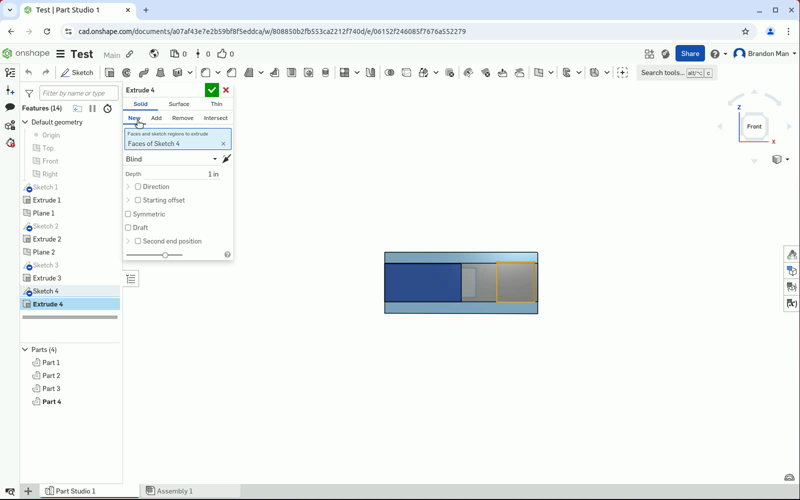
click(137, 120)
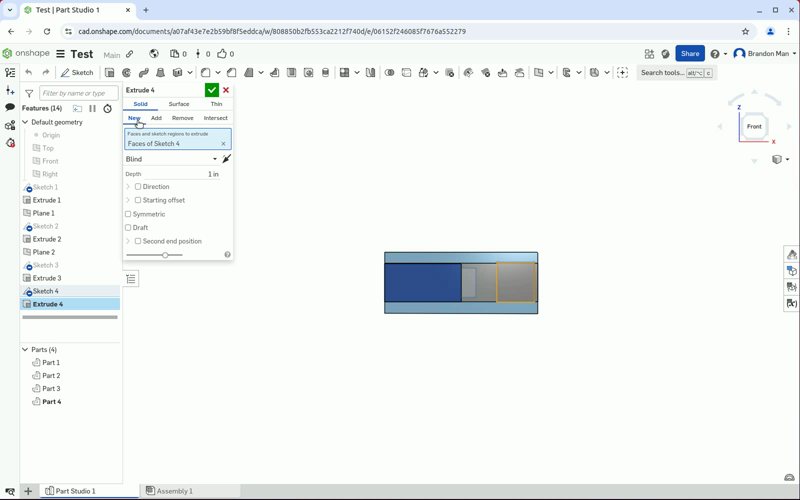
key(tab, 4)
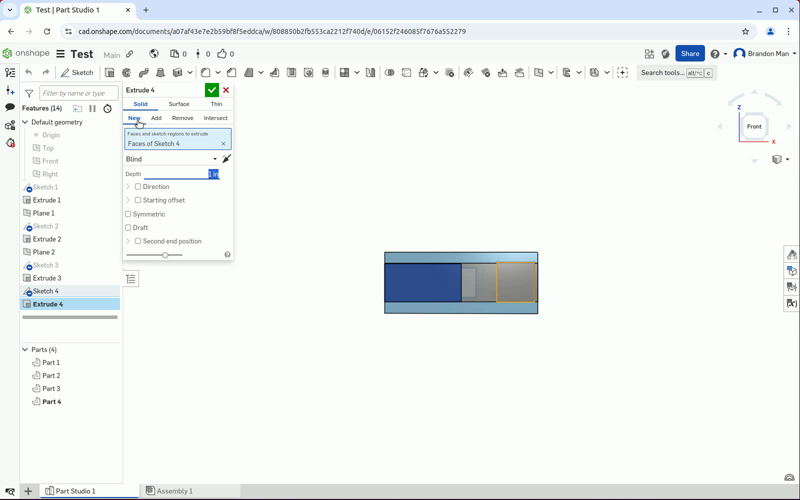
text(1.685)
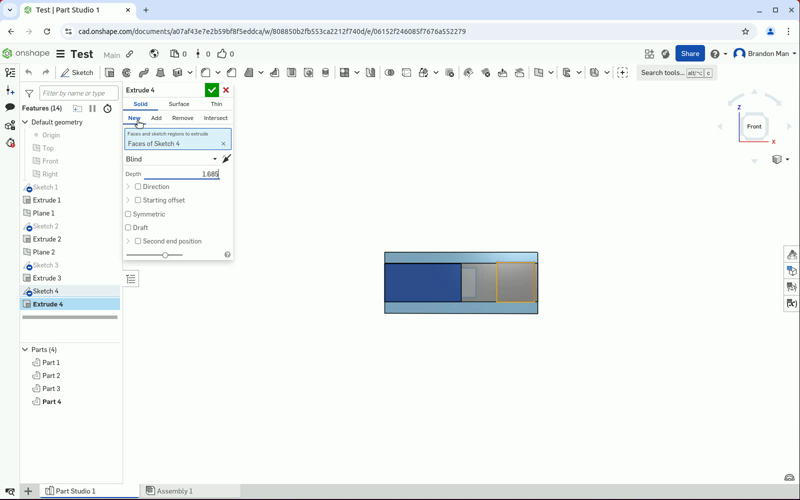
key(enter)
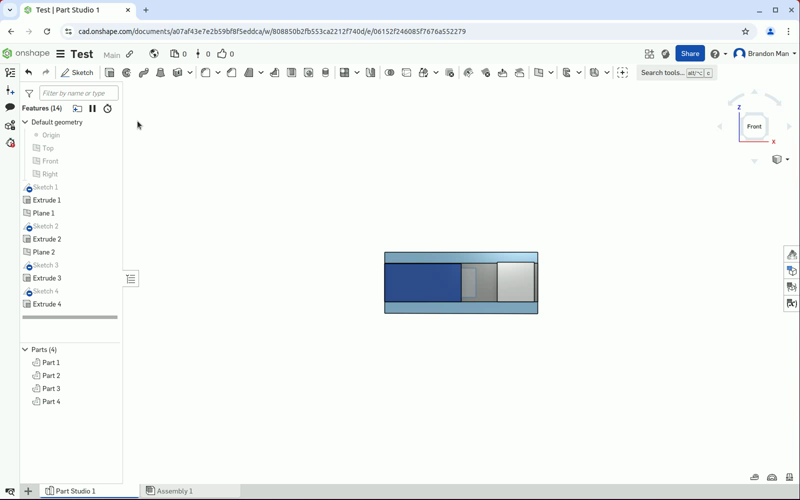
key(shift+h)
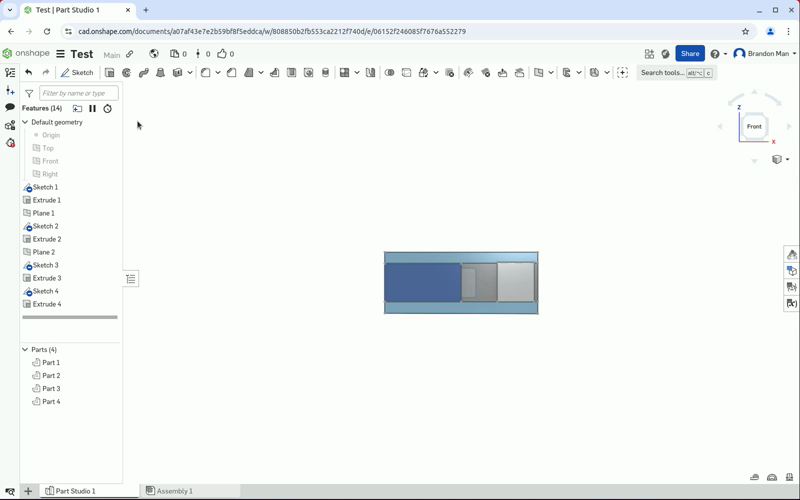
key(shift+h)
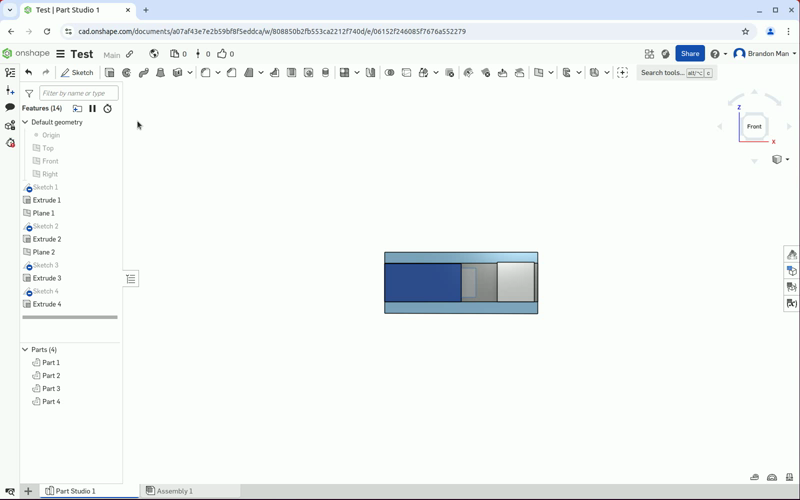
mouse_move(73, 189)
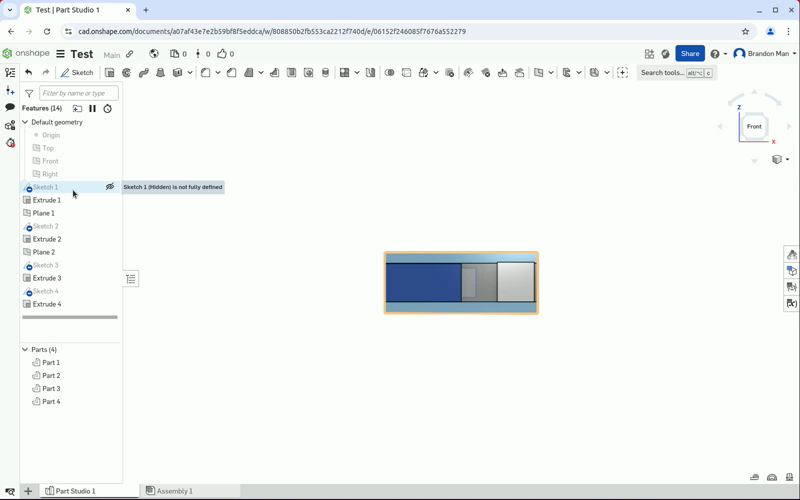
click(73, 189)
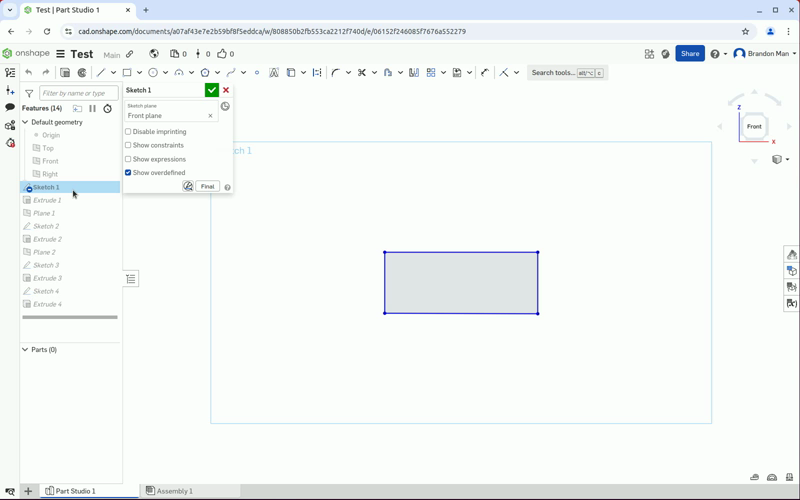
mouse_move(229, 92)
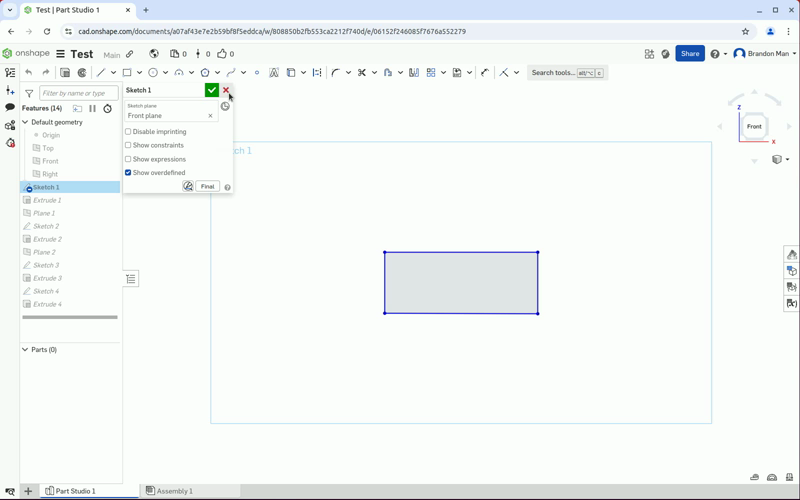
click(229, 92)
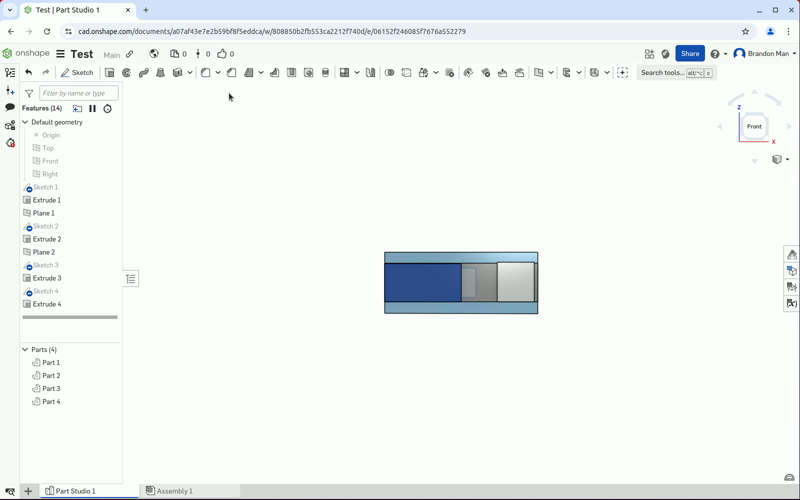
mouse_move(541, 75)
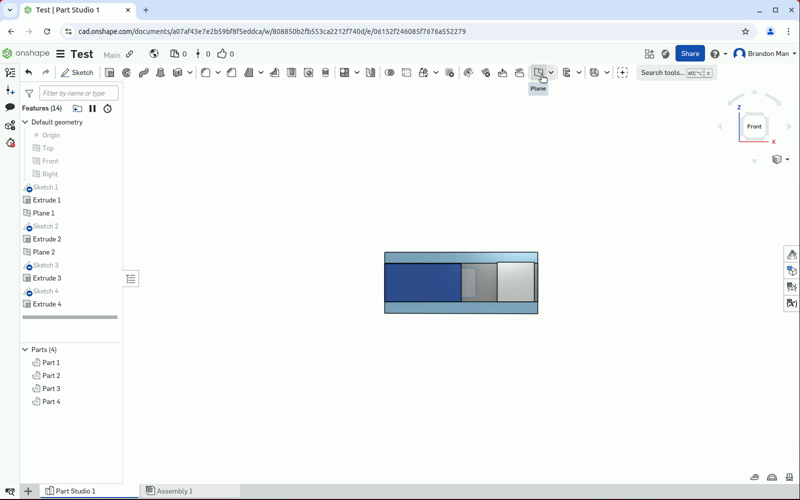
click(541, 75)
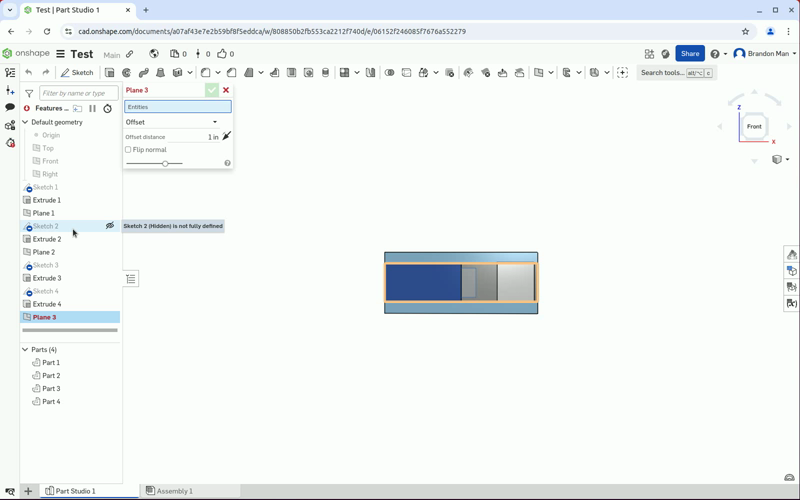
scroll(3)
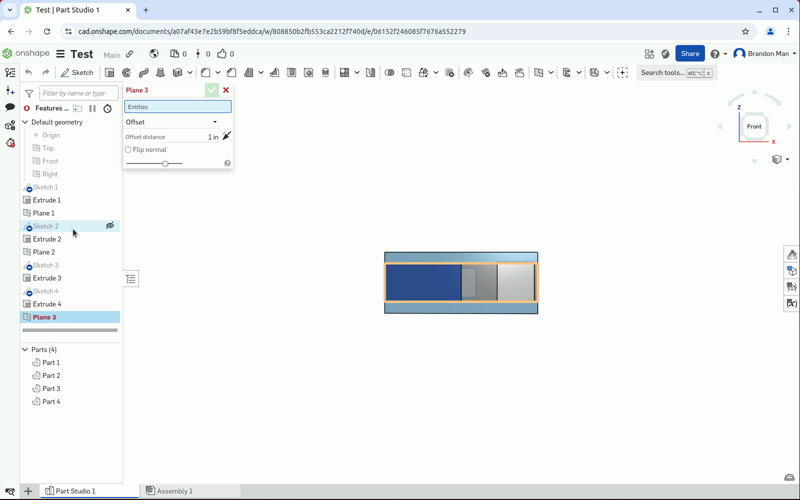
mouse_move(73, 163)
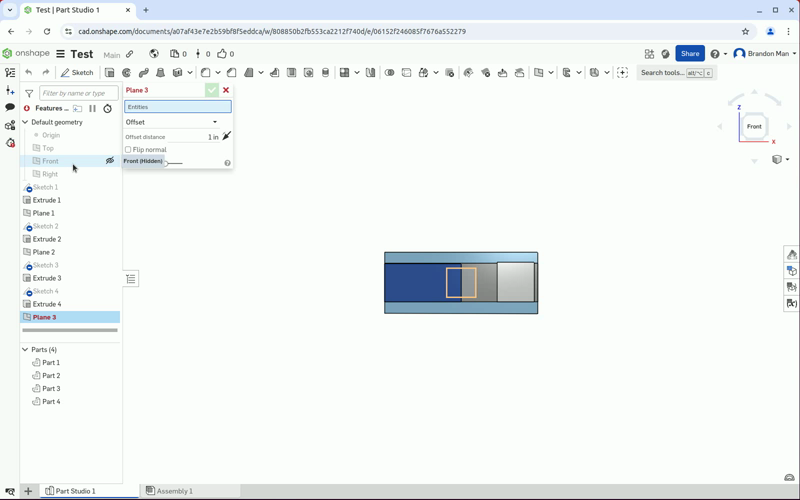
click(73, 163)
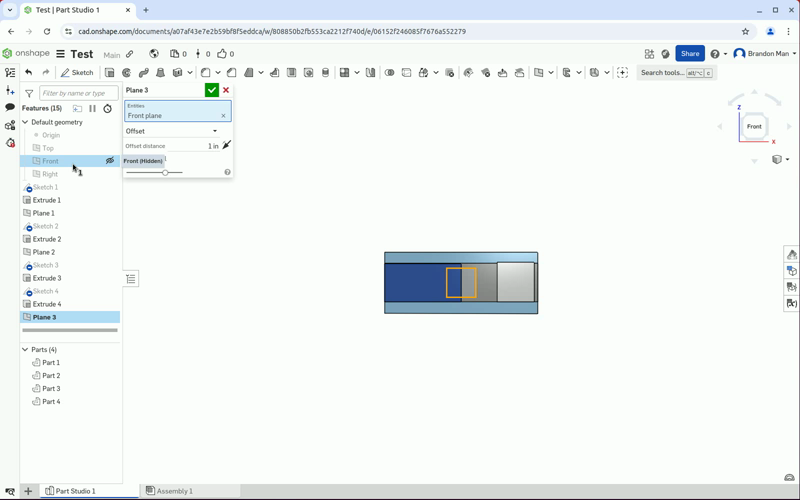
key(tab, 2)
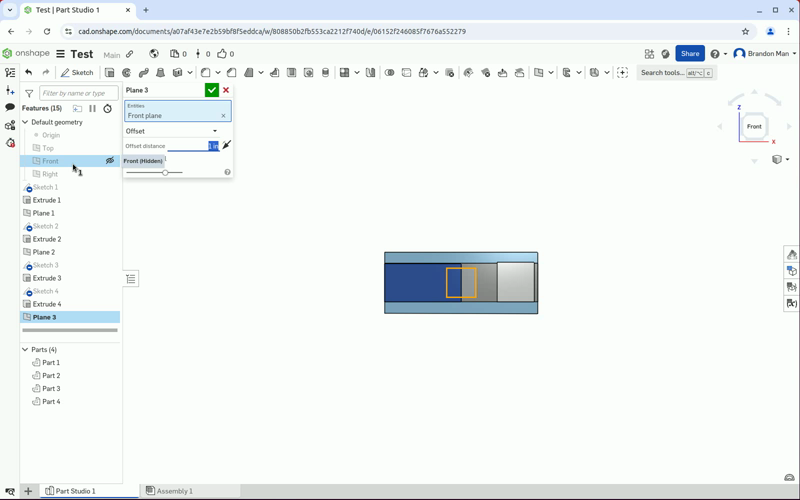
text(11.061)
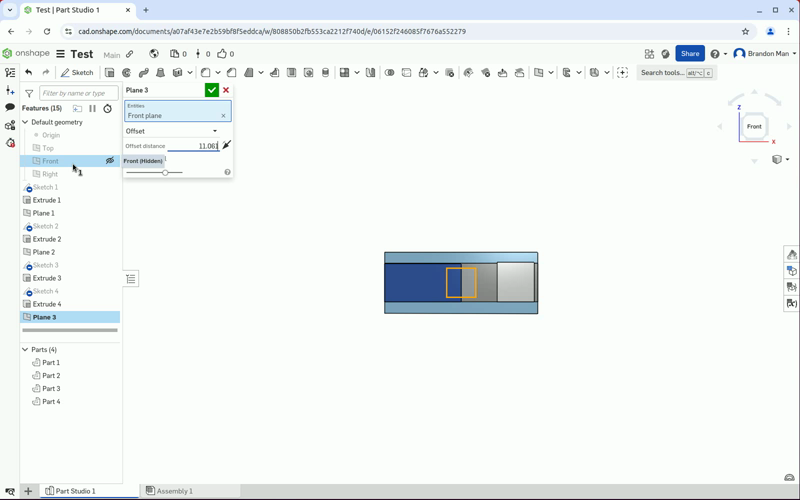
key(enter, 2)
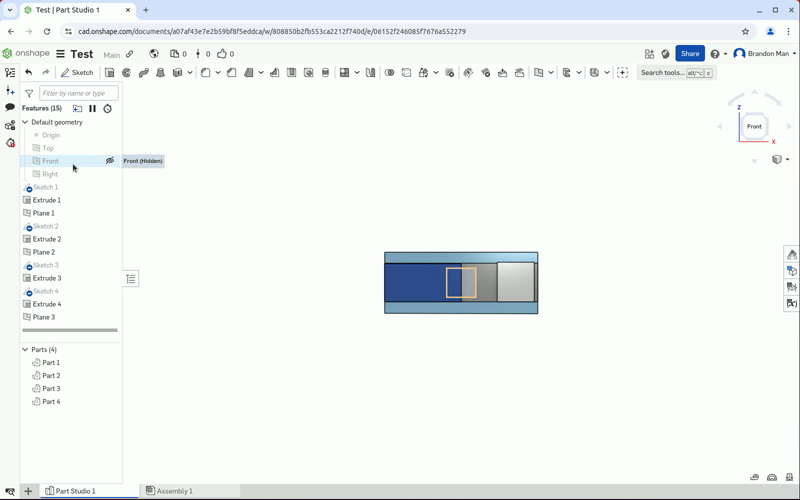
key(shift+s)
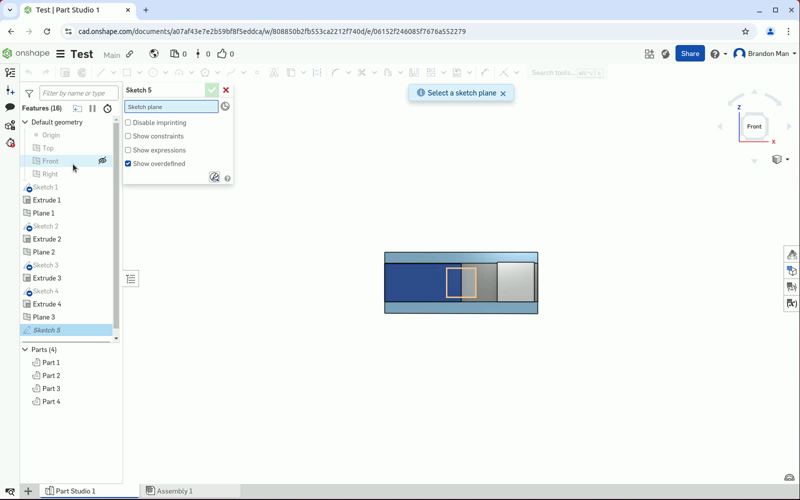
mouse_move(69, 319)
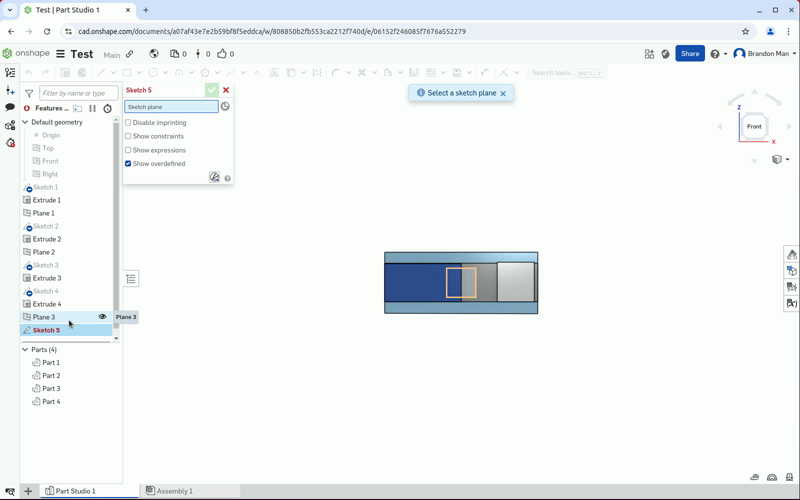
click(69, 319)
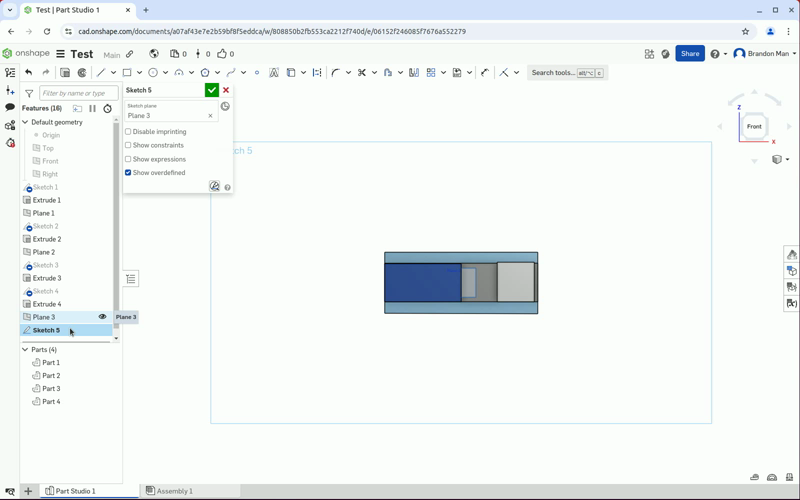
mouse_move(73, 352)
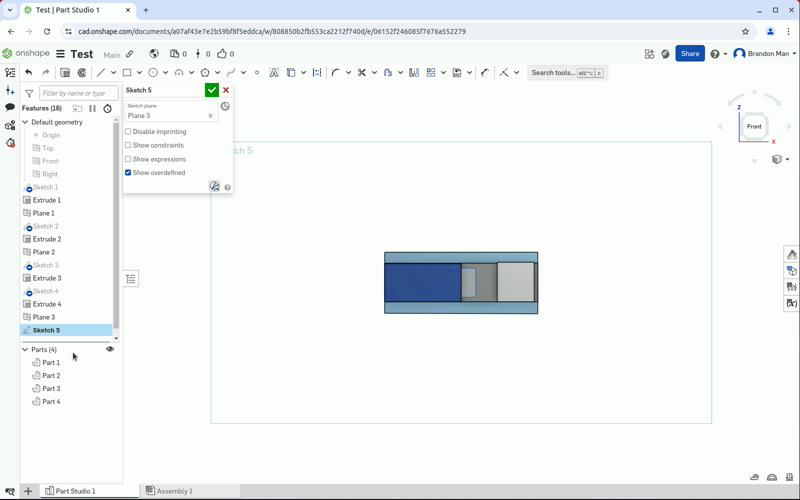
key(y)
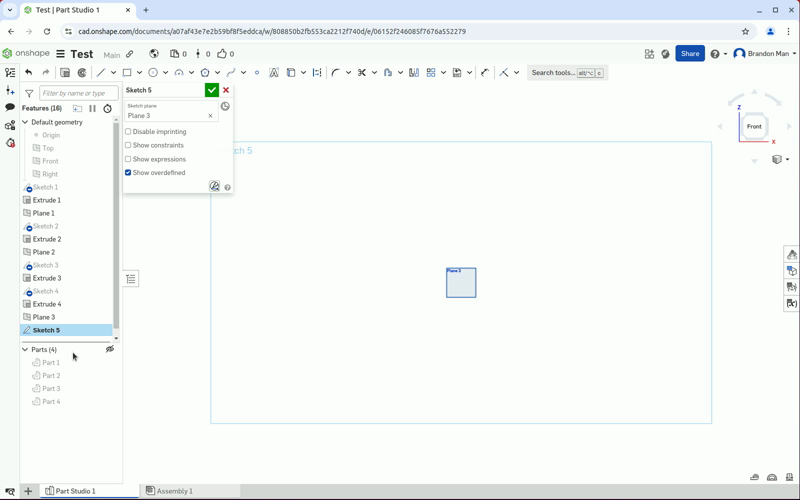
key(l)
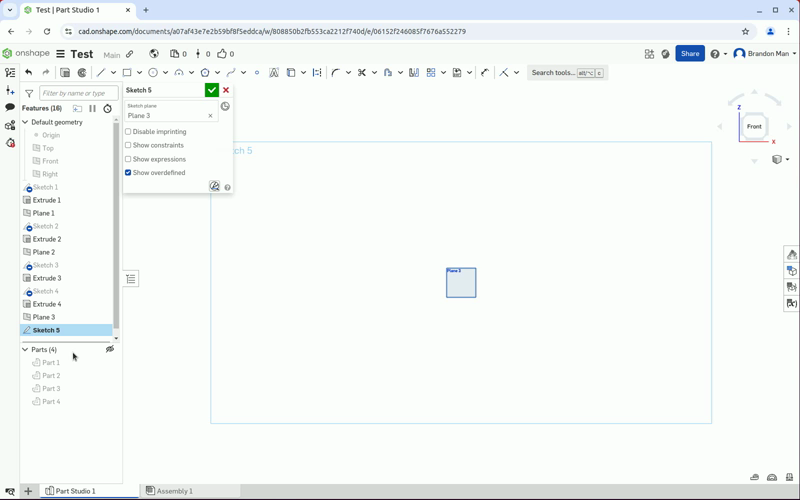
key_down(shift)
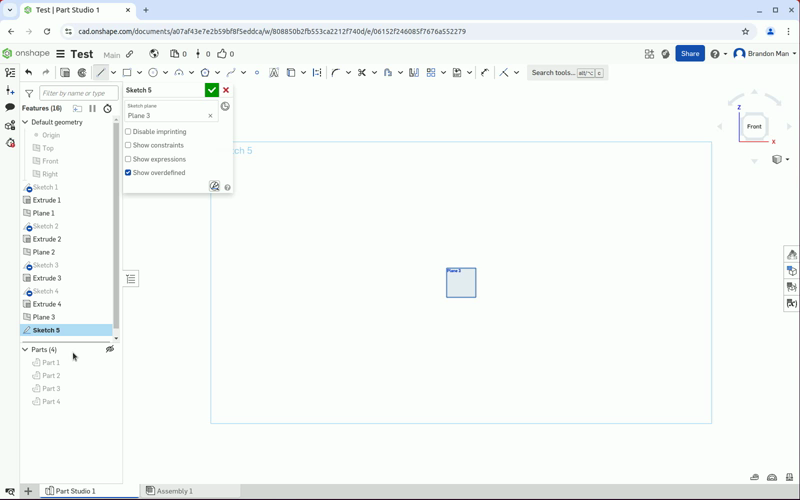
mouse_move(389, 297)
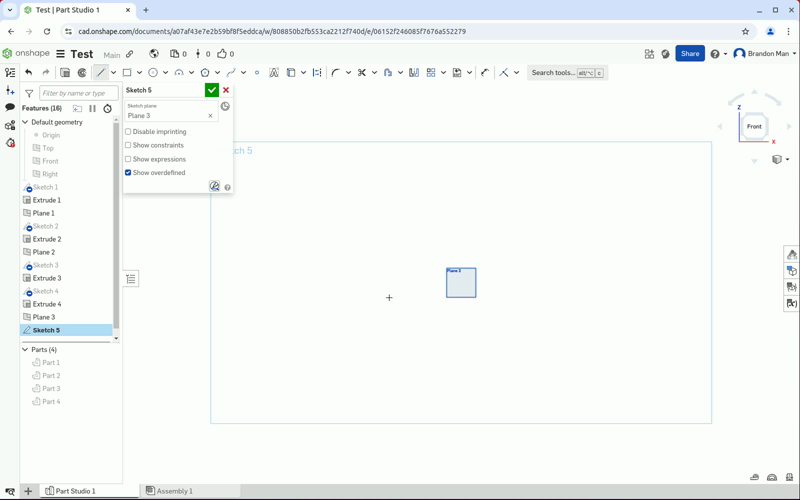
click(389, 297)
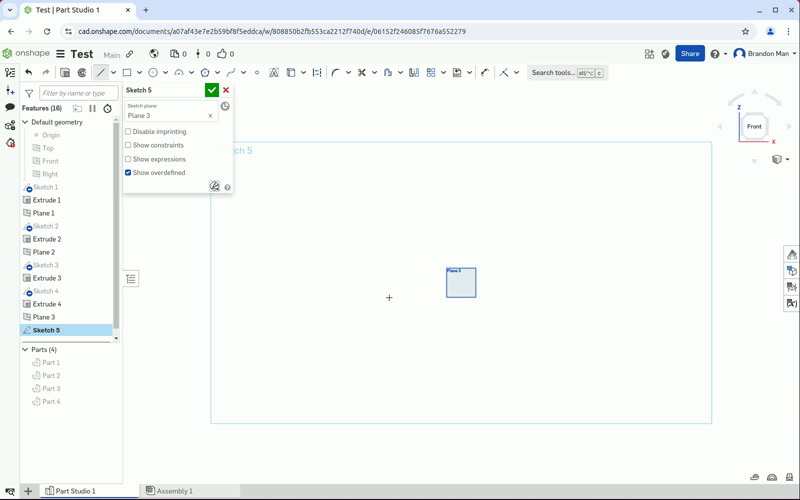
key_up(shift)
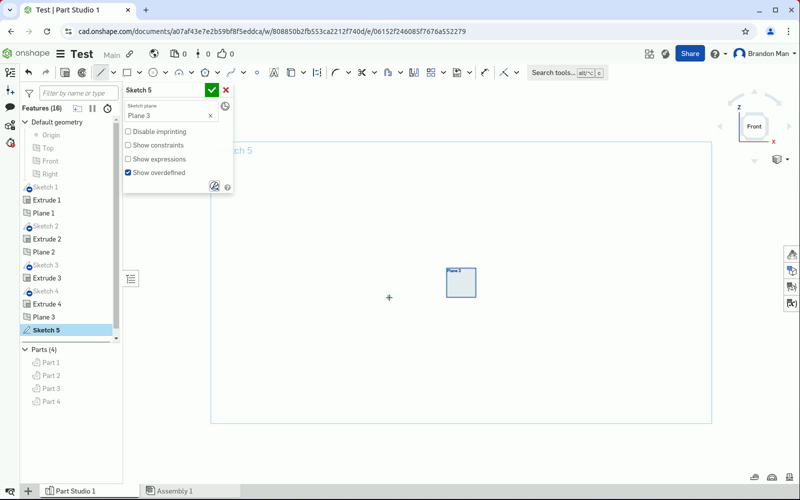
key_down(shift)
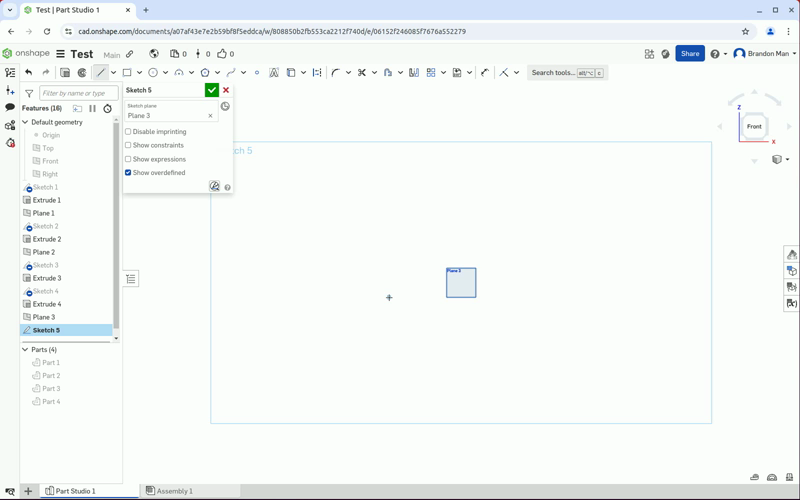
mouse_move(456, 297)
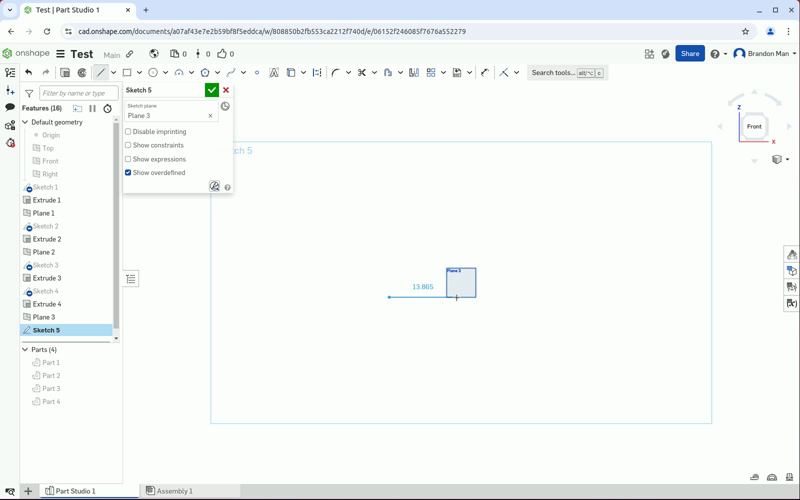
click(456, 297)
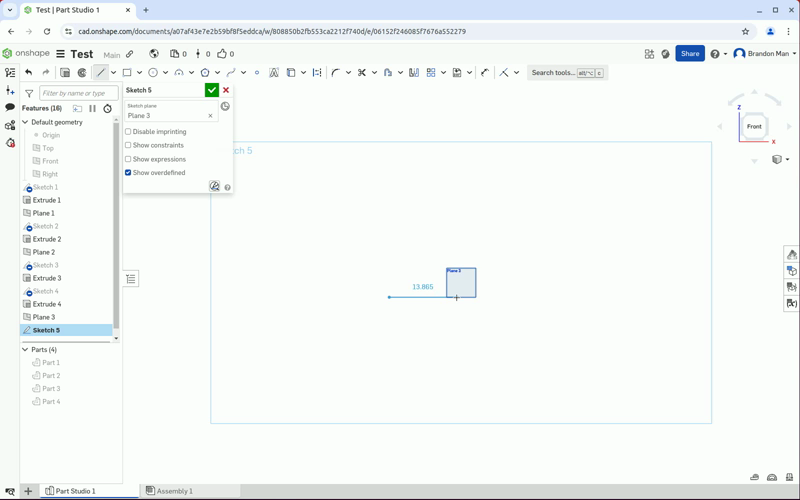
key_up(shift)
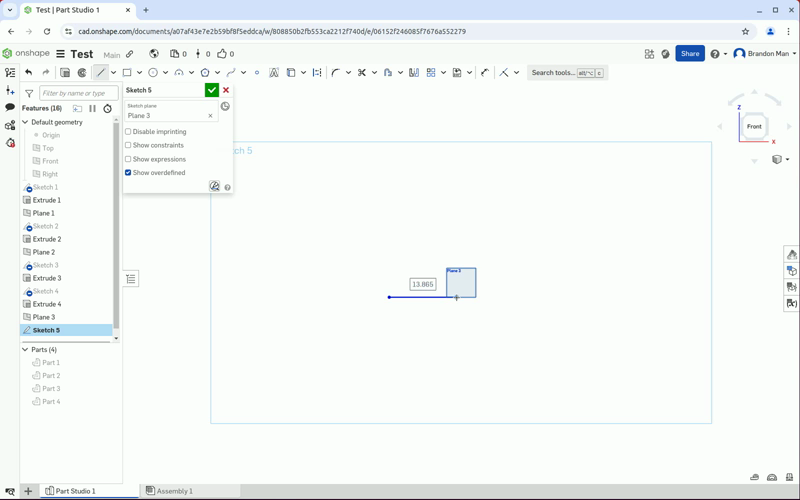
key_down(shift)
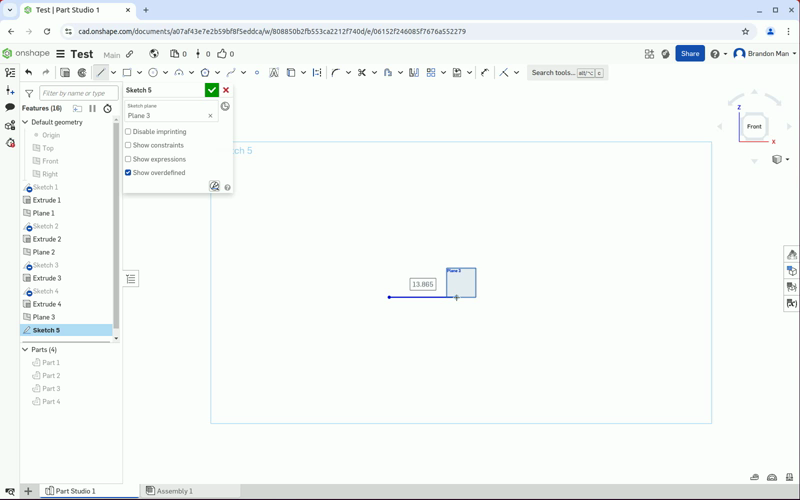
mouse_move(486, 297)
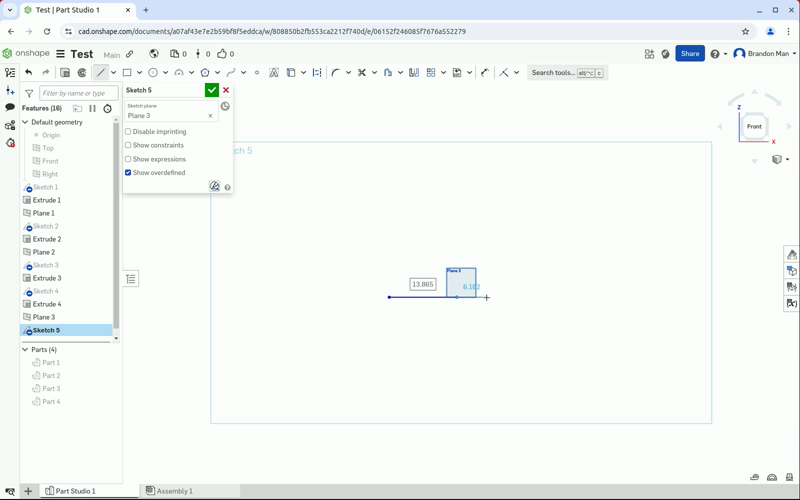
mouse_move(456, 268)
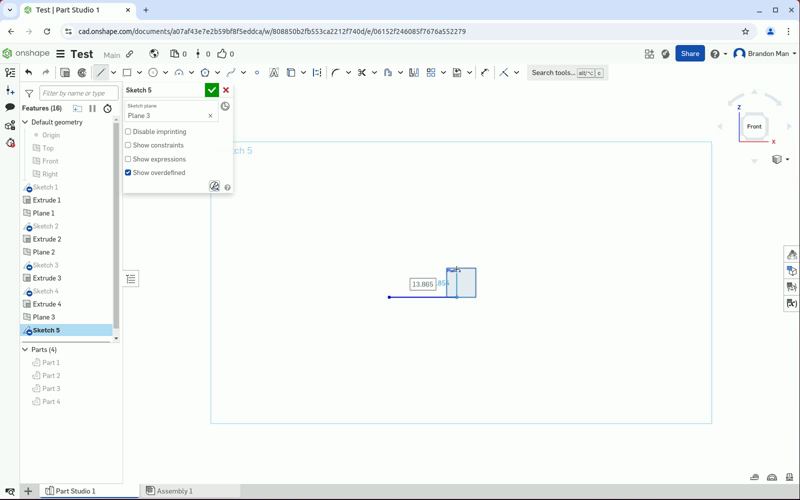
click(456, 268)
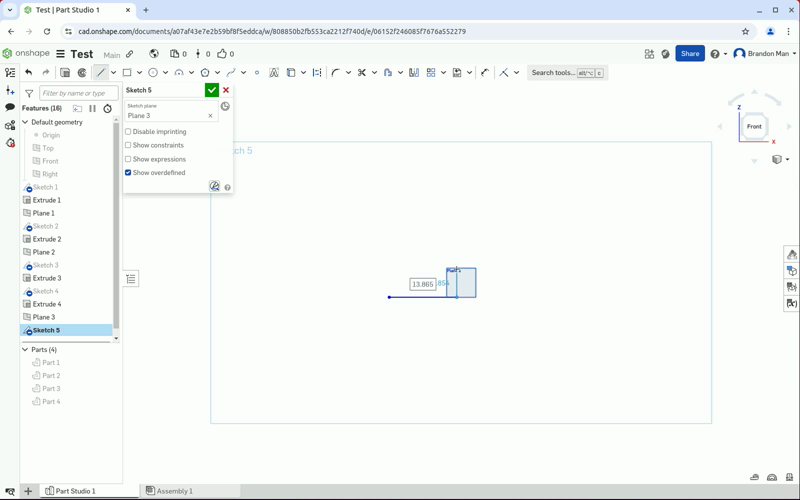
key_up(shift)
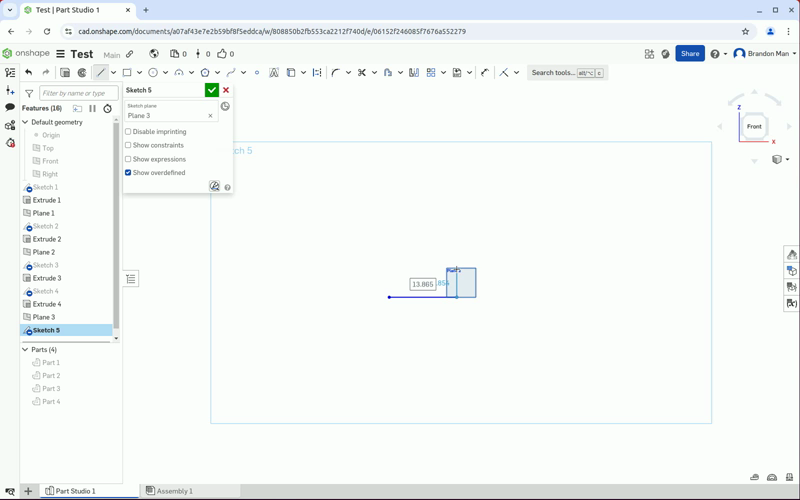
key_down(shift)
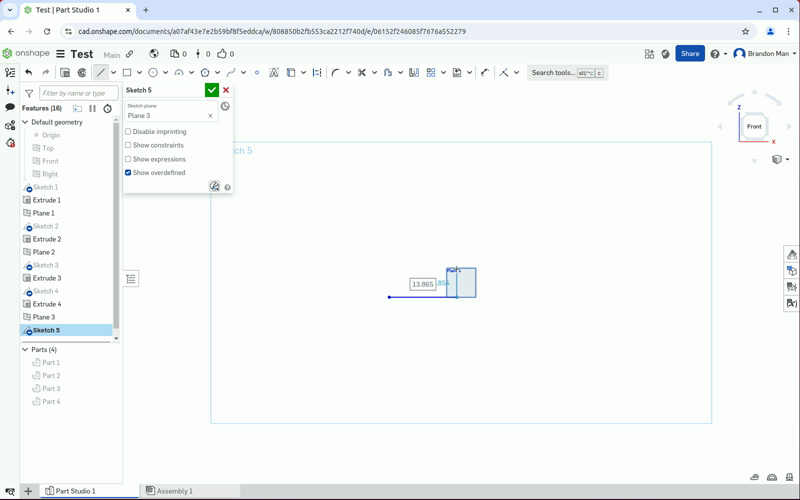
mouse_move(389, 268)
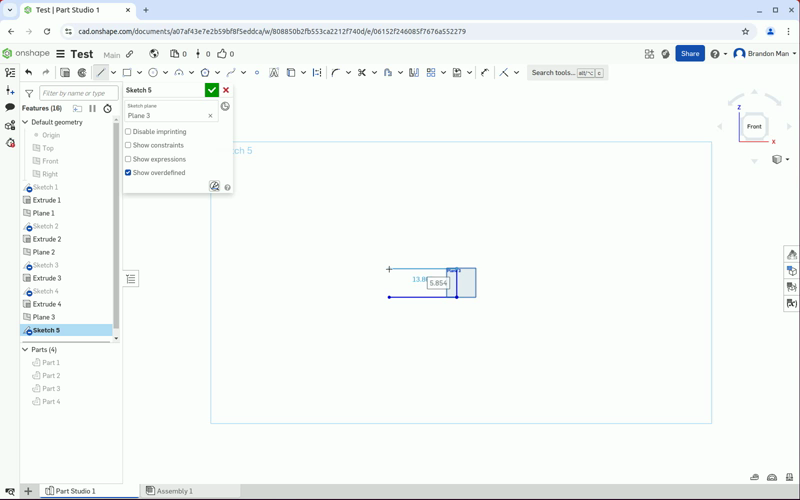
click(389, 268)
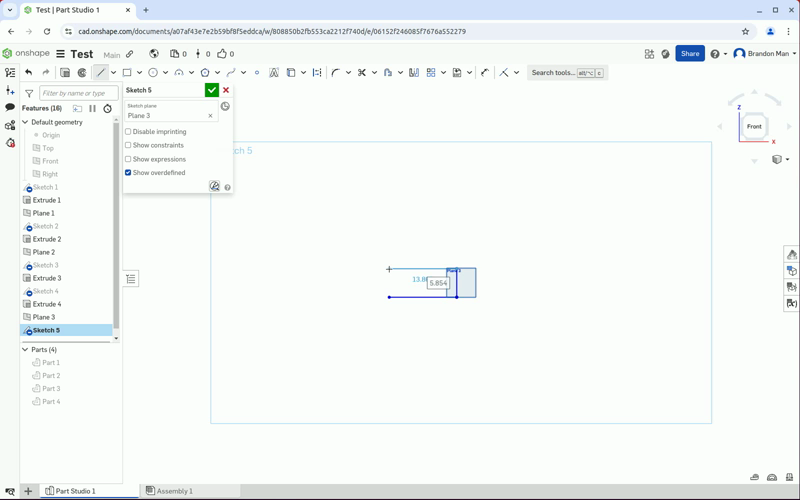
key_up(shift)
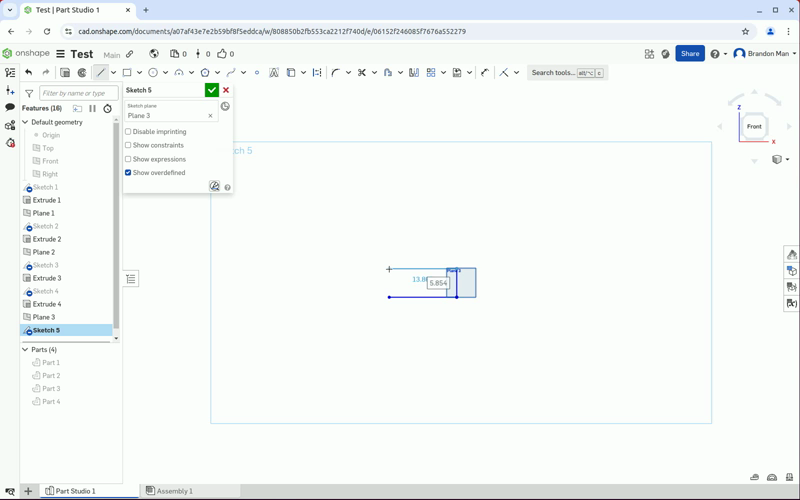
mouse_move(419, 268)
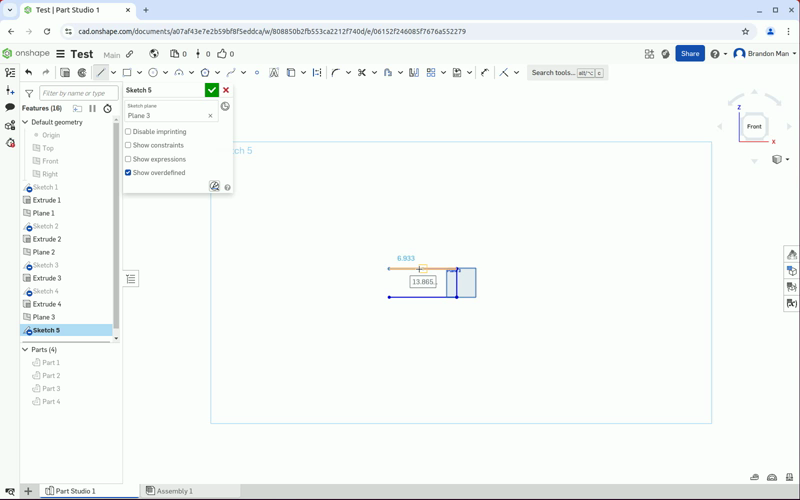
key_down(shift)
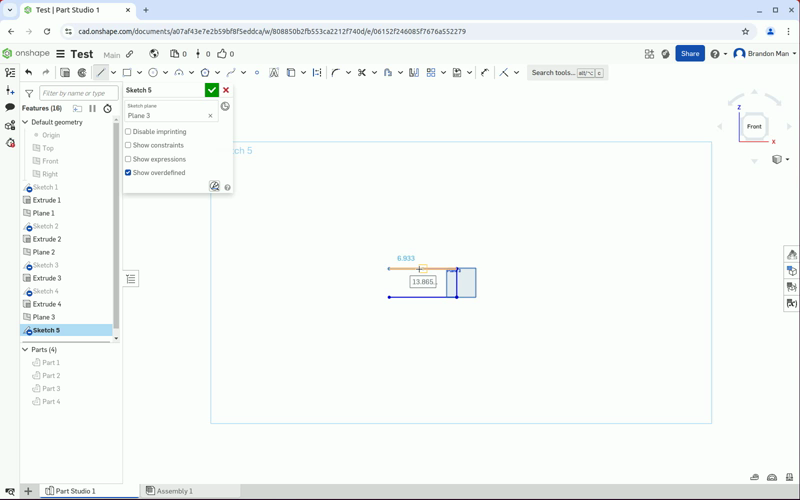
mouse_move(389, 297)
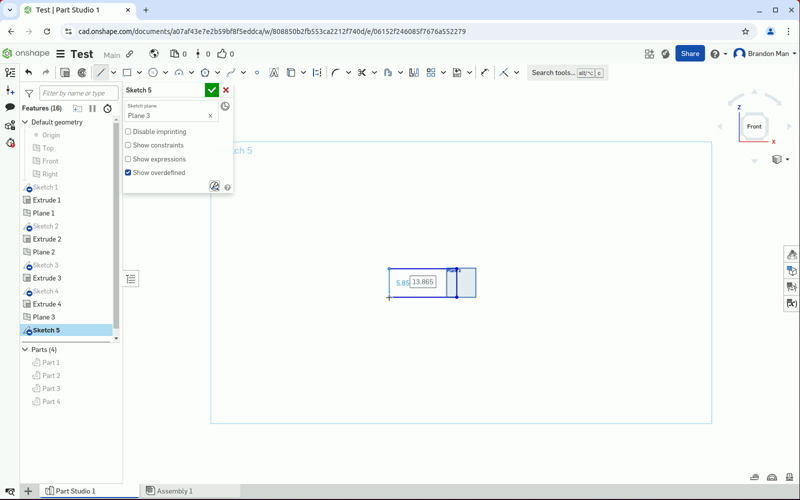
key_up(shift)
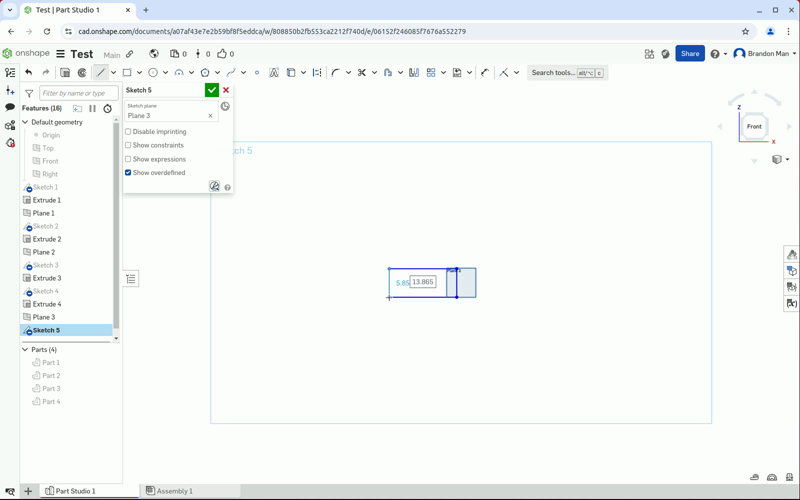
click(389, 297)
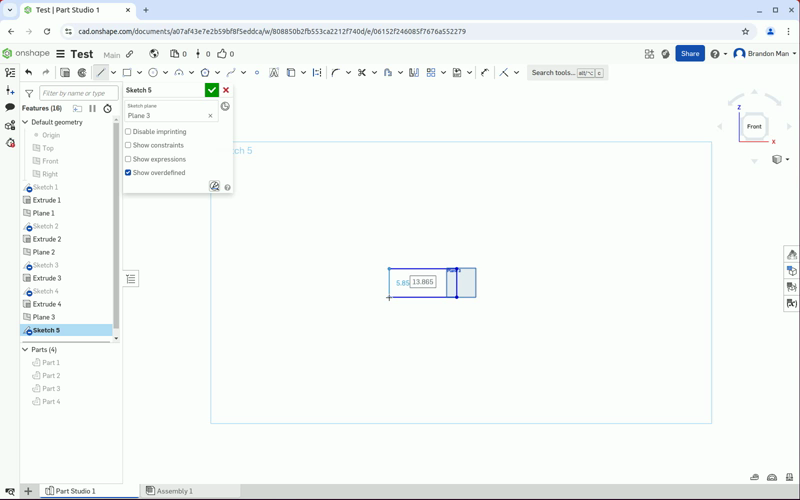
key(esc)
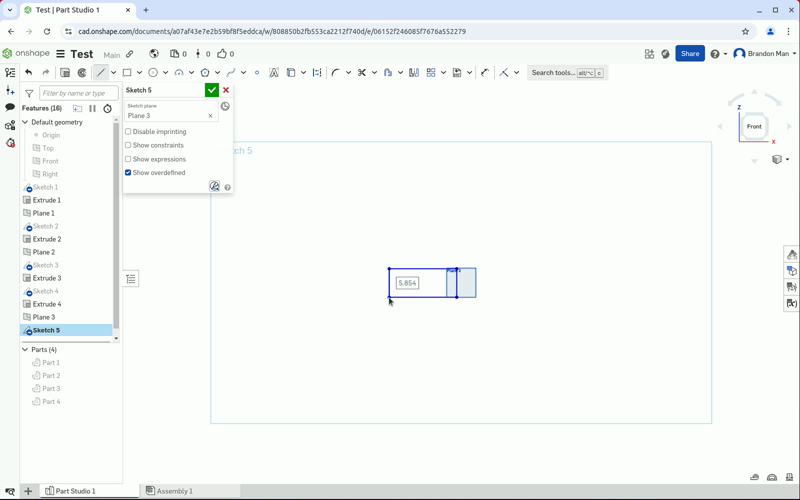
mouse_move(453, 281)
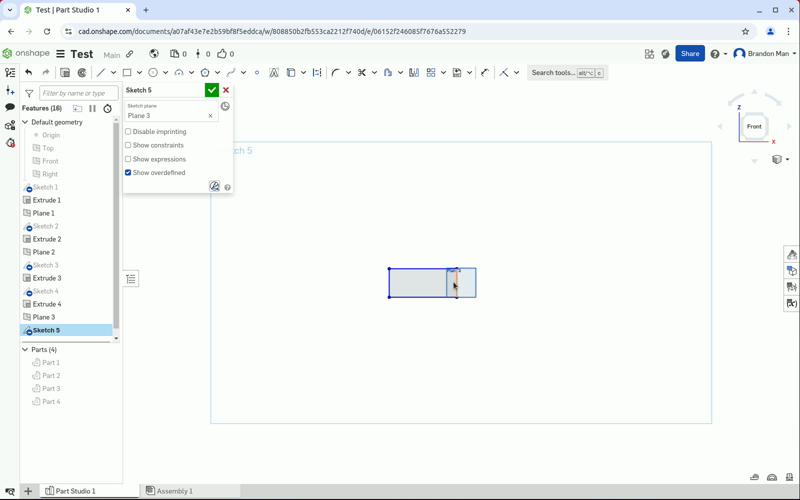
click(453, 281)
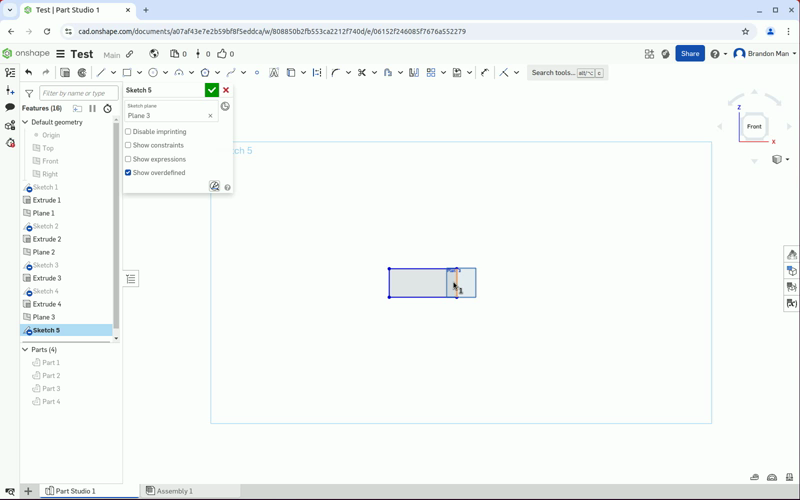
mouse_move(73, 352)
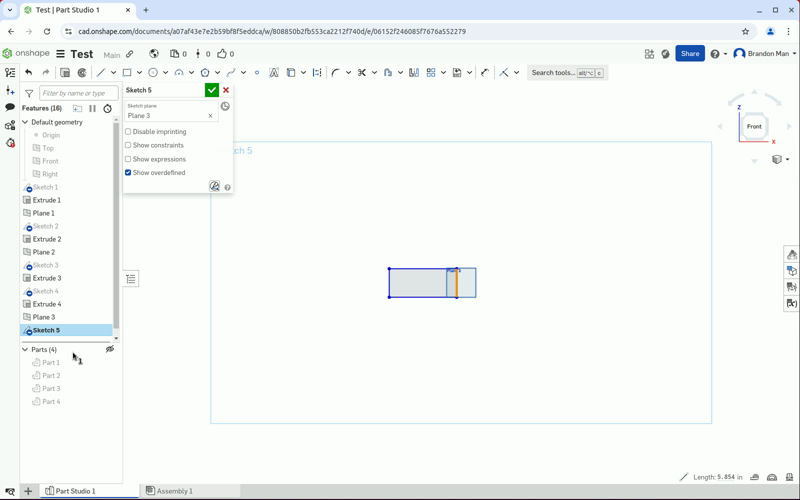
key(shift+y)
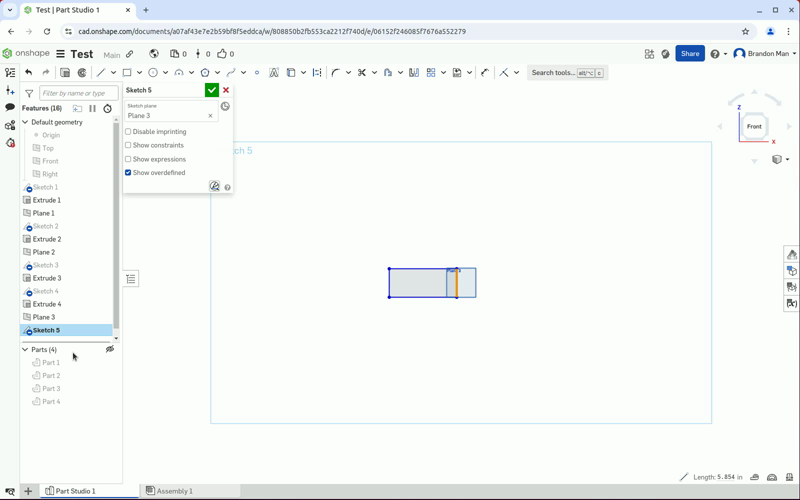
key(shift+e)
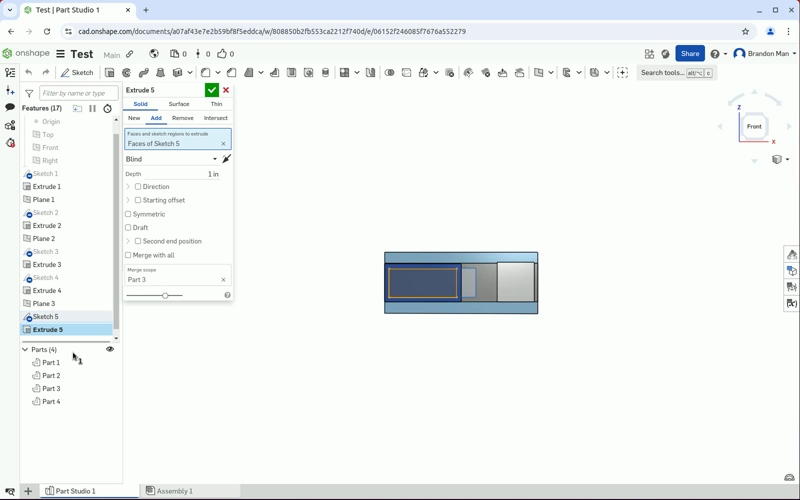
mouse_move(143, 106)
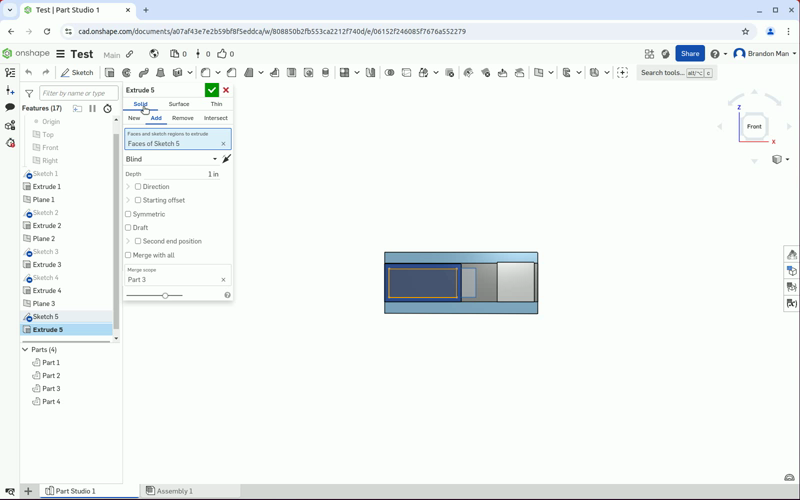
click(143, 106)
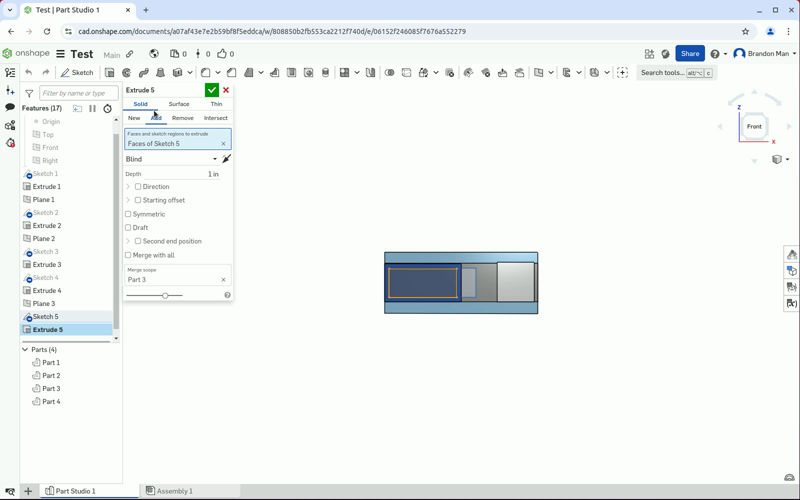
mouse_move(186, 120)
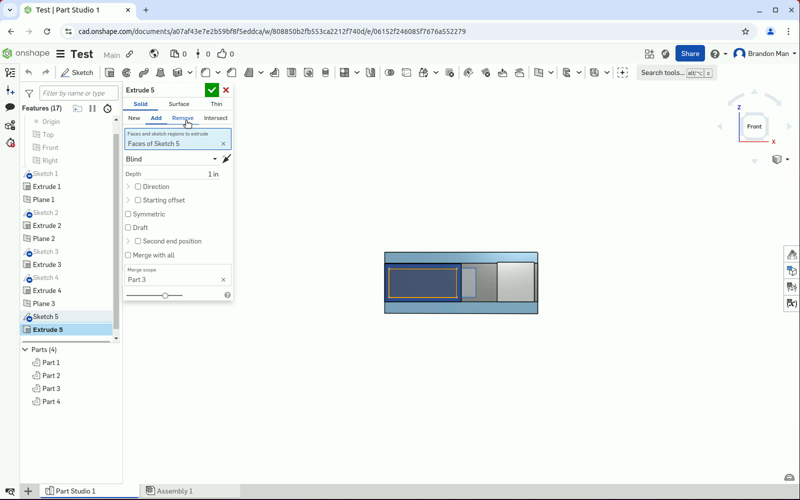
click(186, 120)
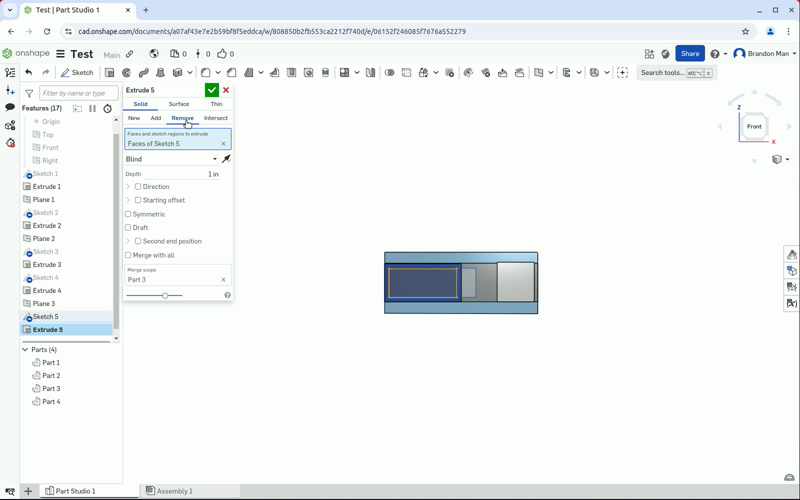
key(tab, 4)
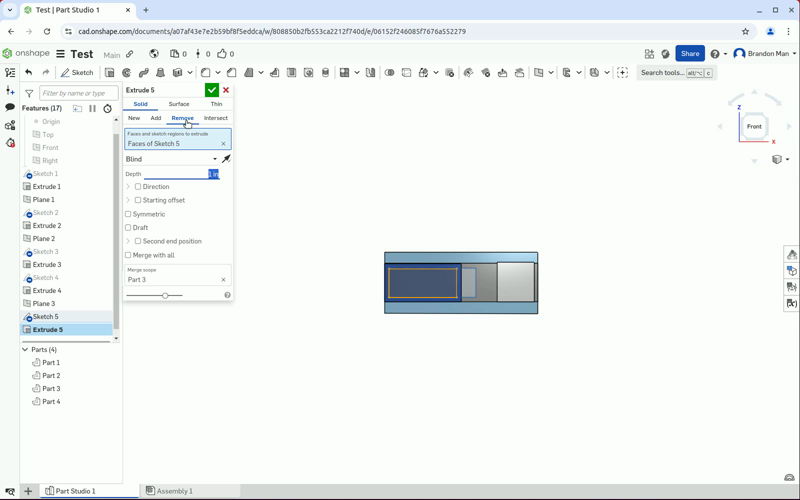
text(2.648)
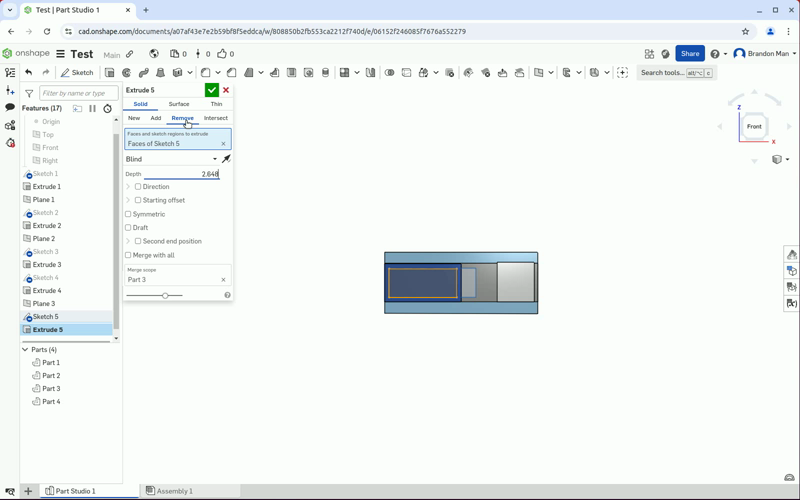
key(tab, 6)
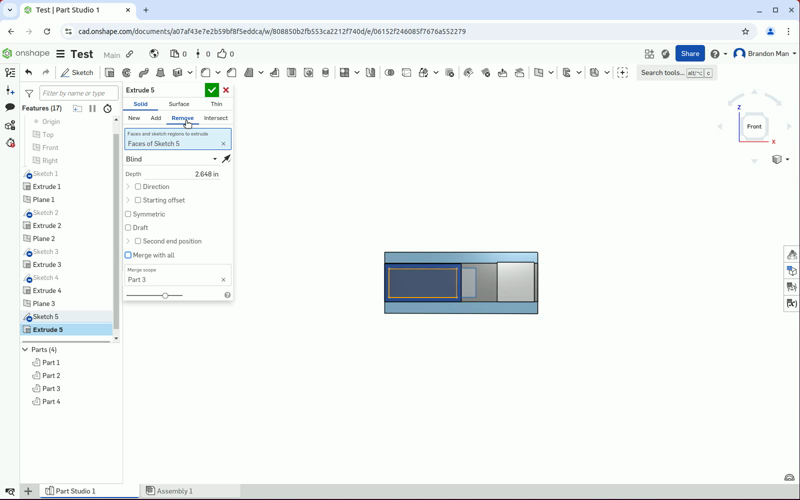
key(space)
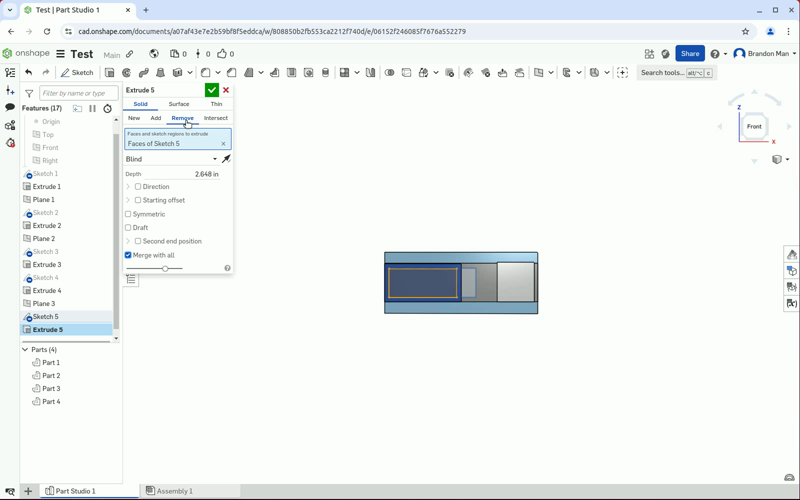
key(enter)
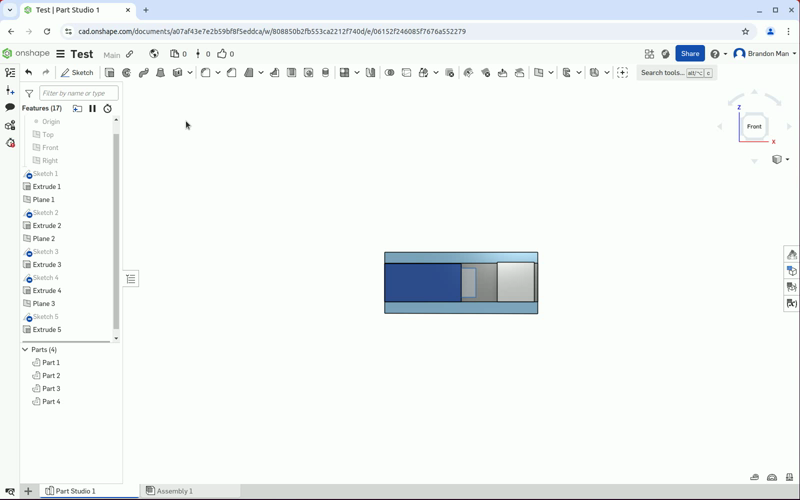
key(shift+h)
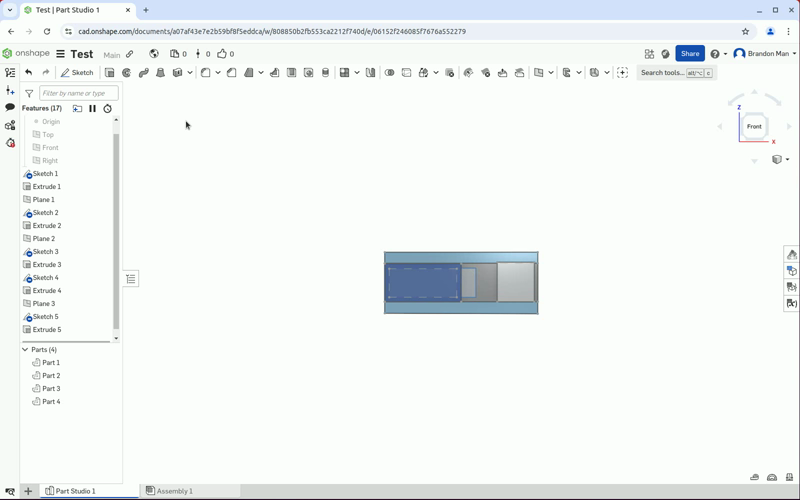
key(shift+h)
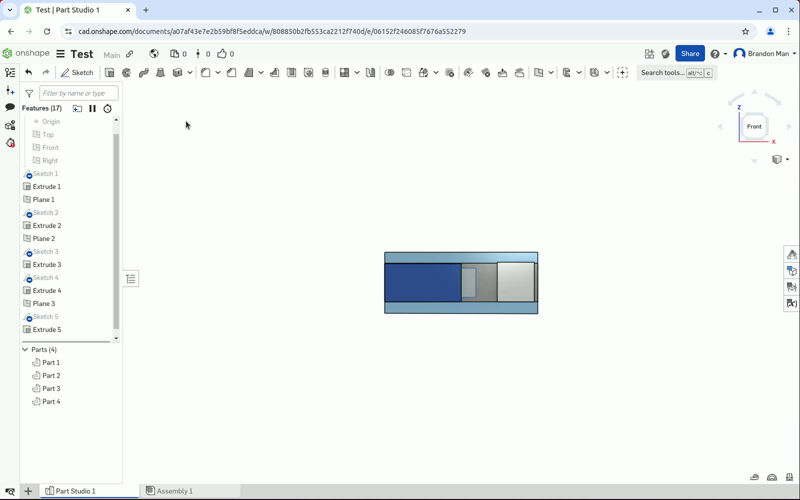
mouse_move(69, 176)
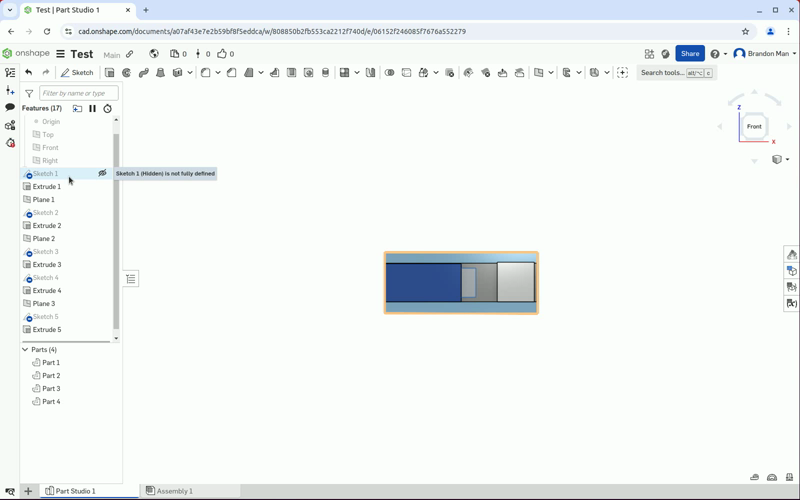
click(69, 176)
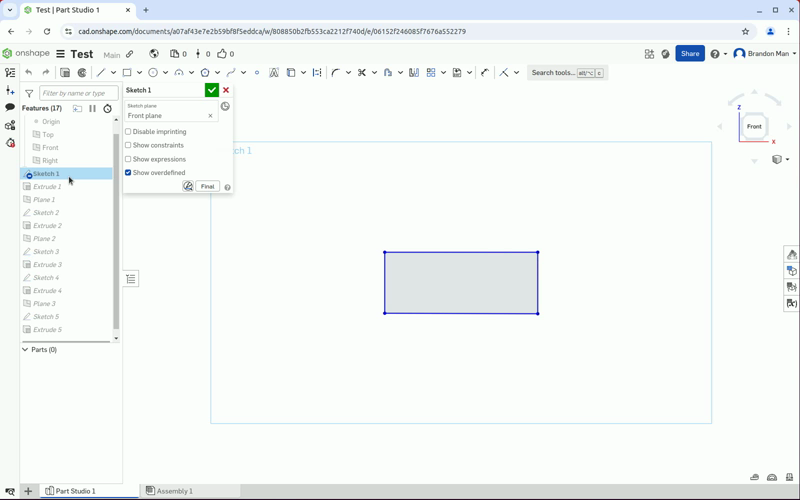
mouse_move(229, 92)
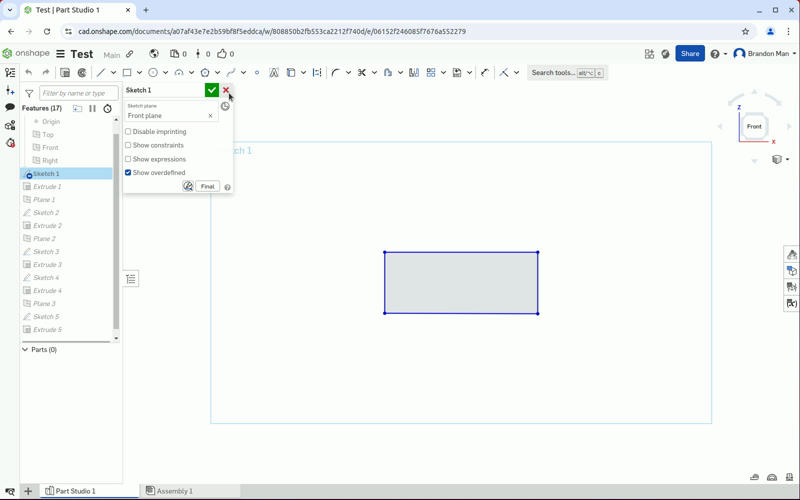
click(229, 92)
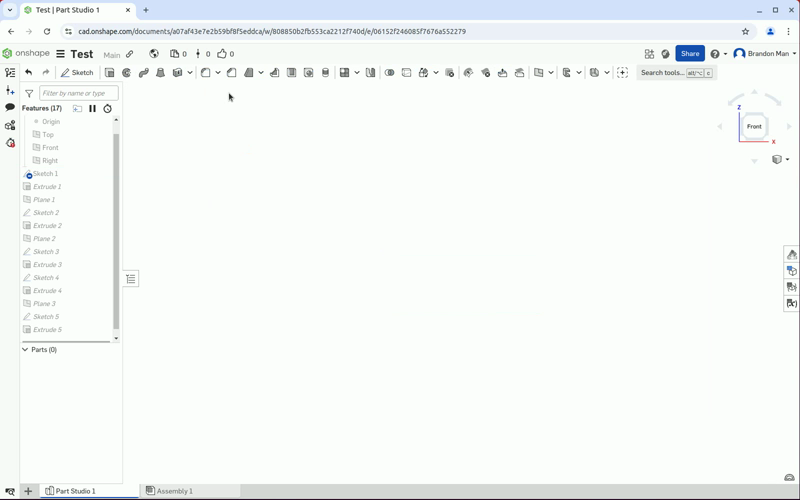
key(shift+s)
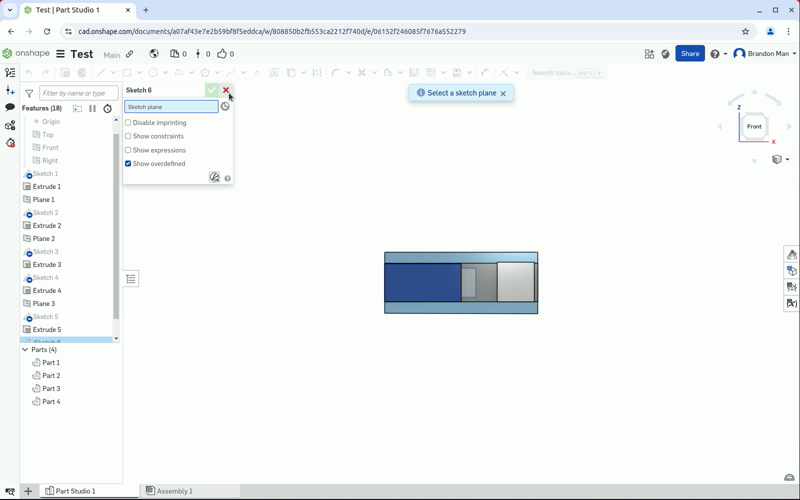
mouse_move(69, 293)
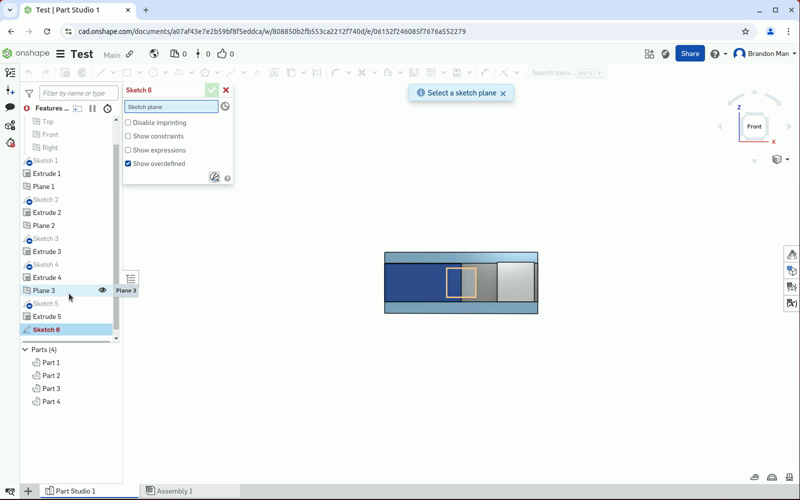
click(69, 293)
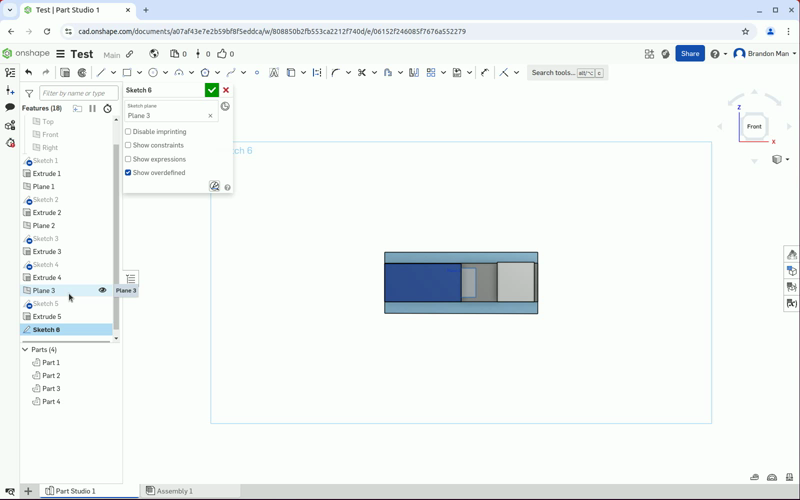
mouse_move(73, 352)
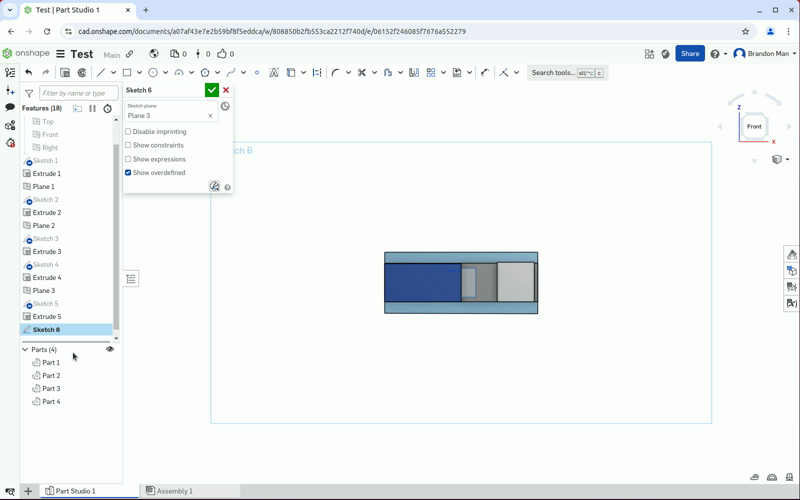
key(y)
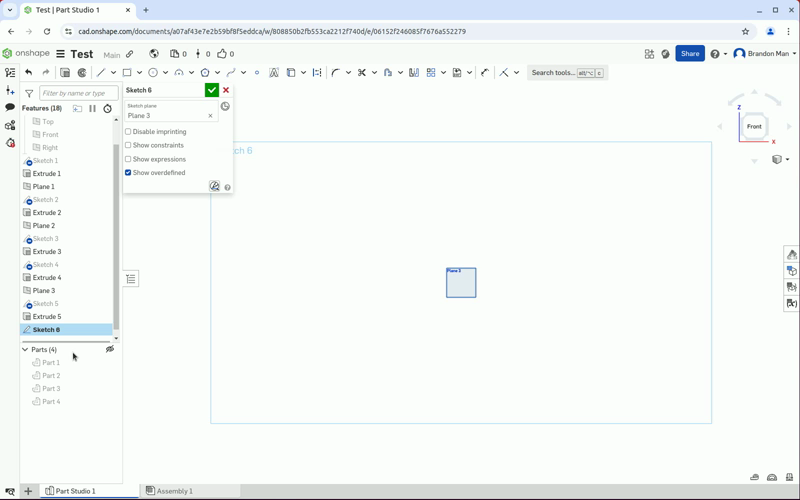
key(l)
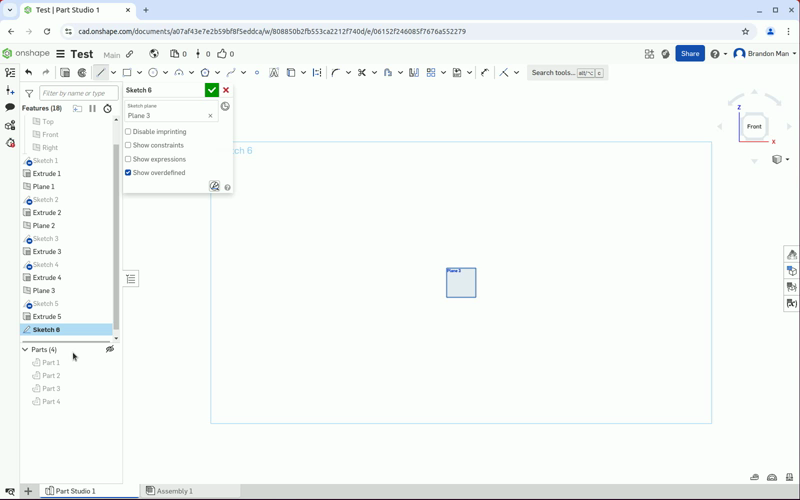
key_down(shift)
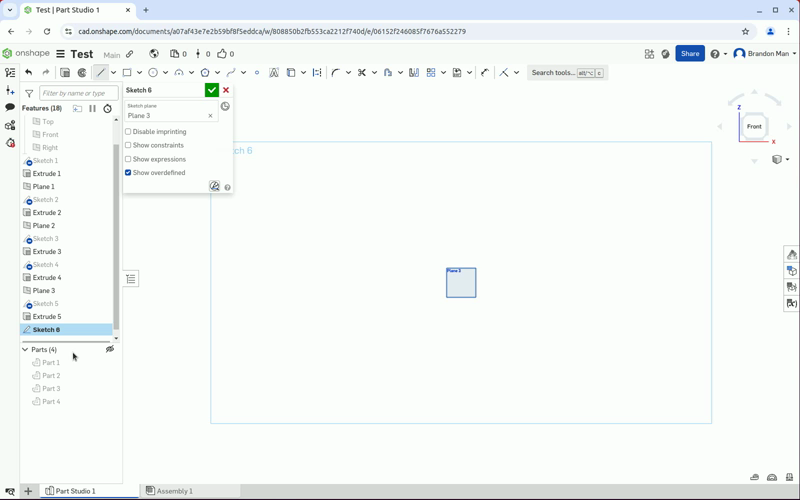
mouse_move(501, 297)
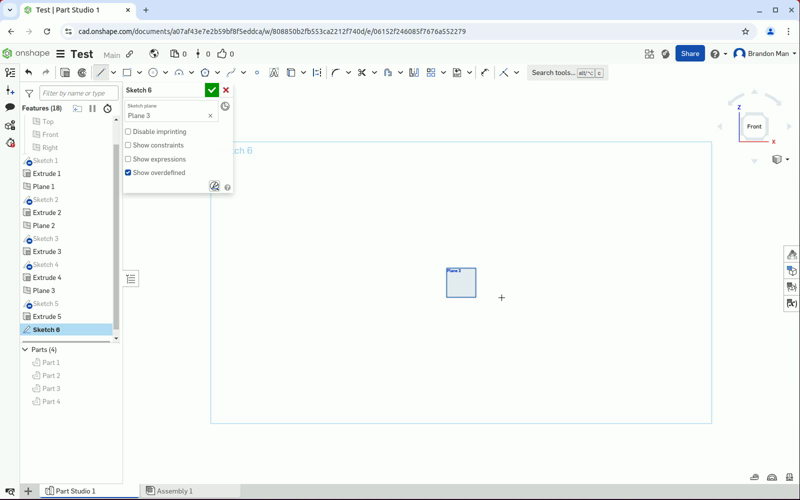
click(501, 297)
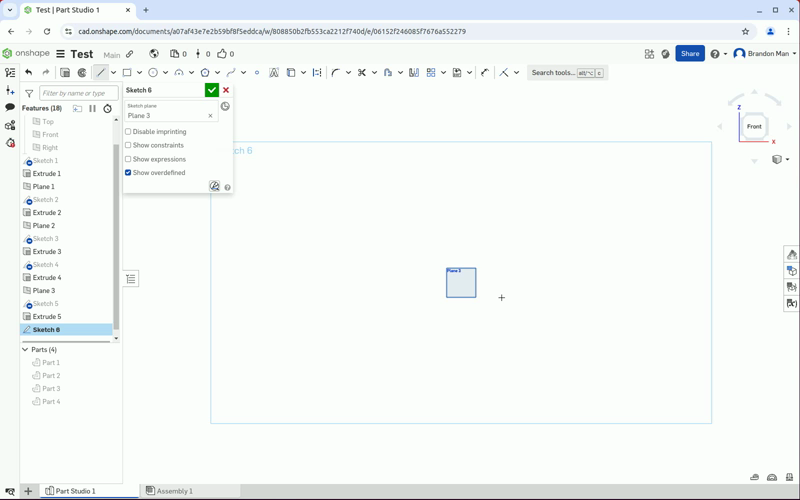
key_up(shift)
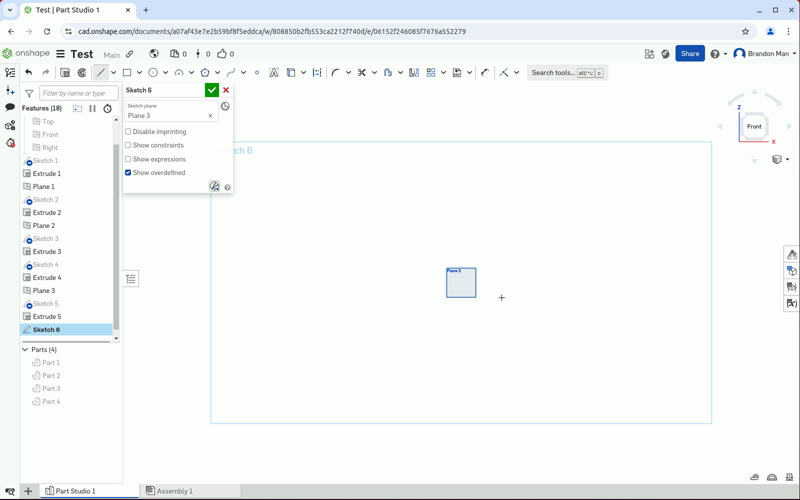
key_down(shift)
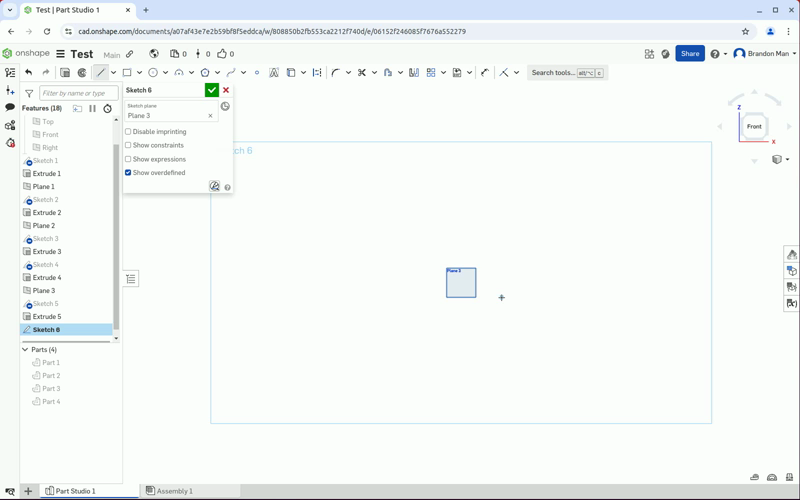
mouse_move(531, 297)
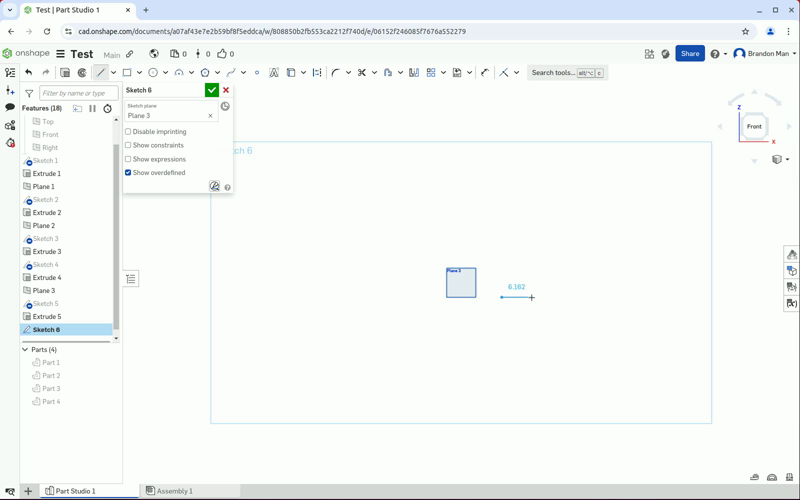
mouse_move(528, 297)
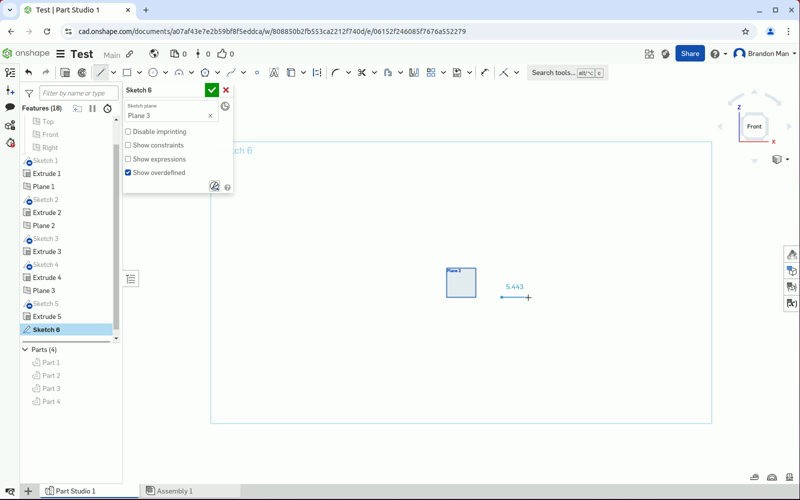
click(528, 297)
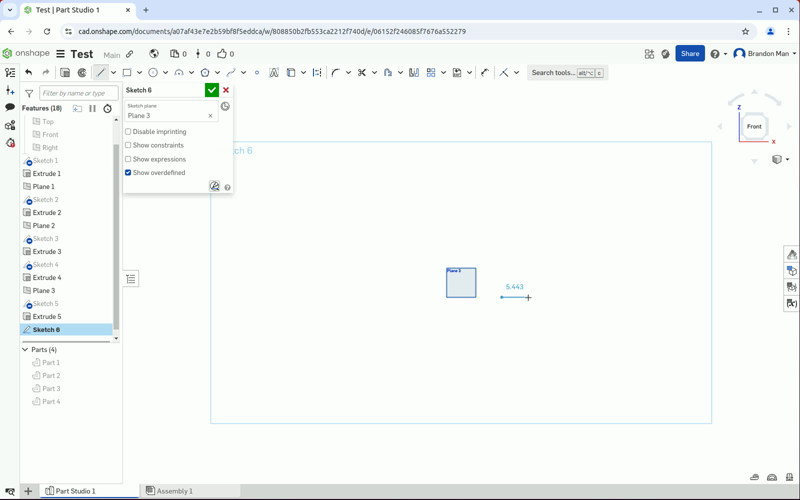
key_up(shift)
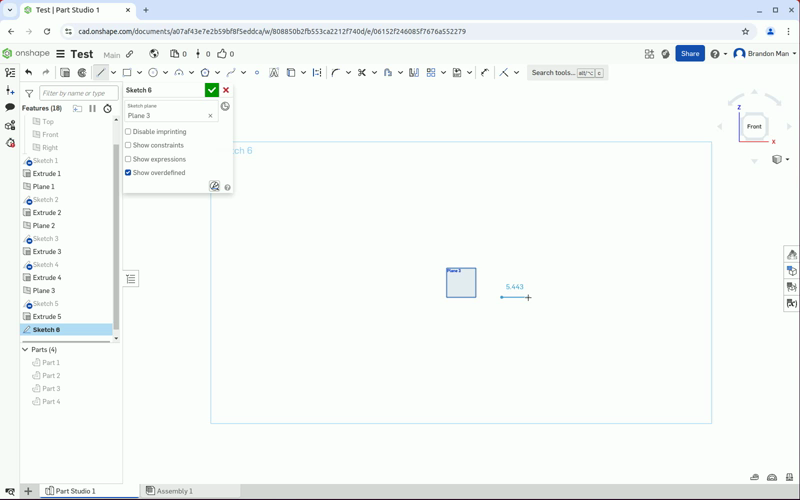
key_down(shift)
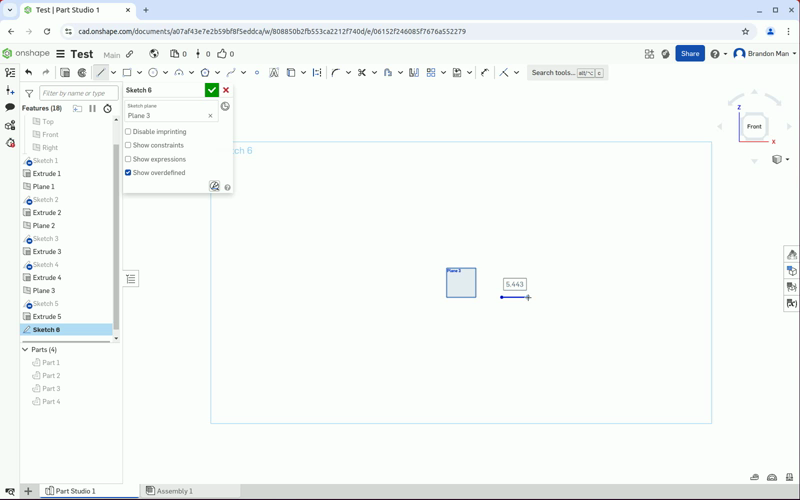
mouse_move(558, 297)
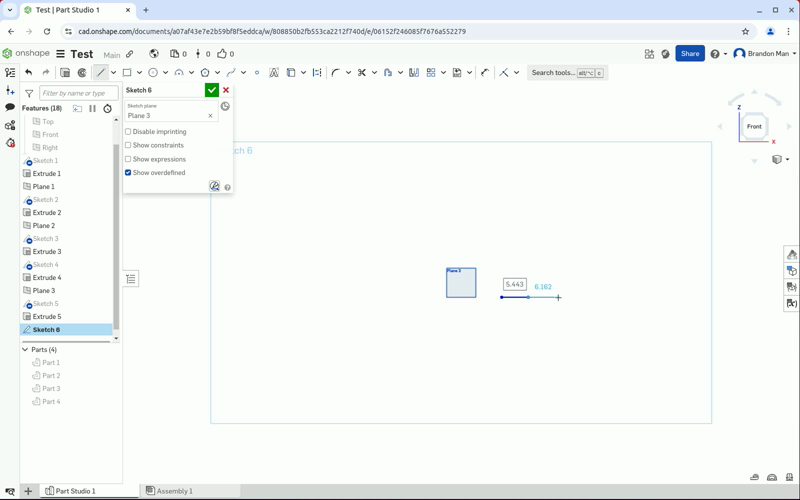
mouse_move(528, 267)
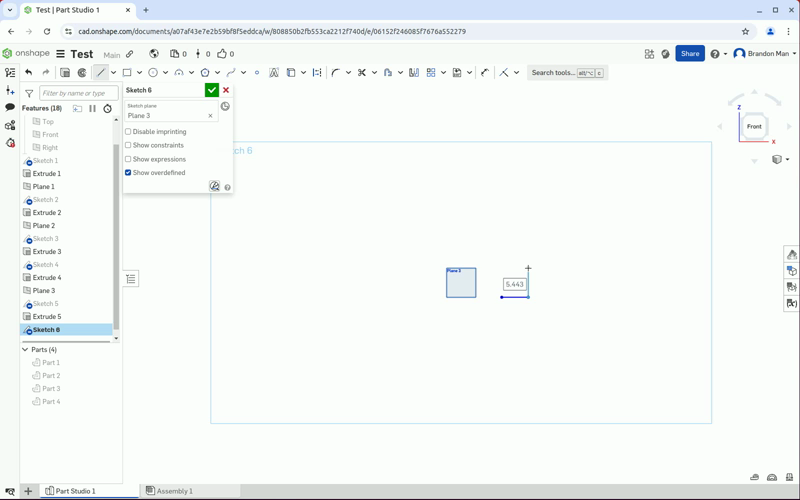
click(528, 267)
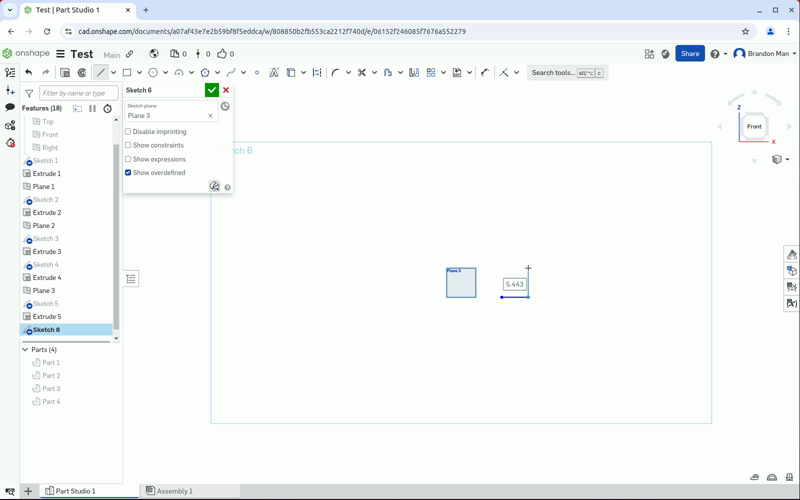
key_up(shift)
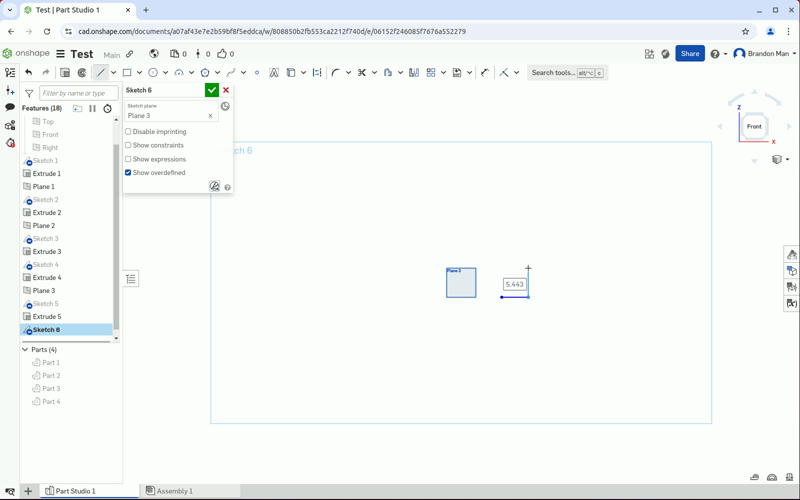
key_down(shift)
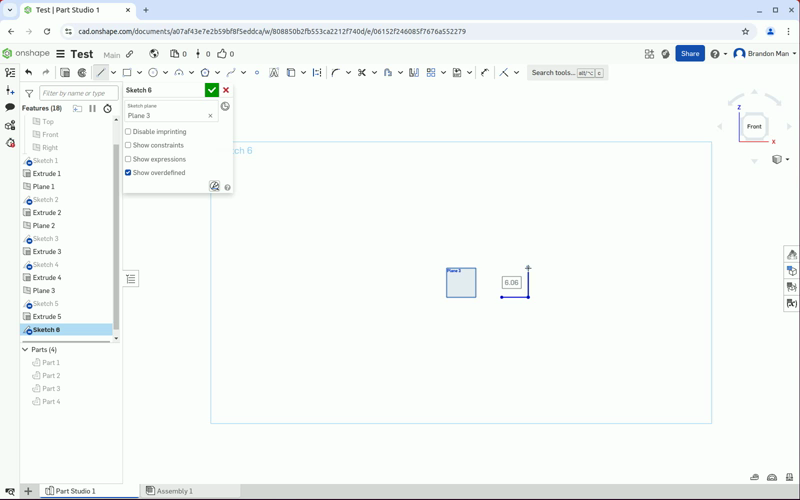
mouse_move(558, 267)
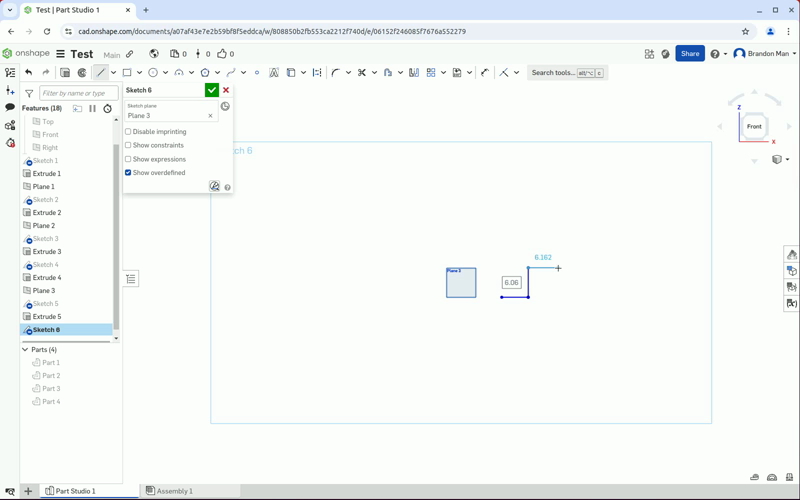
mouse_move(501, 267)
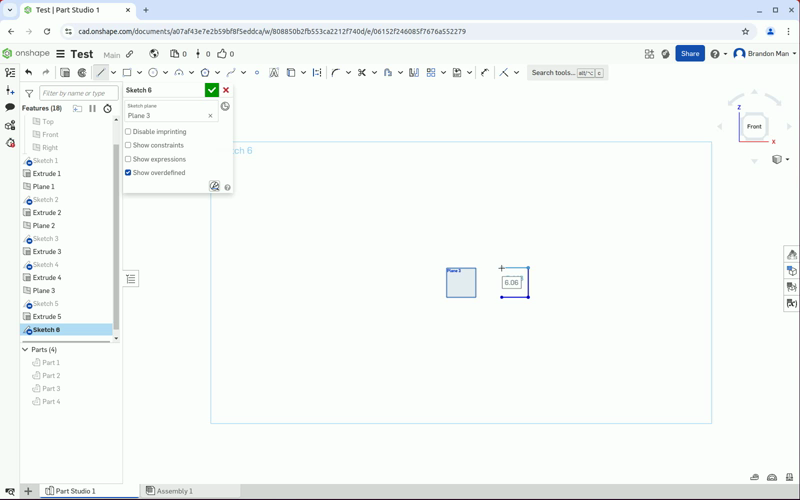
click(501, 267)
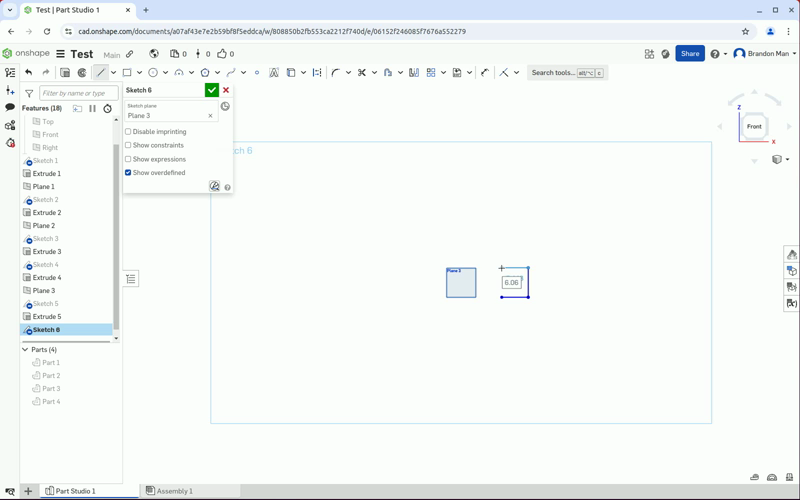
key_up(shift)
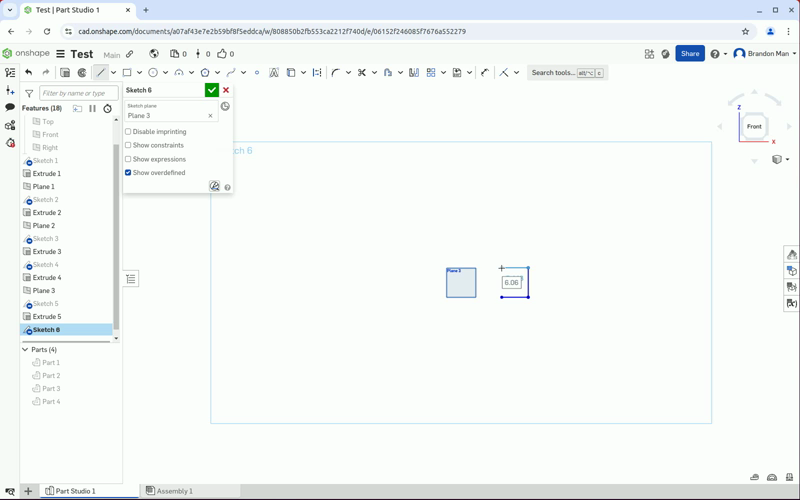
mouse_move(531, 267)
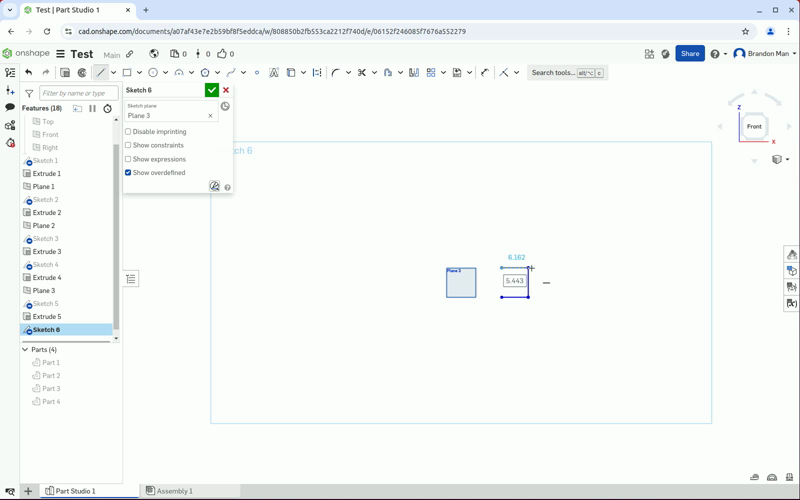
key_down(shift)
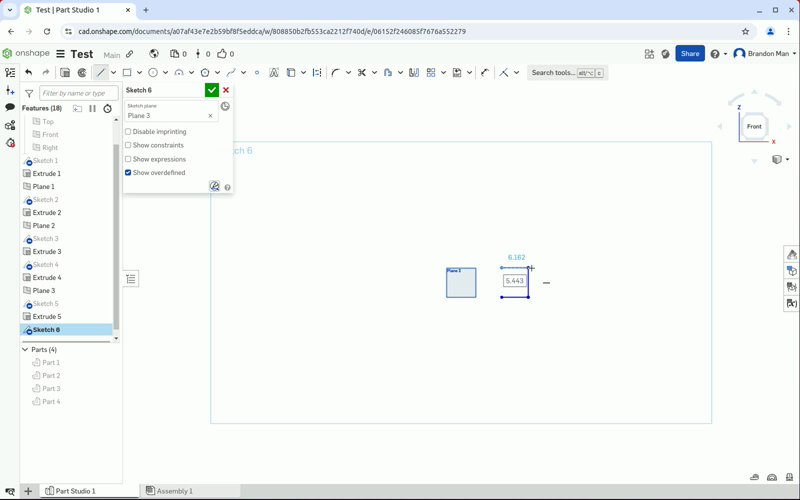
mouse_move(501, 297)
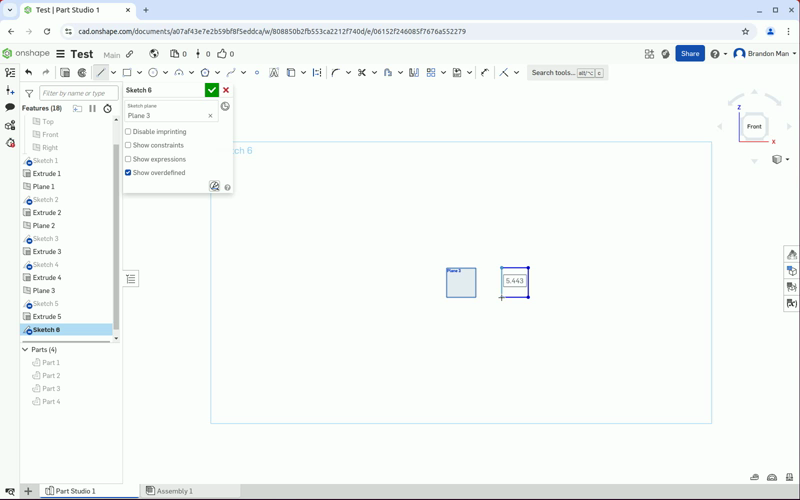
key_up(shift)
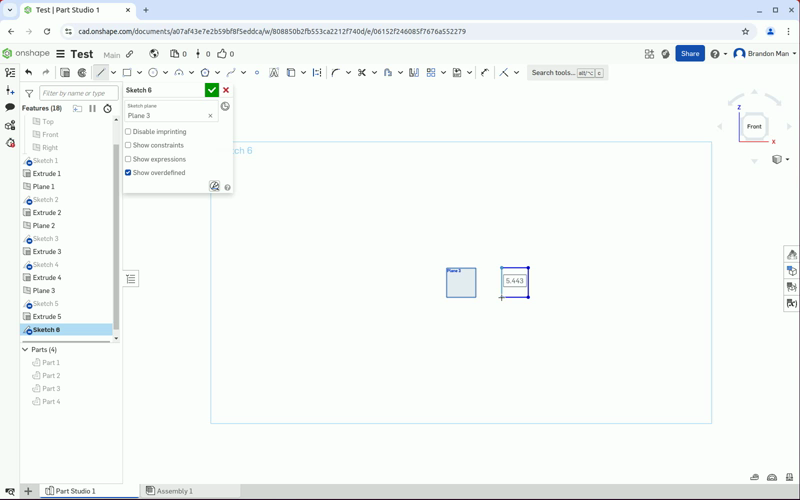
click(501, 297)
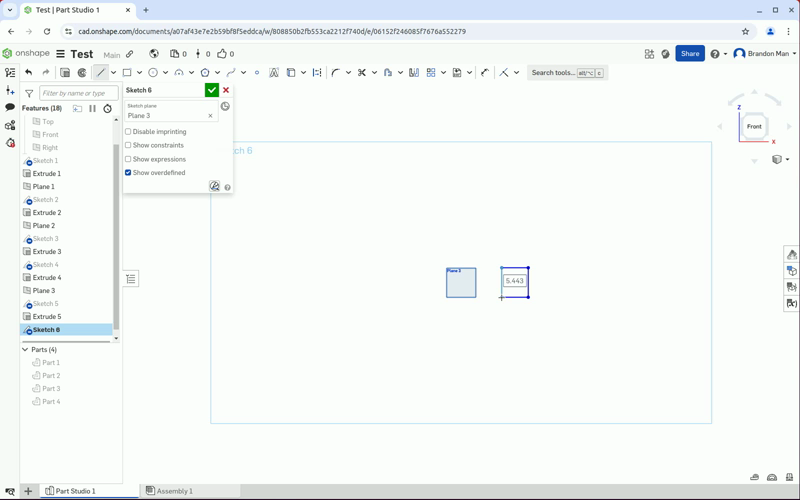
key(esc)
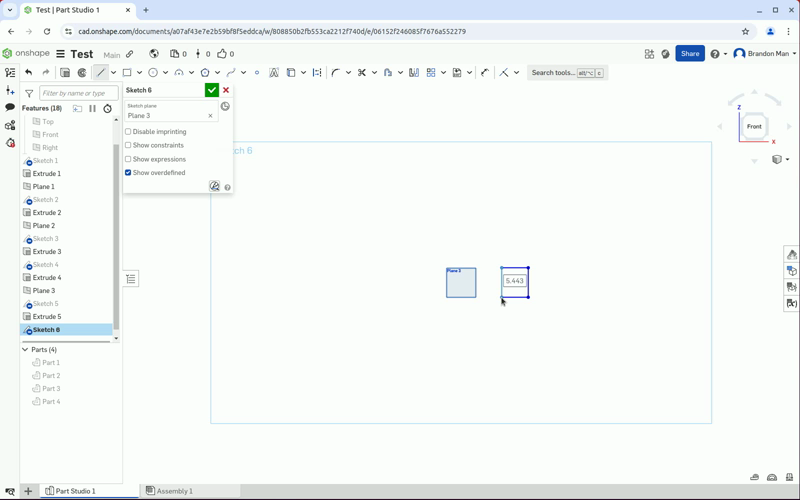
mouse_move(509, 292)
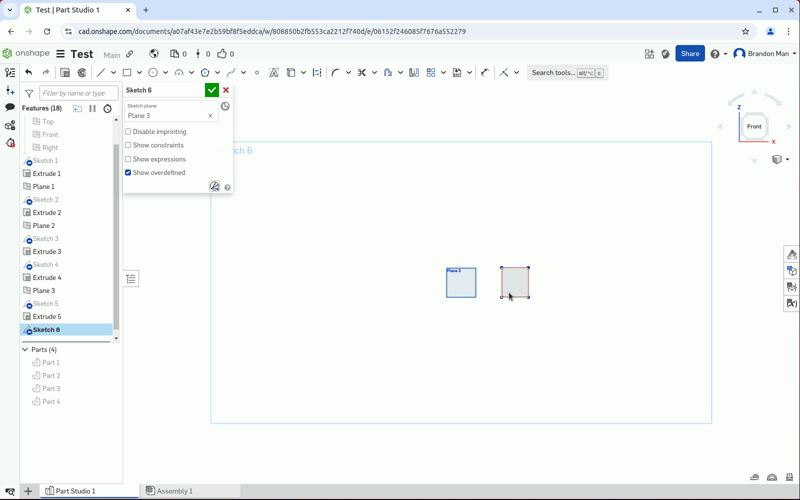
scroll(6)
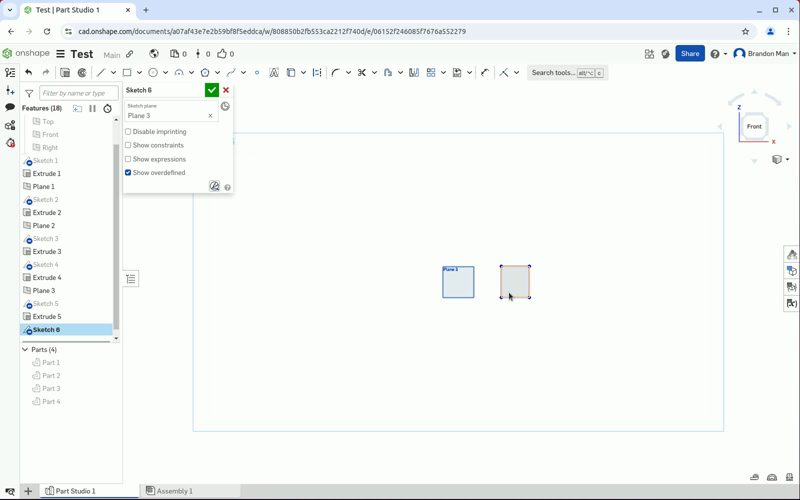
scroll(6)
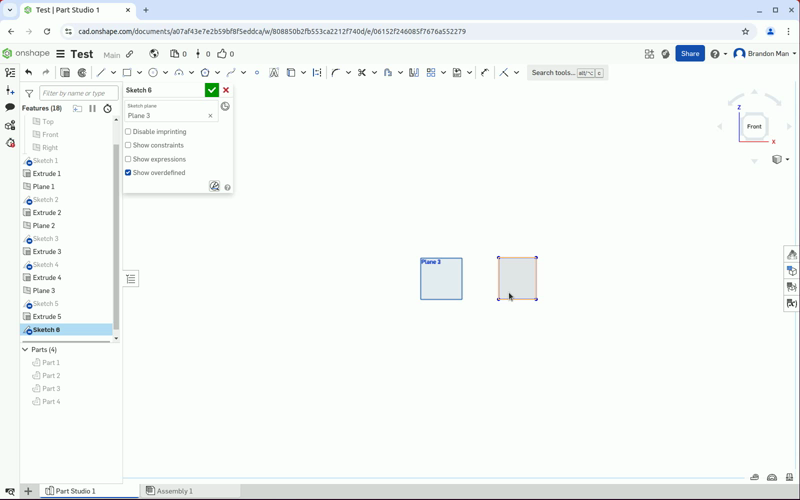
scroll(6)
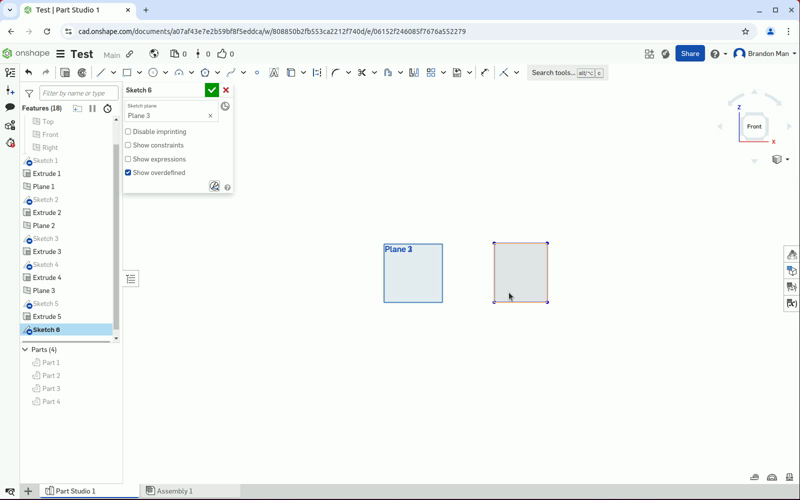
scroll(6)
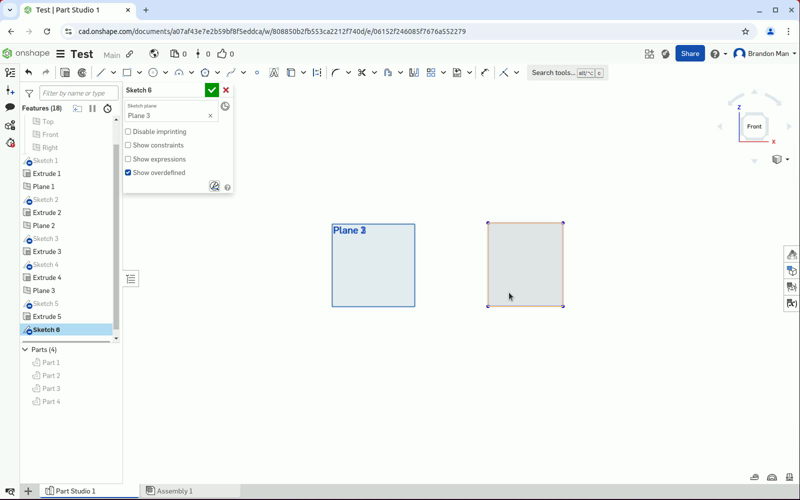
scroll(6)
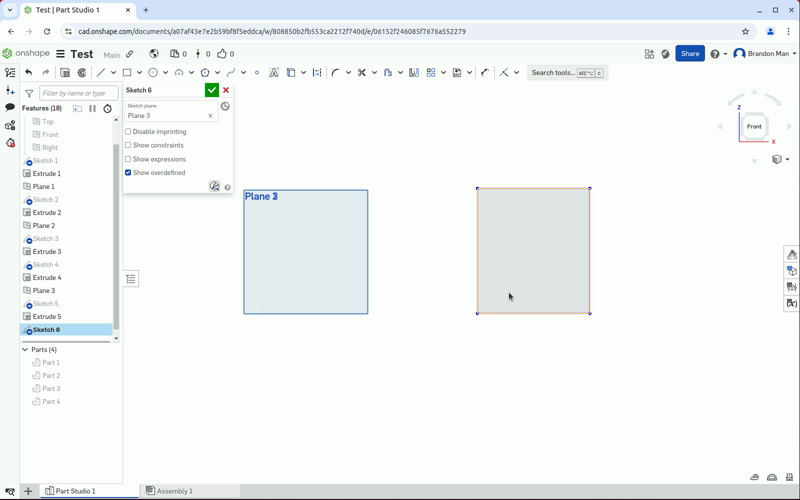
scroll(6)
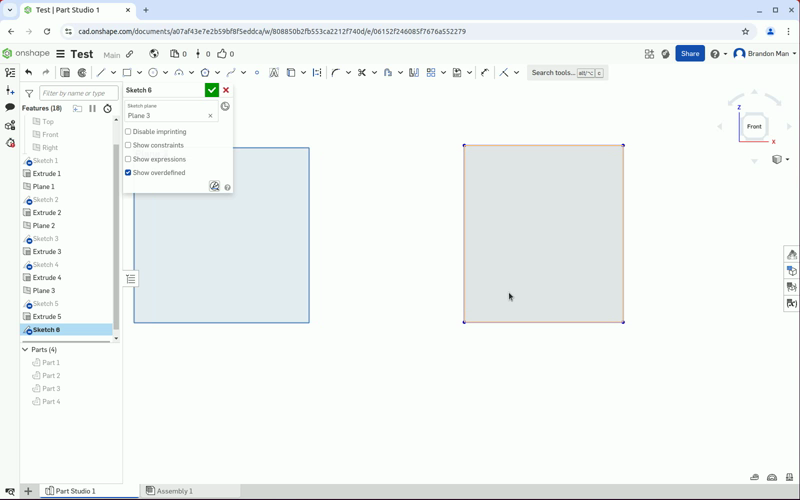
scroll(6)
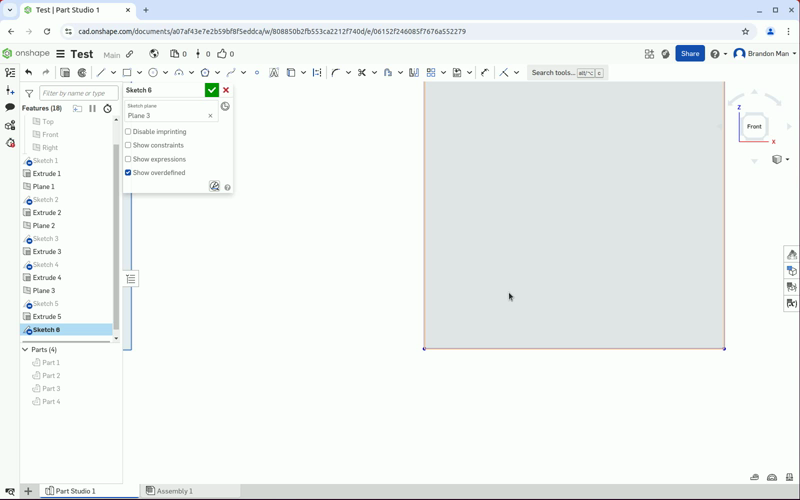
click(509, 292)
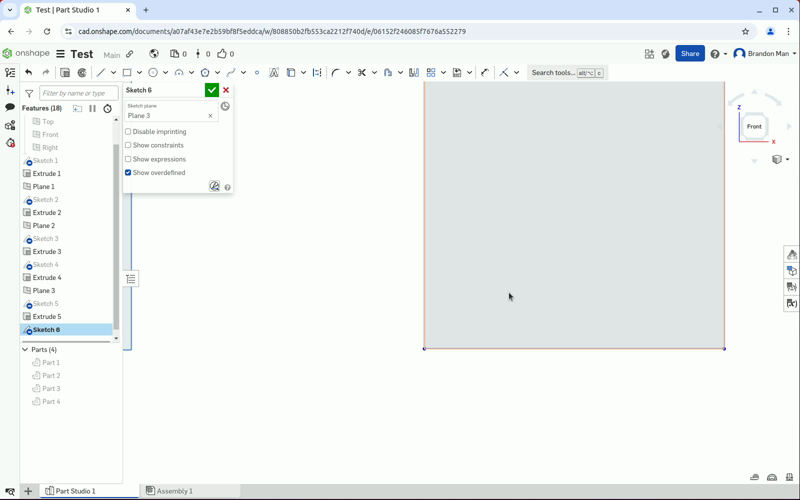
scroll(-6)
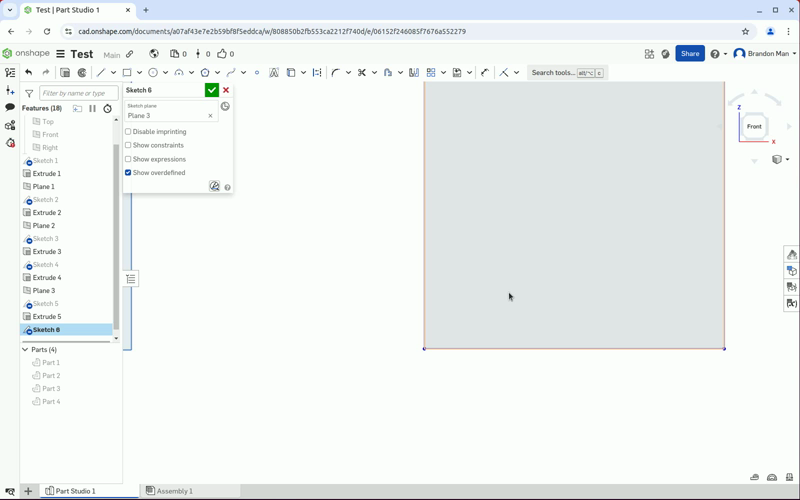
scroll(-6)
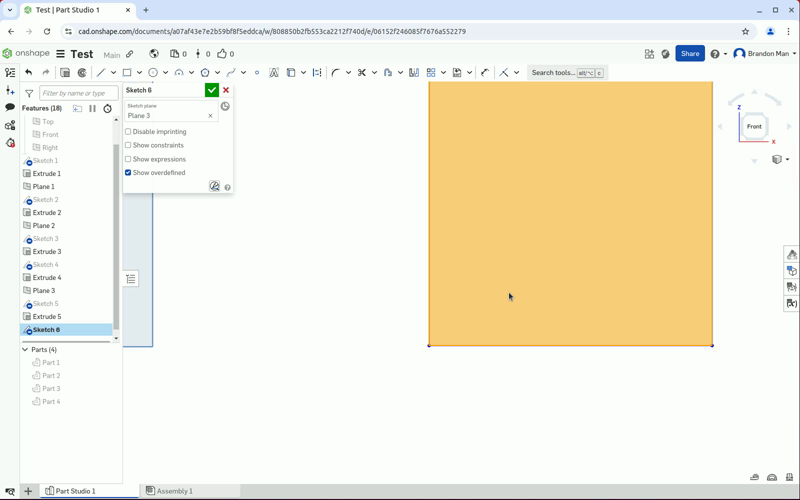
scroll(-6)
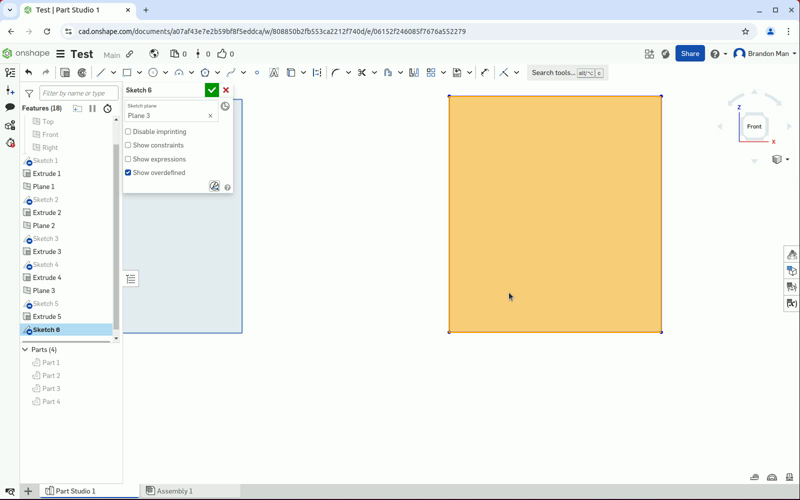
scroll(-6)
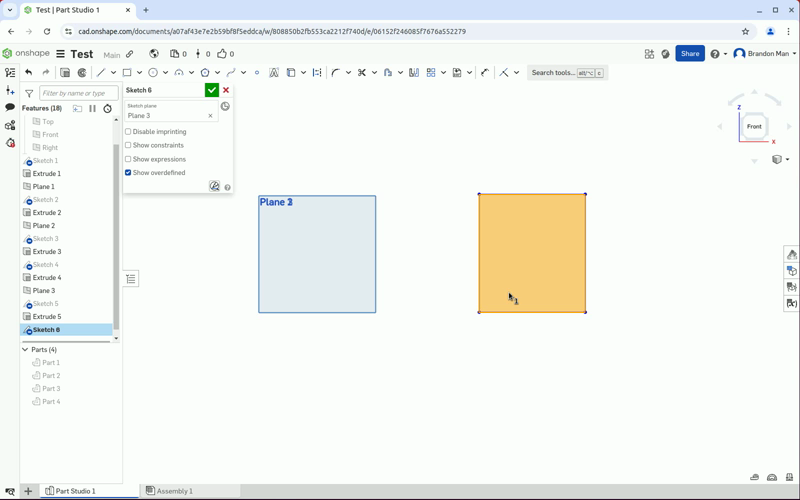
scroll(-6)
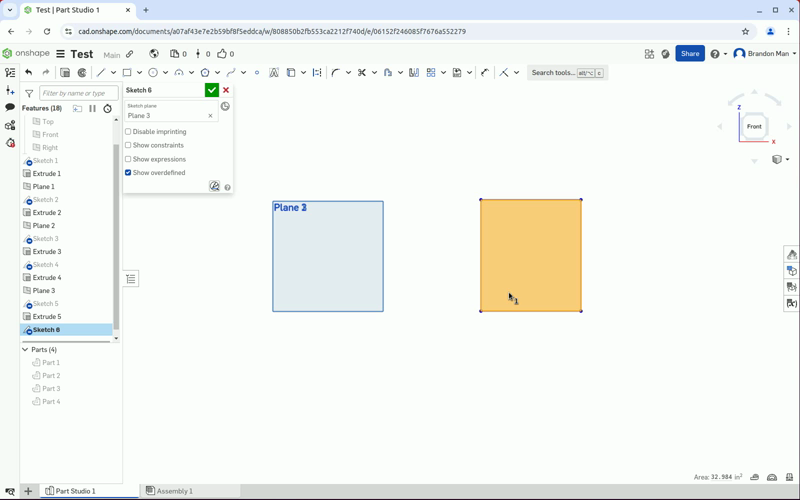
scroll(-6)
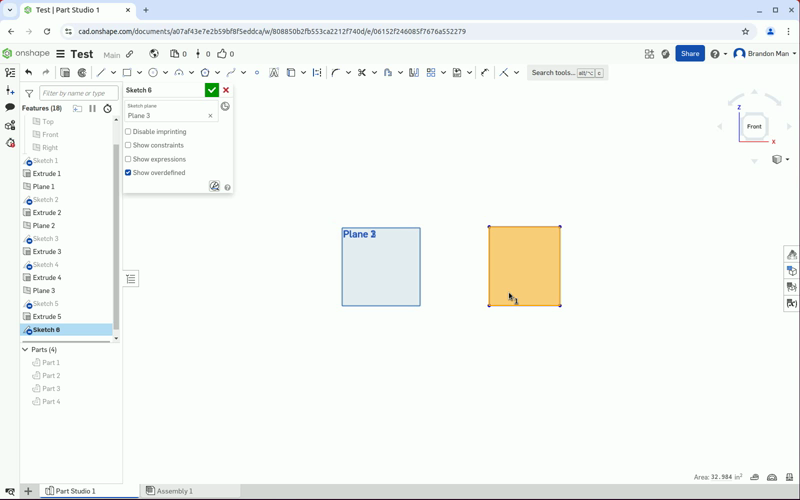
scroll(-6)
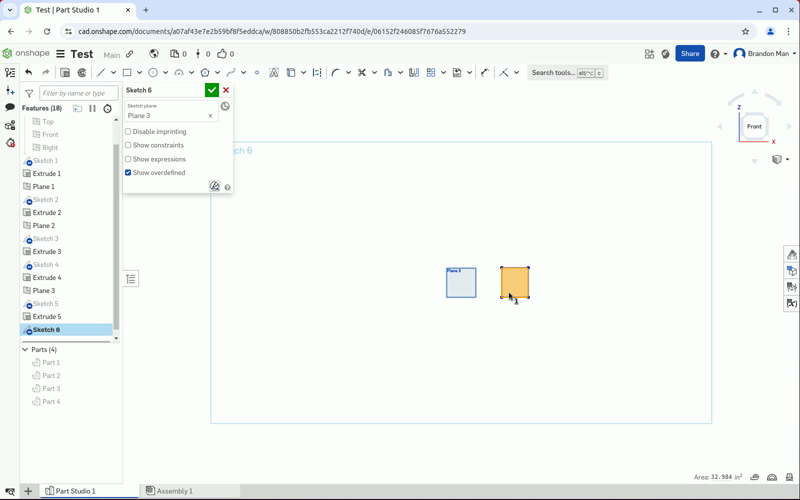
mouse_move(73, 352)
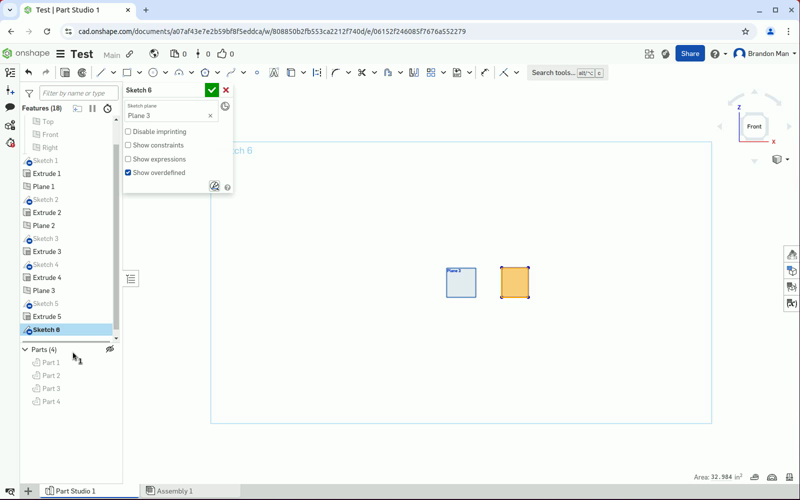
key(shift+y)
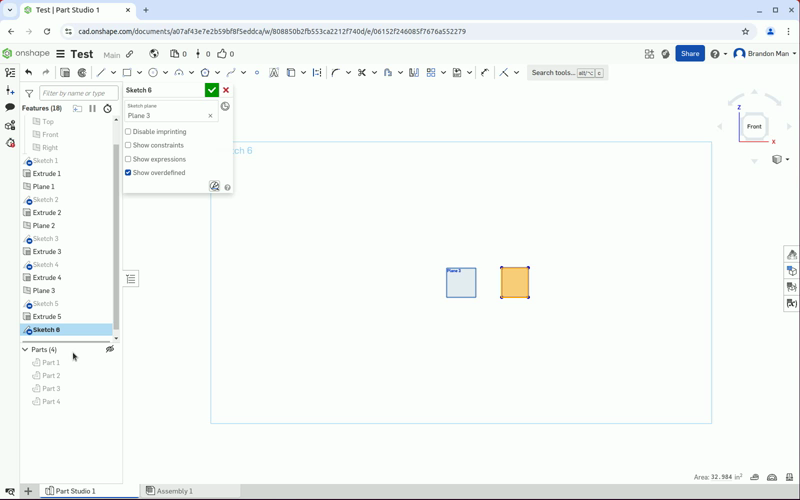
key(shift+e)
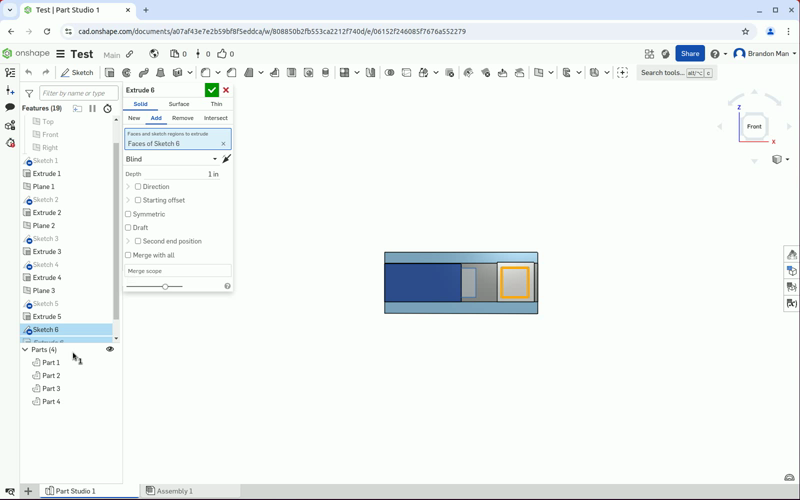
mouse_move(143, 106)
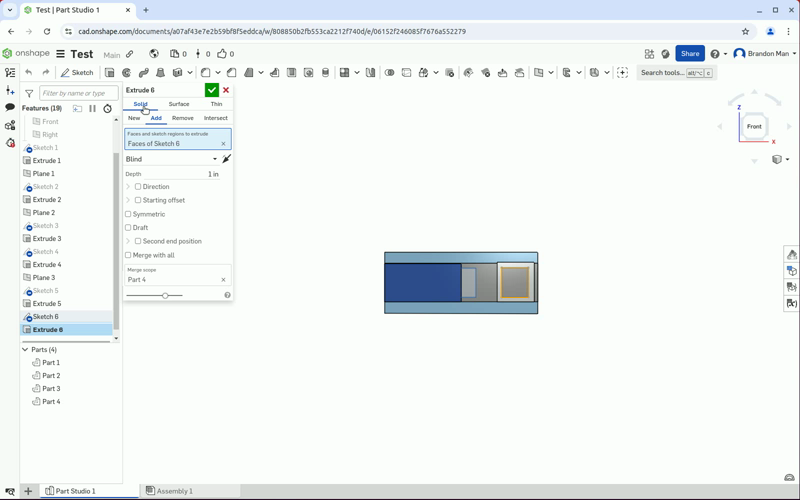
click(143, 106)
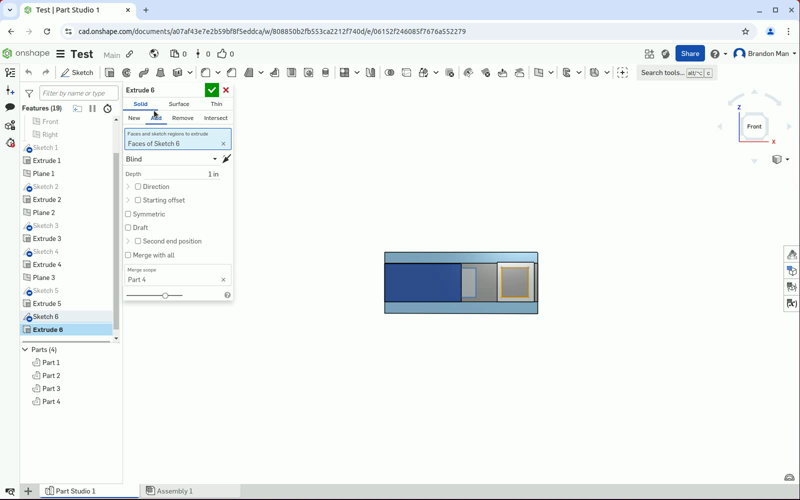
mouse_move(186, 120)
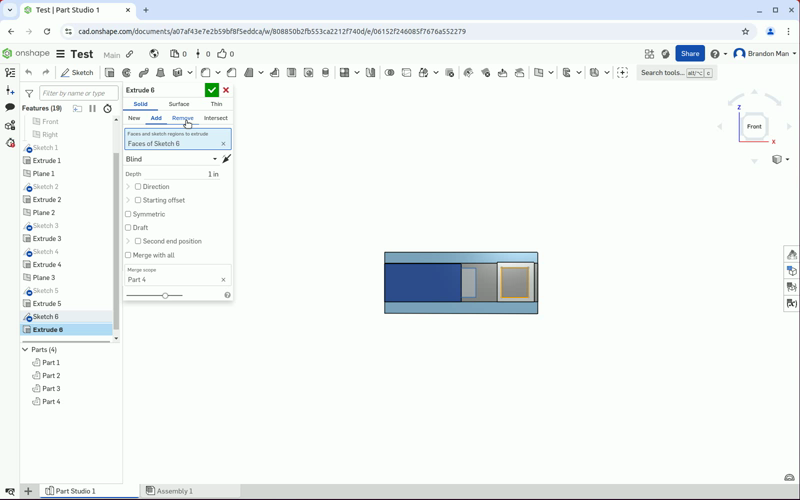
click(186, 120)
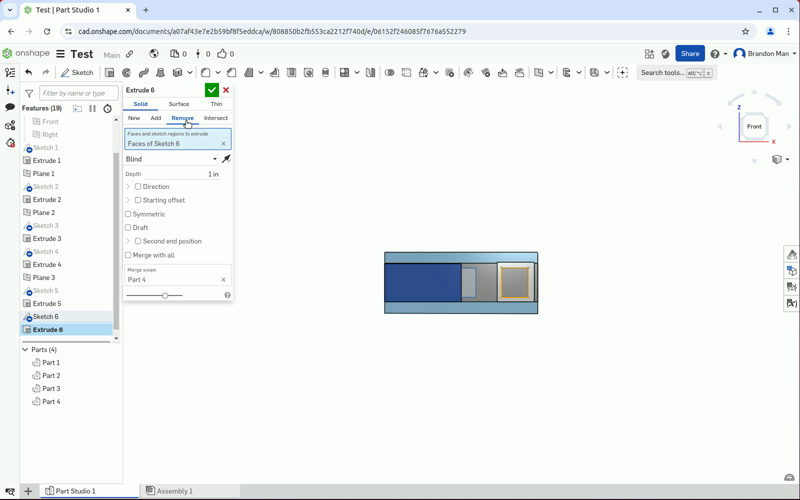
key(tab, 4)
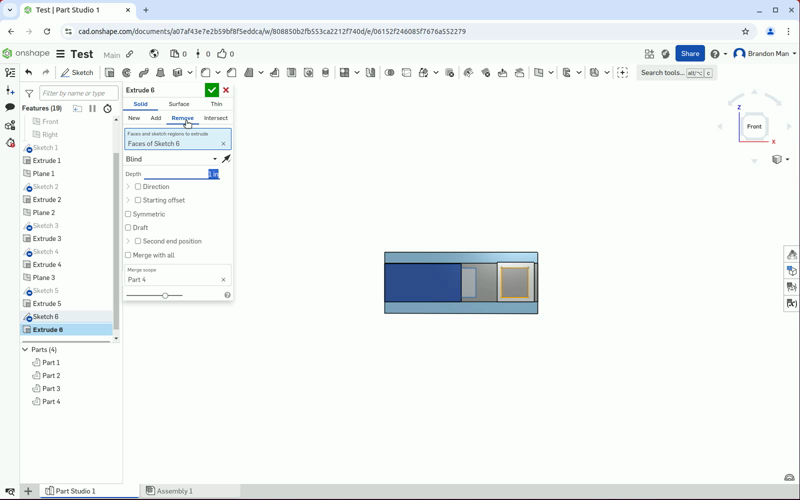
text(2.648)
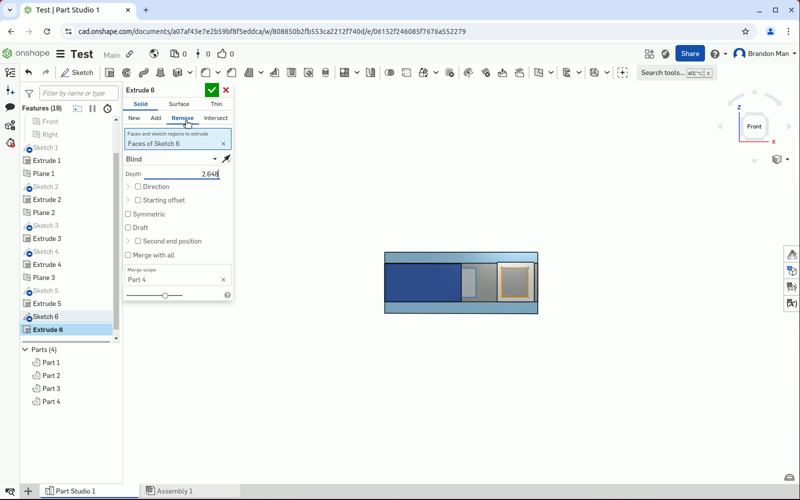
key(tab, 6)
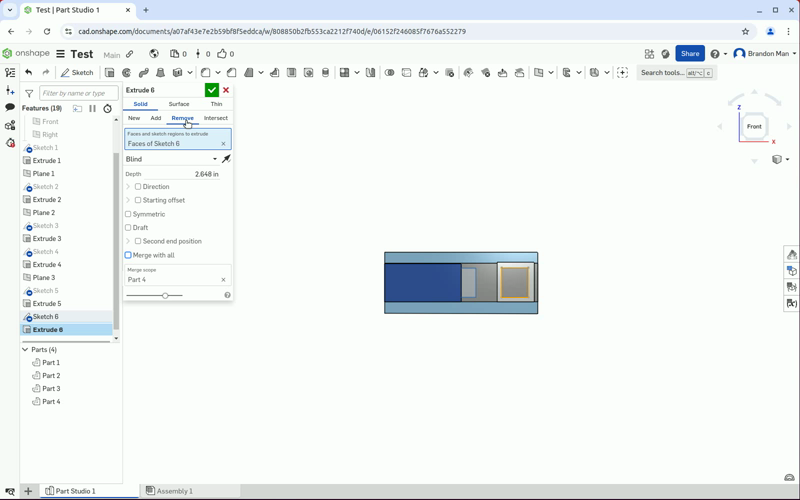
key(space)
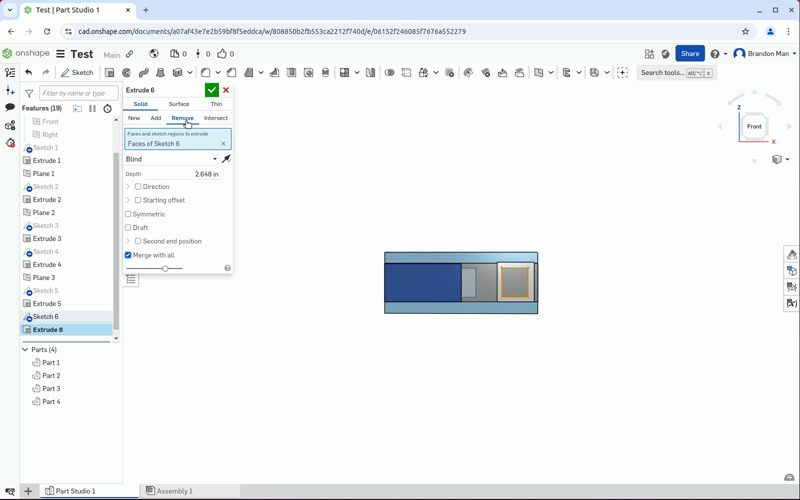
key(enter)
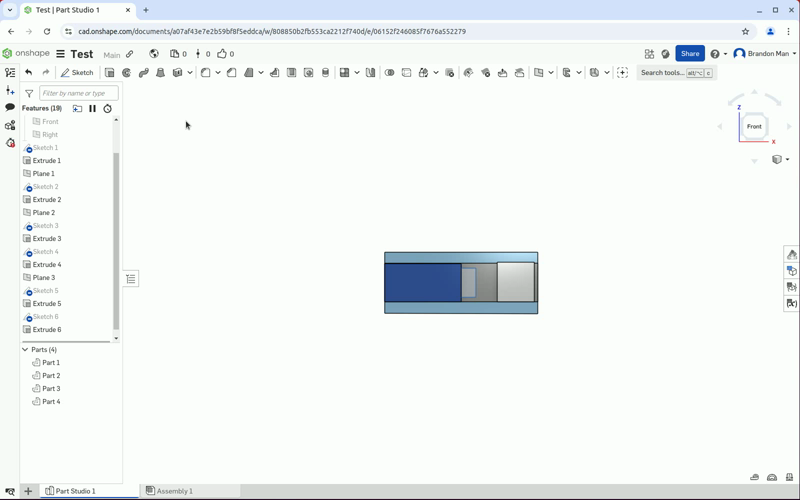
key(shift+h)
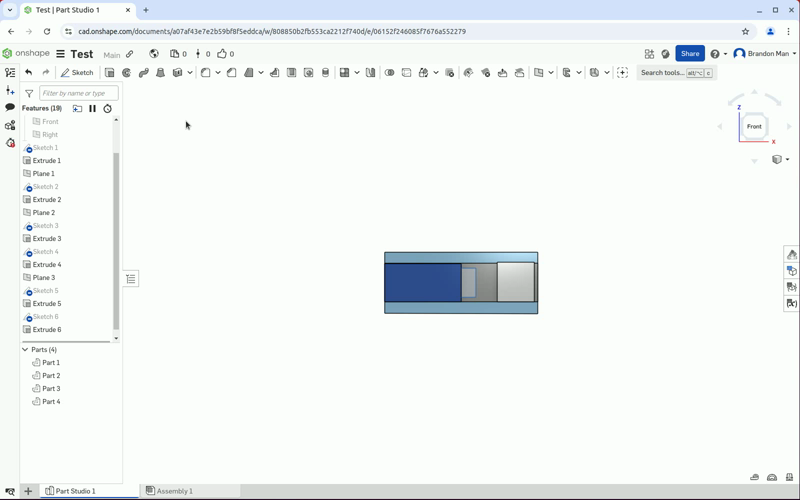
key(shift+h)
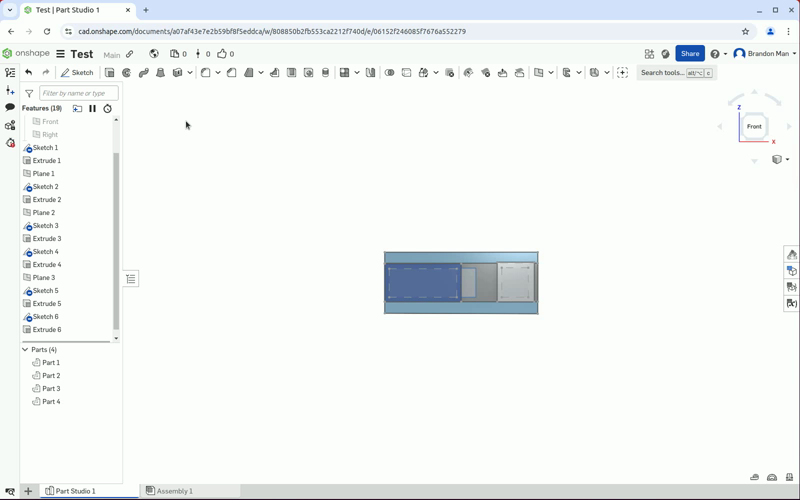
key(shift+7)
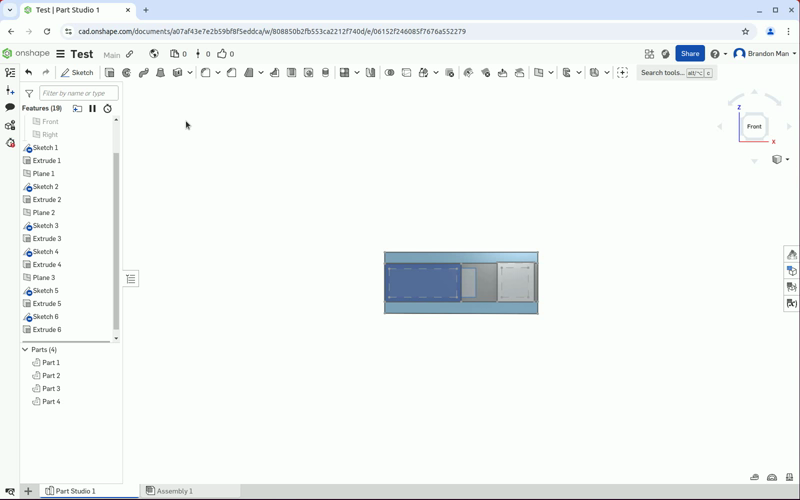
key(left, 2)
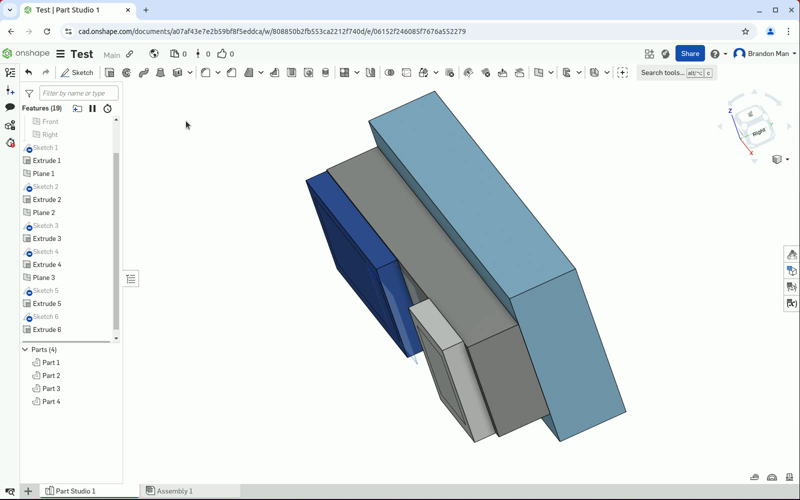
key(down, 2)
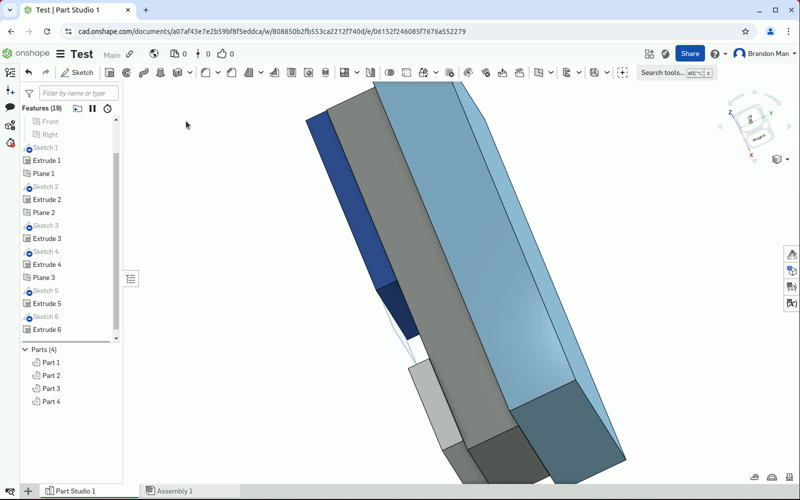
key(up, 2)
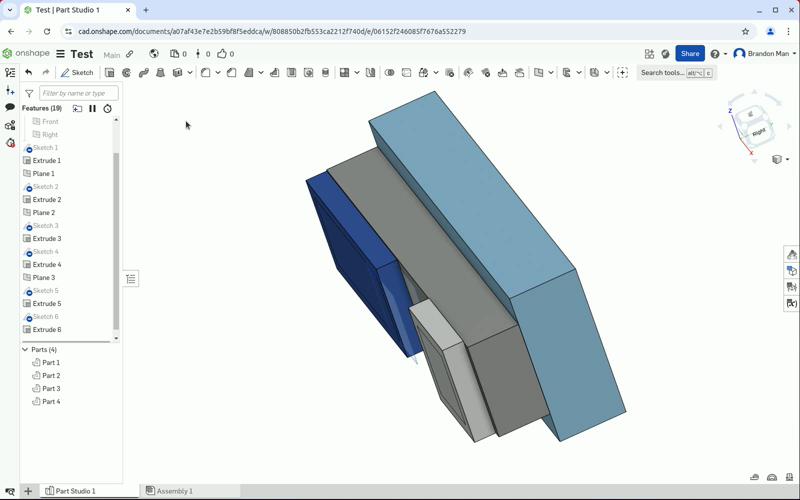
key(right, 2)
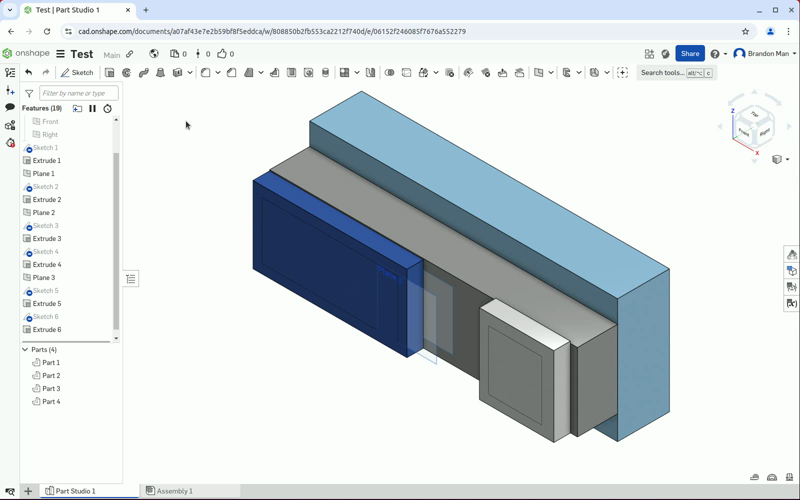
mouse_move(69, 150)
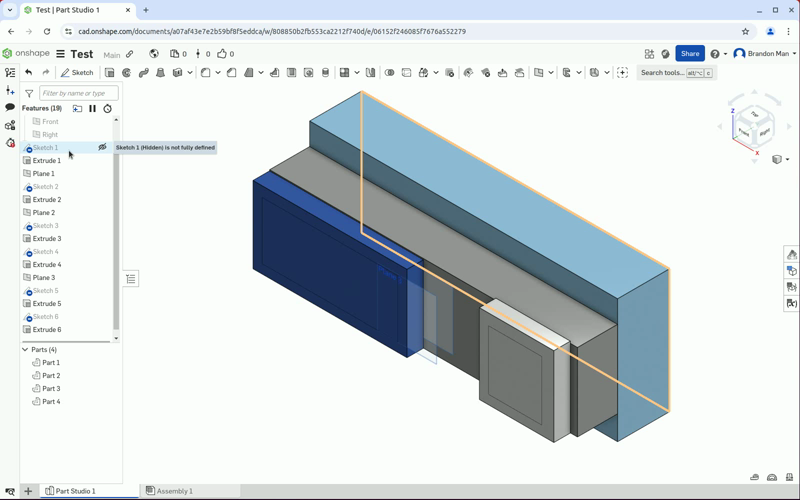
click(69, 150)